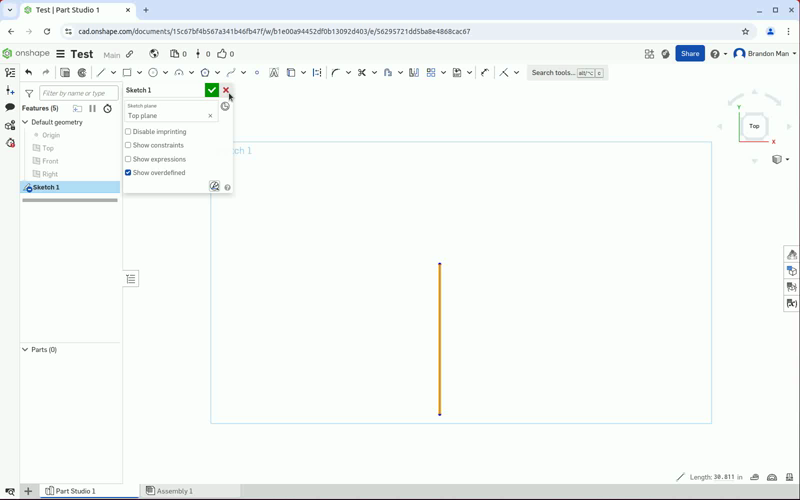
key(shift+h)
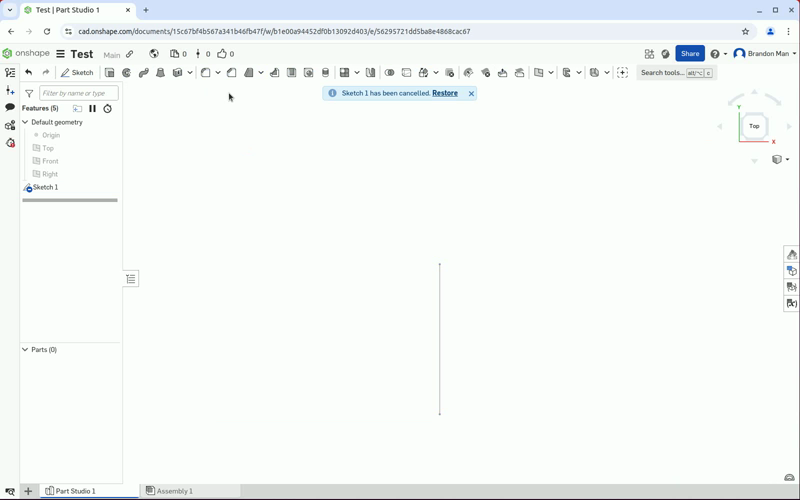
key(shift+s)
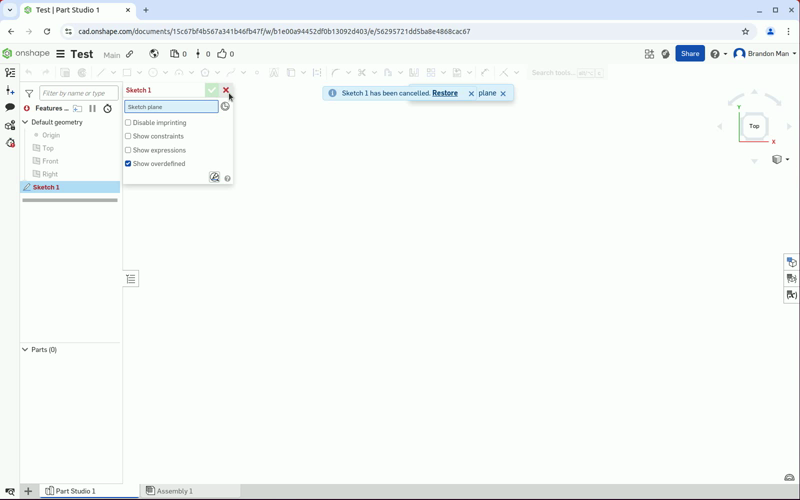
mouse_move(73, 150)
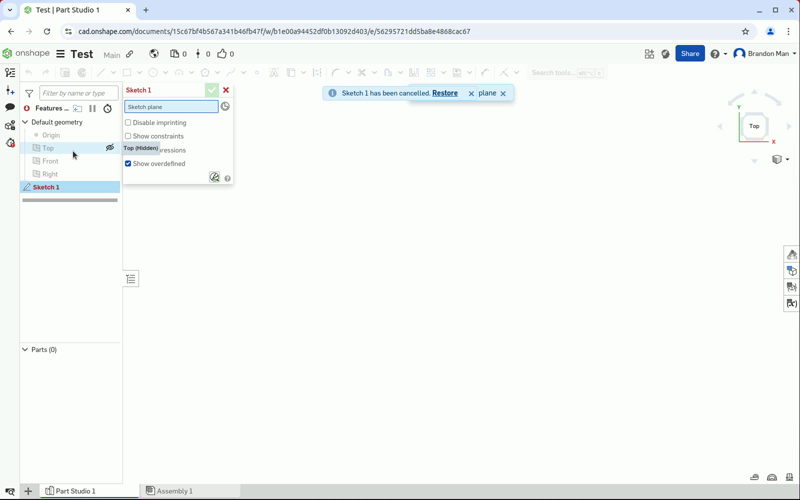
click(73, 150)
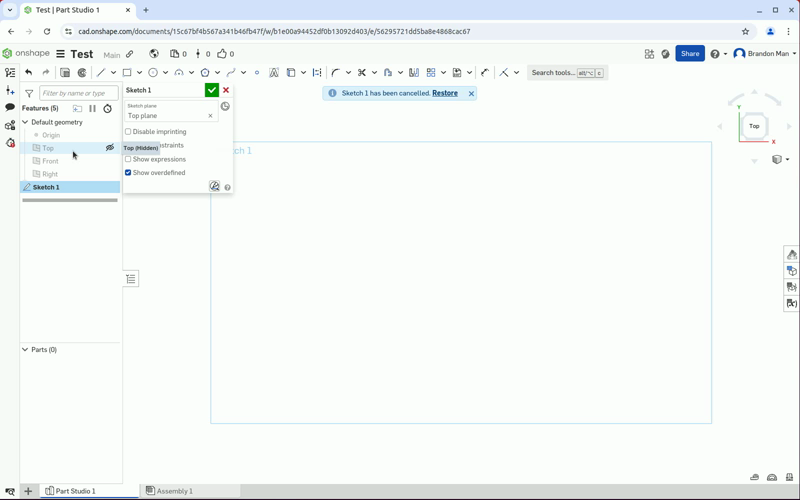
mouse_move(73, 352)
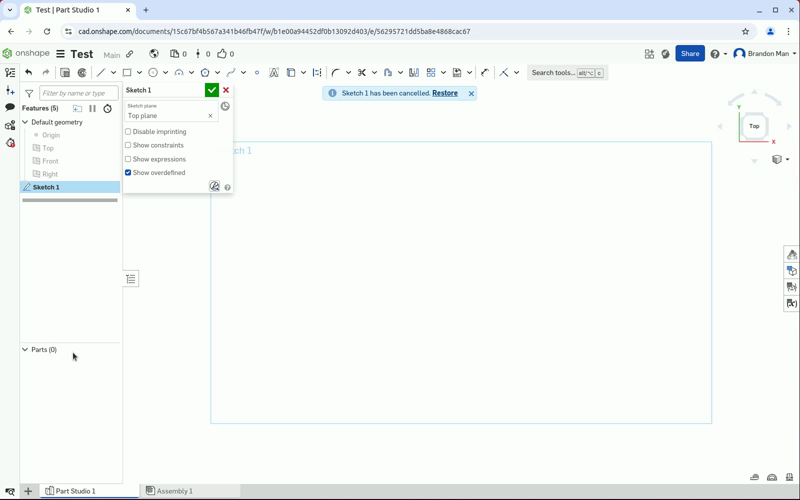
key(y)
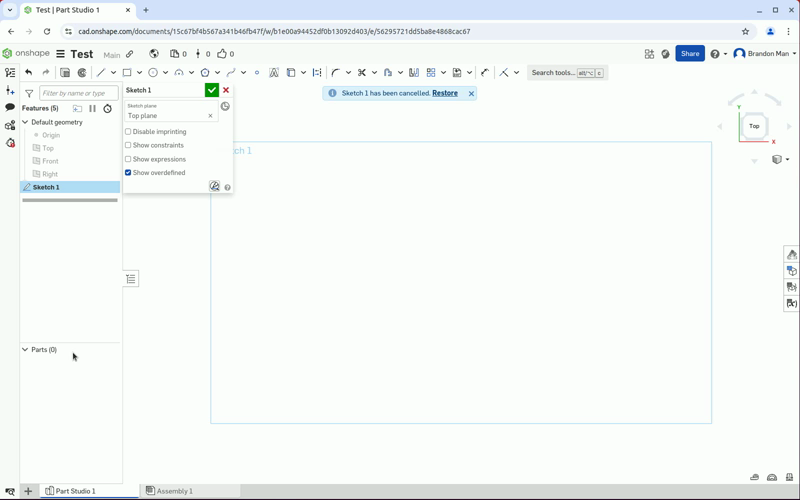
key(a)
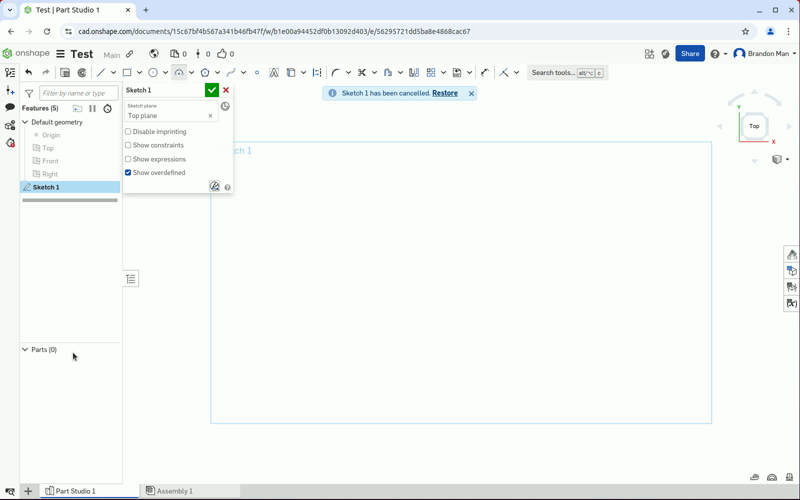
key_down(shift)
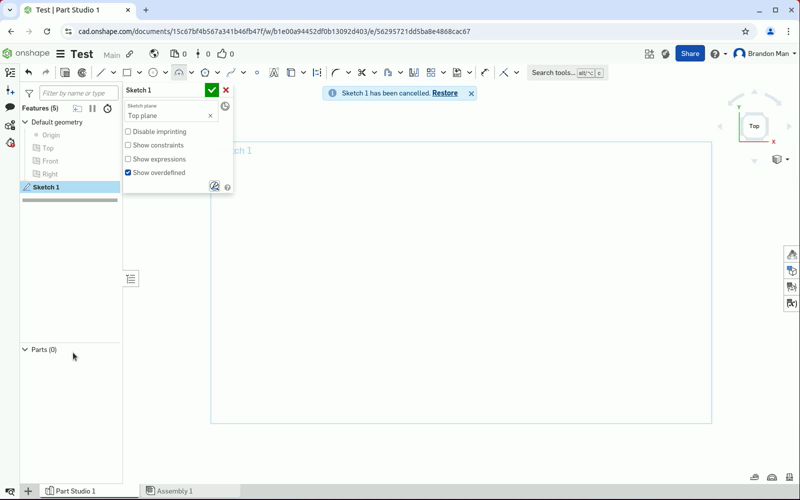
mouse_move(460, 360)
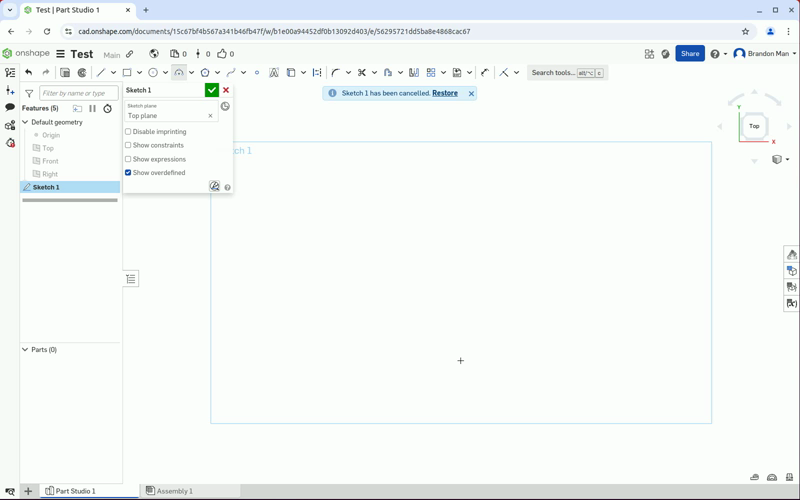
click(460, 360)
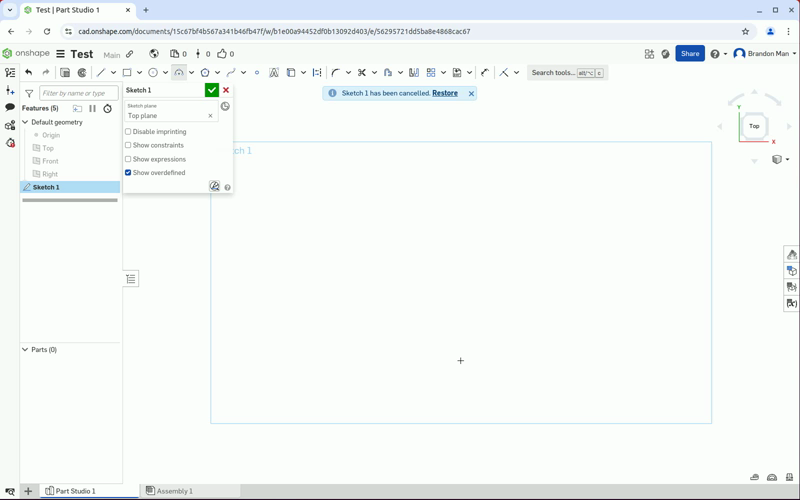
key_up(shift)
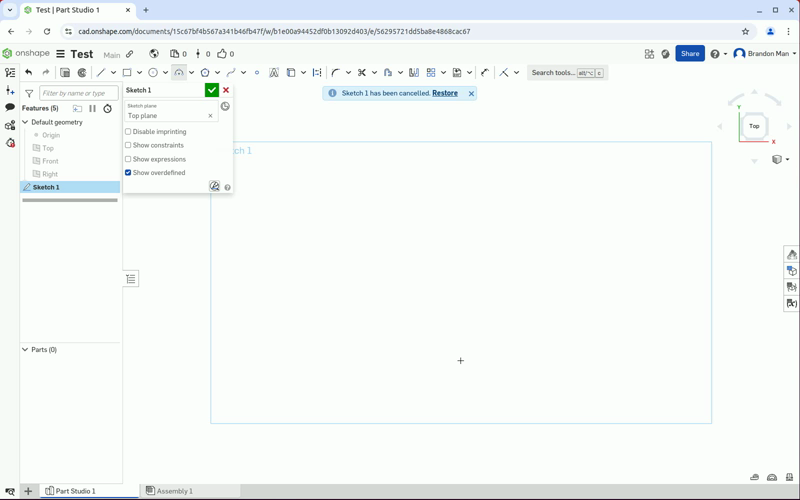
key_down(shift)
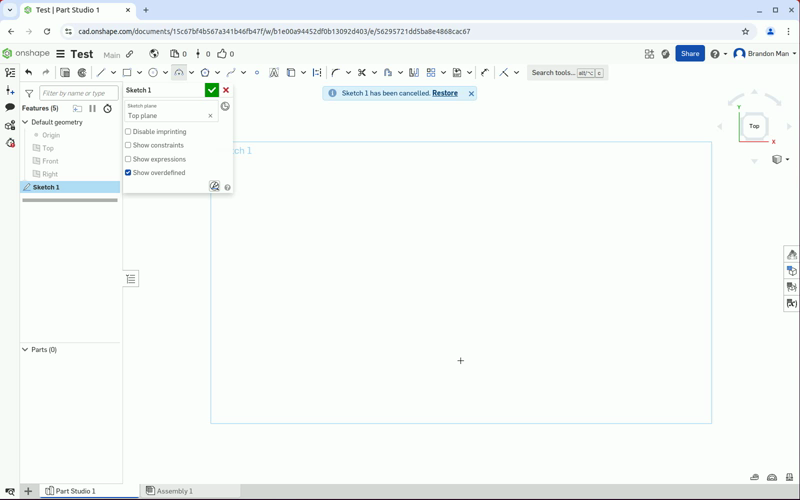
mouse_move(486, 352)
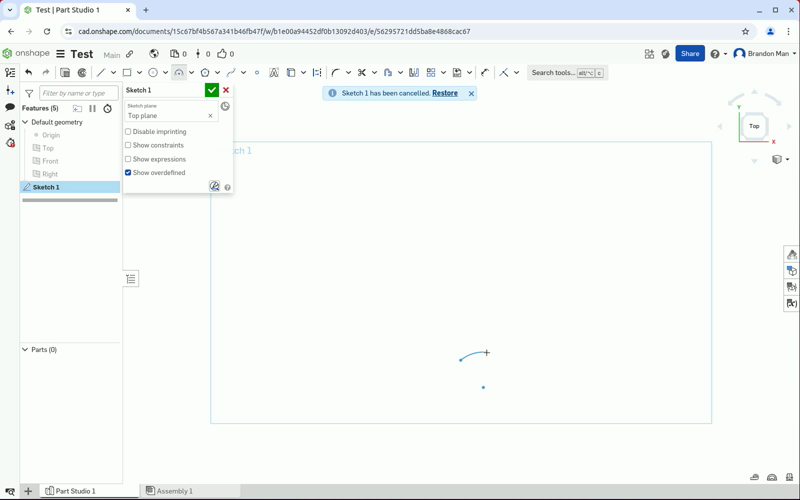
click(486, 352)
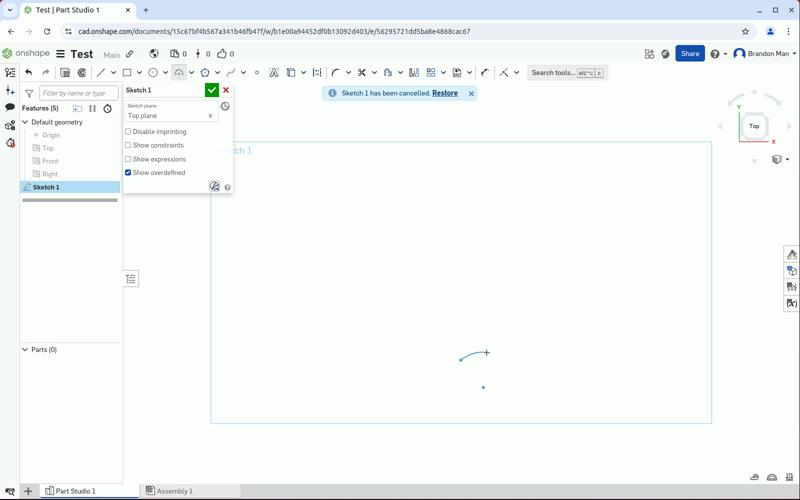
mouse_move(474, 356)
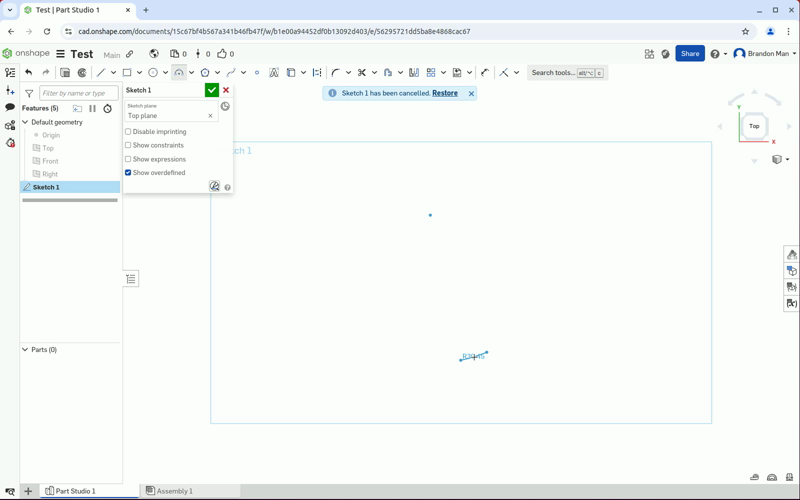
click(474, 356)
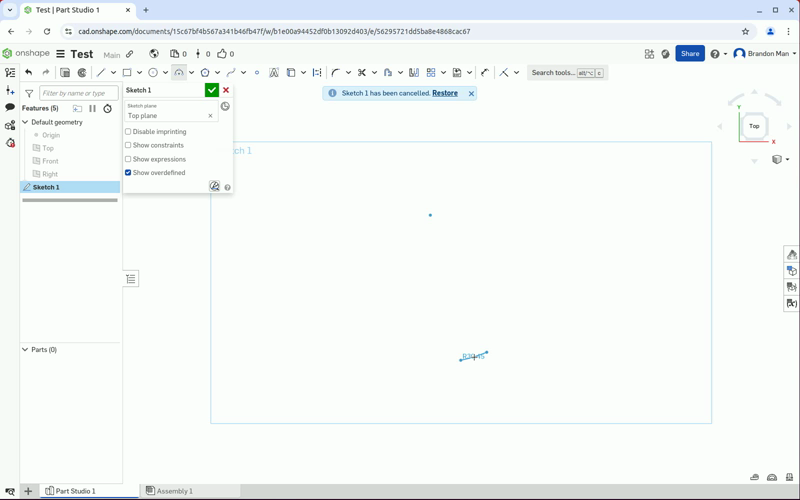
key_up(shift)
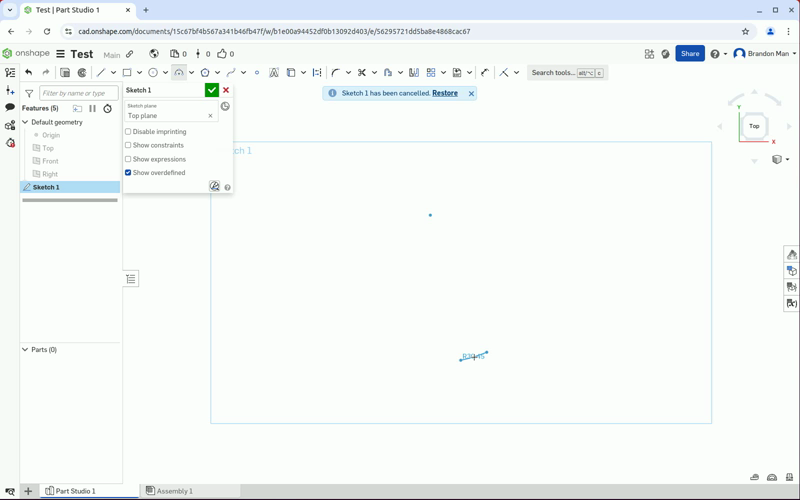
mouse_move(486, 352)
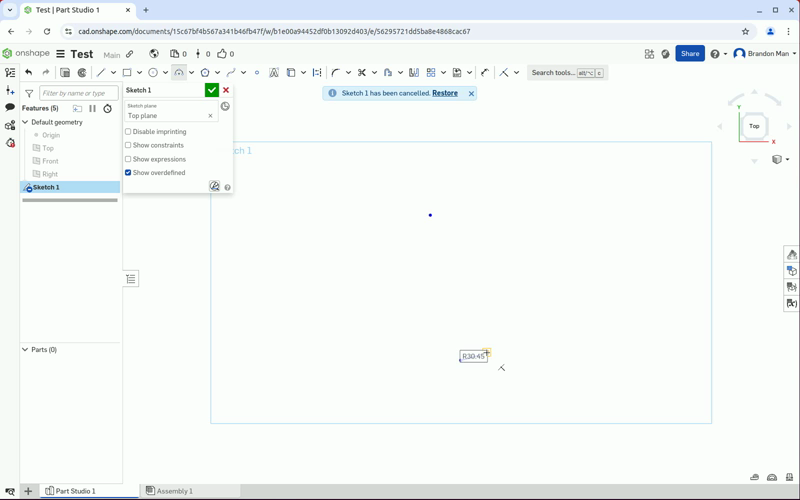
click(486, 352)
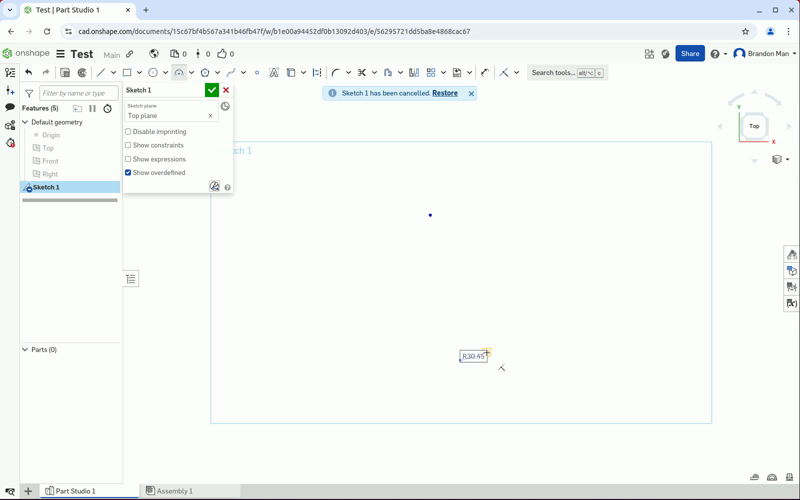
key_down(shift)
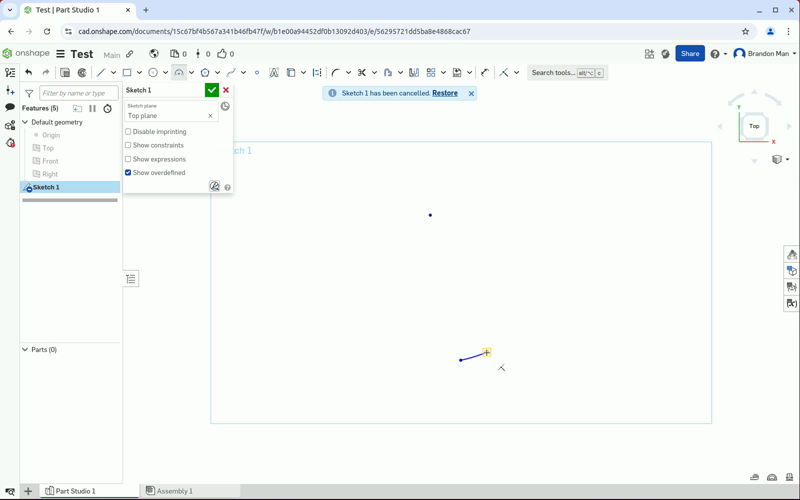
mouse_move(528, 308)
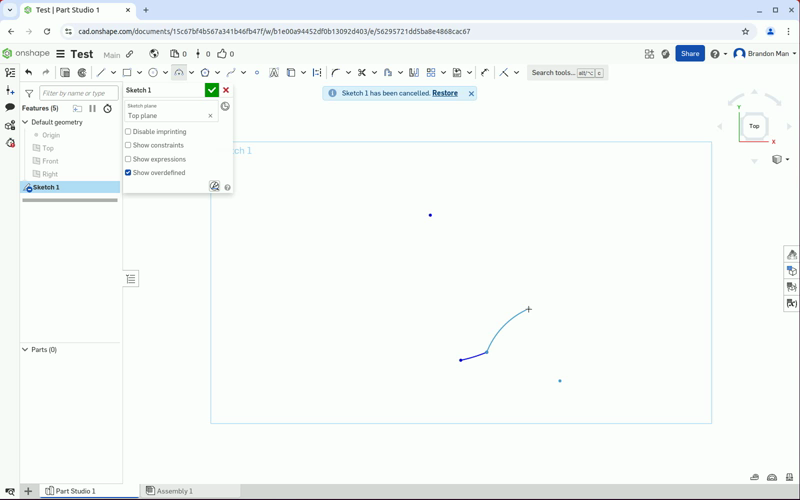
click(528, 308)
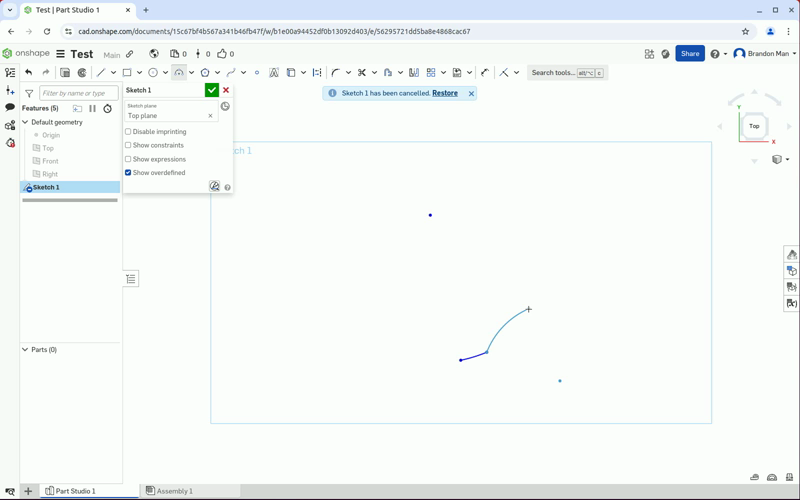
mouse_move(511, 333)
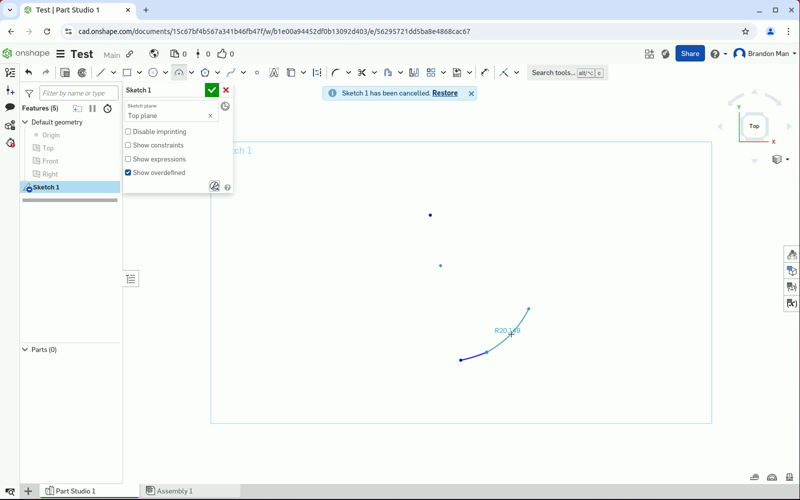
click(511, 333)
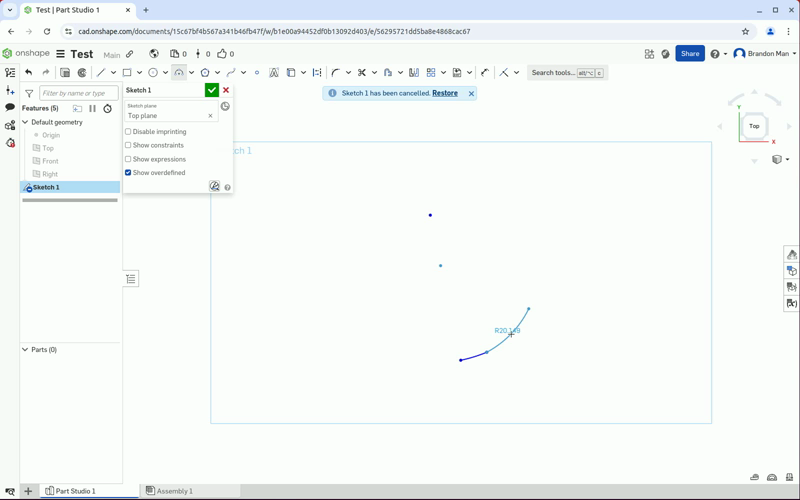
key_up(shift)
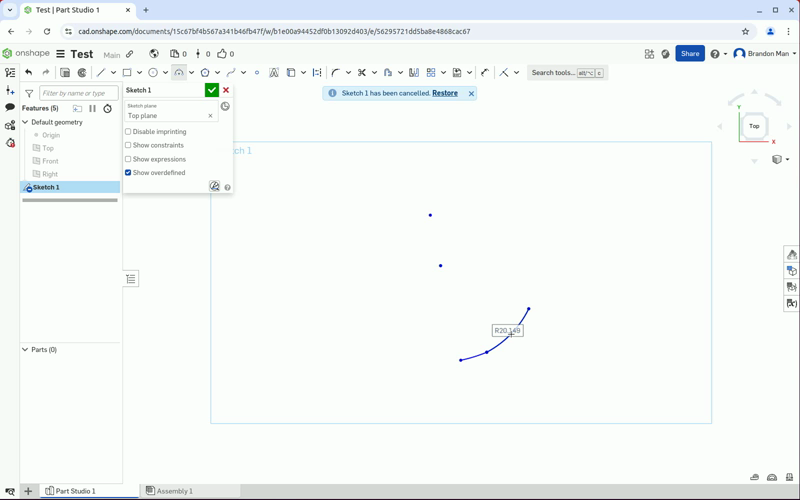
mouse_move(528, 308)
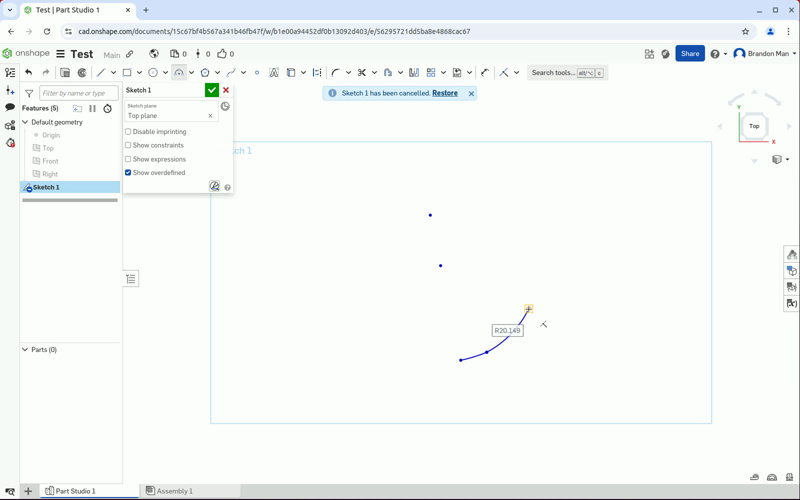
click(528, 308)
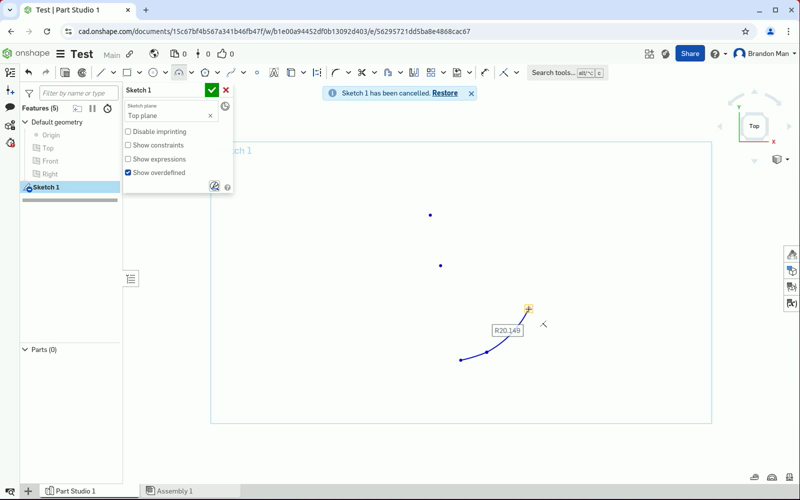
key_down(shift)
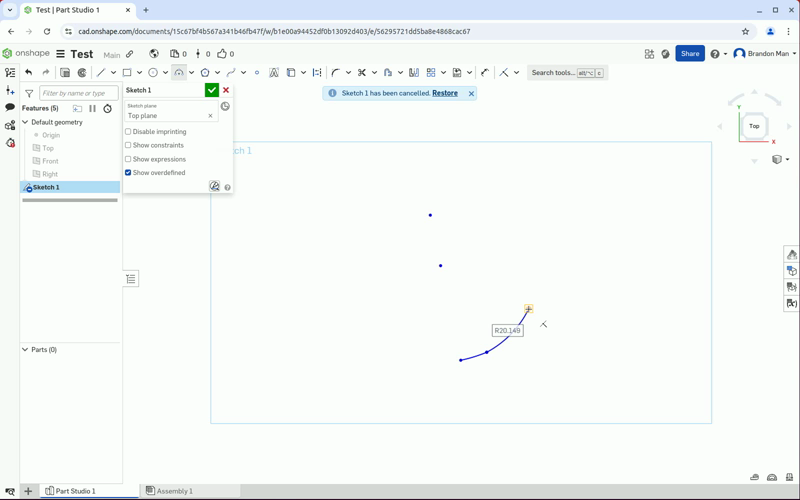
mouse_move(538, 282)
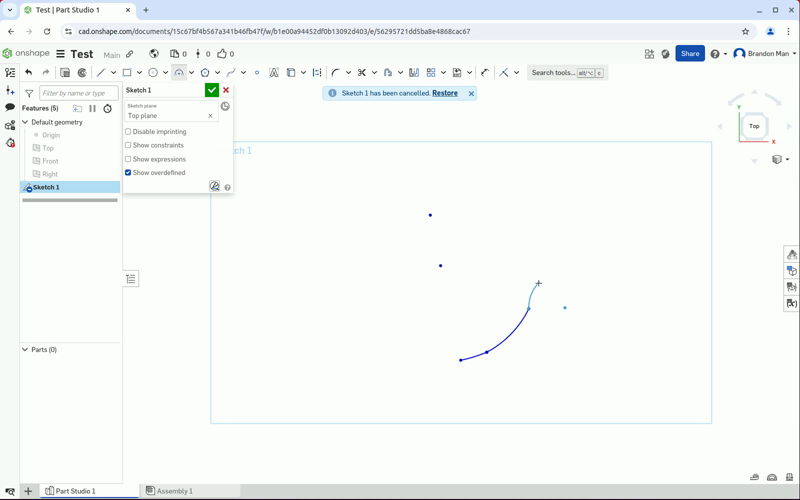
click(538, 282)
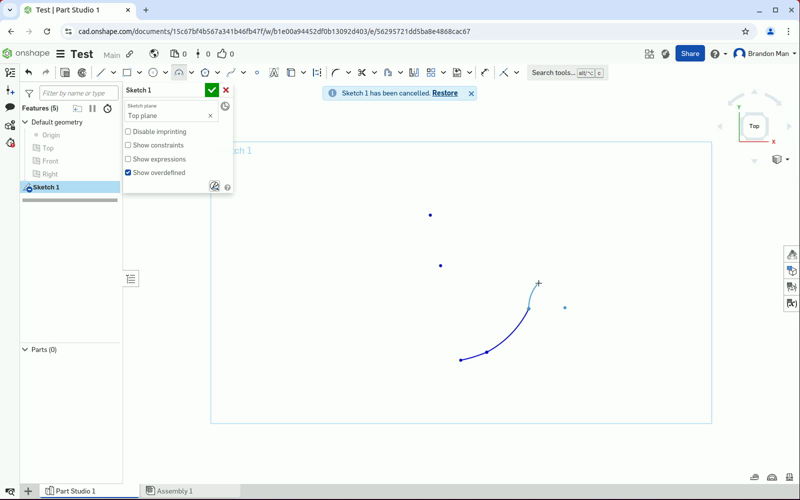
mouse_move(534, 295)
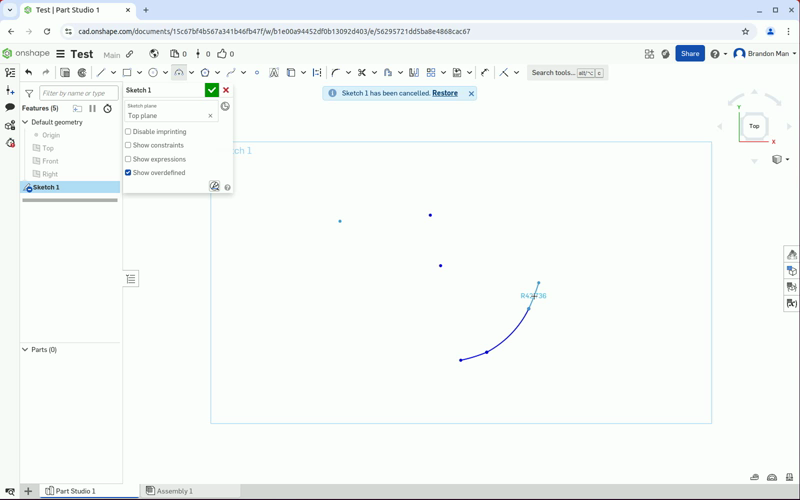
click(534, 295)
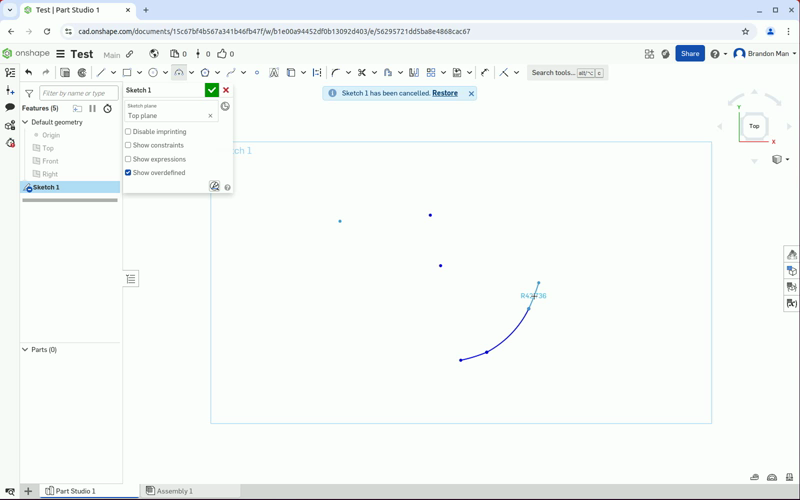
key_up(shift)
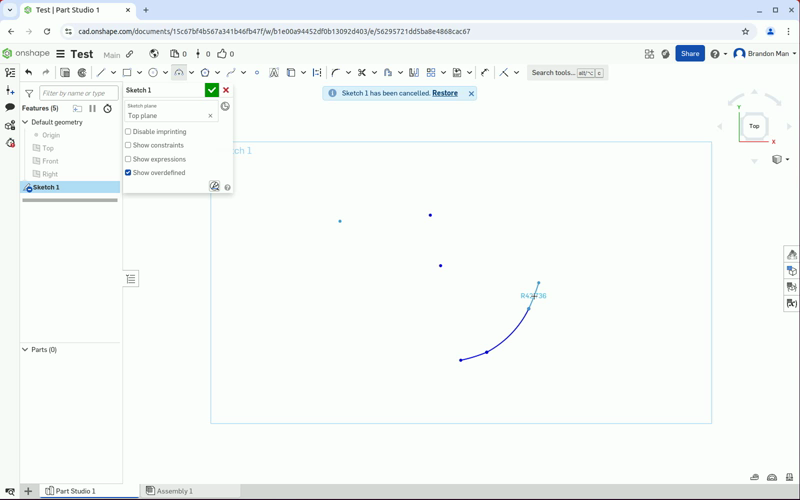
mouse_move(538, 282)
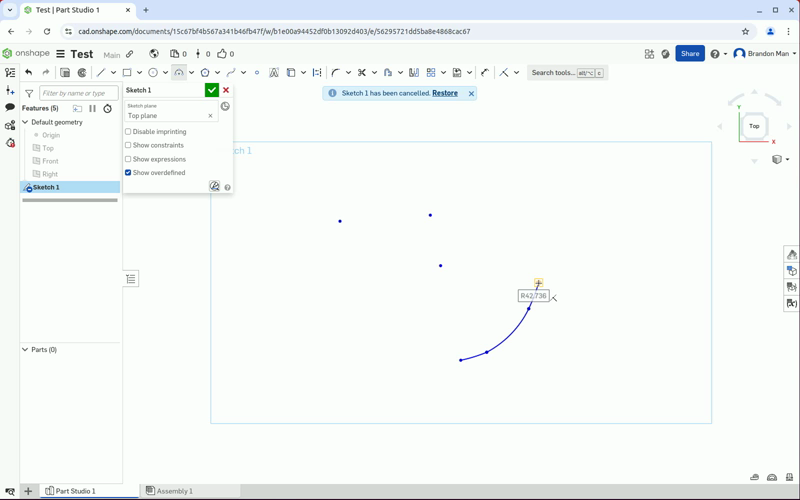
click(538, 282)
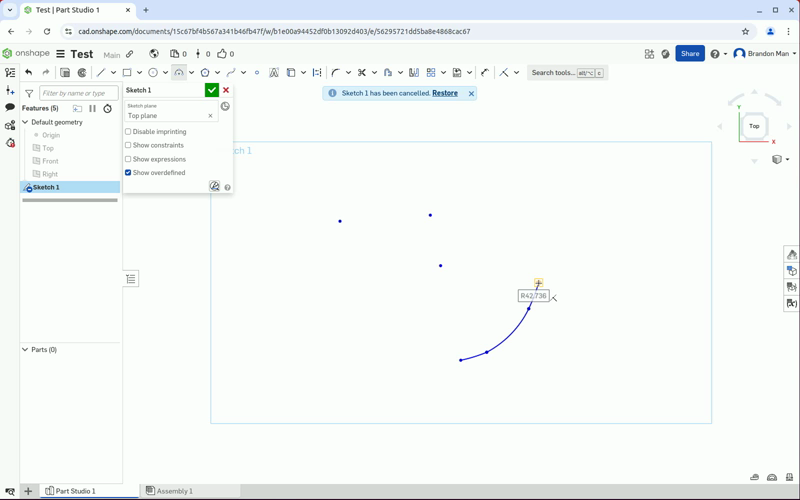
mouse_move(460, 360)
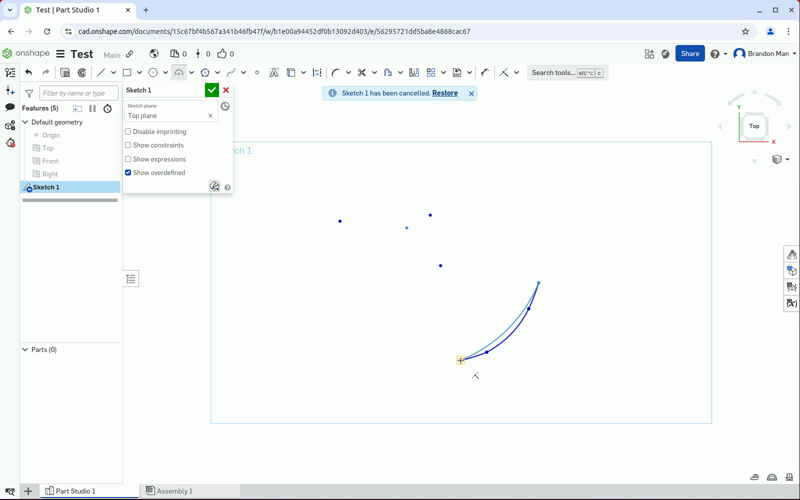
click(460, 360)
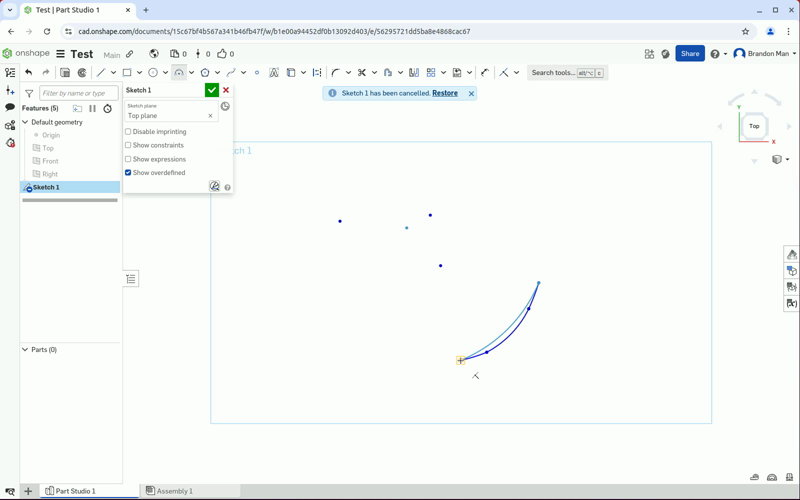
key_down(shift)
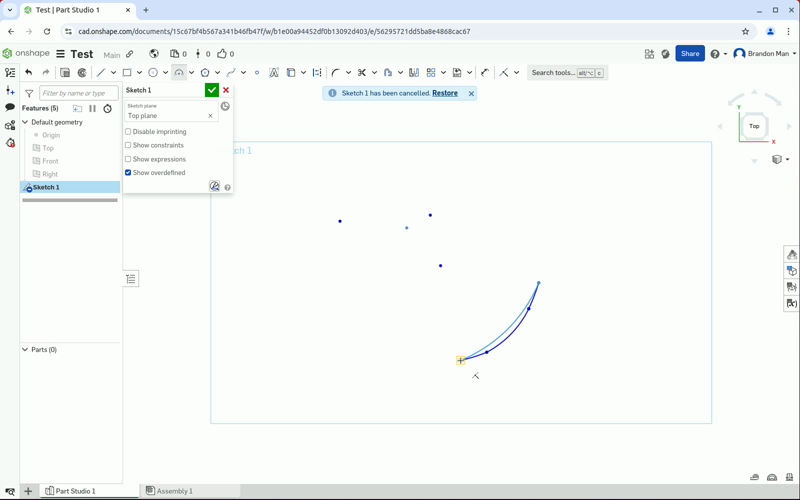
mouse_move(377, 198)
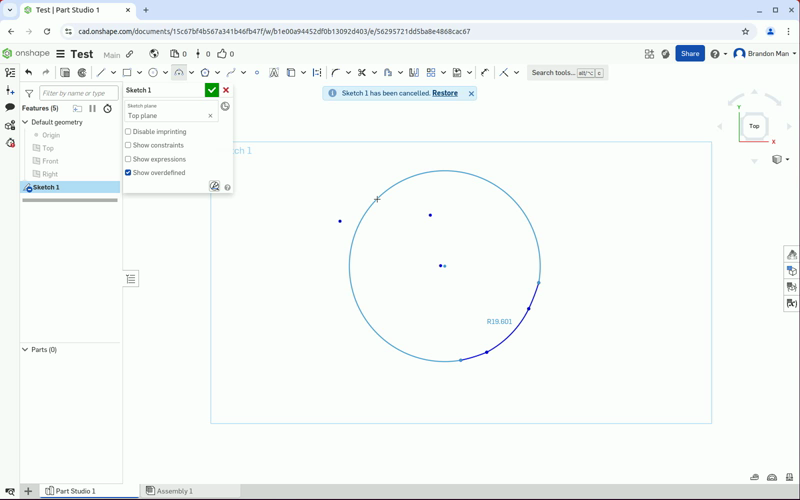
click(377, 198)
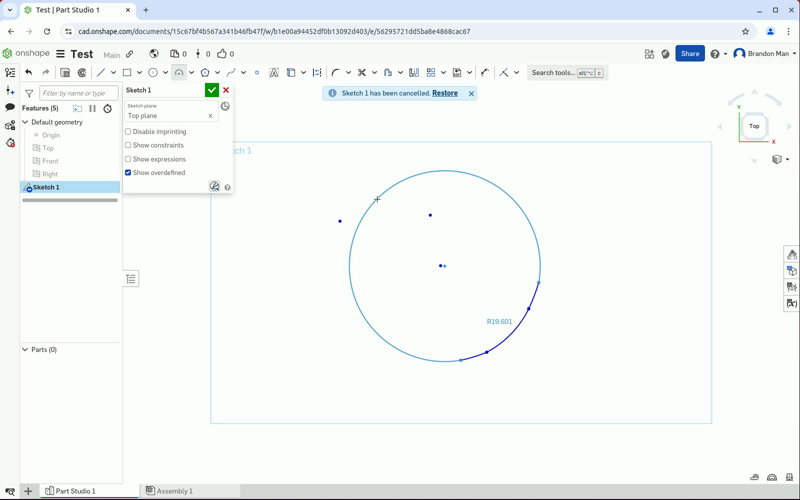
key_up(shift)
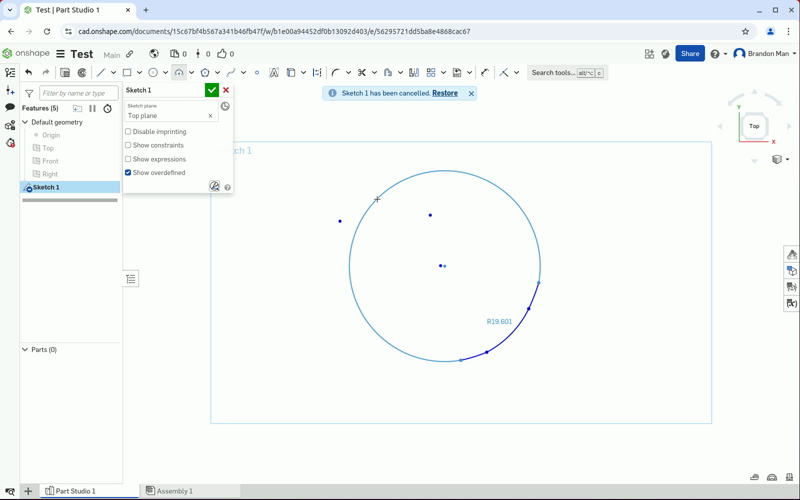
key(esc)
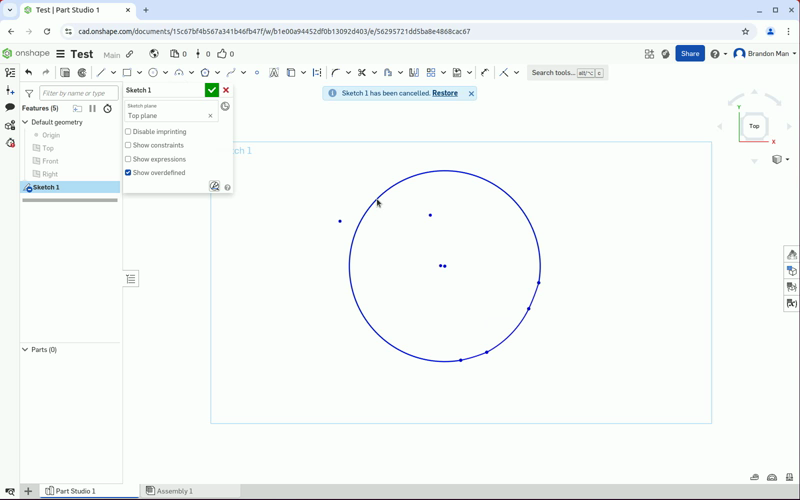
key(c)
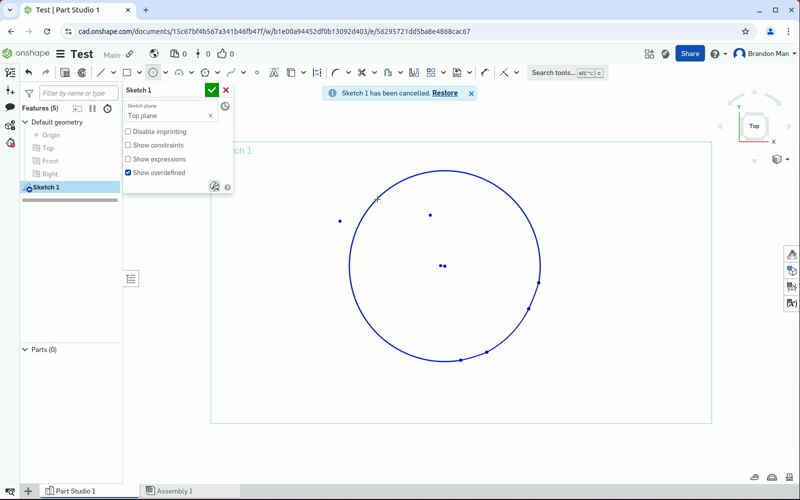
key_down(shift)
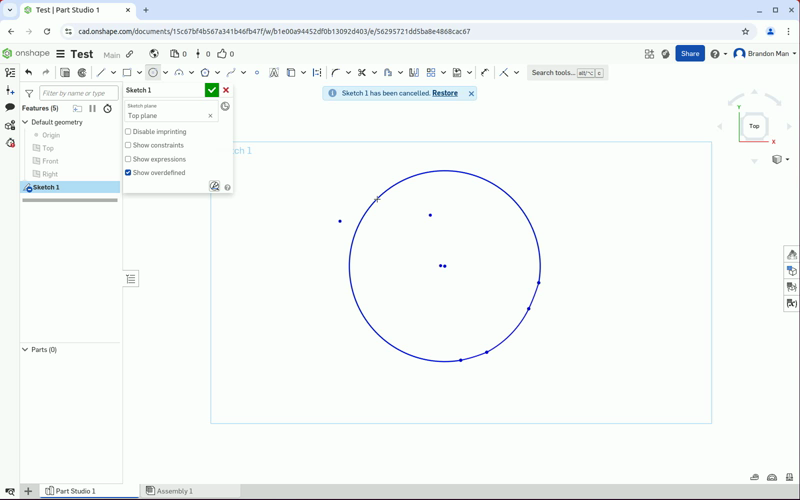
mouse_move(444, 266)
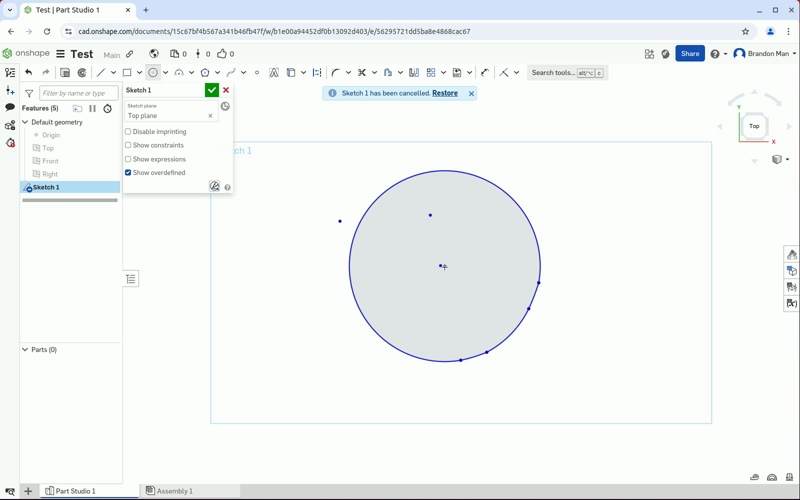
scroll(6)
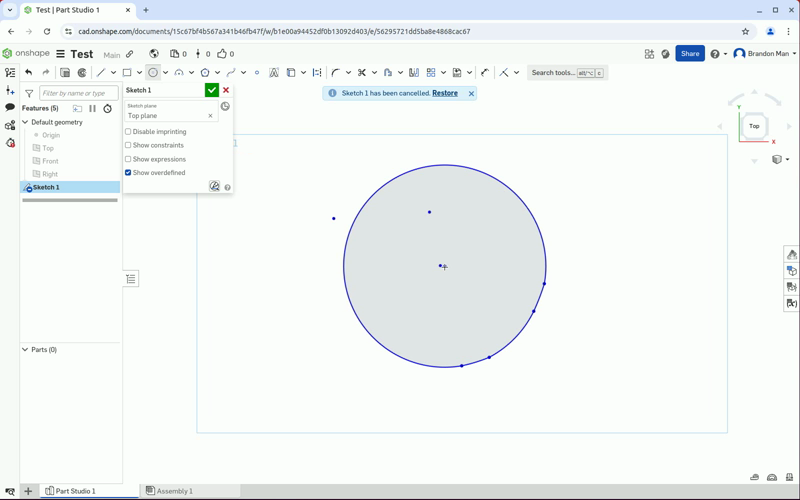
scroll(6)
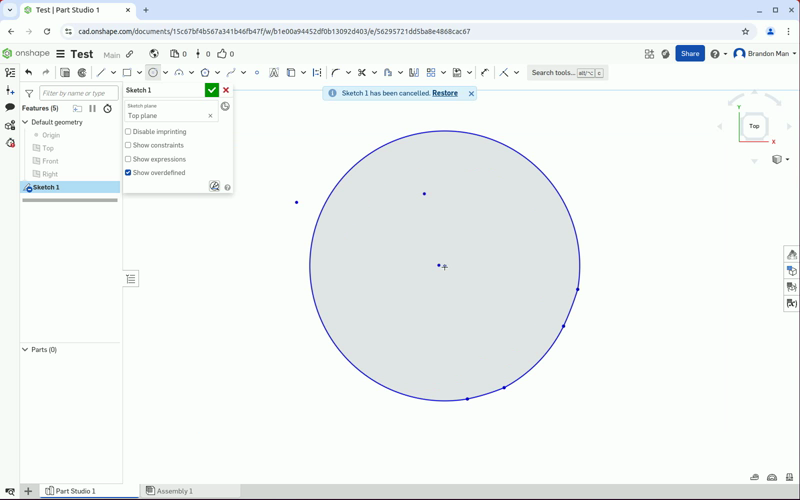
scroll(6)
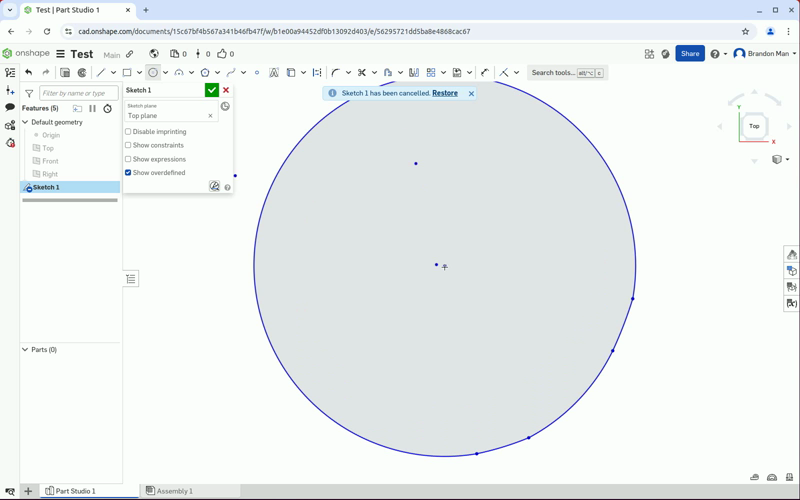
scroll(6)
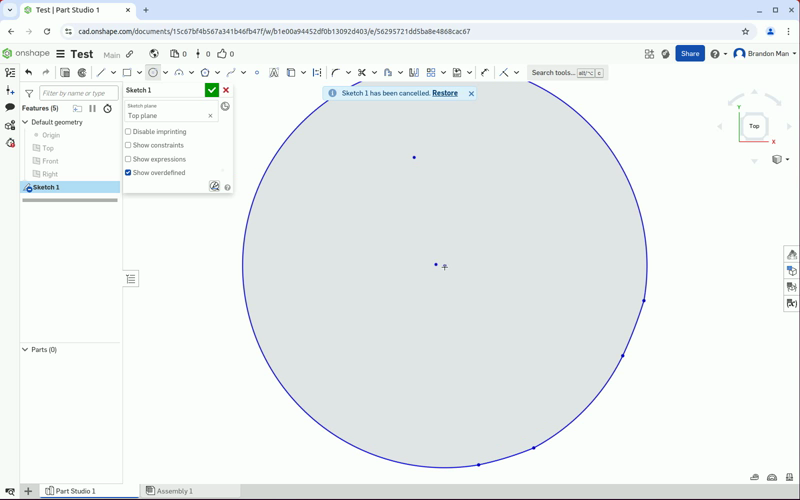
scroll(6)
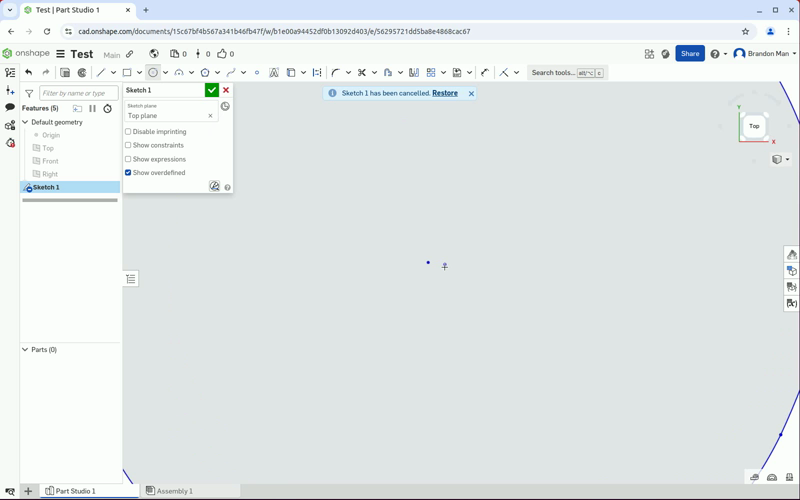
scroll(6)
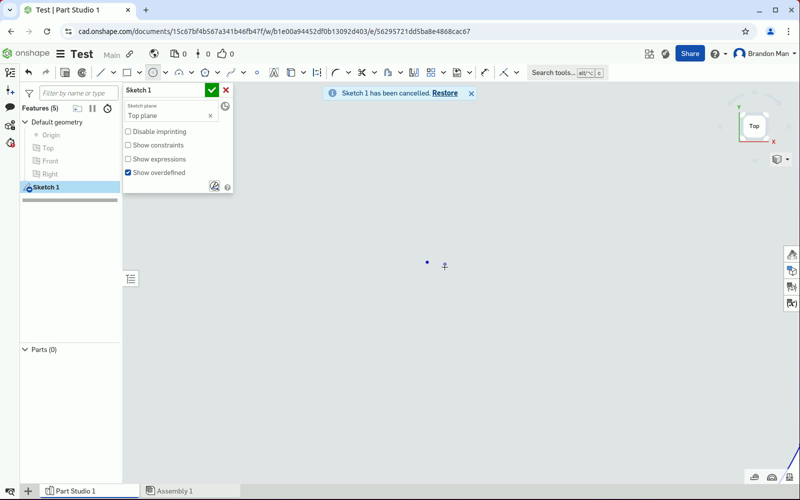
scroll(6)
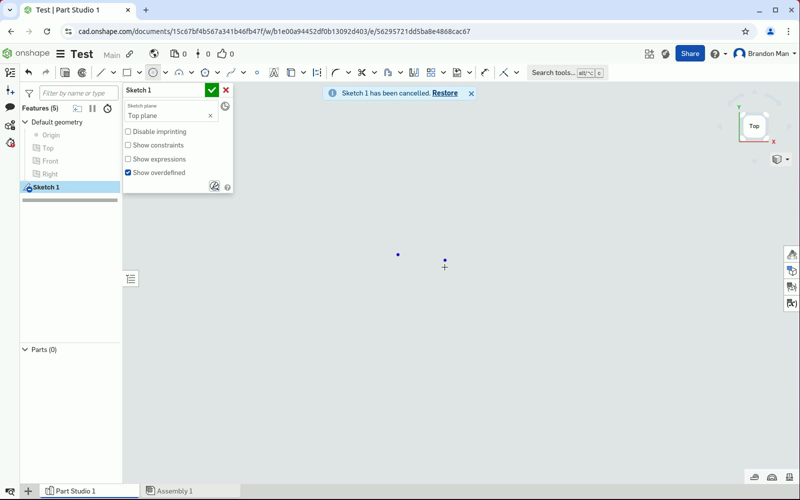
click(444, 266)
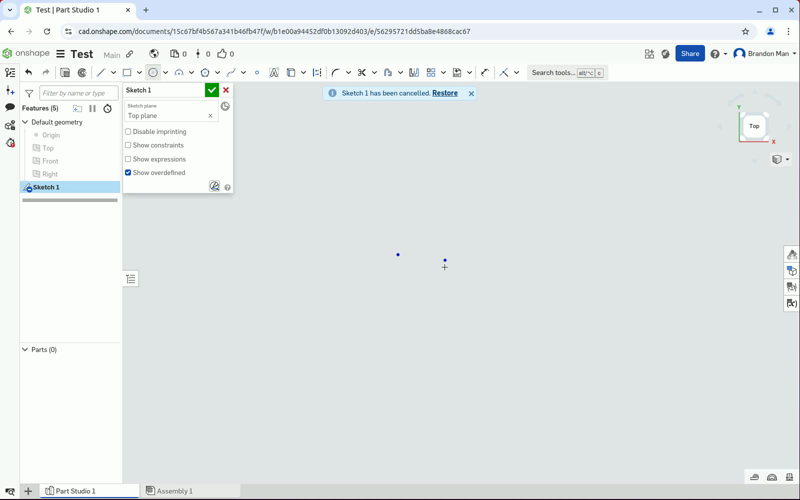
scroll(-6)
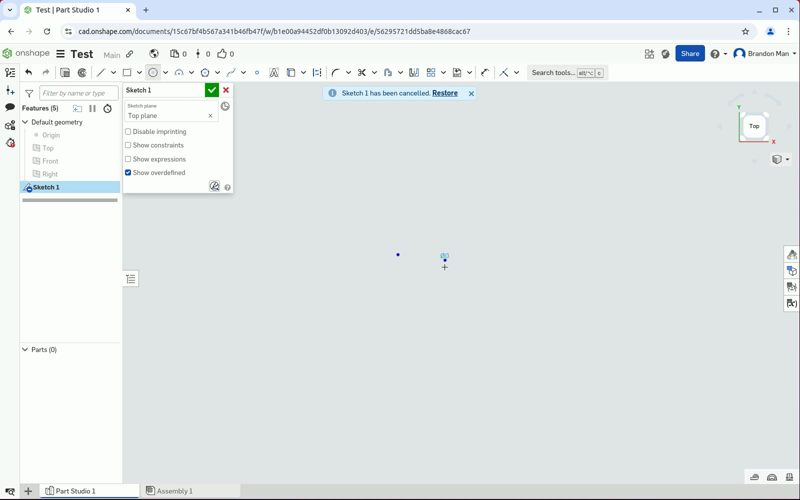
scroll(-6)
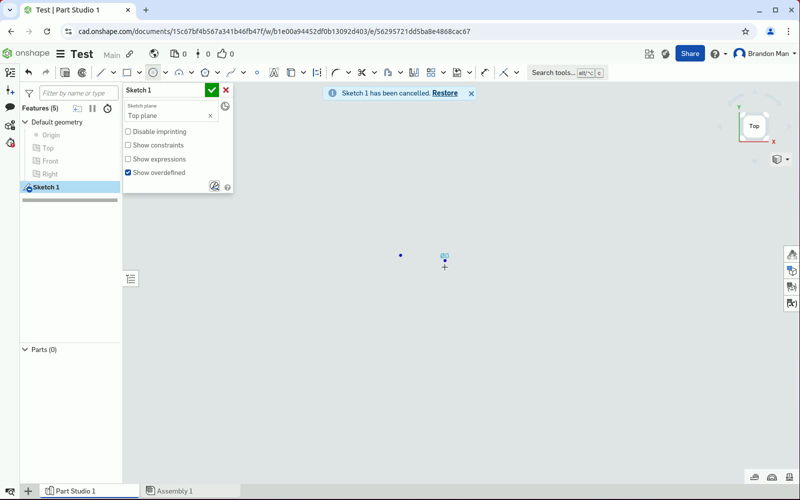
scroll(-6)
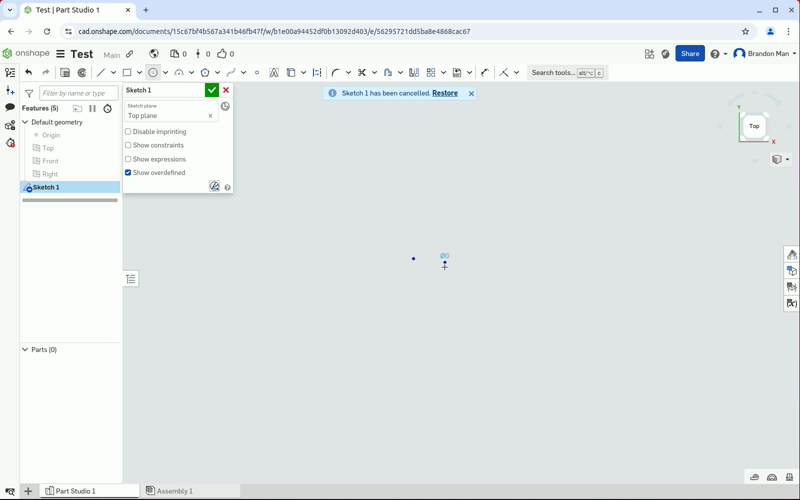
scroll(-6)
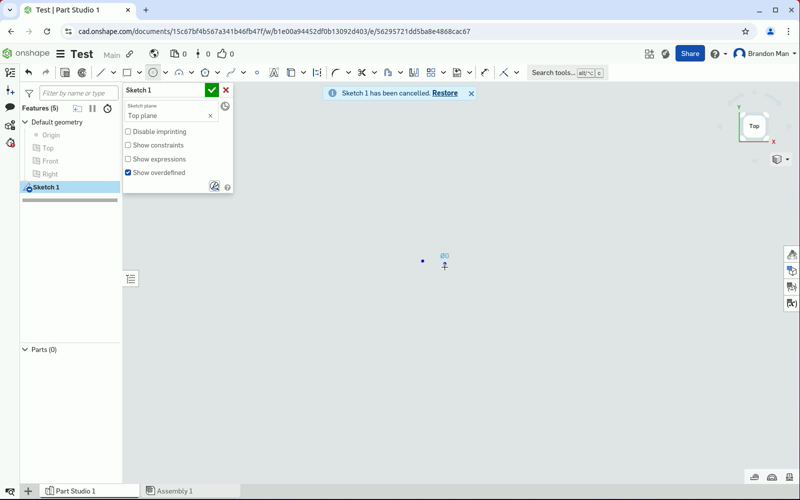
scroll(-6)
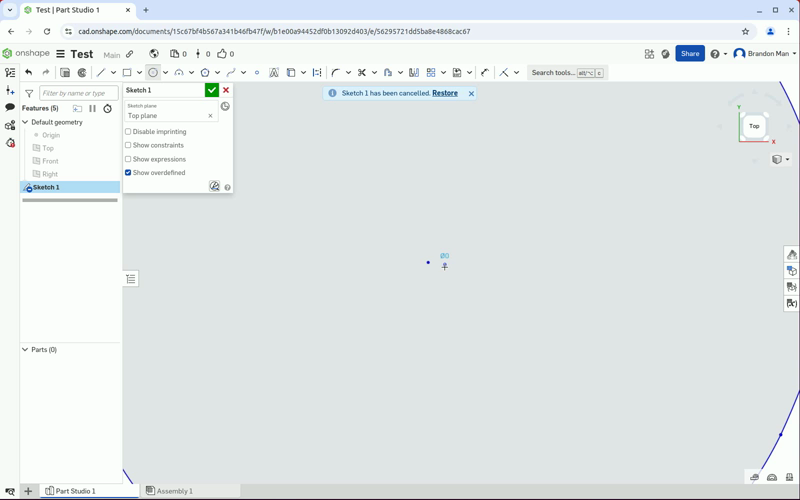
scroll(-6)
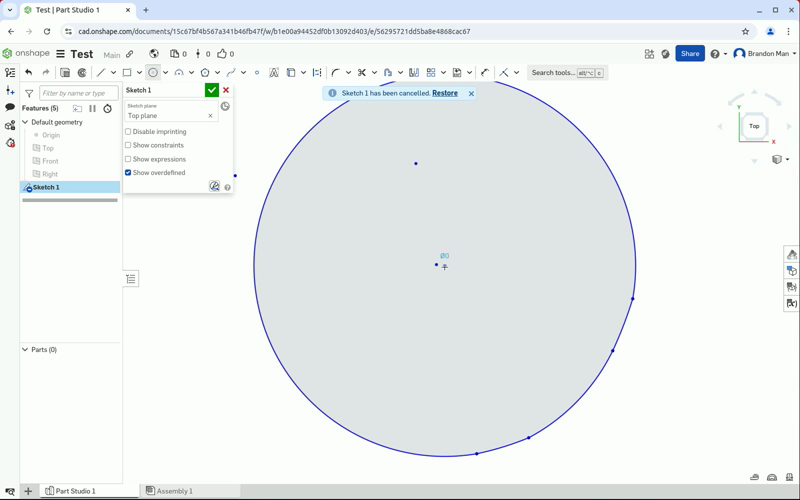
scroll(-6)
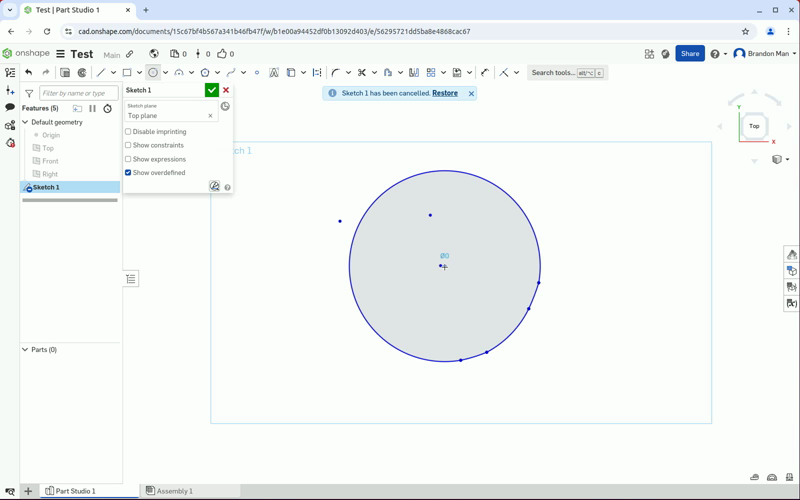
key_up(shift)
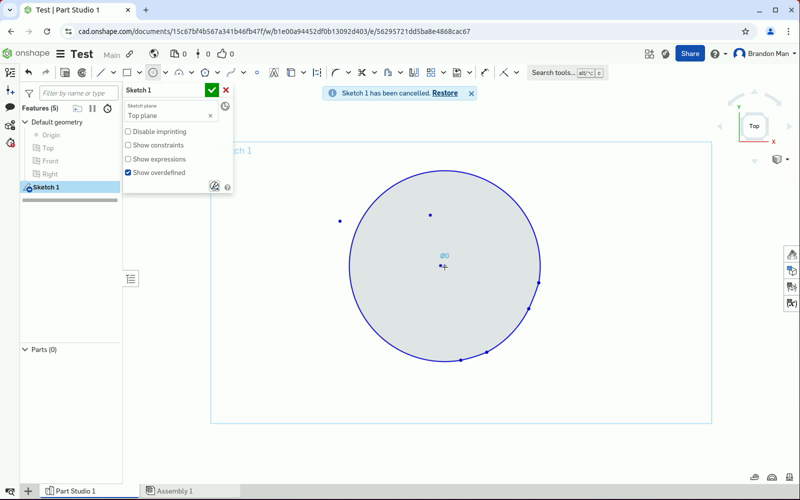
mouse_move(532, 266)
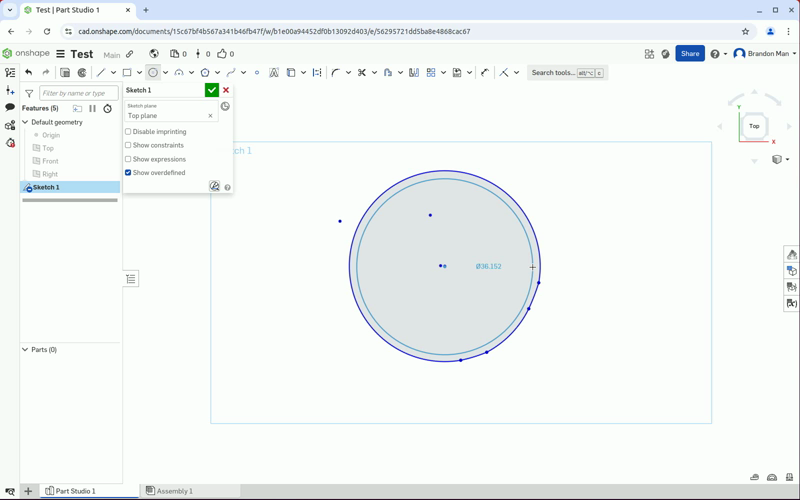
click(532, 266)
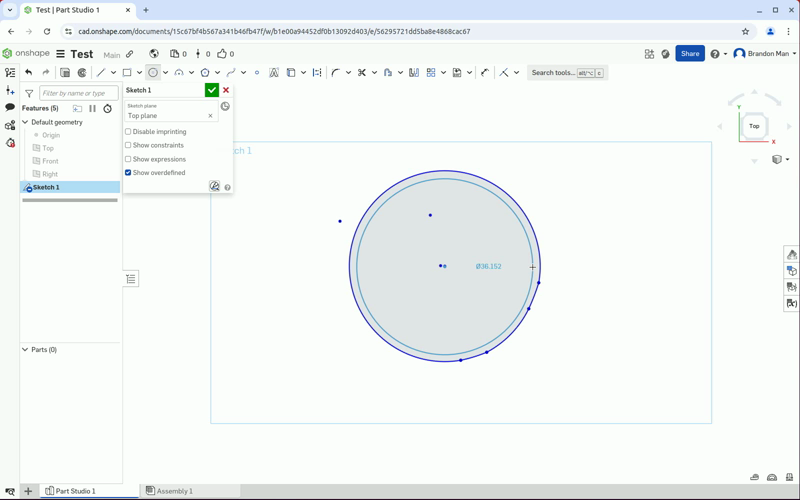
key(esc)
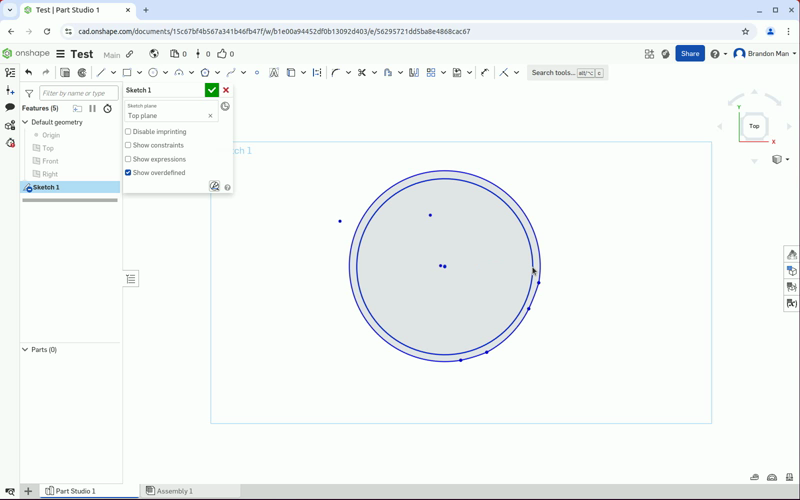
mouse_move(507, 332)
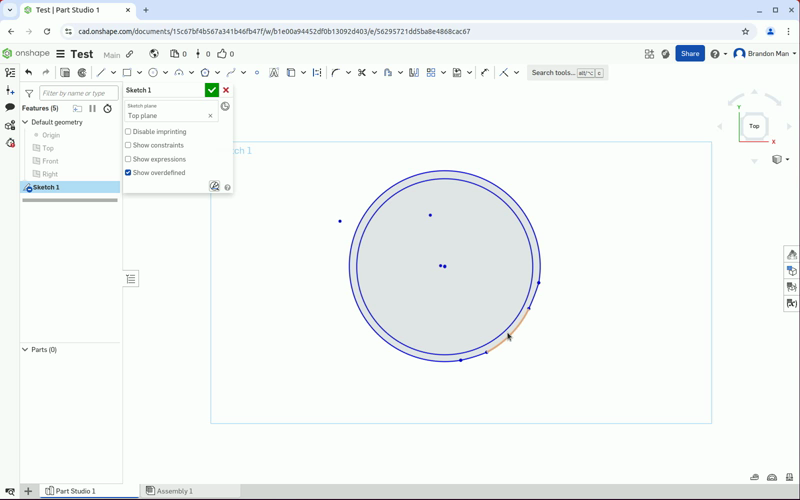
click(507, 332)
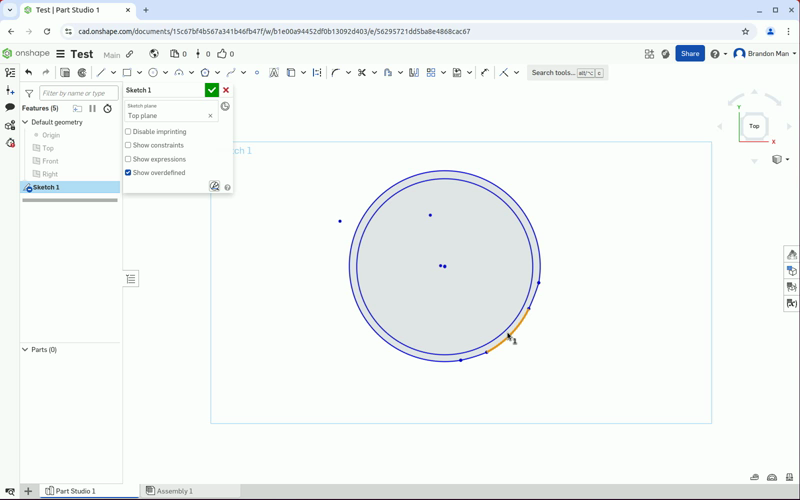
mouse_move(73, 352)
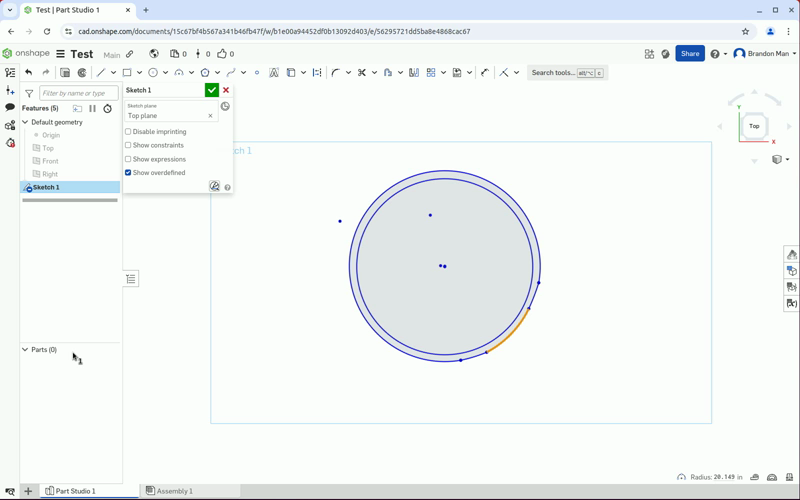
key(shift+y)
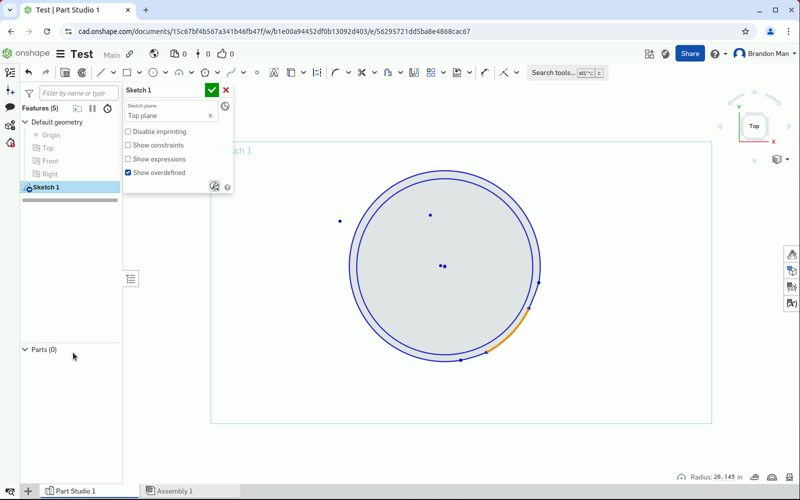
key(shift+e)
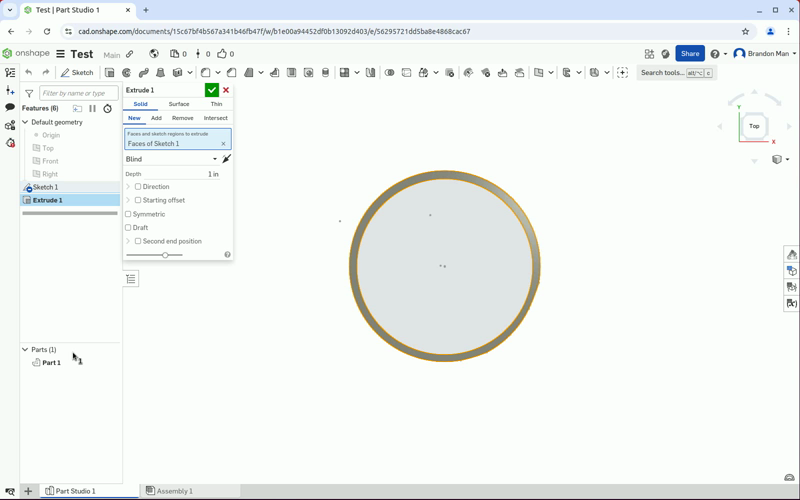
mouse_move(143, 106)
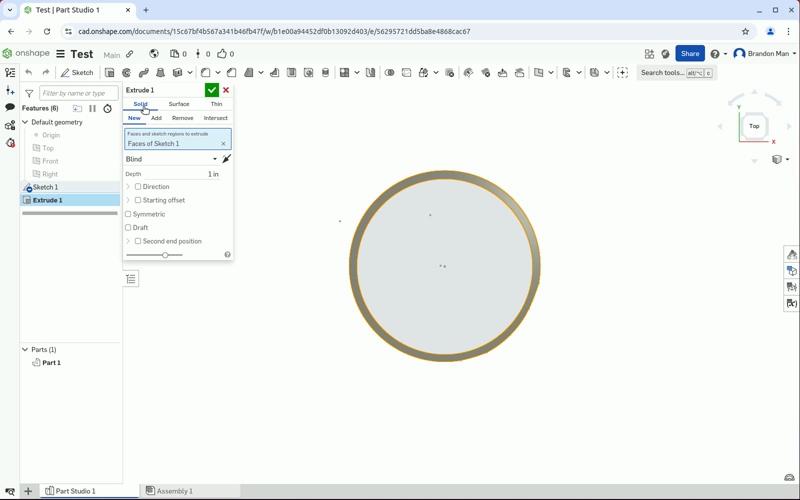
click(143, 106)
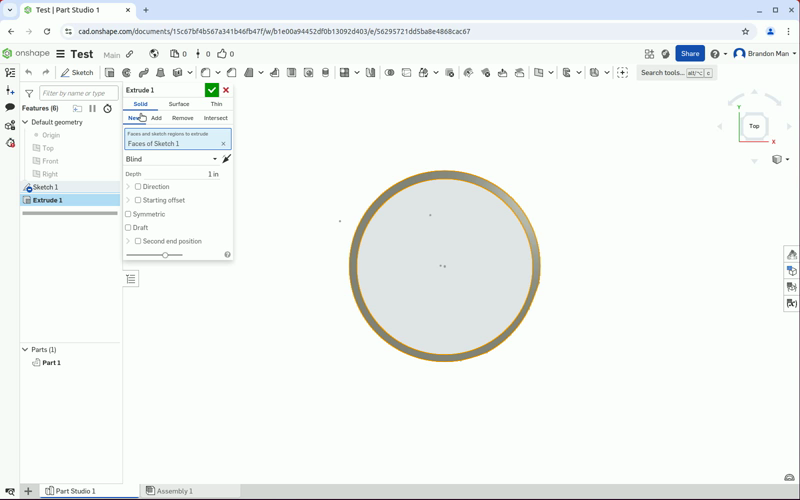
mouse_move(137, 120)
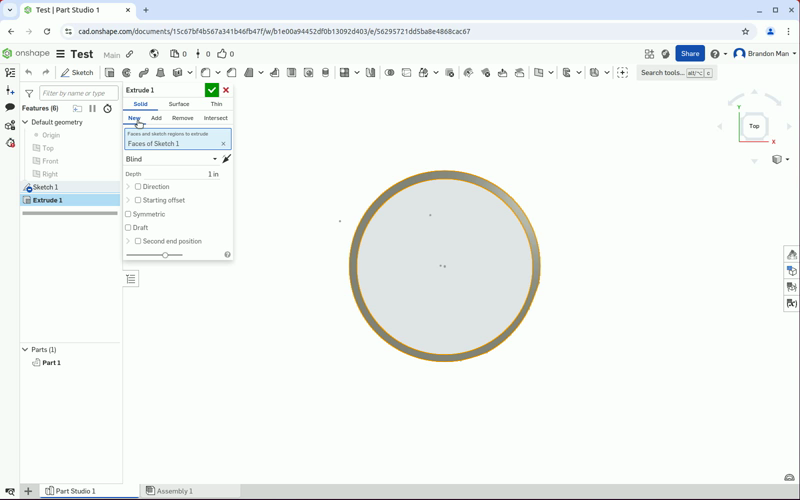
click(137, 120)
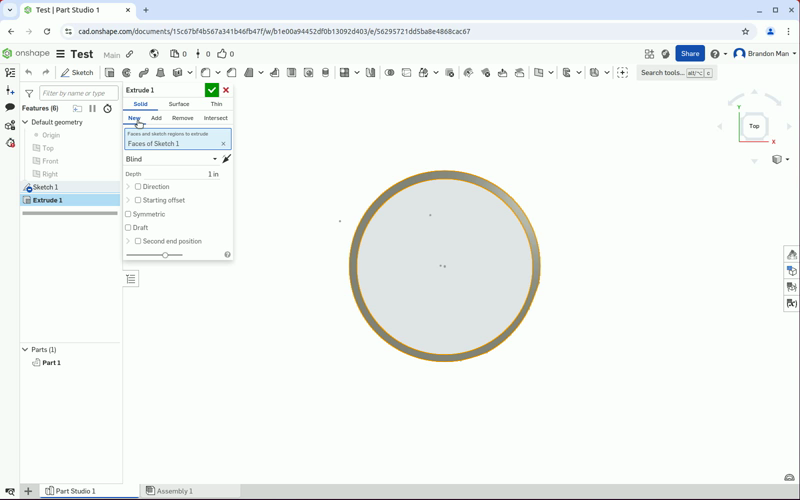
key(tab, 4)
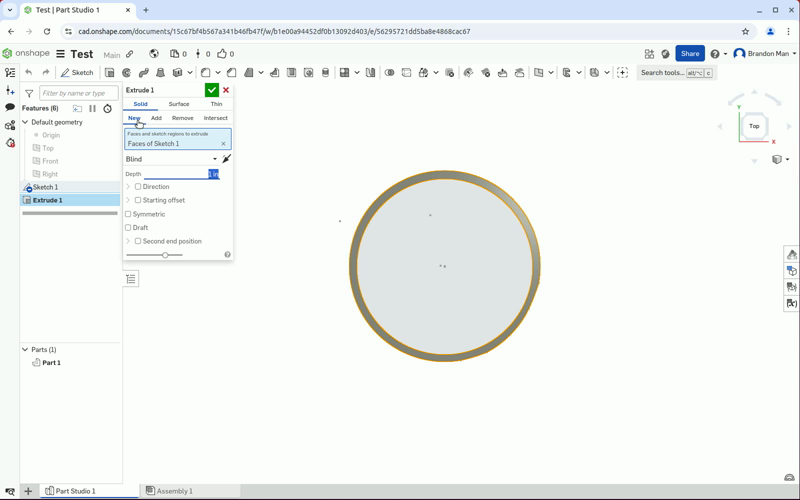
text(2.166)
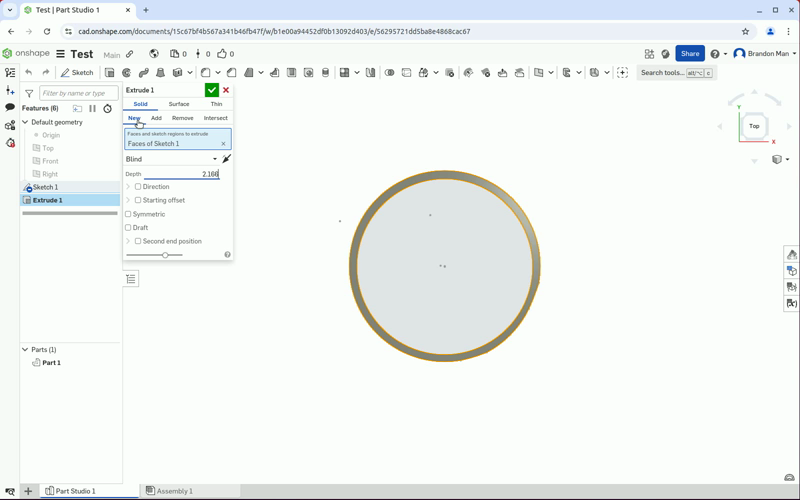
key(enter)
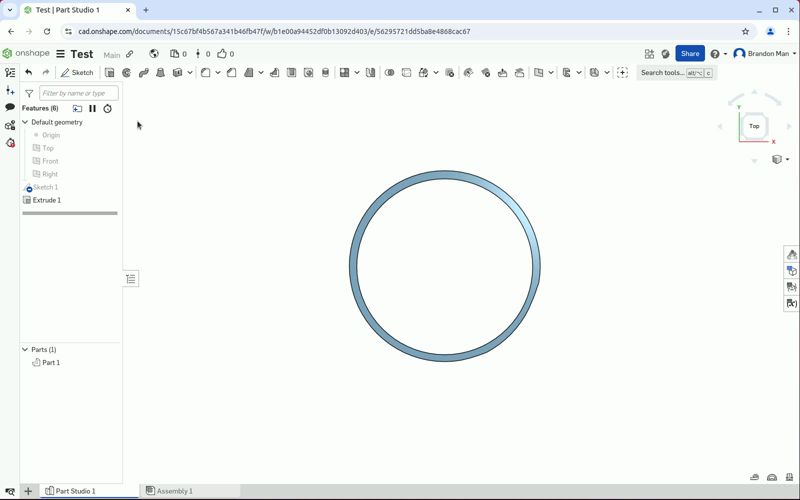
key(shift+h)
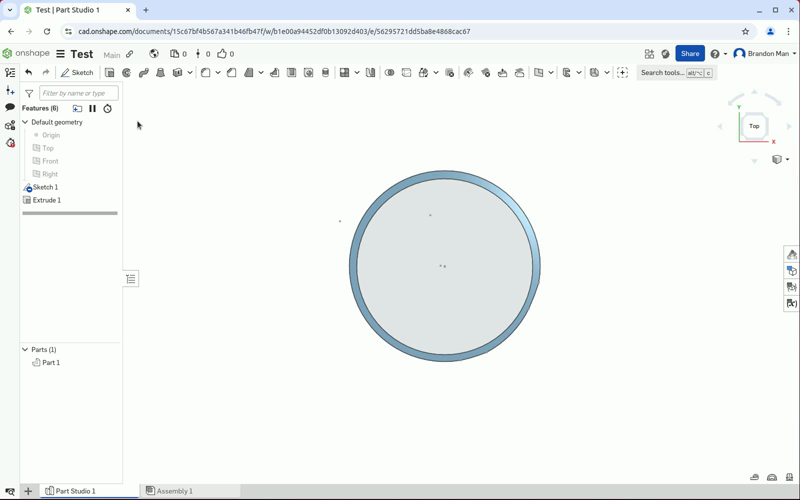
key(shift+h)
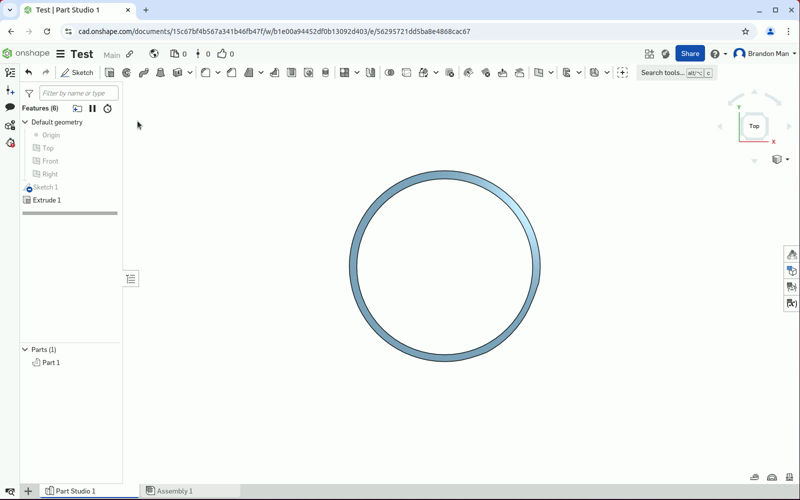
mouse_move(73, 189)
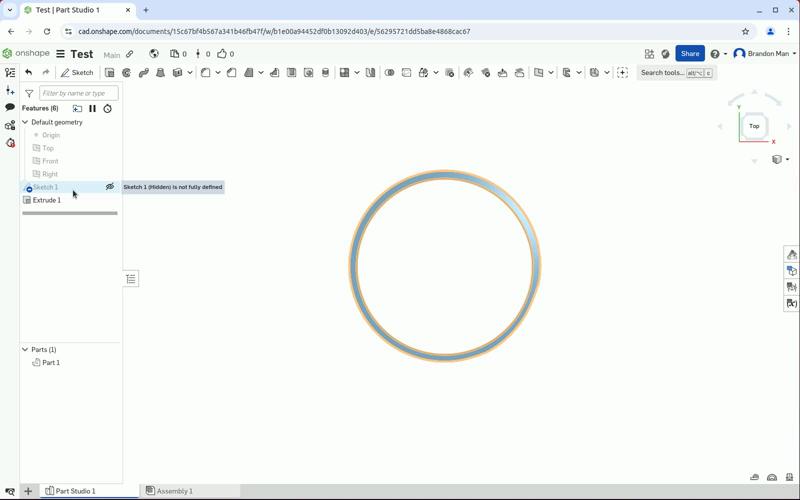
click(73, 189)
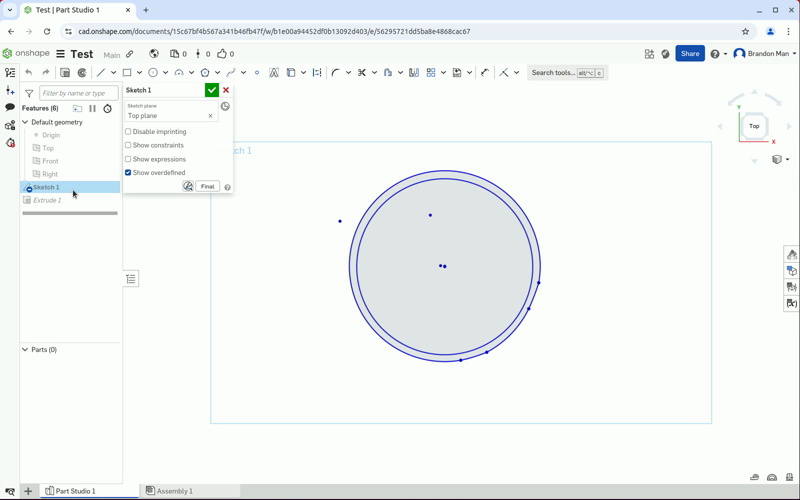
mouse_move(229, 92)
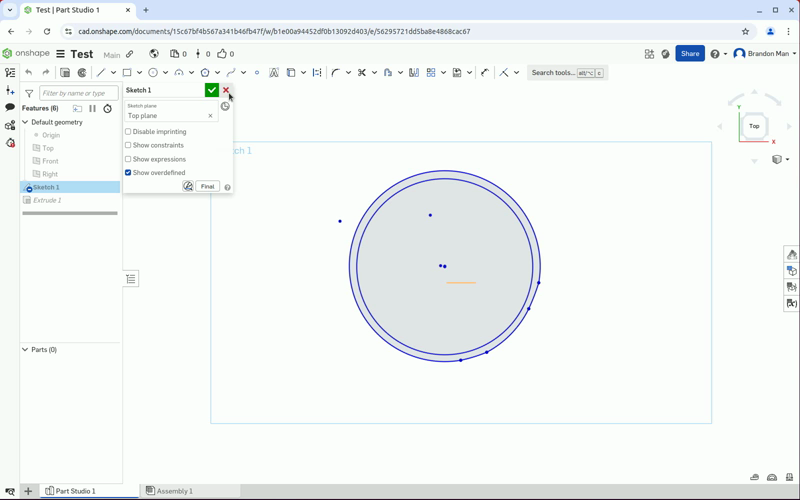
click(229, 92)
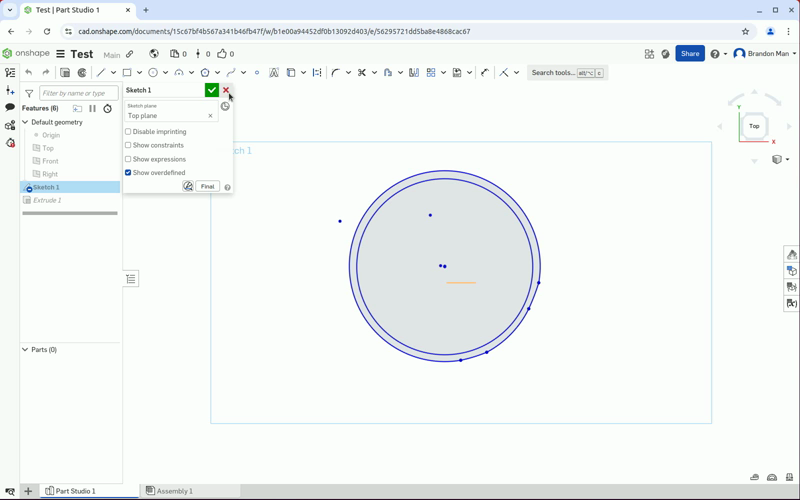
key(shift+s)
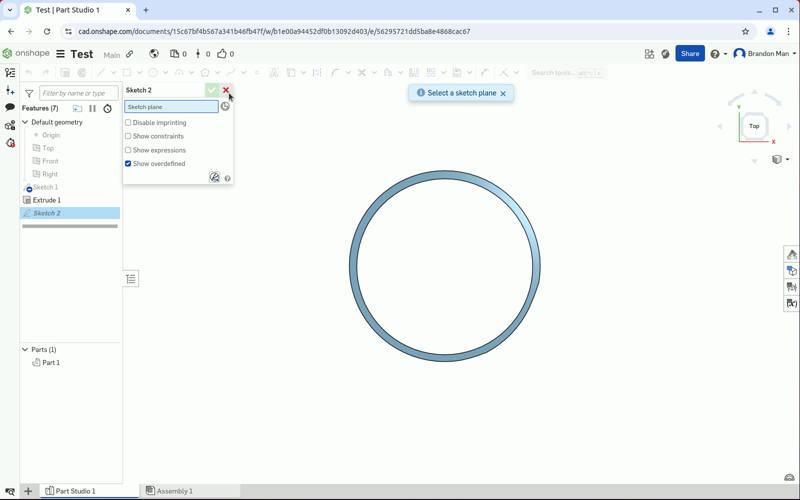
mouse_move(73, 150)
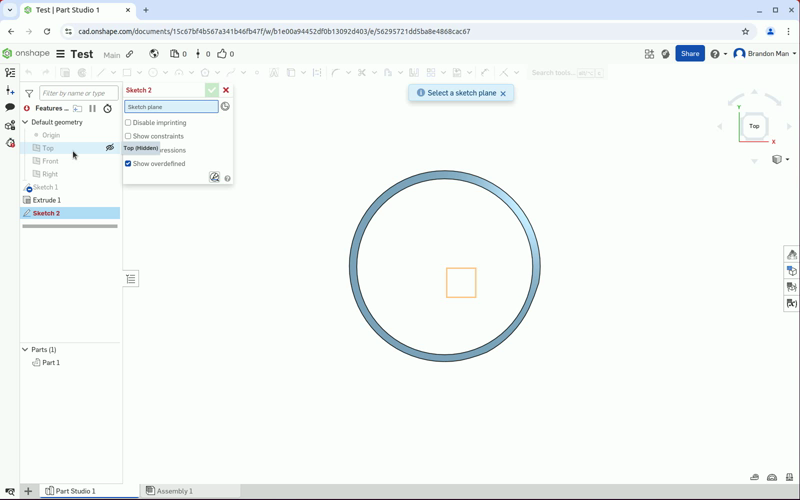
click(73, 150)
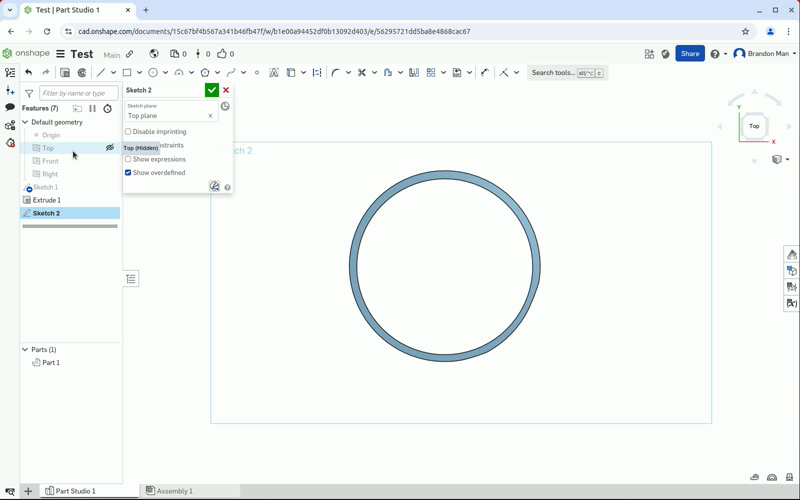
mouse_move(73, 352)
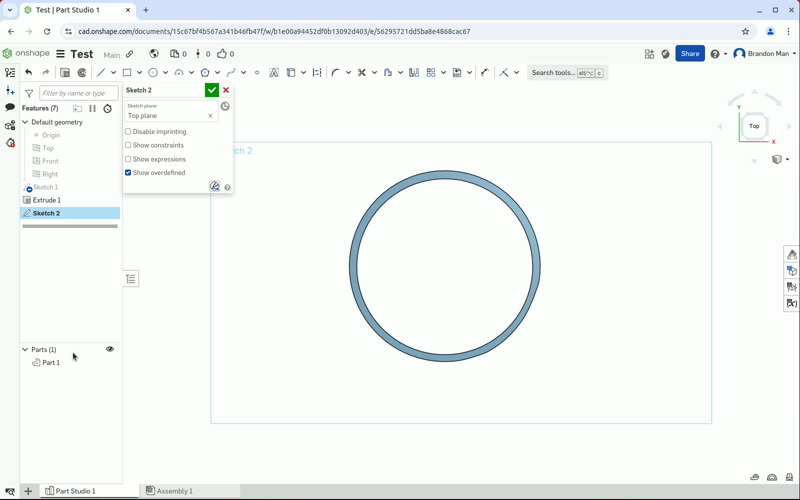
key(y)
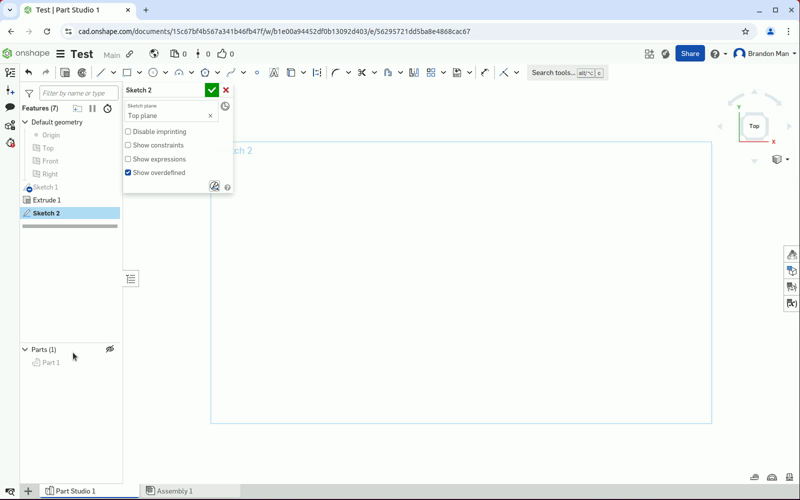
key(c)
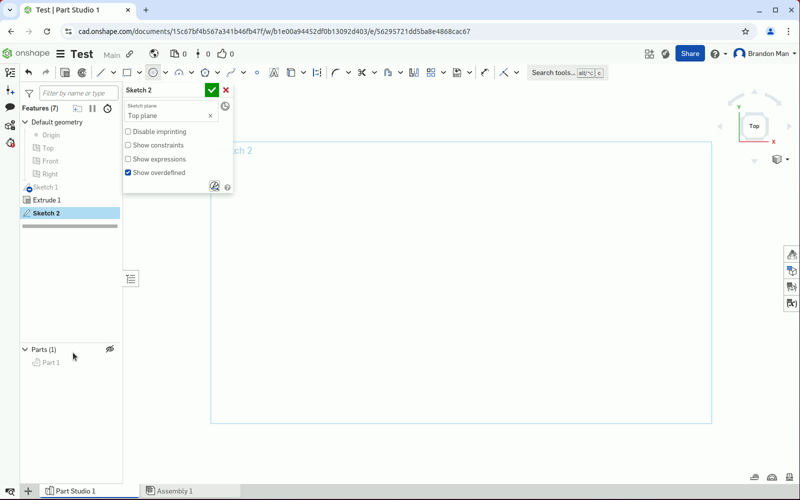
key_down(shift)
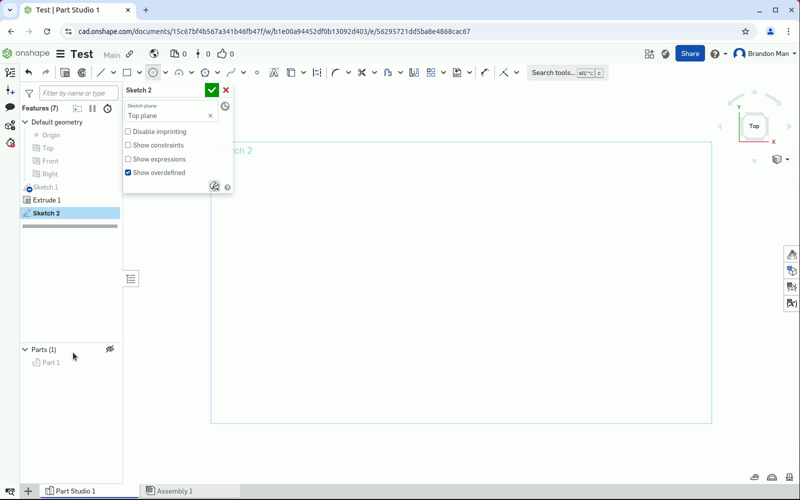
mouse_move(443, 265)
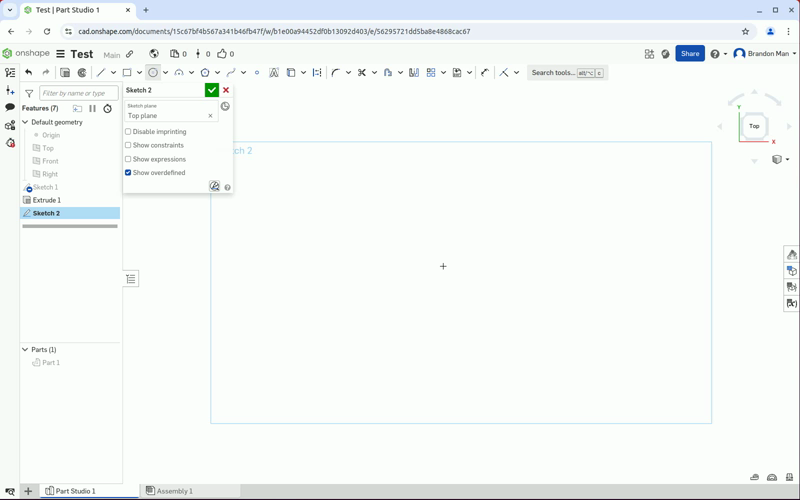
click(443, 265)
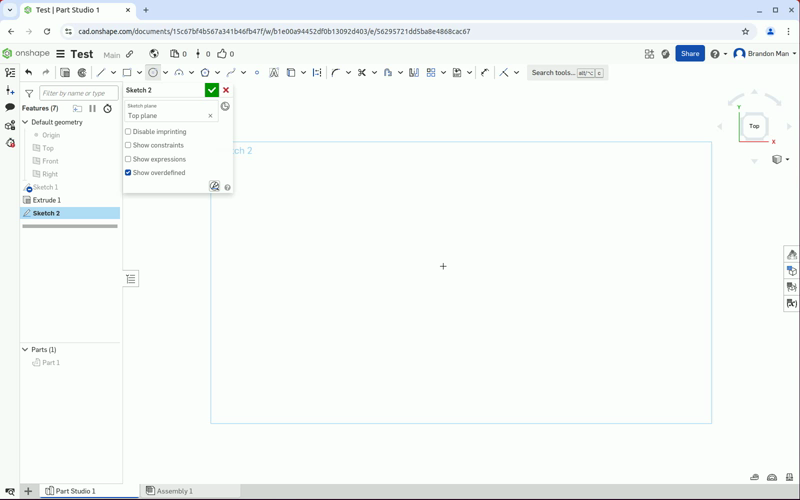
key_up(shift)
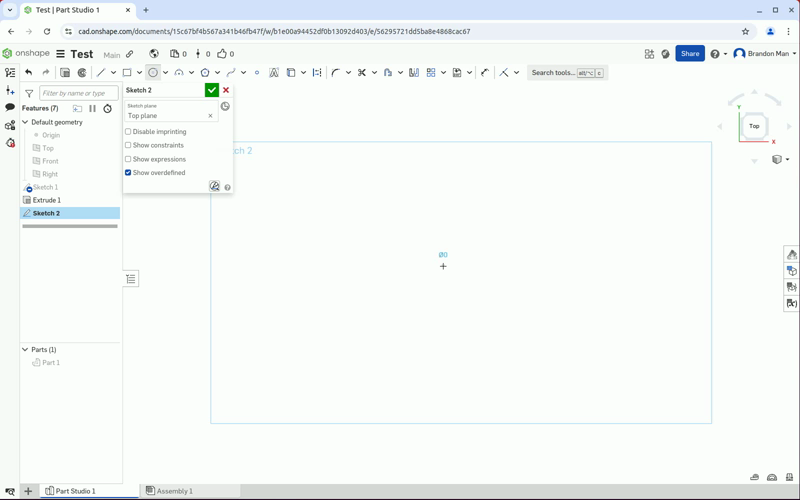
mouse_move(517, 265)
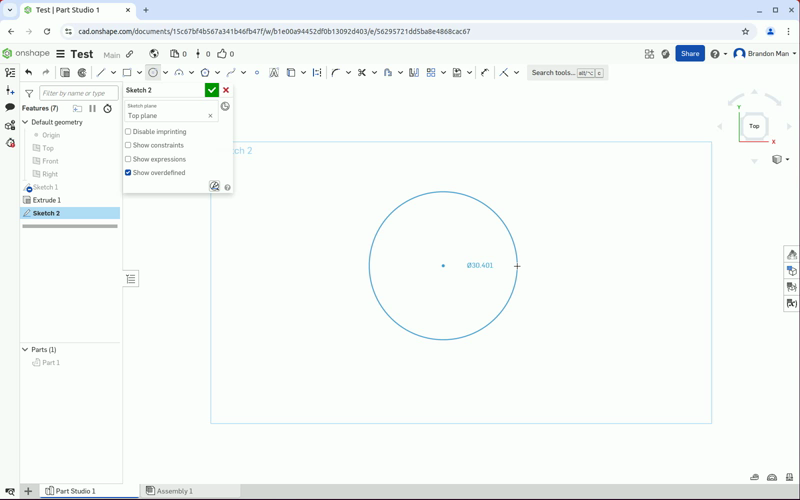
click(517, 265)
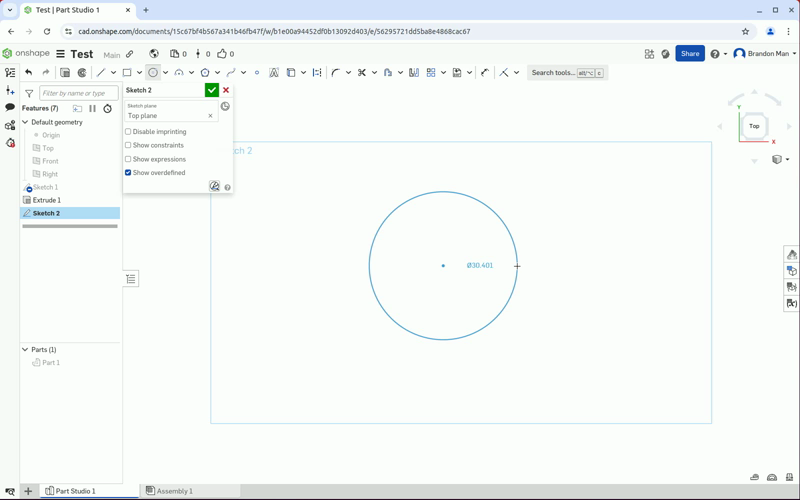
key(esc)
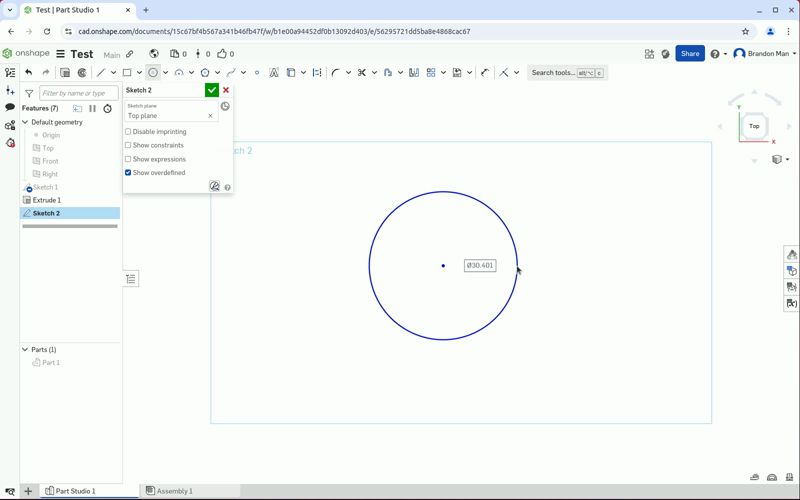
key(c)
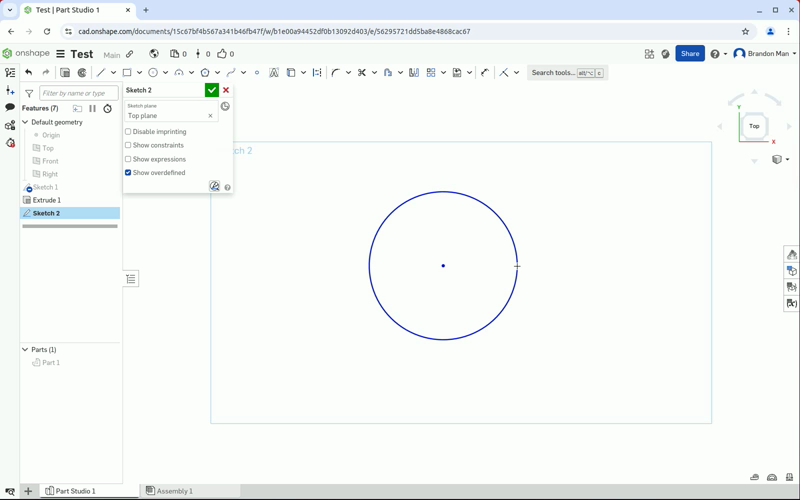
key_down(shift)
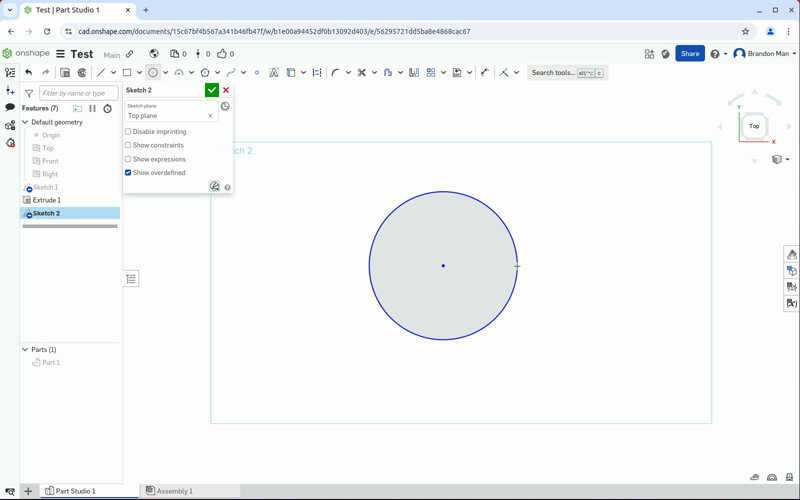
mouse_move(443, 265)
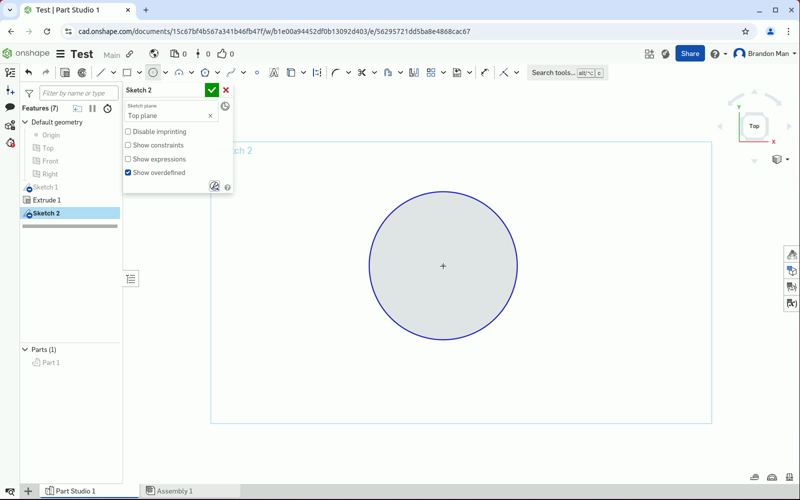
click(443, 265)
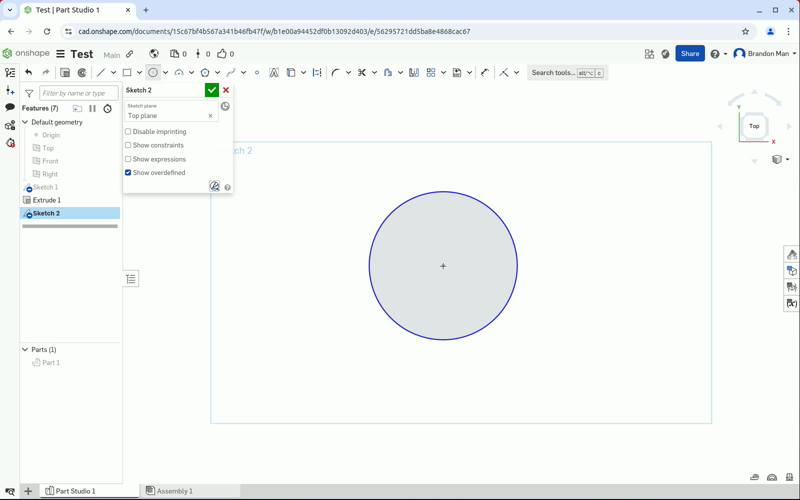
key_up(shift)
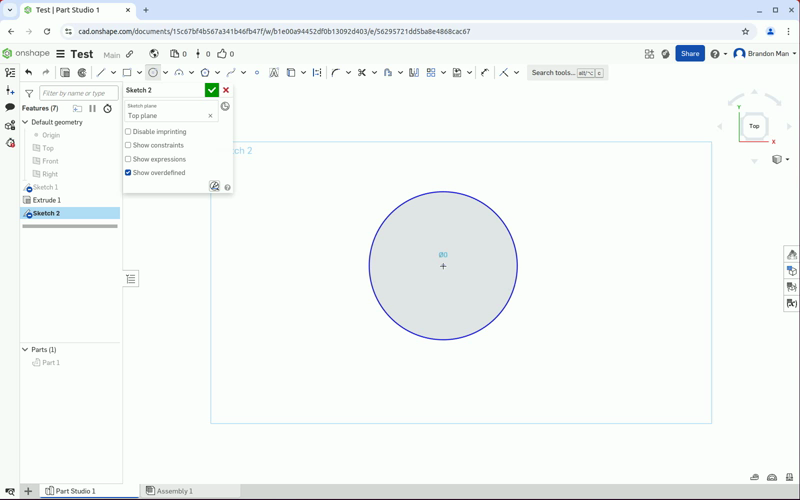
mouse_move(475, 265)
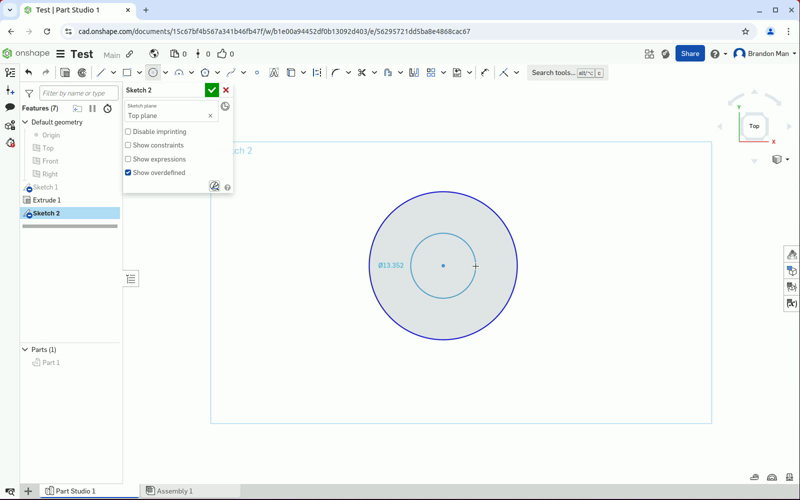
click(475, 265)
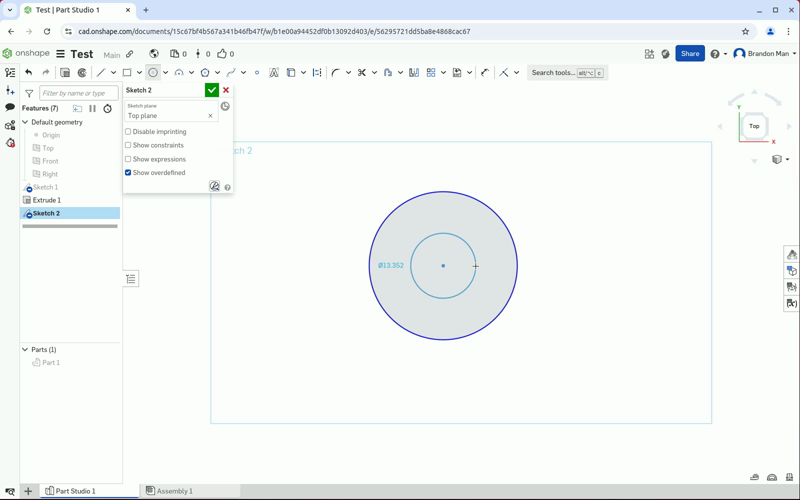
key(esc)
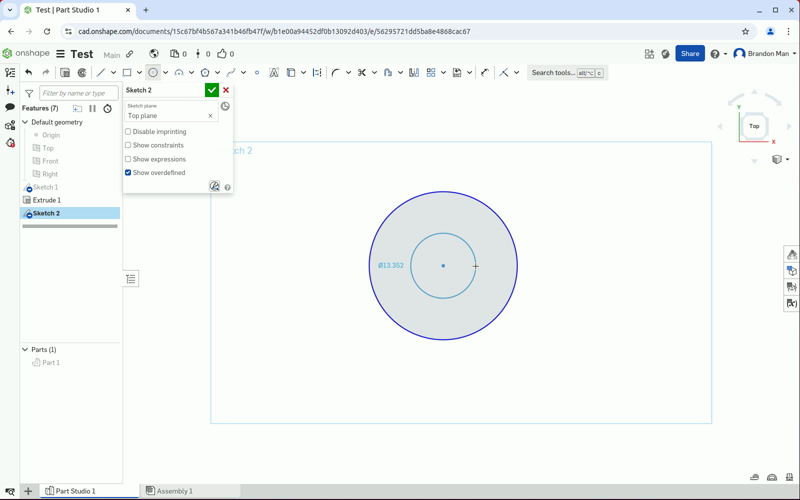
mouse_move(483, 248)
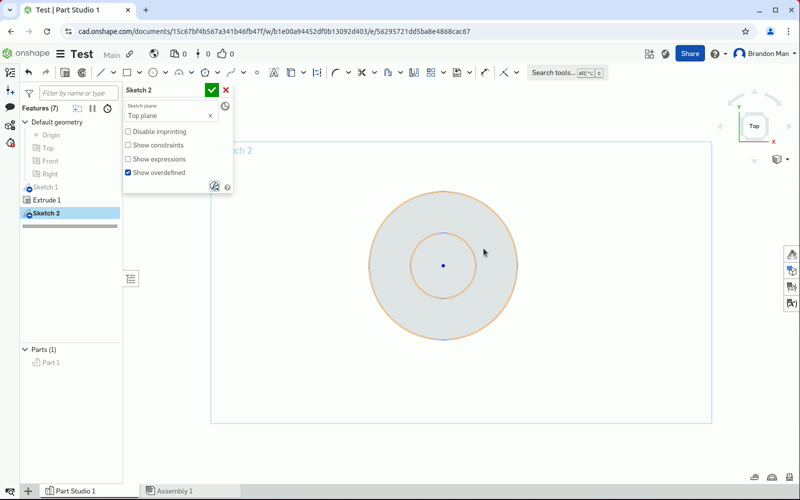
click(483, 248)
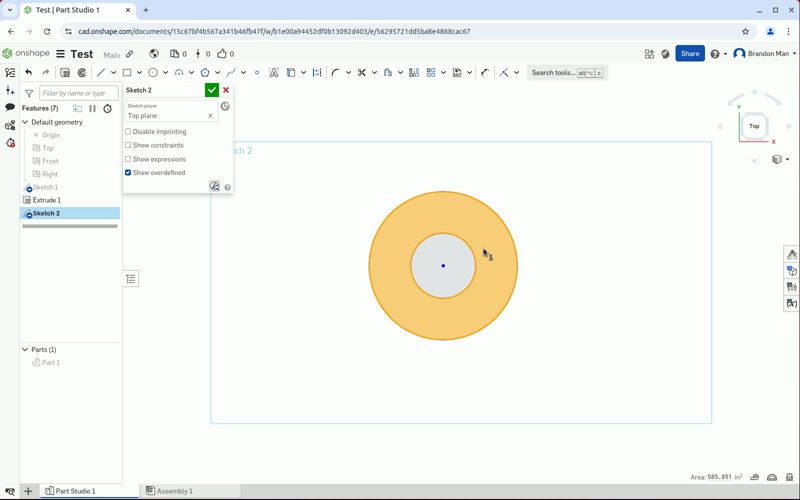
mouse_move(73, 352)
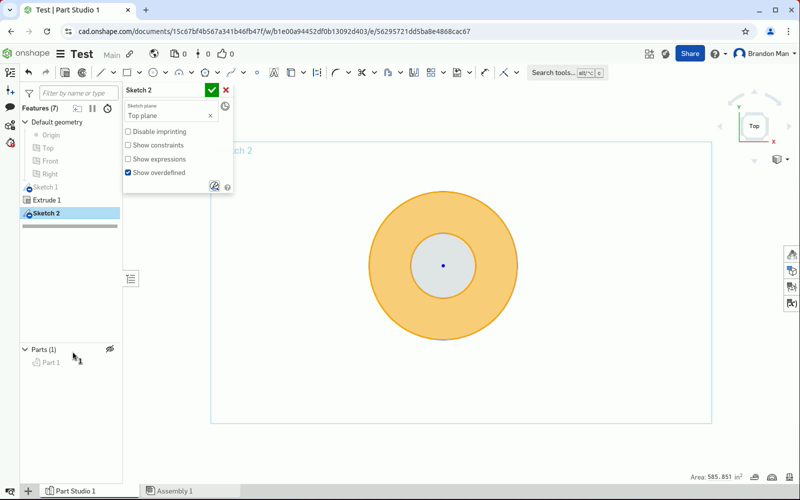
key(shift+y)
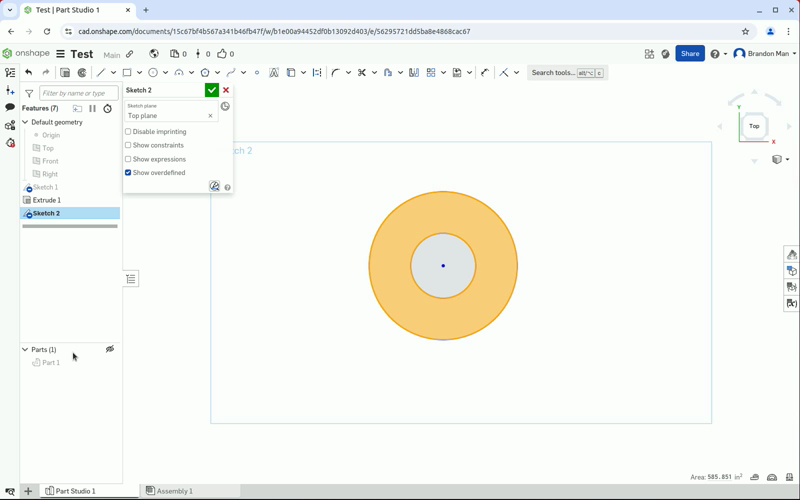
key(shift+e)
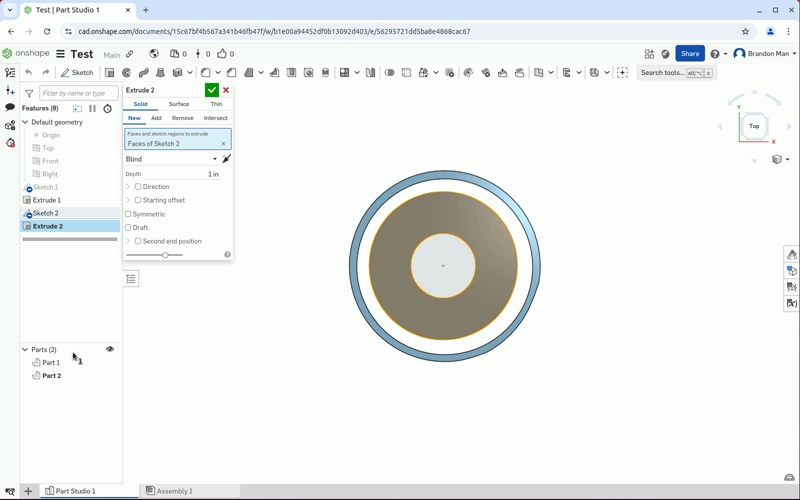
mouse_move(143, 106)
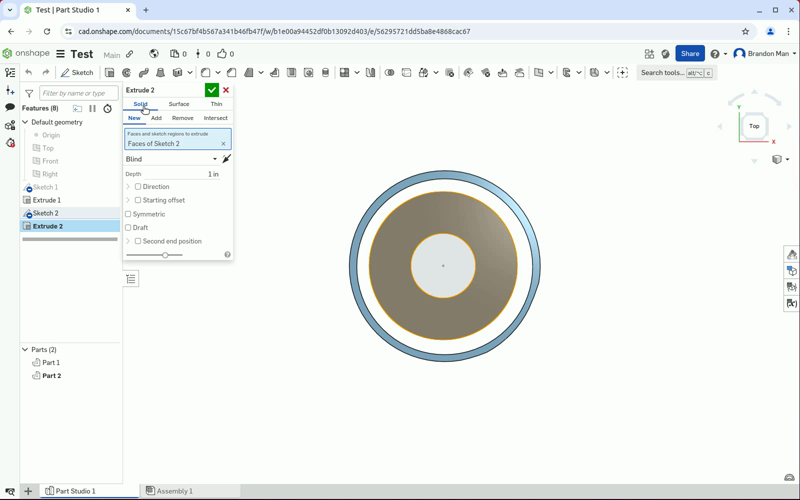
click(143, 106)
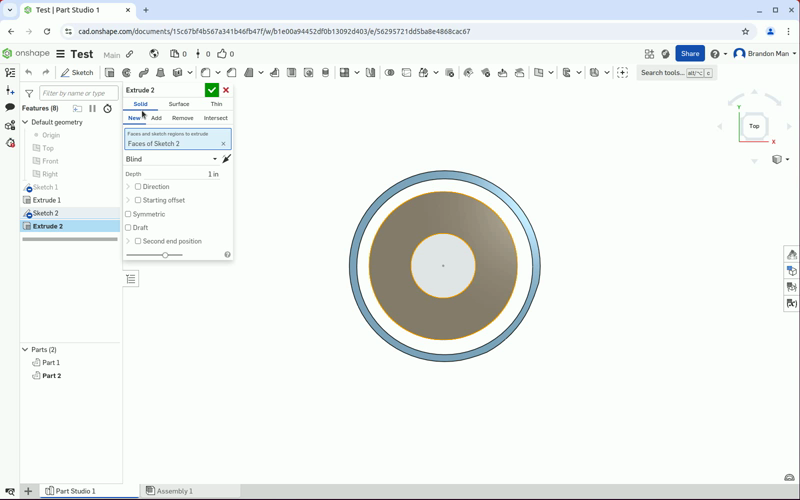
mouse_move(137, 120)
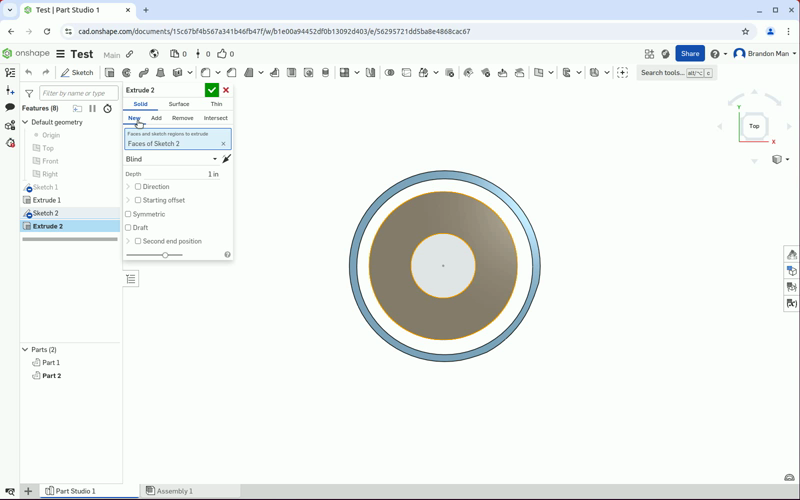
click(137, 120)
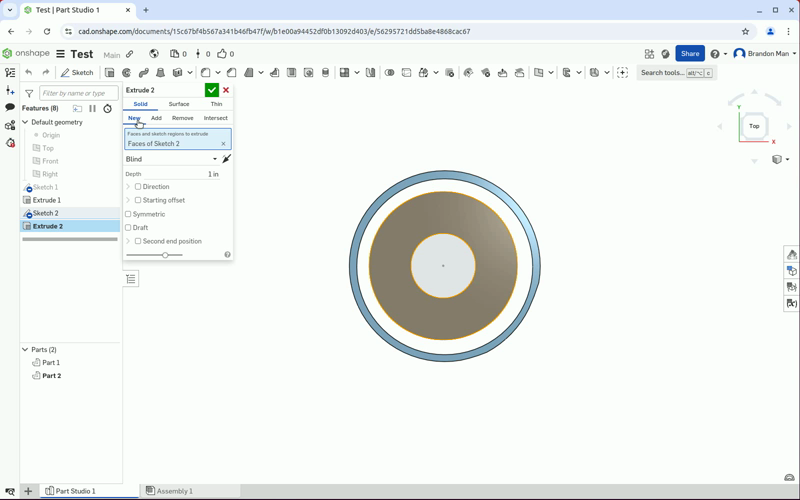
key(tab, 4)
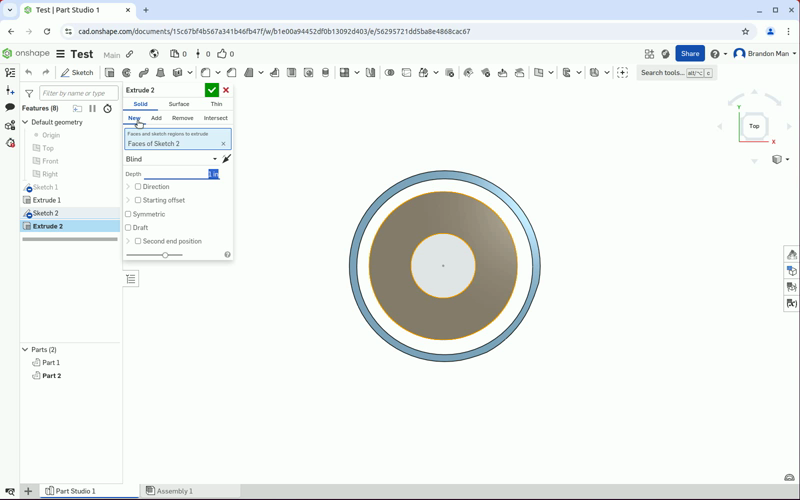
text(2.166)
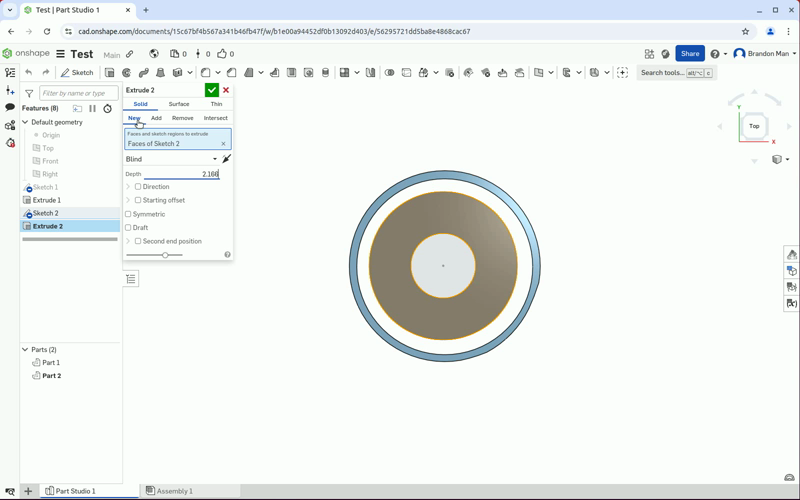
key(enter)
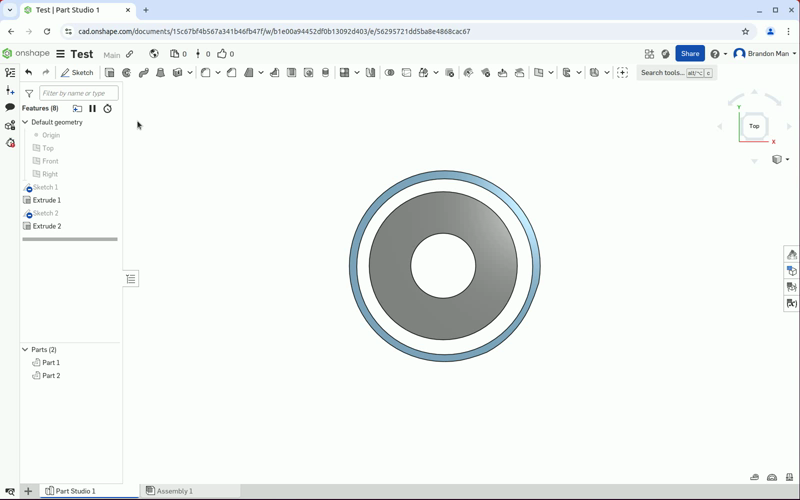
key(shift+h)
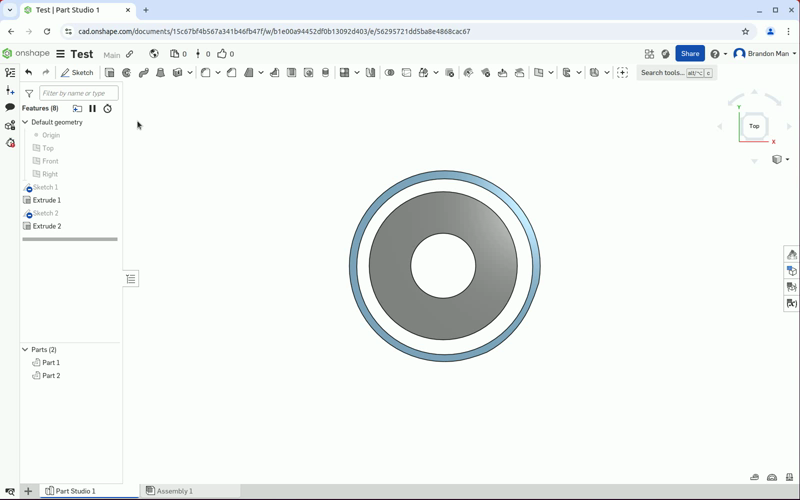
key(shift+h)
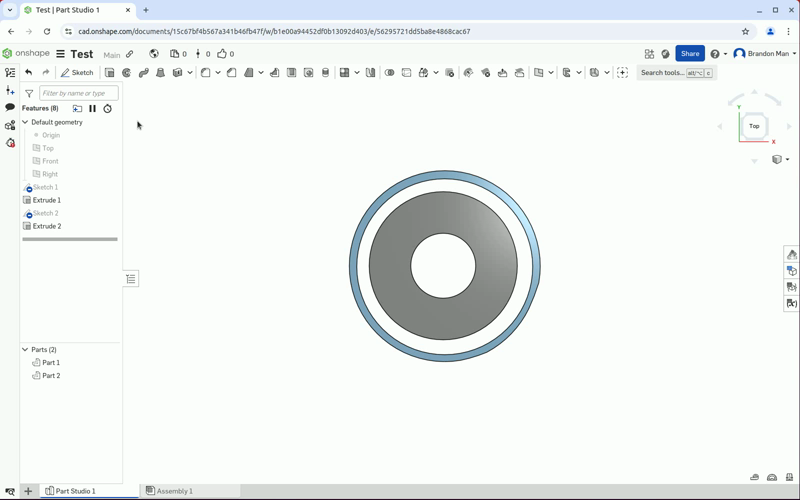
mouse_move(73, 189)
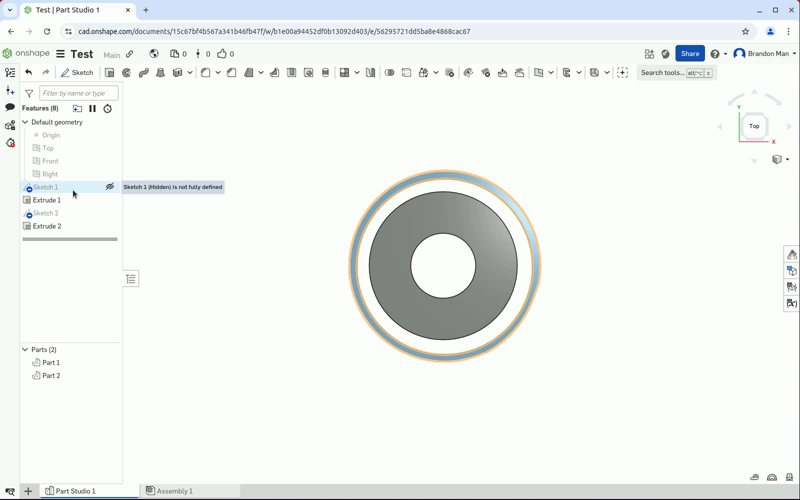
click(73, 189)
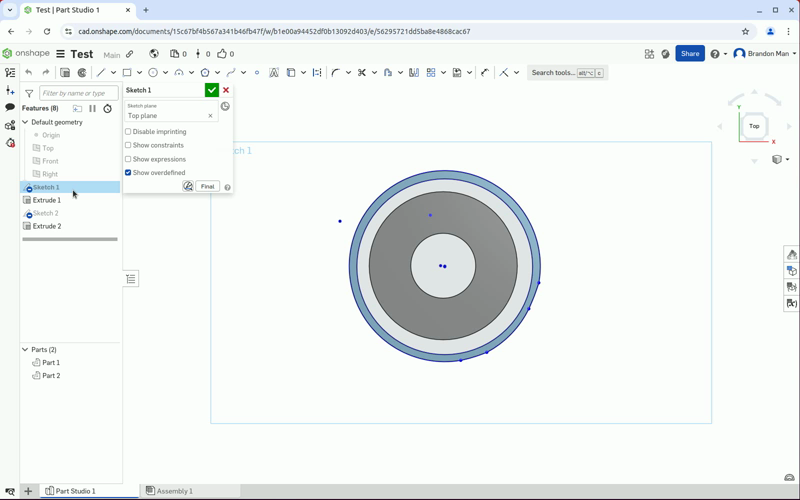
mouse_move(229, 92)
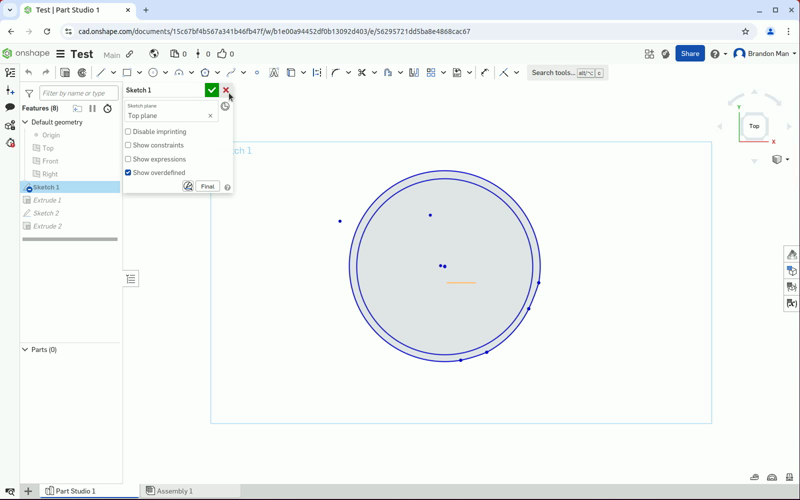
click(229, 92)
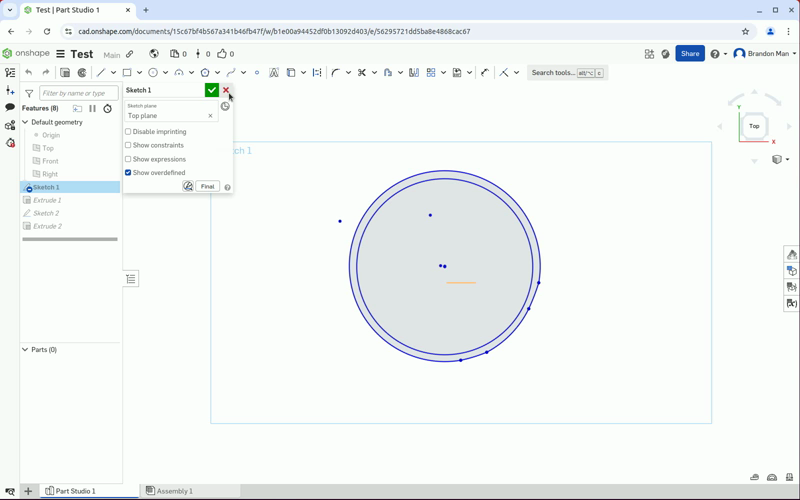
key(shift+s)
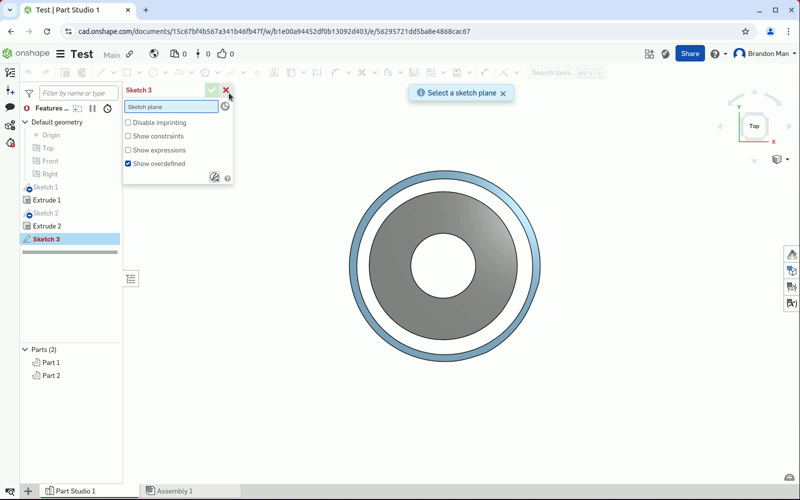
mouse_move(73, 150)
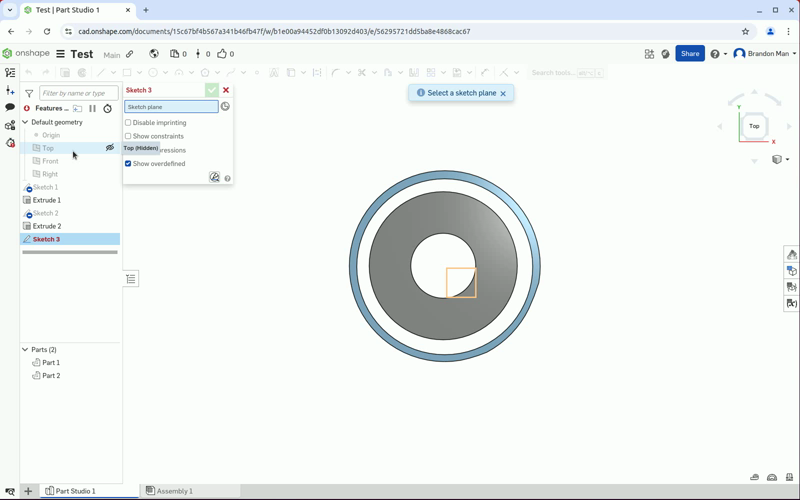
click(73, 150)
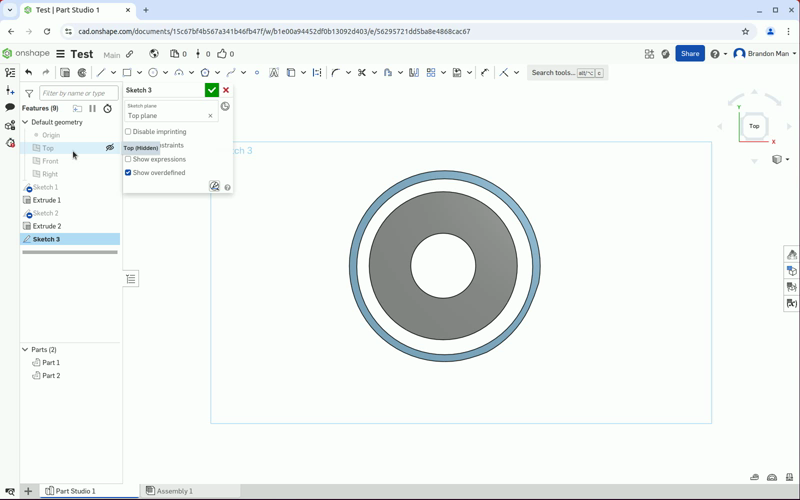
mouse_move(73, 352)
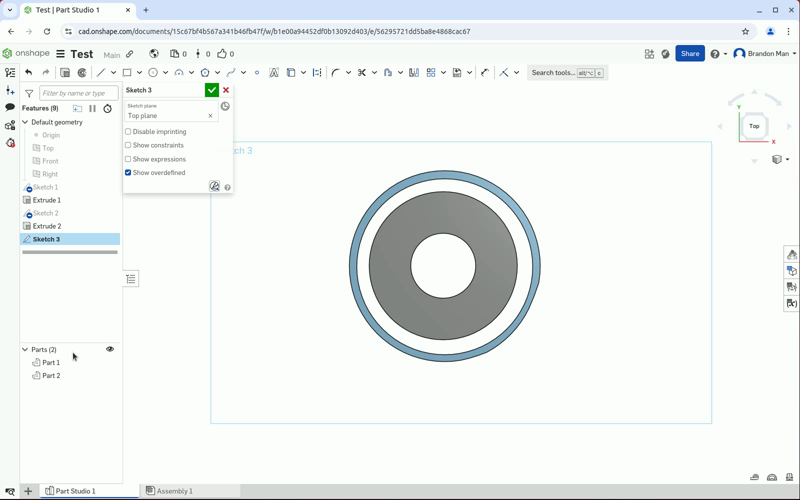
key(y)
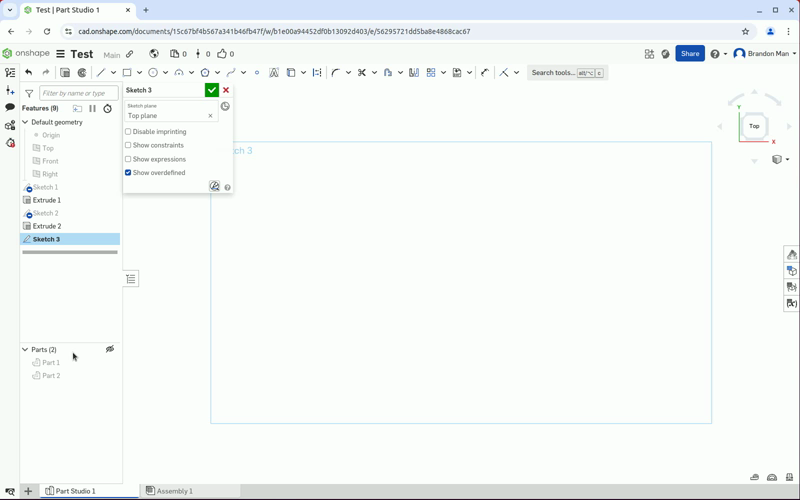
key(c)
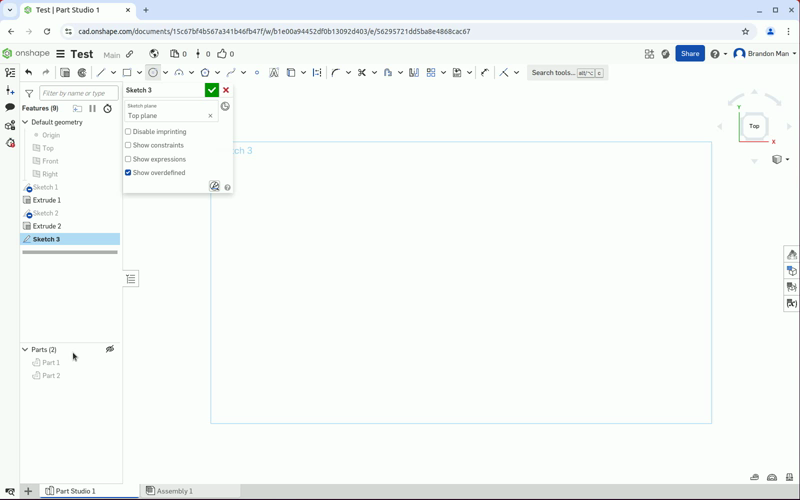
key_down(shift)
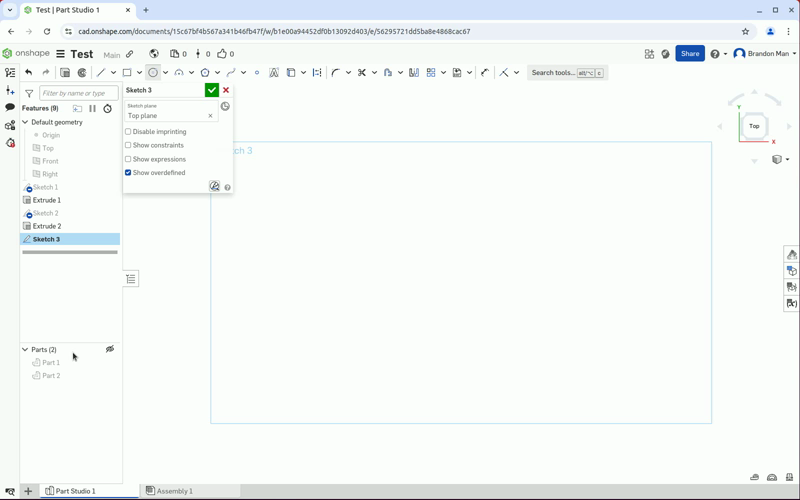
mouse_move(443, 265)
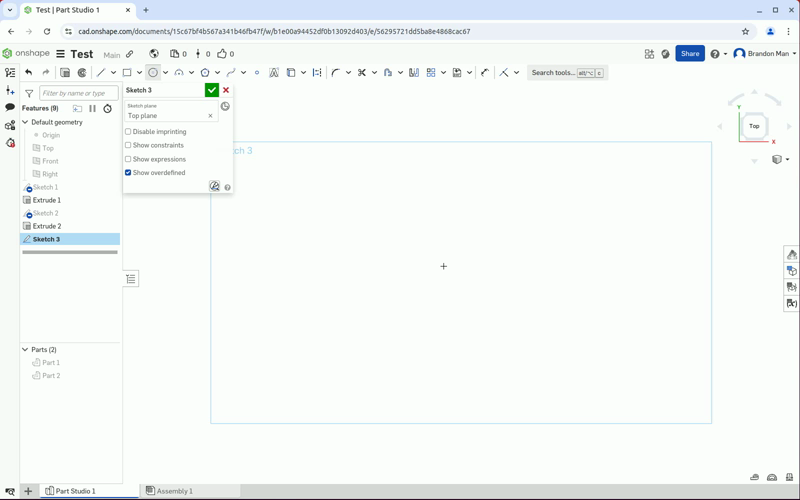
click(443, 265)
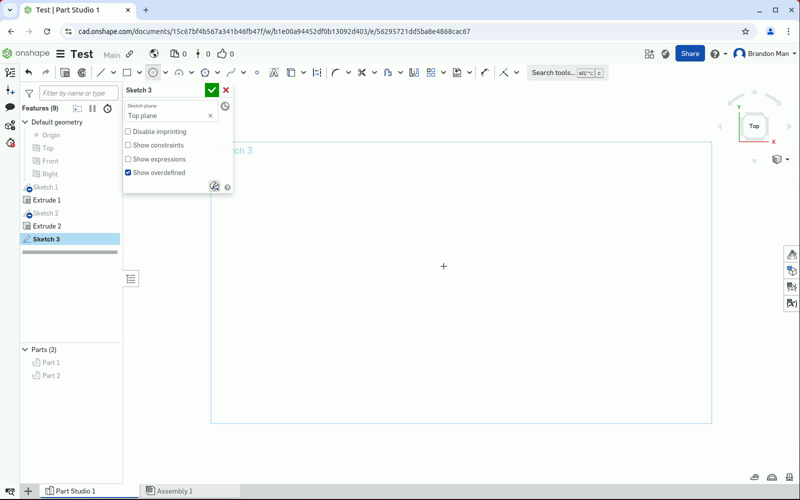
key_up(shift)
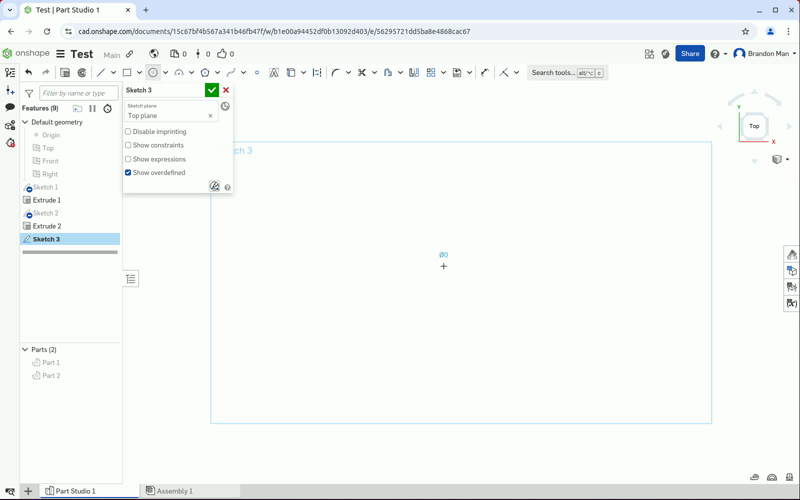
mouse_move(470, 265)
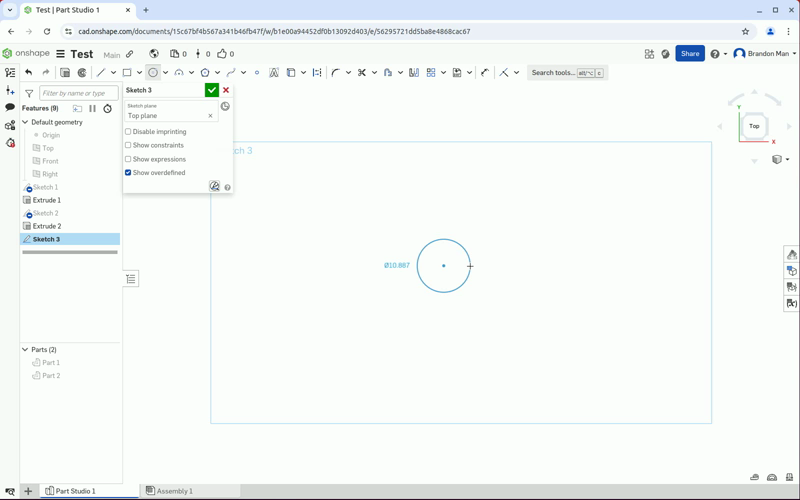
click(470, 265)
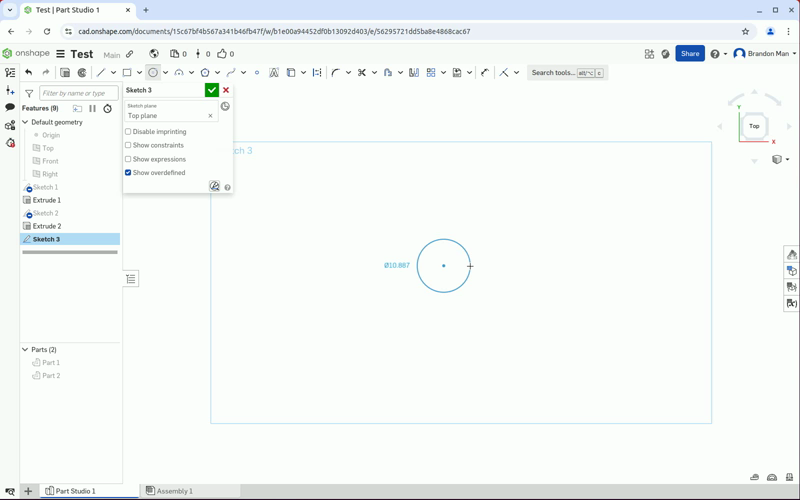
key(esc)
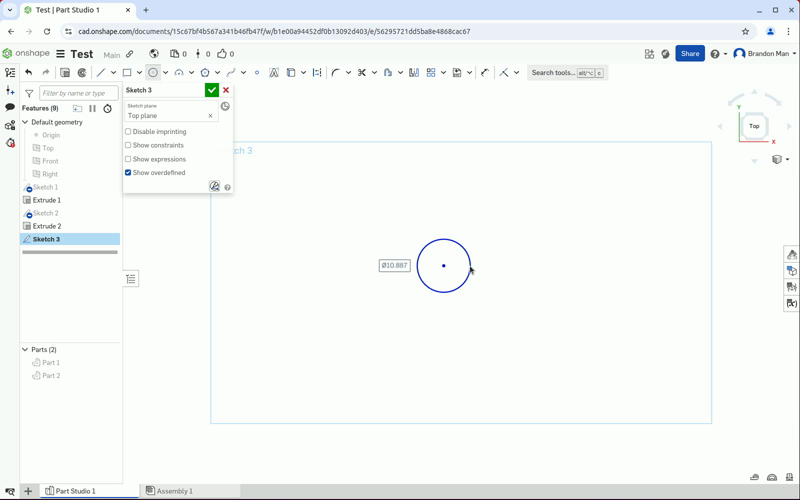
key(c)
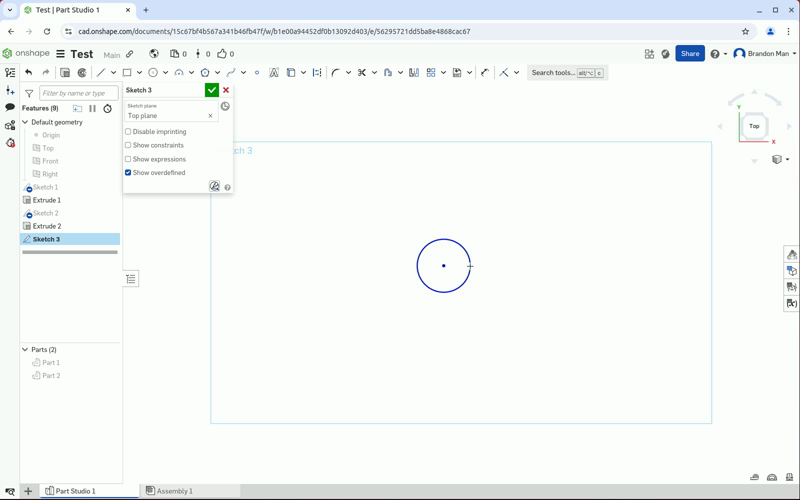
key_down(shift)
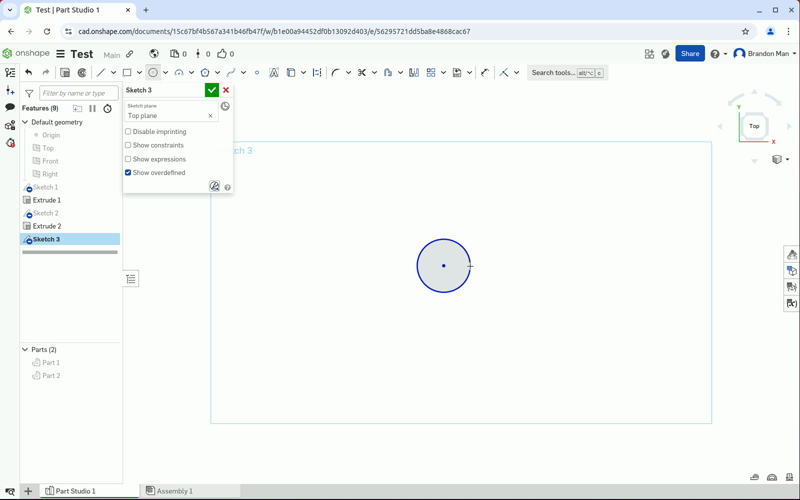
mouse_move(444, 265)
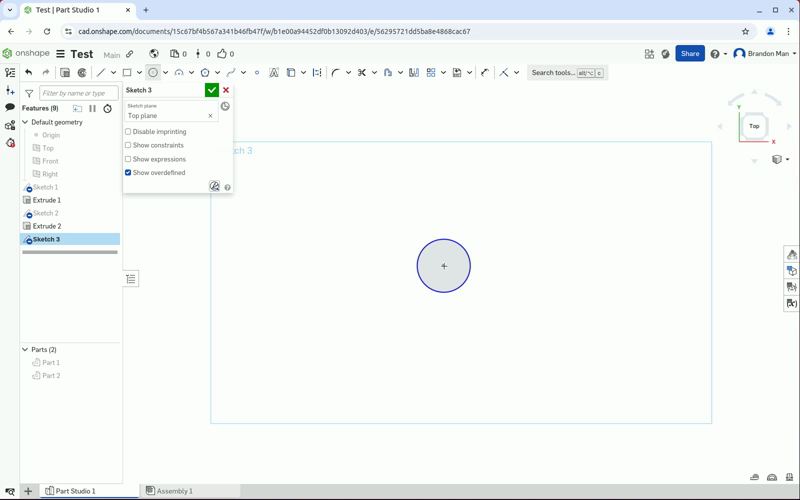
scroll(6)
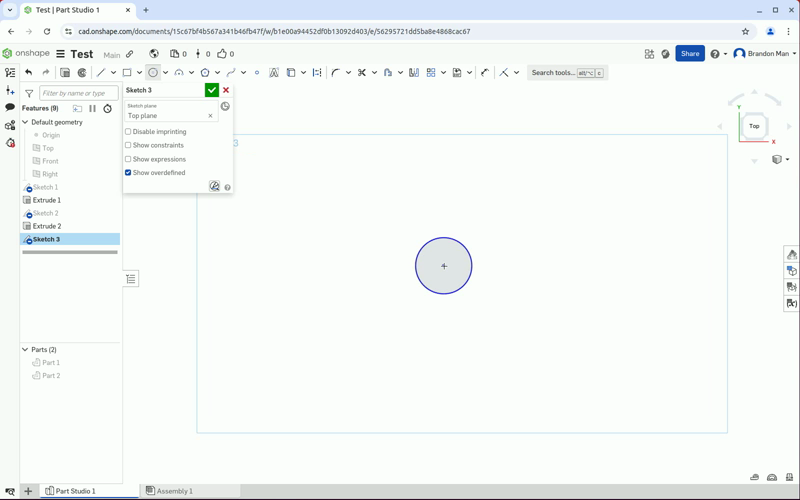
scroll(6)
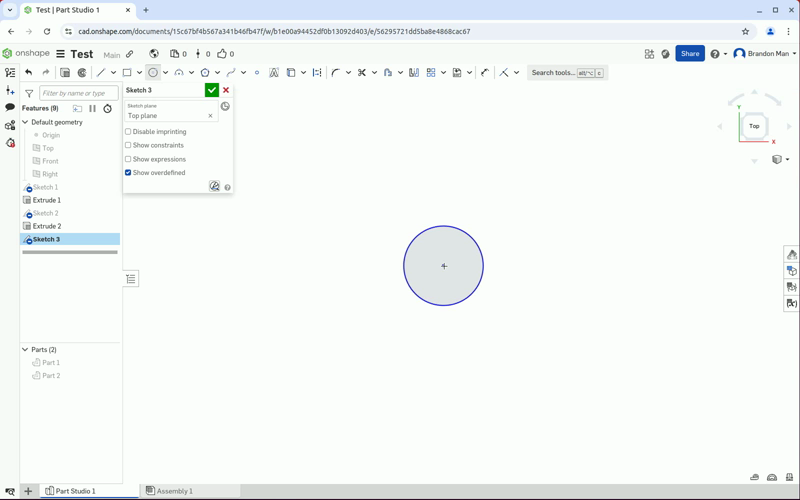
scroll(6)
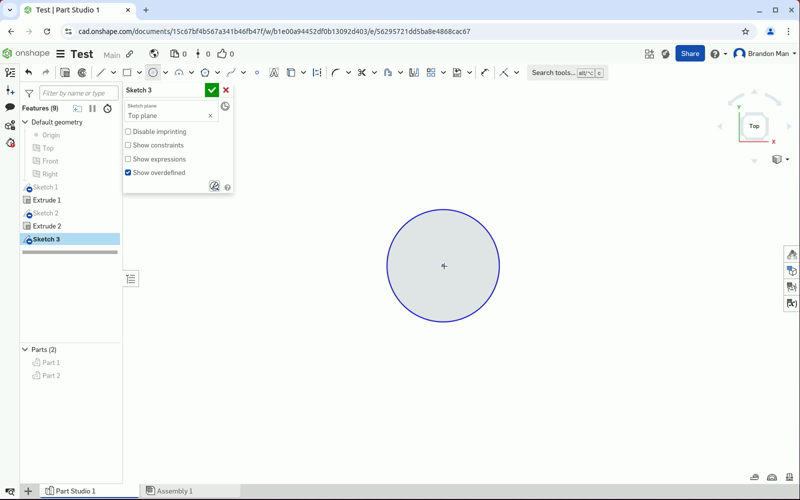
scroll(6)
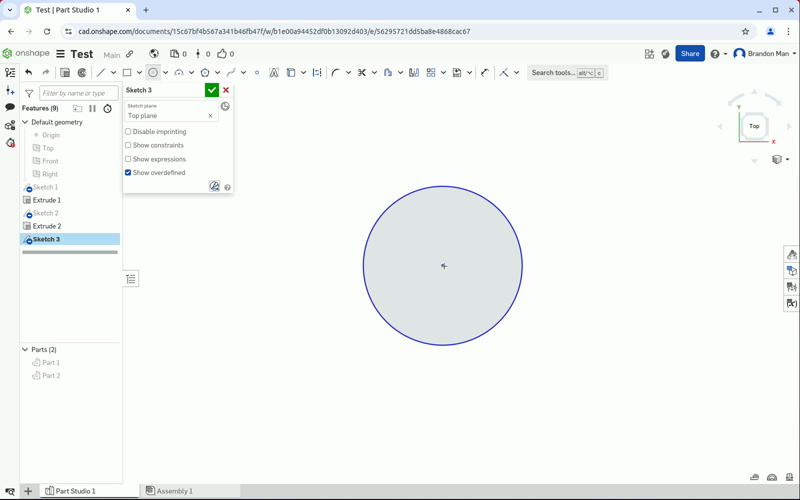
scroll(6)
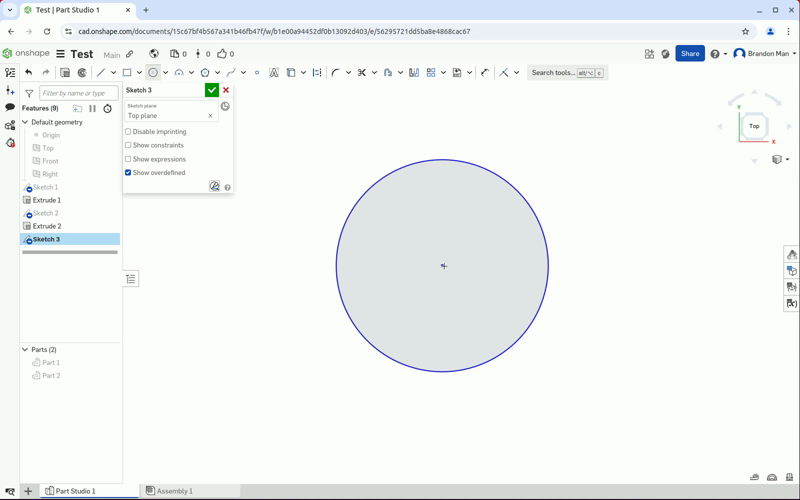
scroll(6)
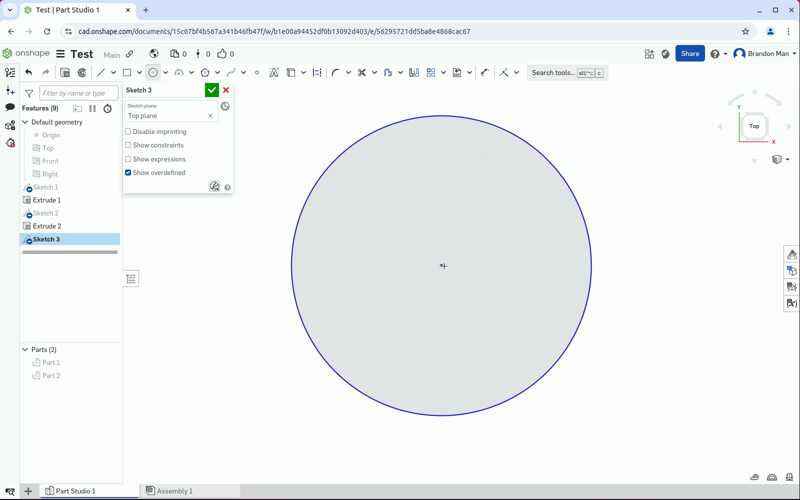
scroll(6)
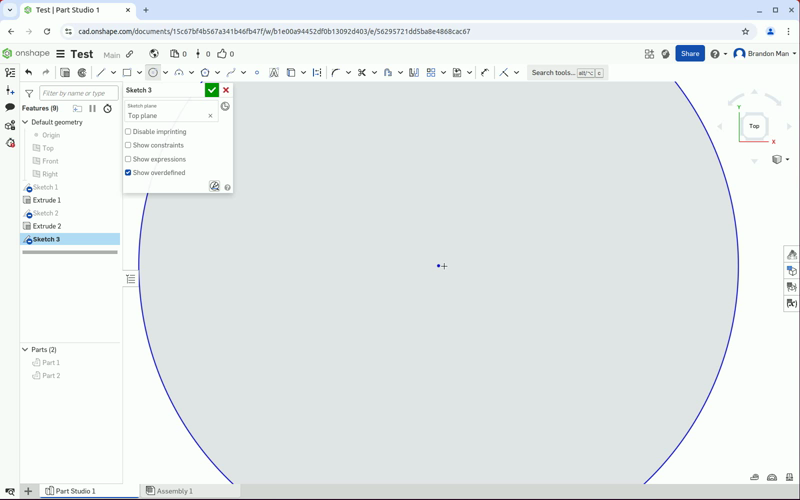
click(444, 265)
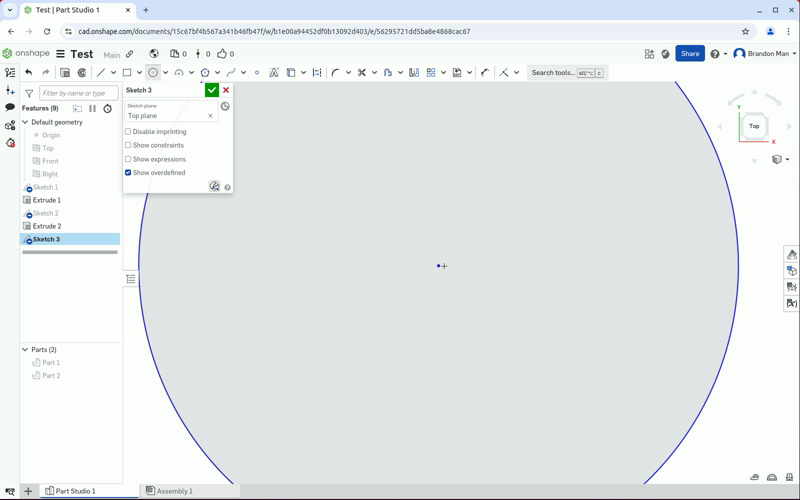
scroll(-6)
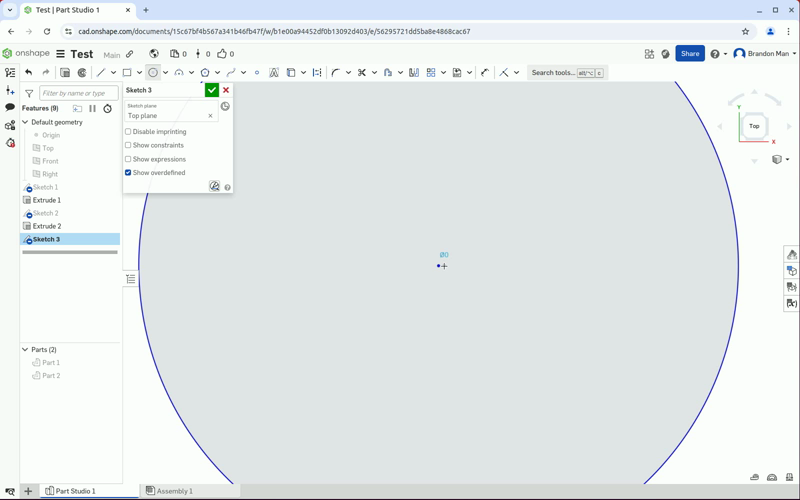
scroll(-6)
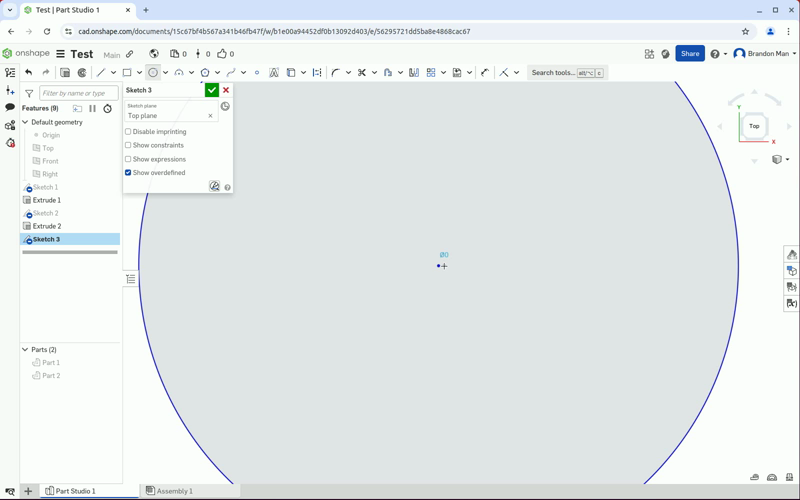
scroll(-6)
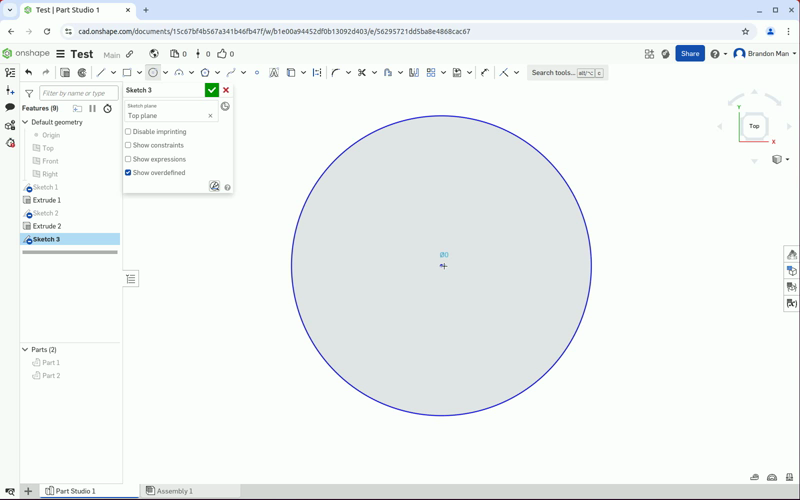
scroll(-6)
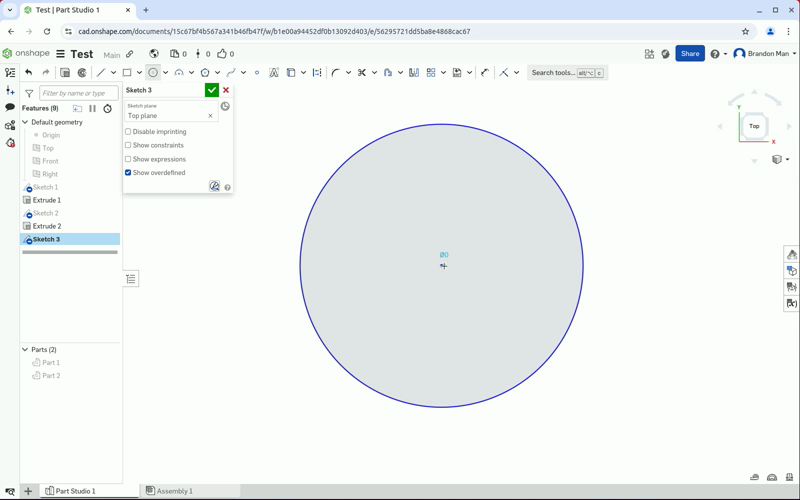
scroll(-6)
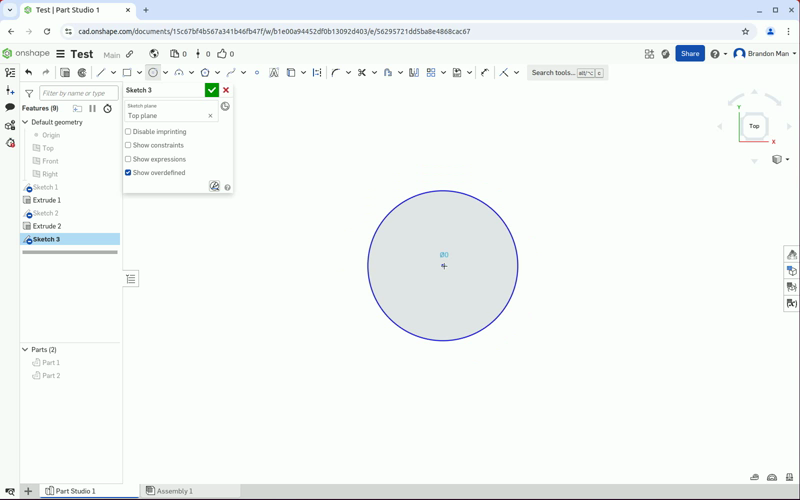
scroll(-6)
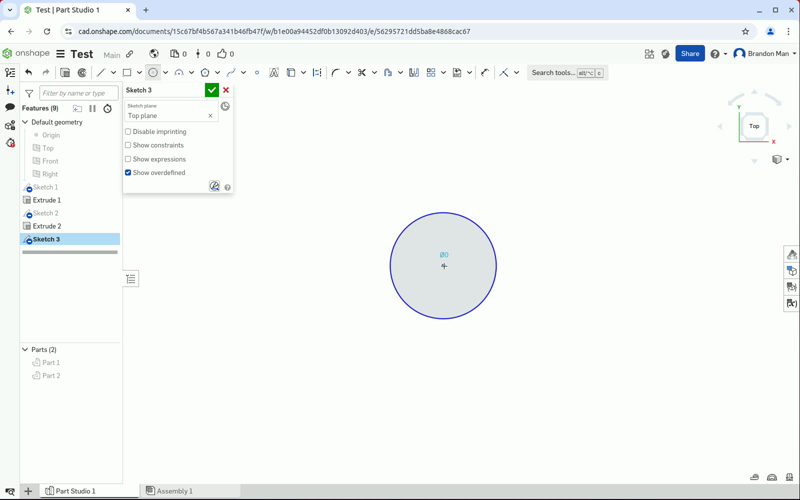
scroll(-6)
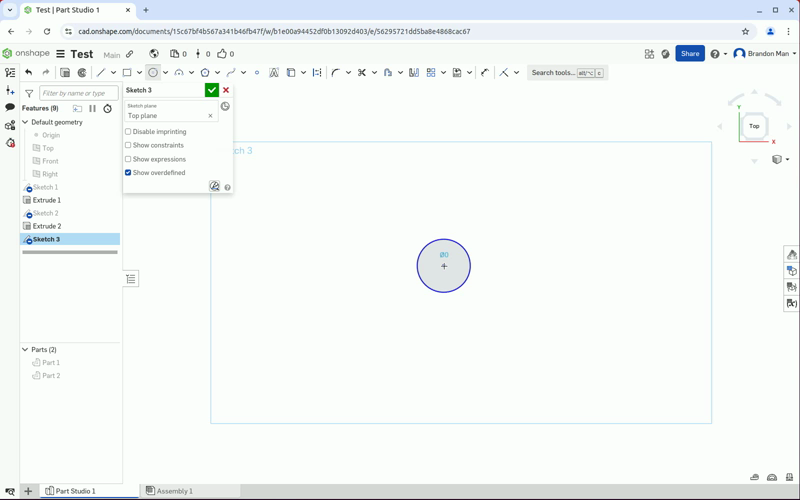
key_up(shift)
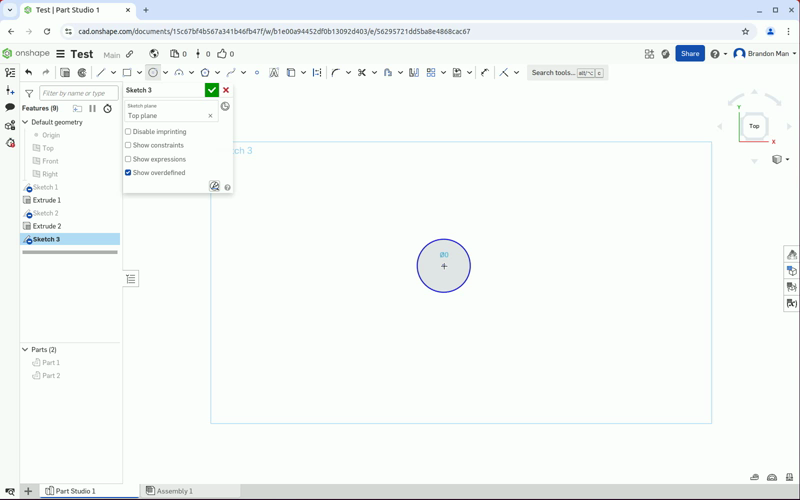
mouse_move(459, 265)
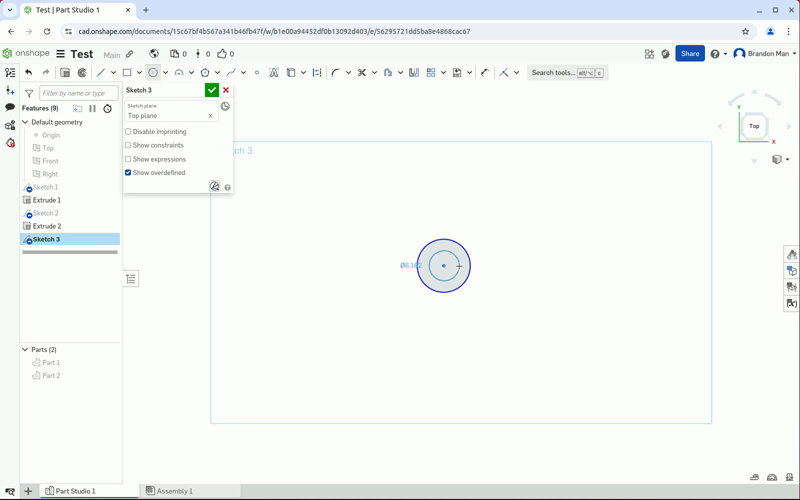
click(459, 265)
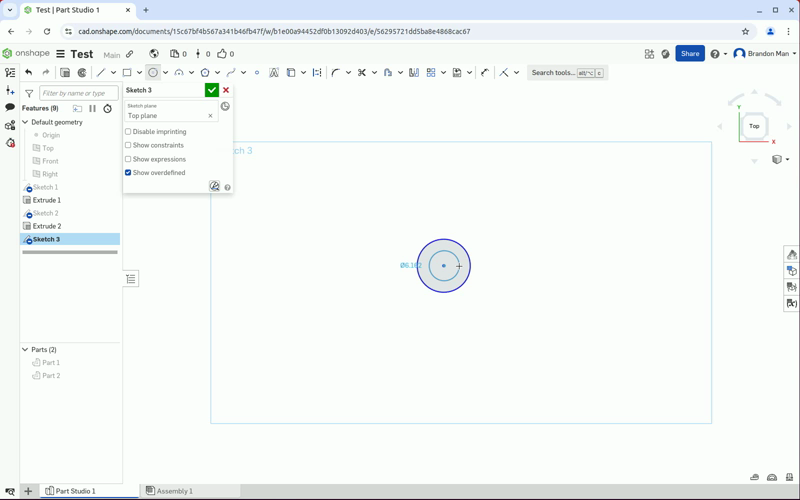
key(esc)
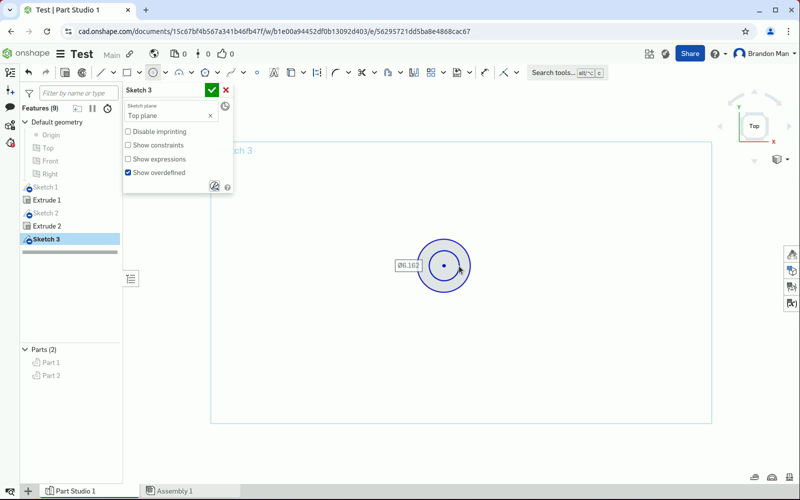
mouse_move(459, 256)
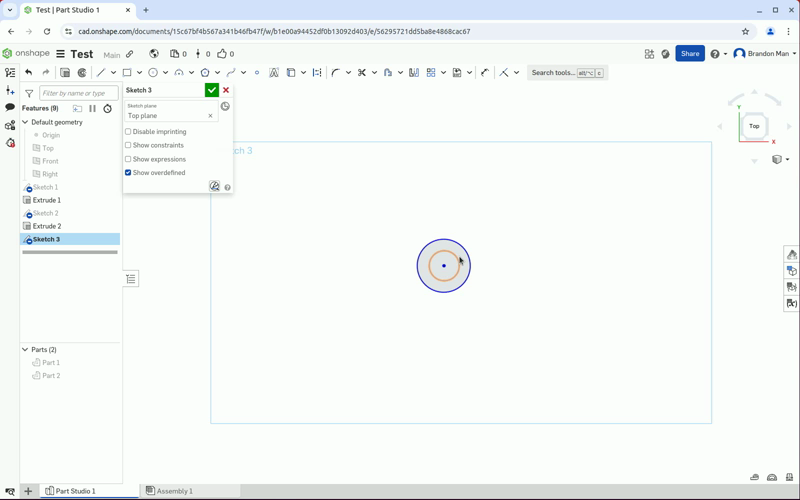
scroll(6)
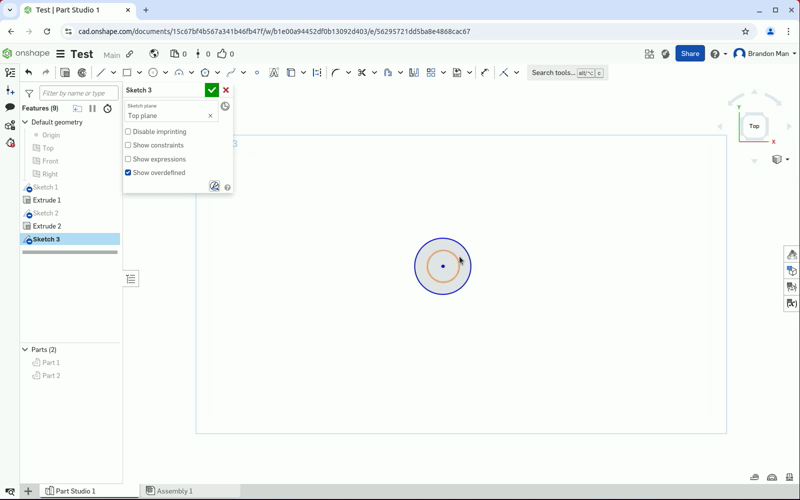
scroll(6)
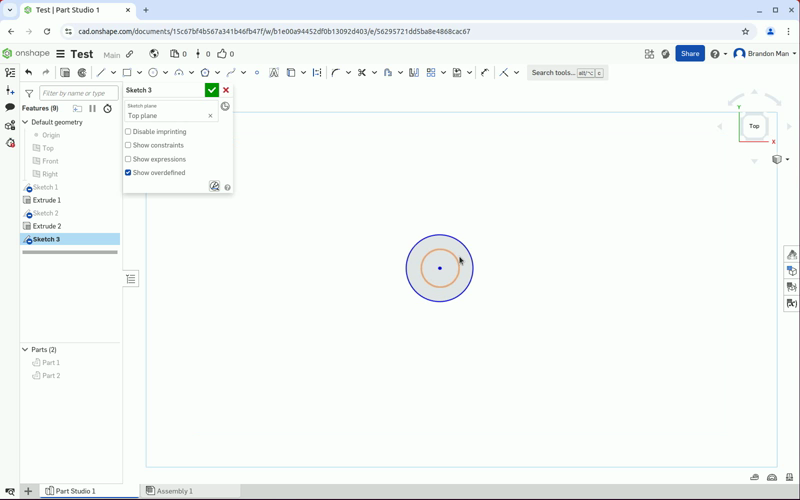
scroll(6)
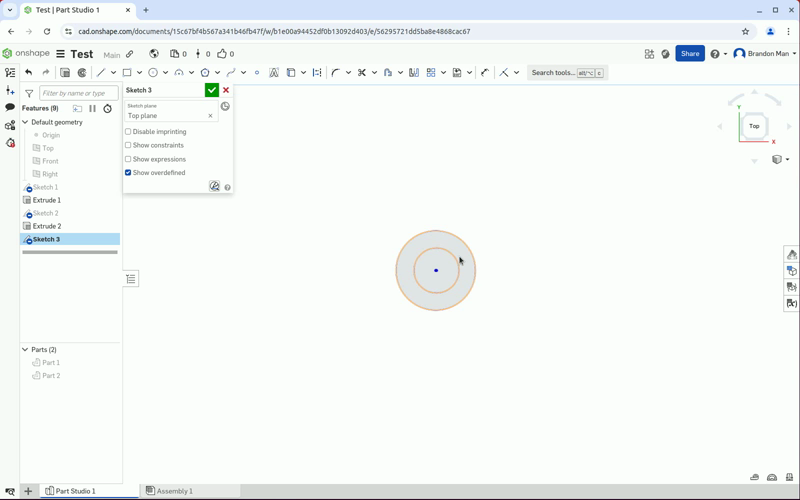
scroll(6)
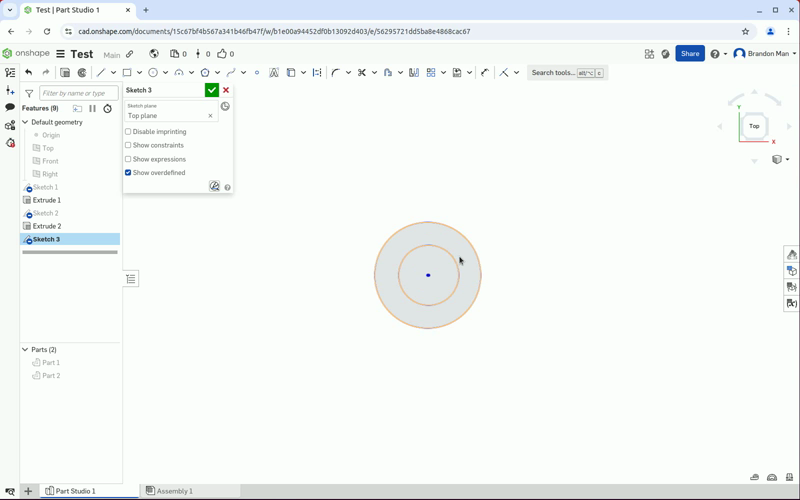
scroll(6)
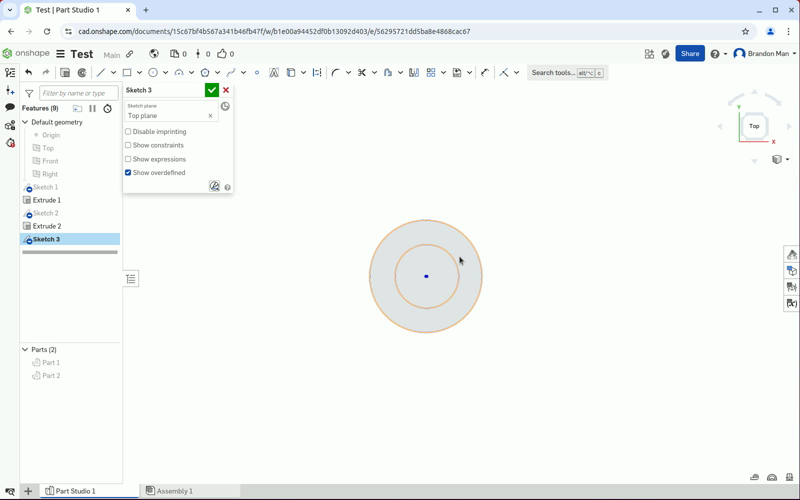
scroll(6)
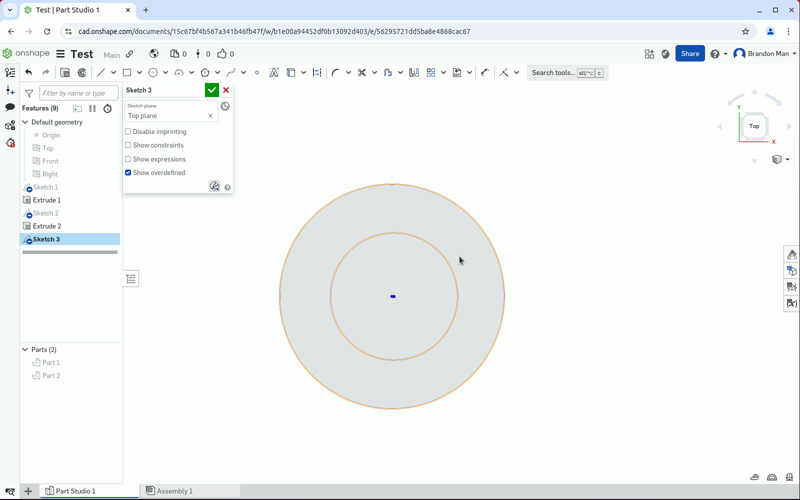
scroll(6)
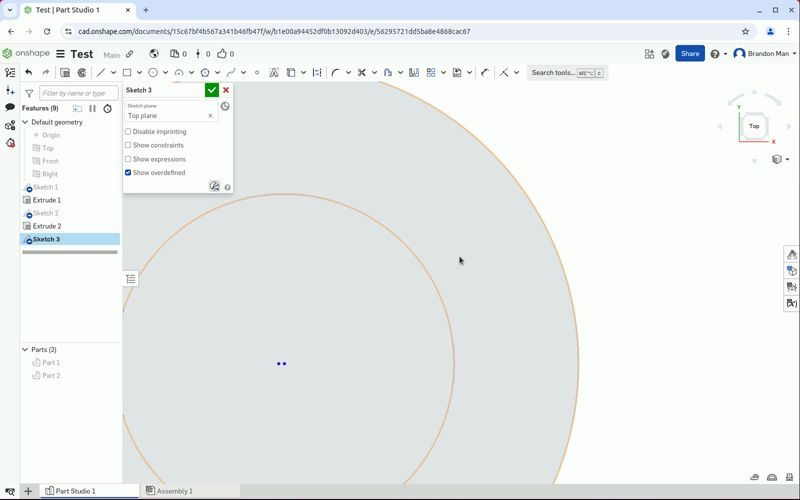
click(459, 256)
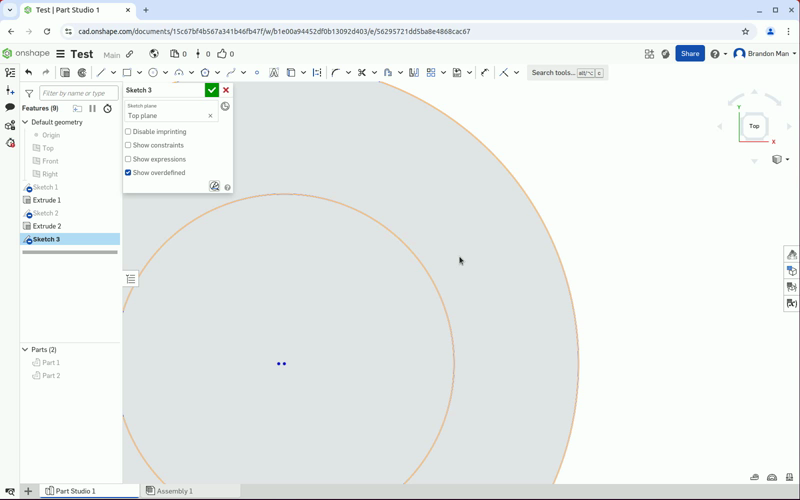
scroll(-6)
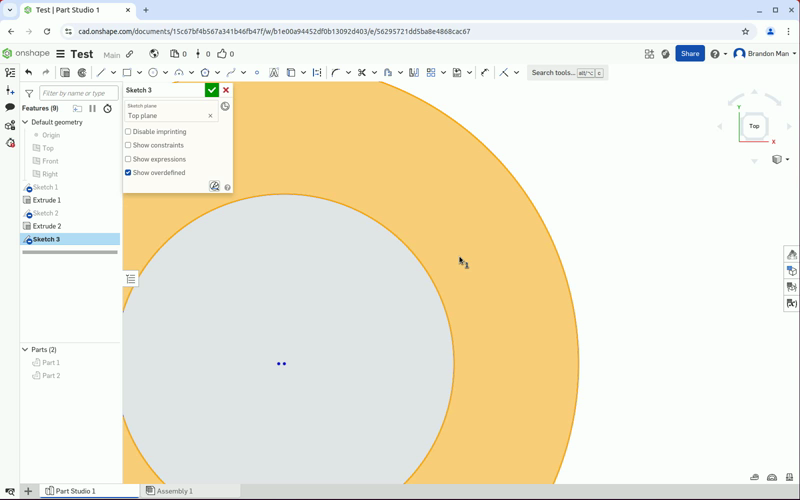
scroll(-6)
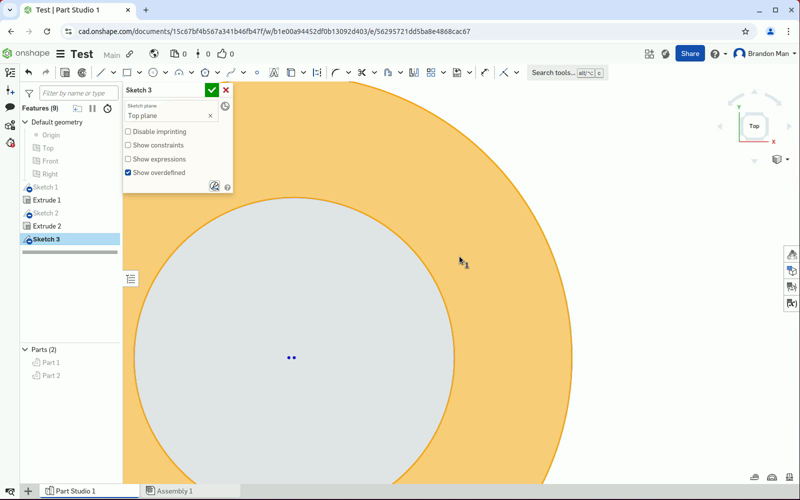
scroll(-6)
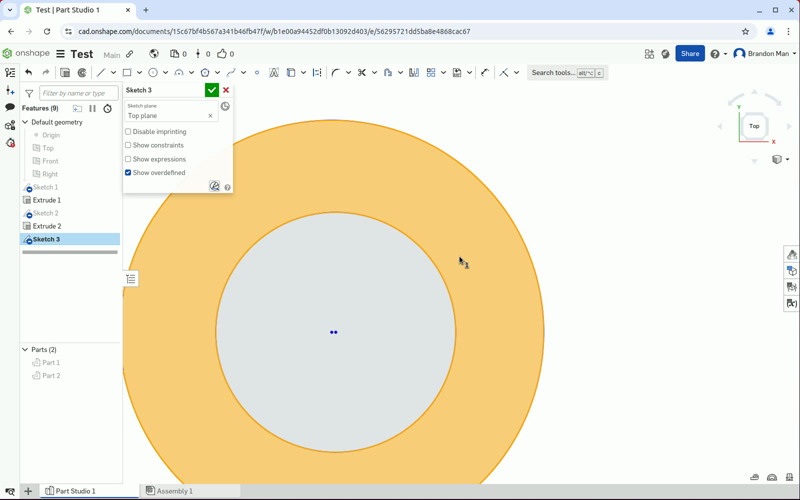
scroll(-6)
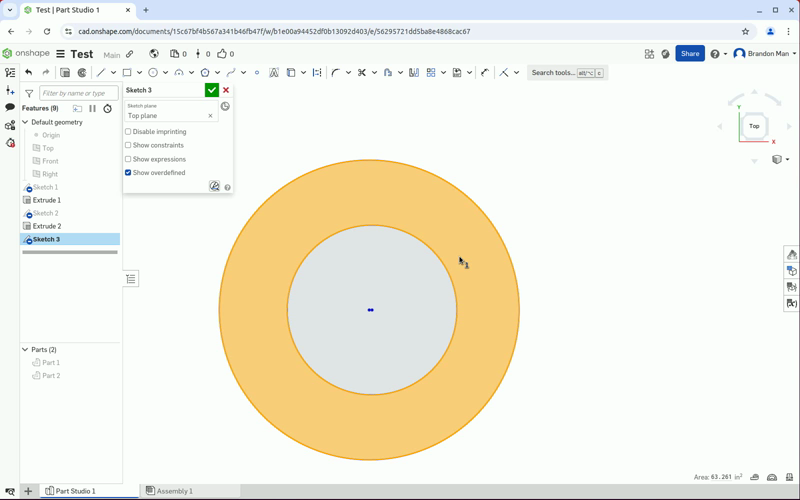
scroll(-6)
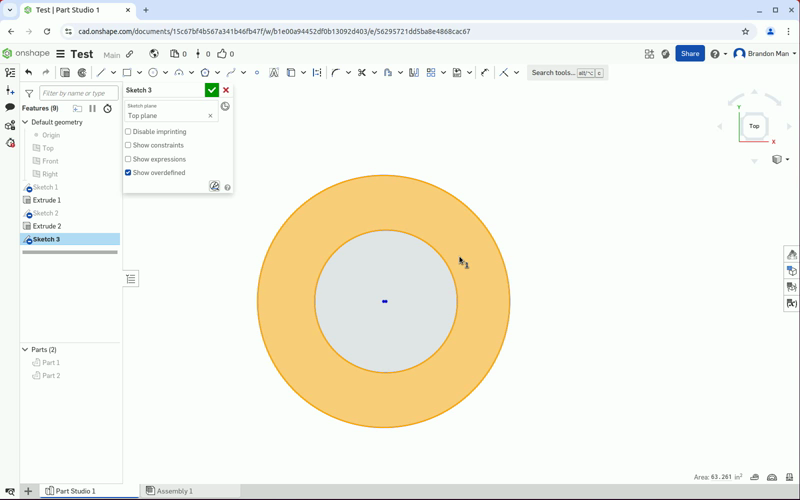
scroll(-6)
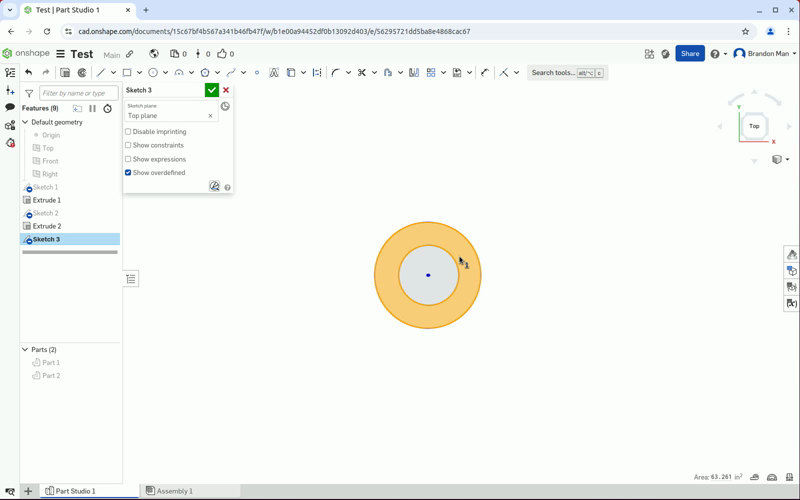
scroll(-6)
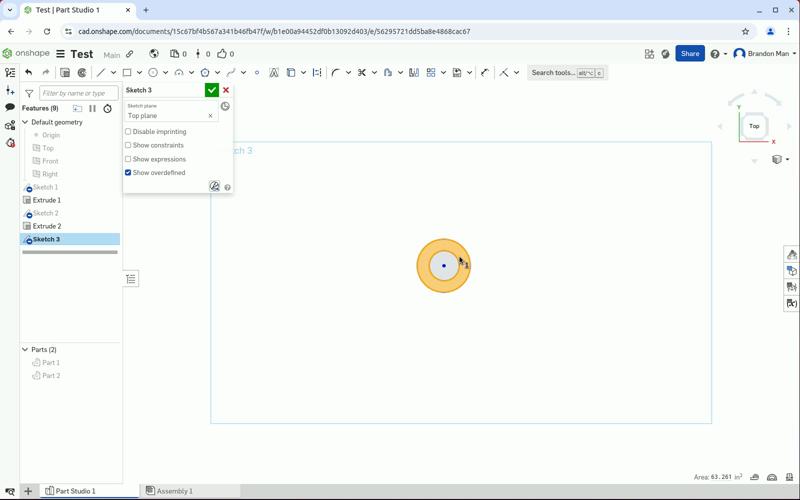
mouse_move(73, 352)
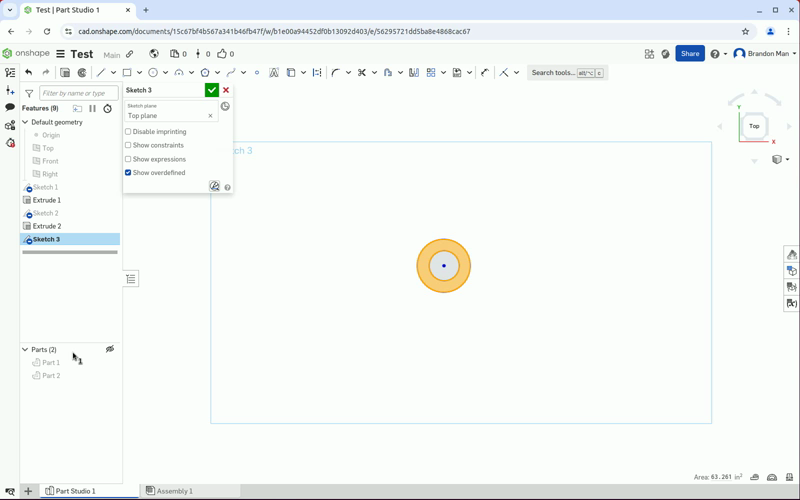
key(shift+y)
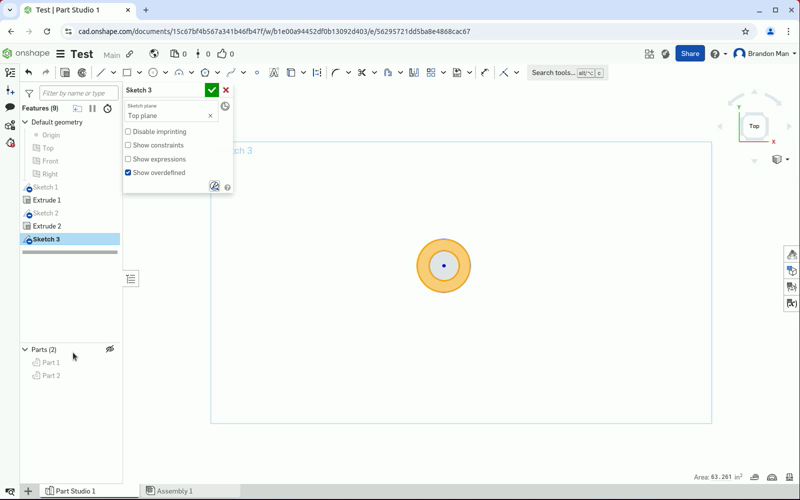
key(shift+e)
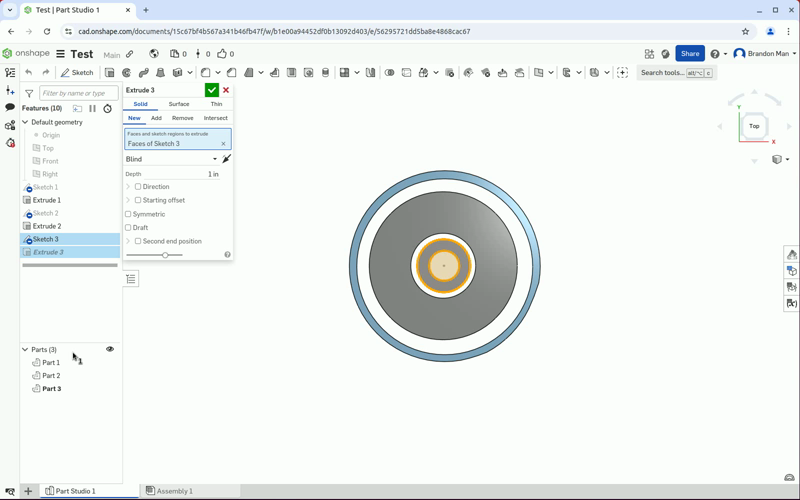
mouse_move(143, 106)
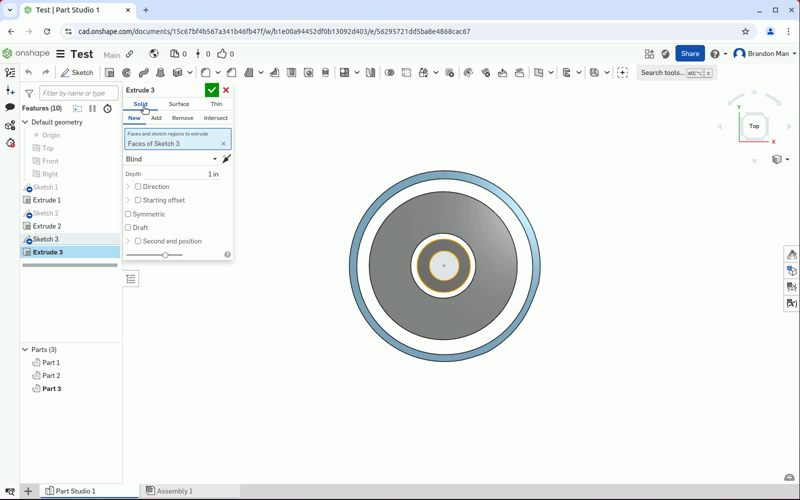
click(143, 106)
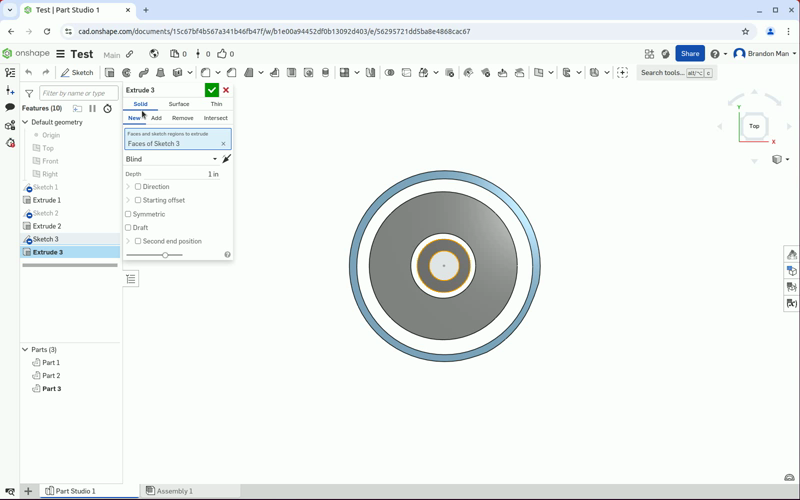
mouse_move(137, 120)
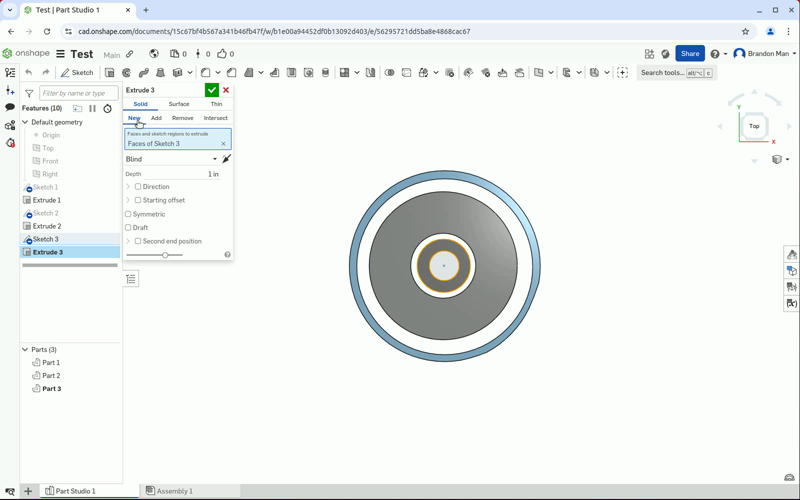
click(137, 120)
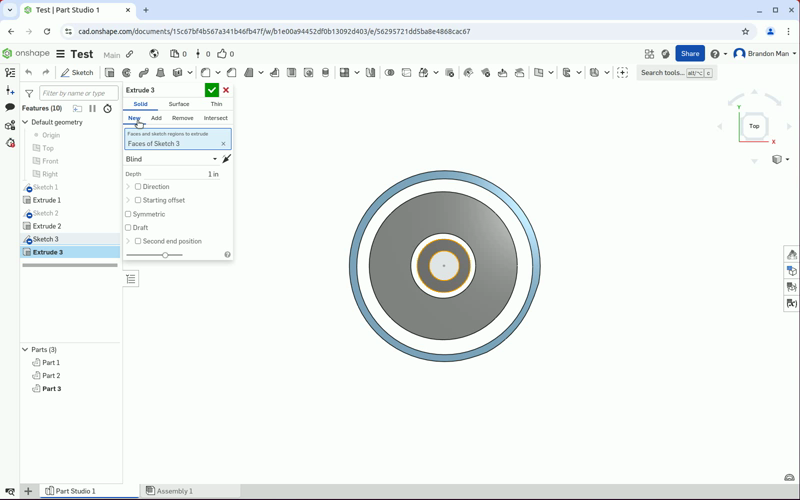
key(tab, 4)
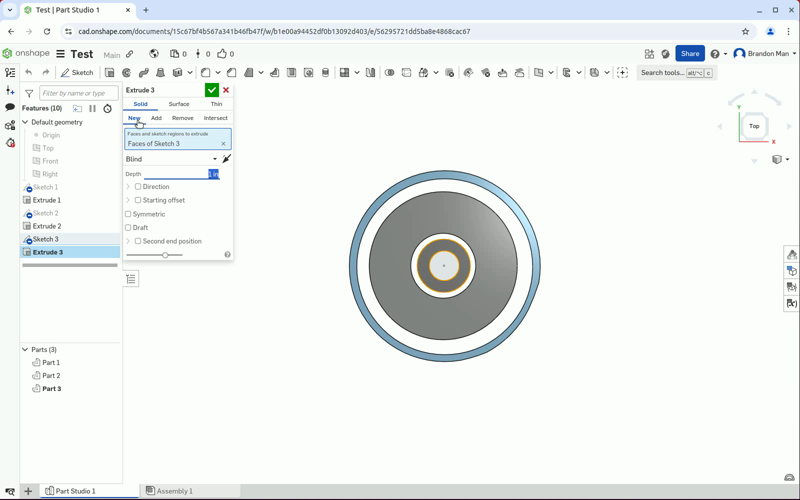
text(2.166)
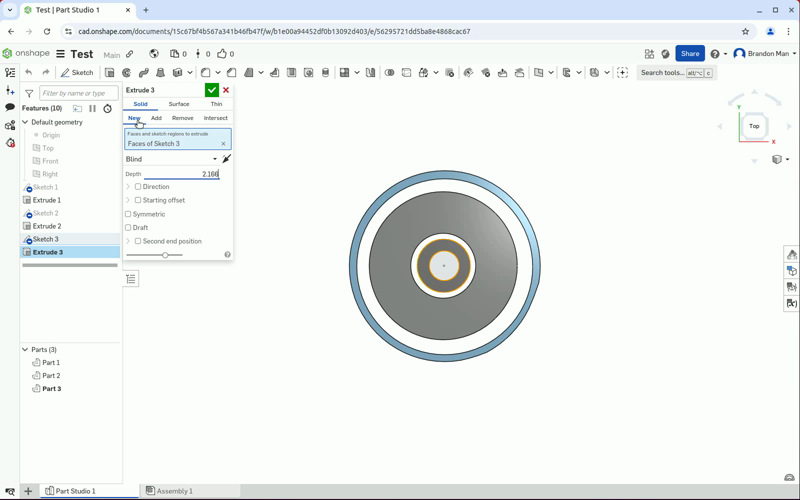
key(enter)
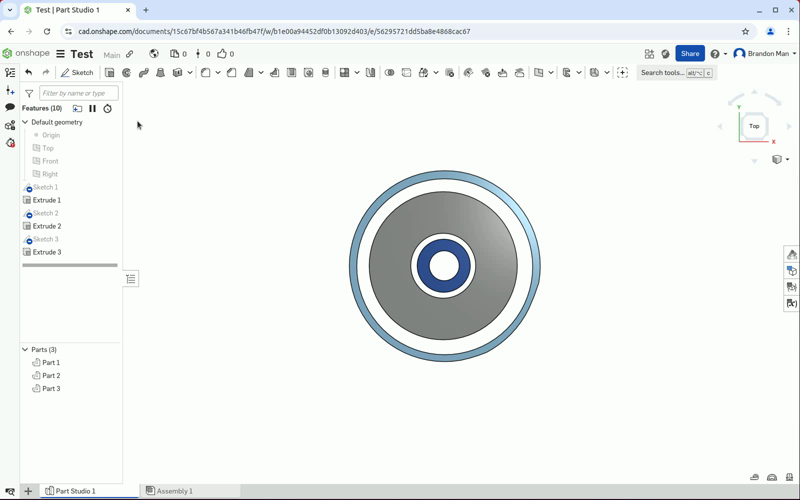
key(shift+h)
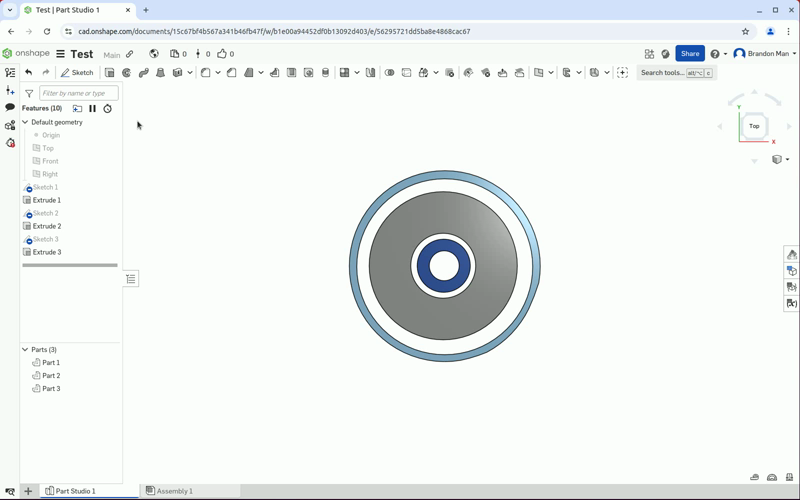
key(shift+h)
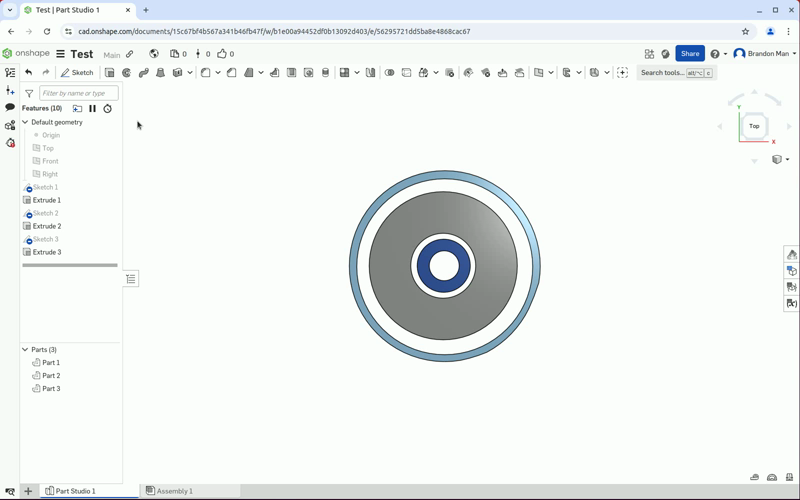
mouse_move(73, 189)
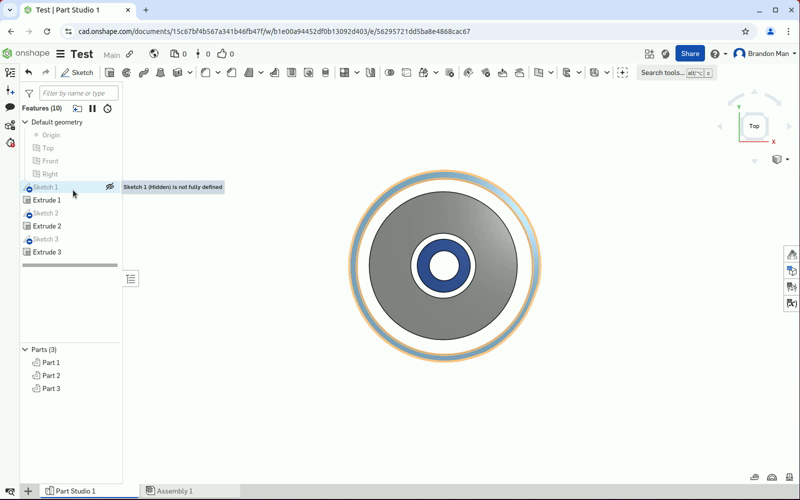
click(73, 189)
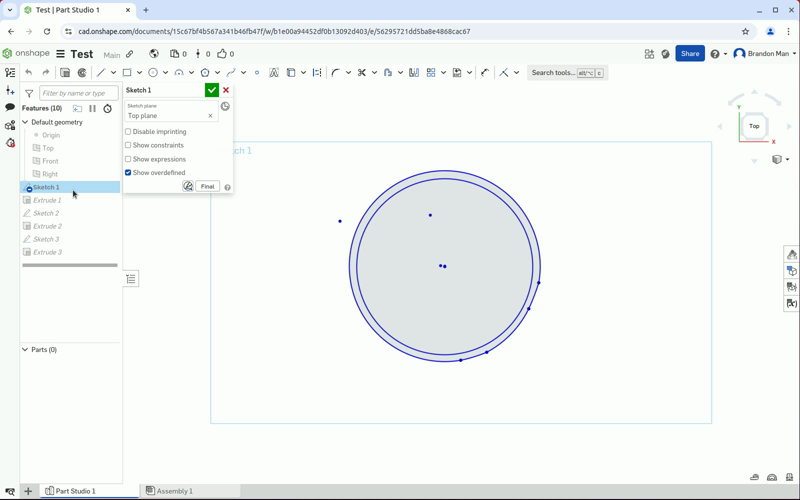
mouse_move(229, 92)
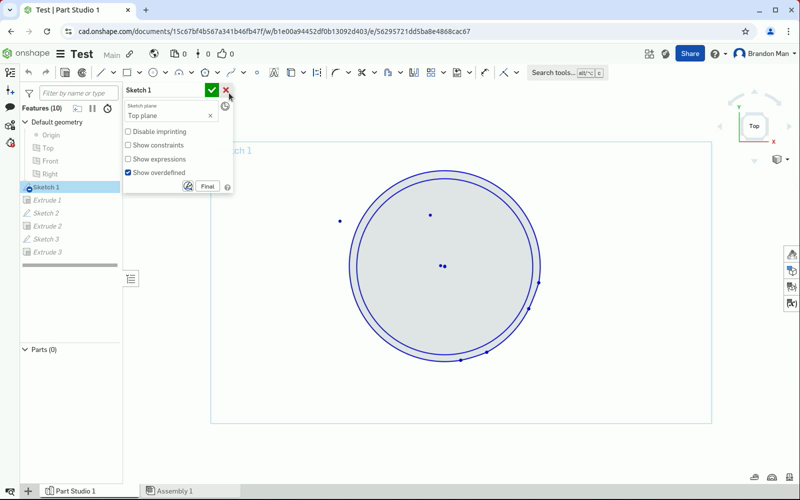
click(229, 92)
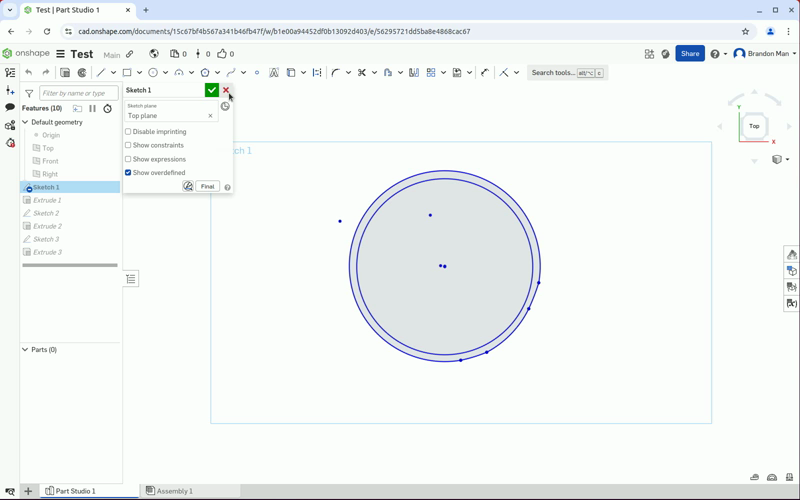
key(shift+s)
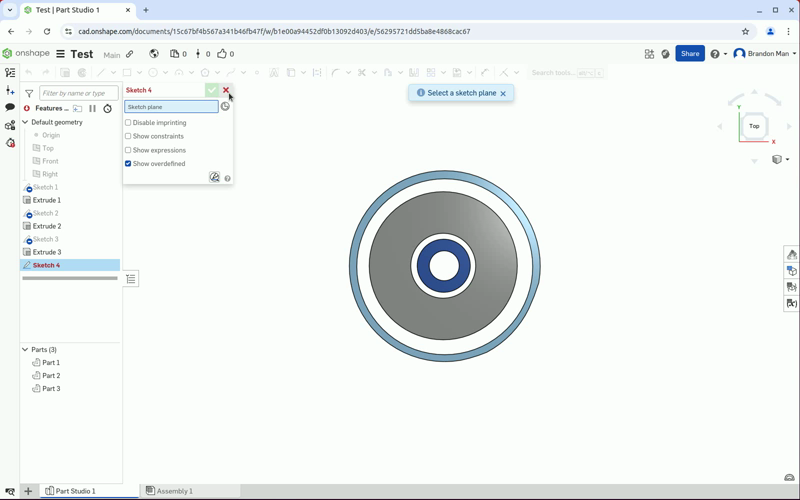
mouse_move(73, 150)
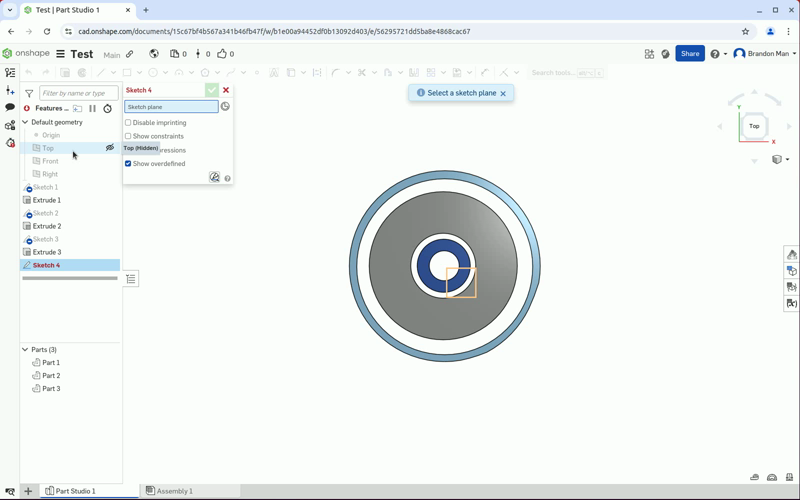
click(73, 150)
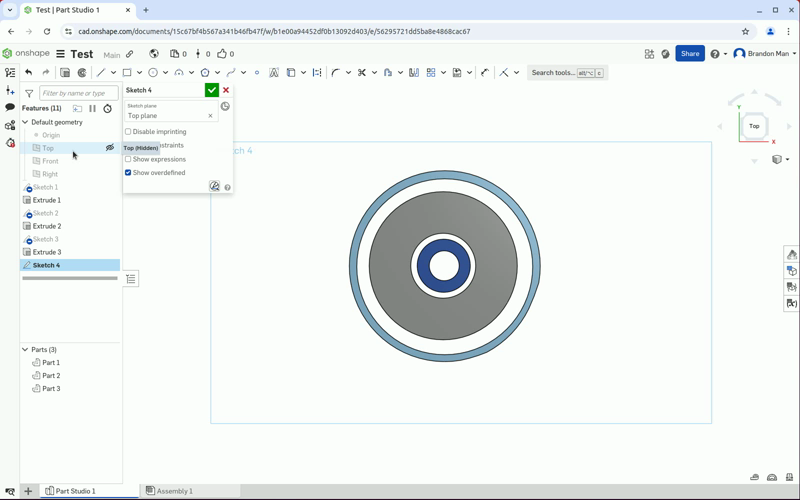
mouse_move(73, 352)
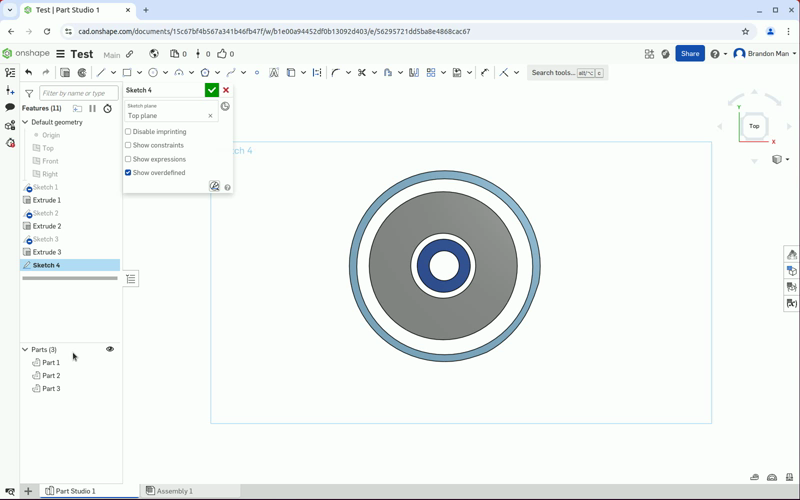
key(y)
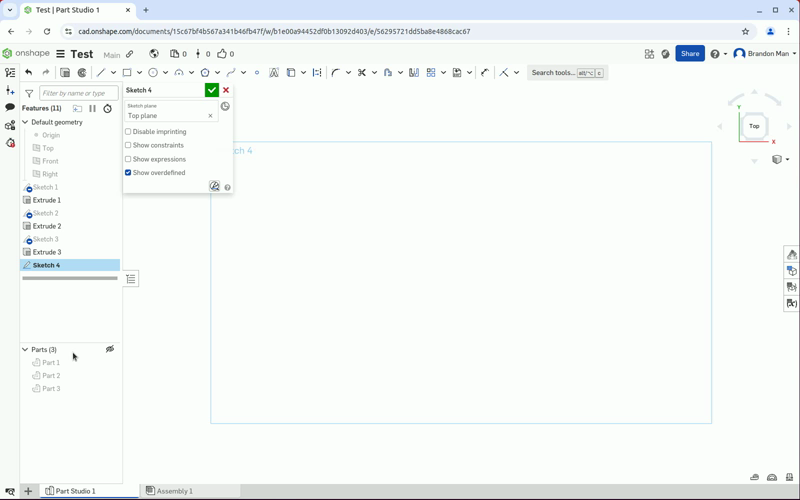
key(c)
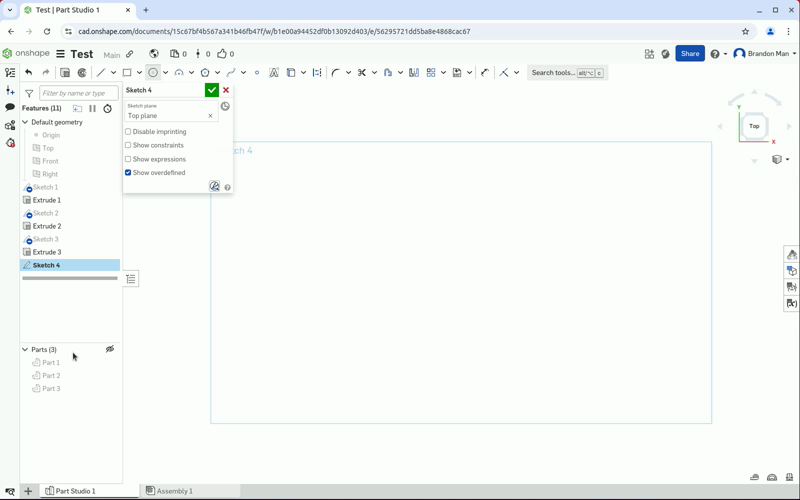
key_down(shift)
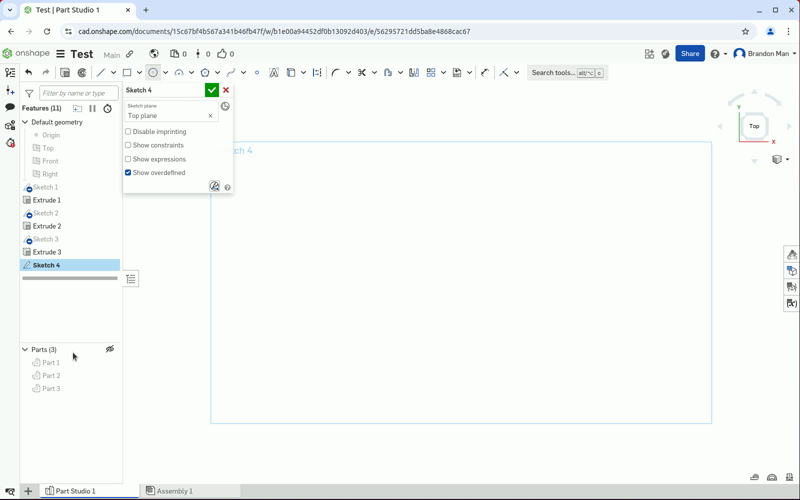
mouse_move(444, 265)
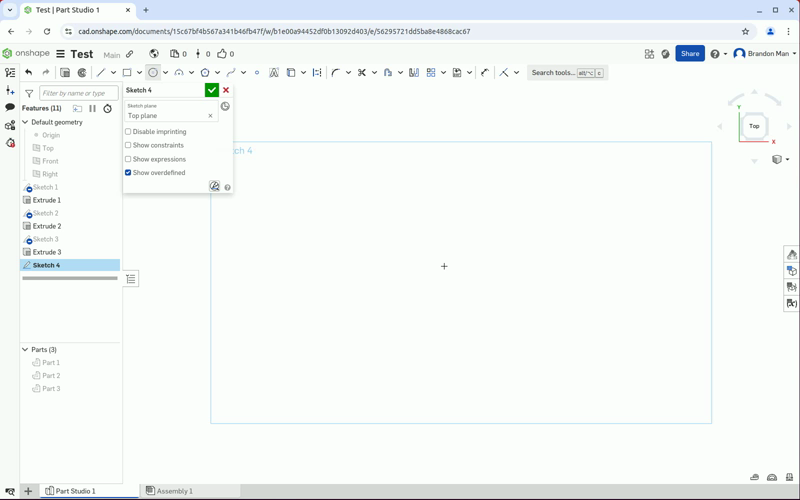
click(444, 265)
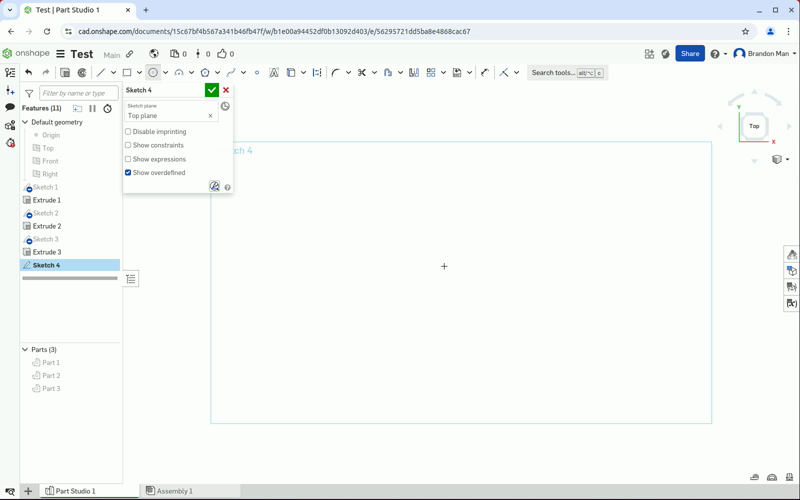
key_up(shift)
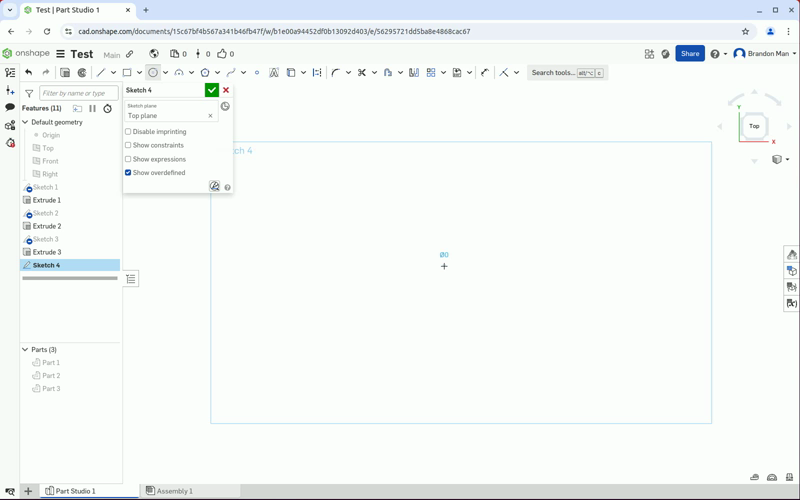
mouse_move(459, 265)
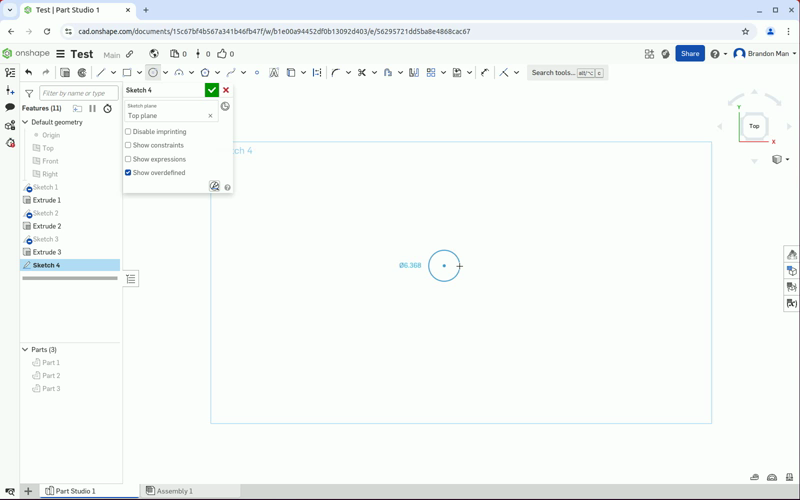
click(459, 265)
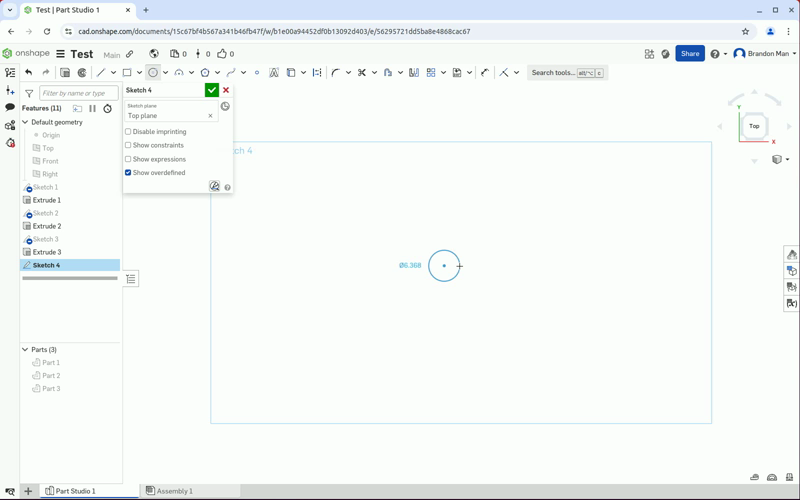
key(esc)
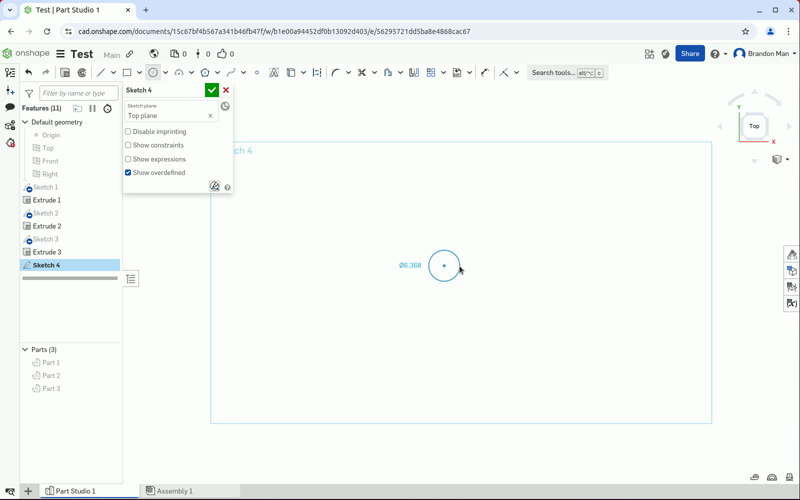
mouse_move(442, 254)
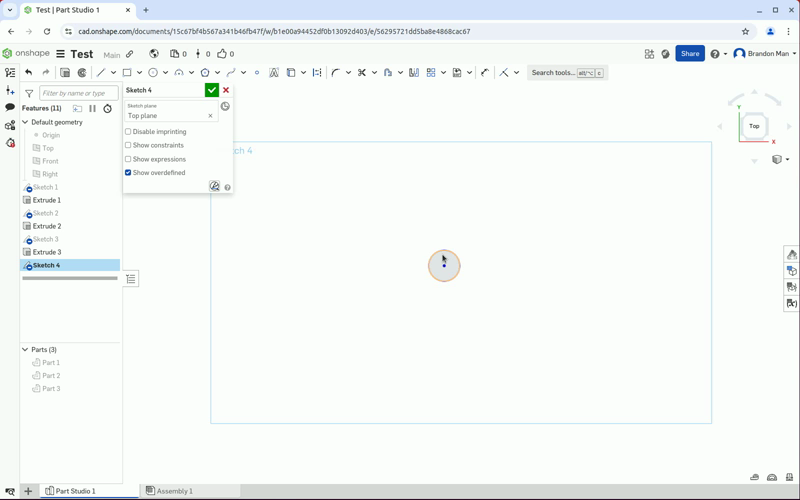
scroll(6)
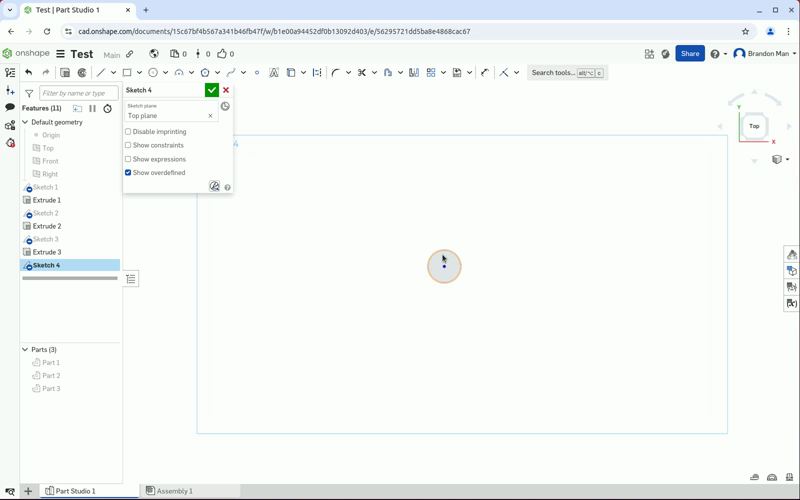
scroll(6)
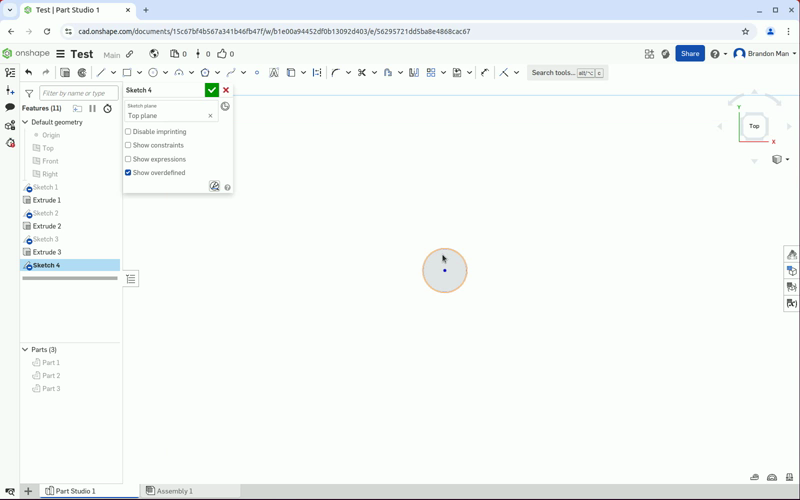
scroll(6)
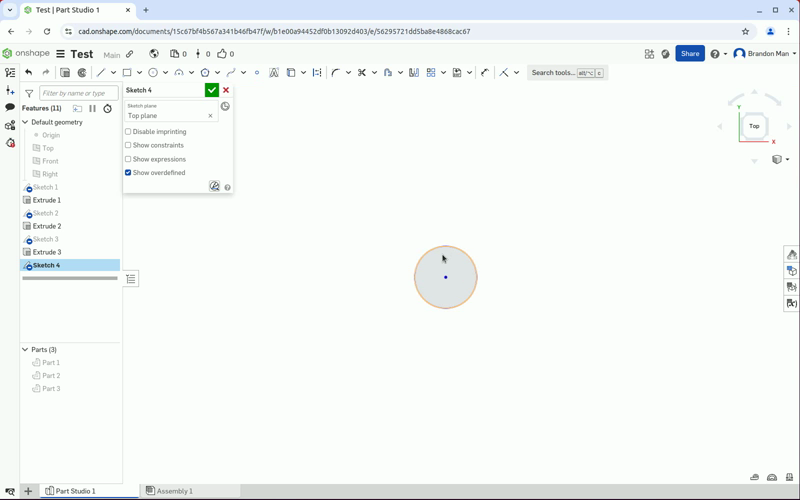
scroll(6)
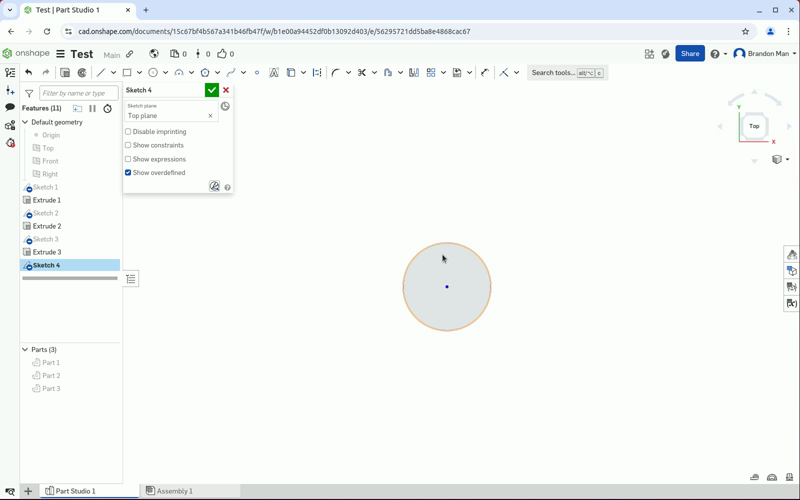
scroll(6)
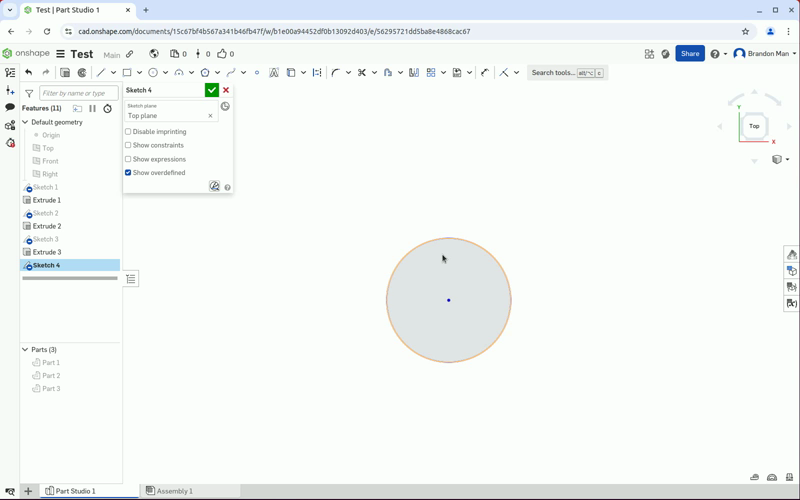
scroll(6)
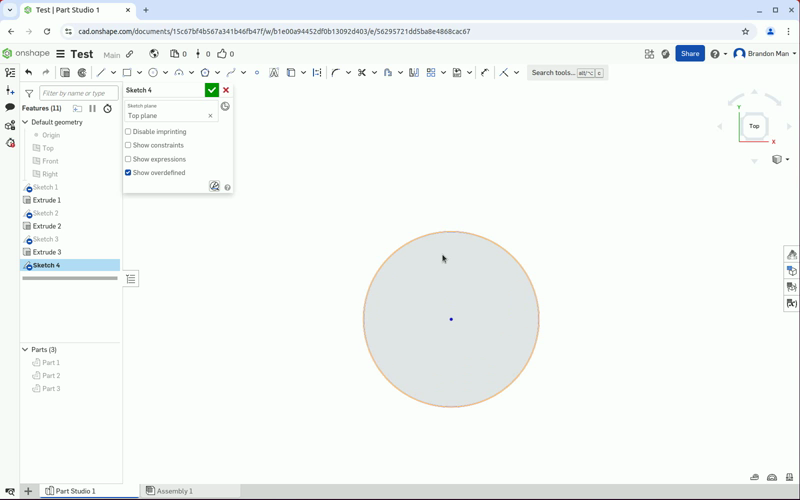
scroll(6)
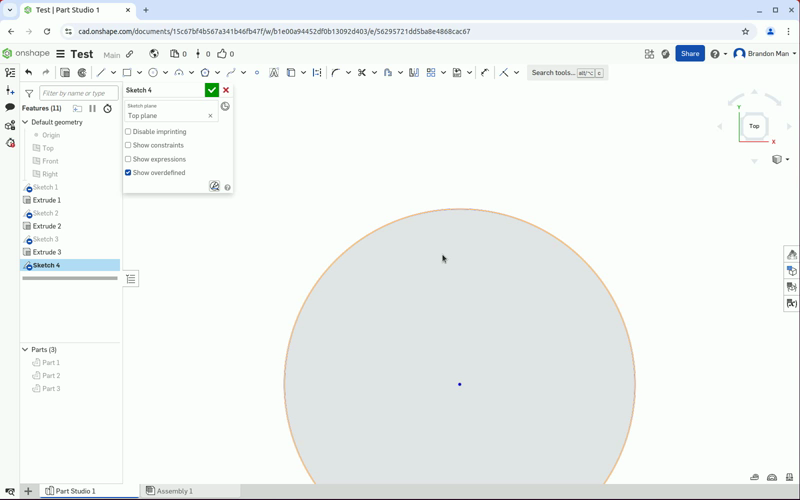
click(442, 254)
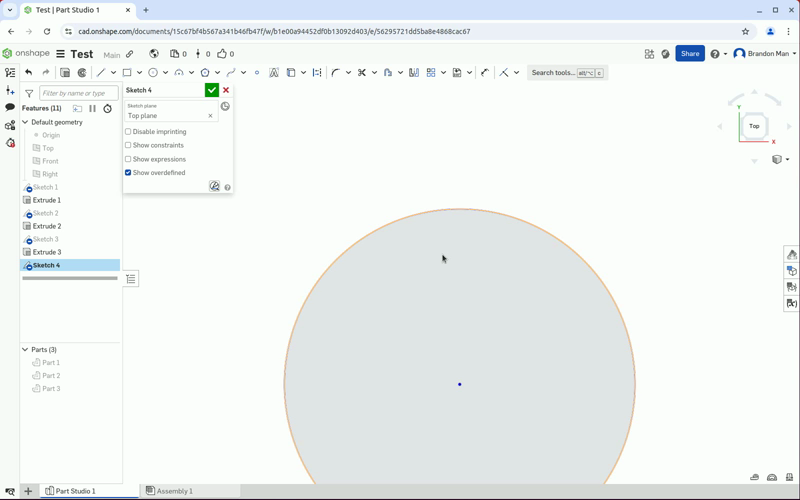
scroll(-6)
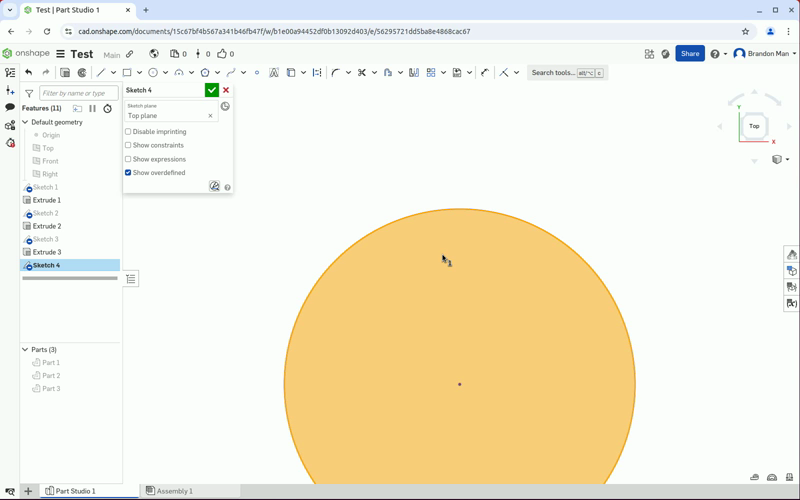
scroll(-6)
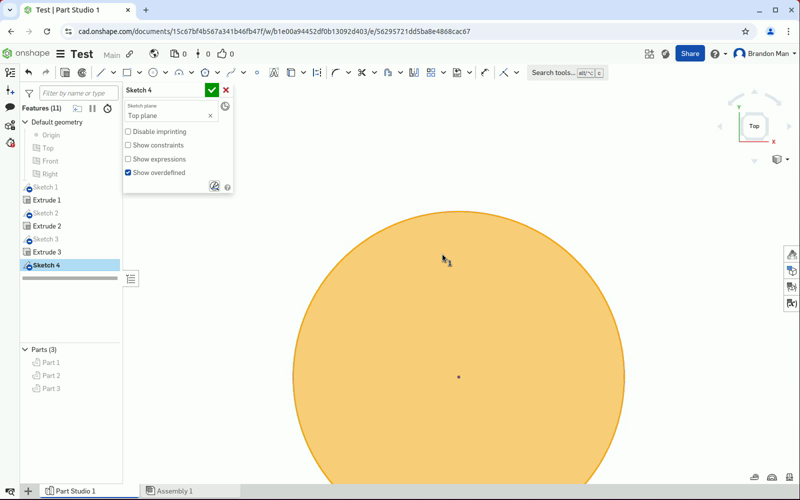
scroll(-6)
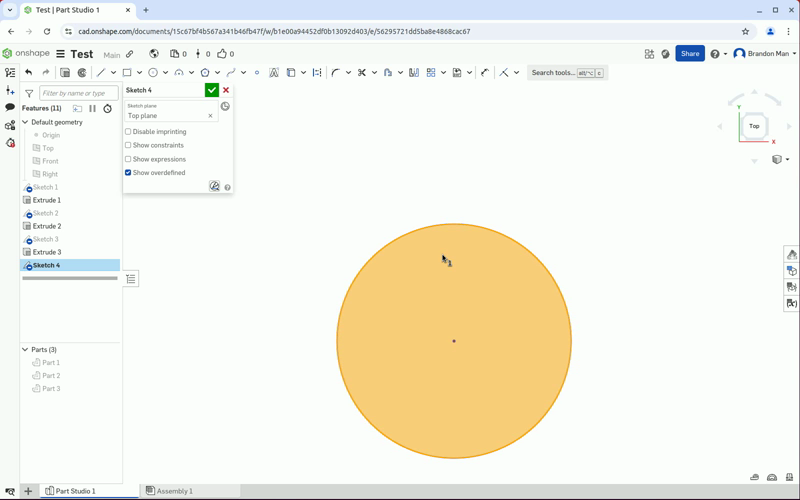
scroll(-6)
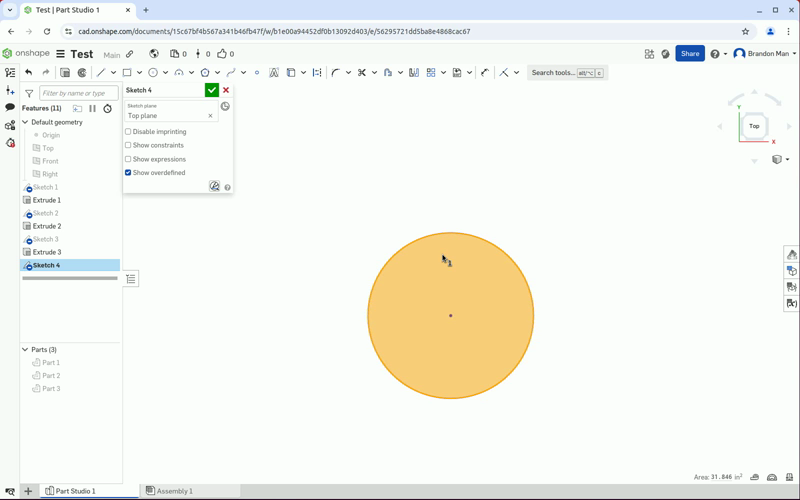
scroll(-6)
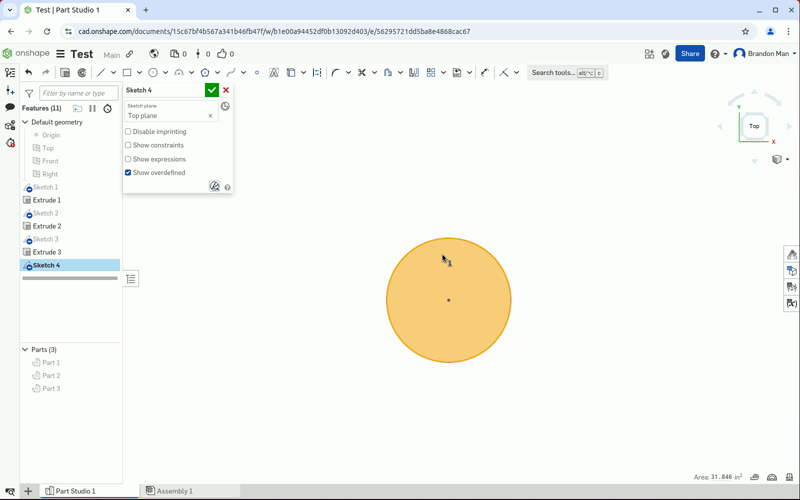
scroll(-6)
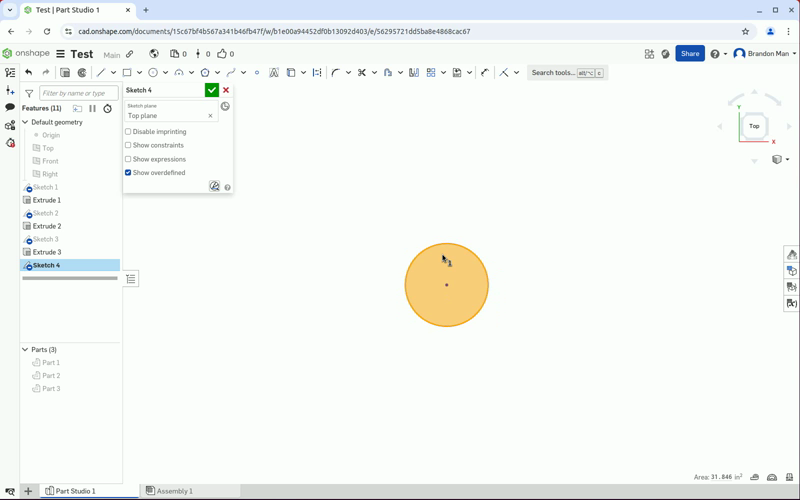
scroll(-6)
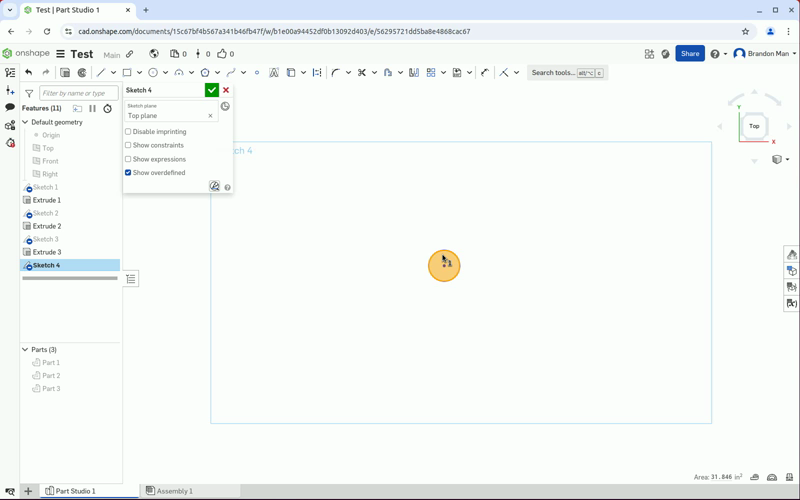
mouse_move(73, 352)
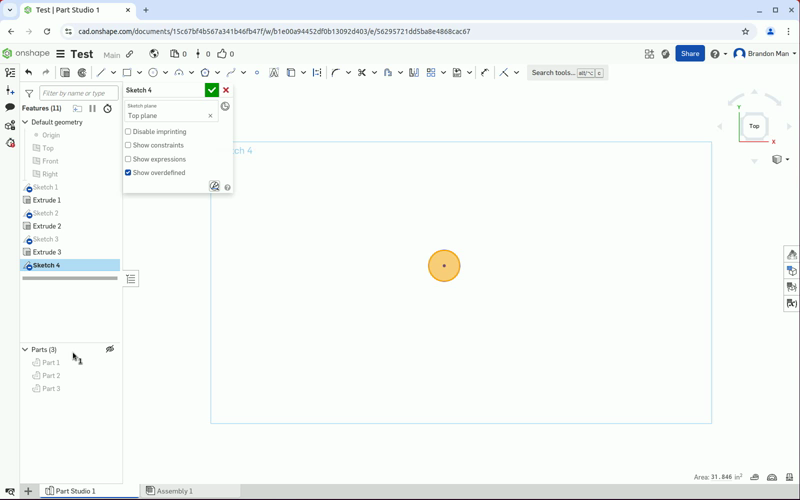
key(shift+y)
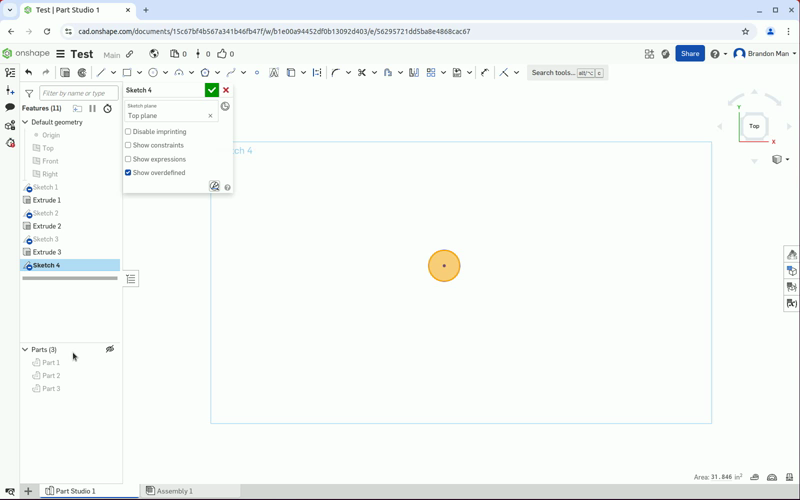
key(shift+e)
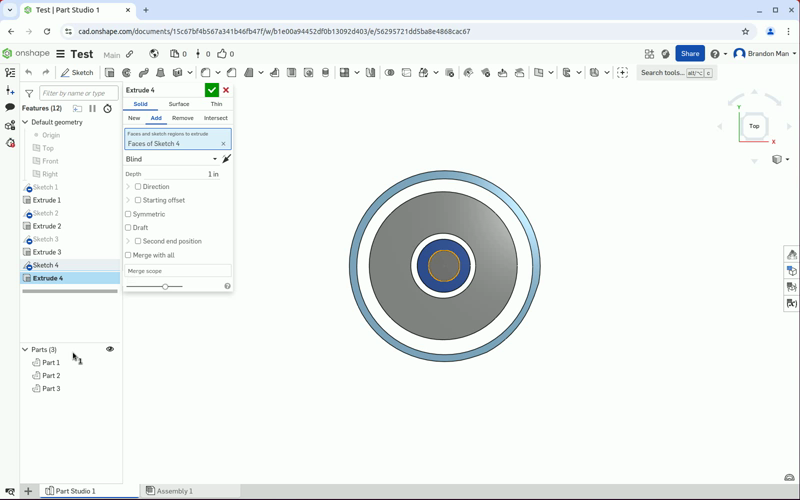
mouse_move(143, 106)
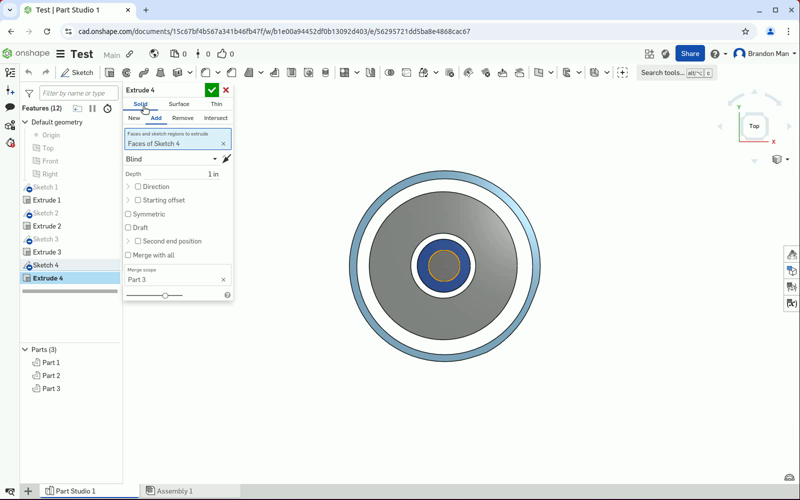
click(143, 106)
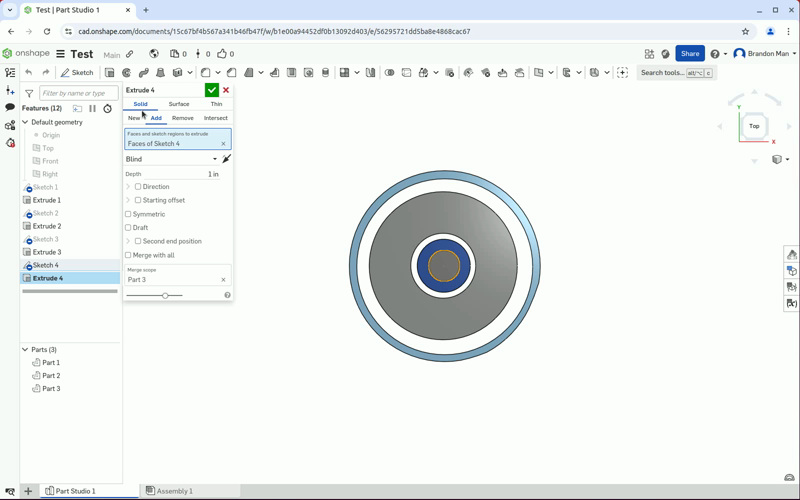
mouse_move(137, 120)
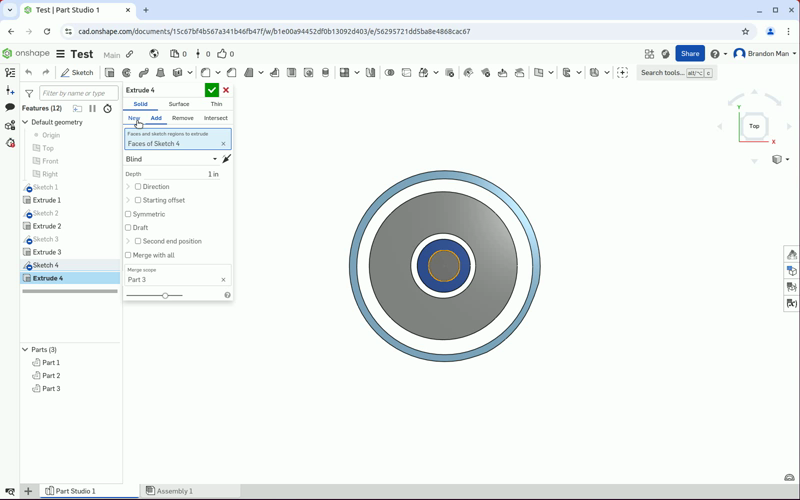
click(137, 120)
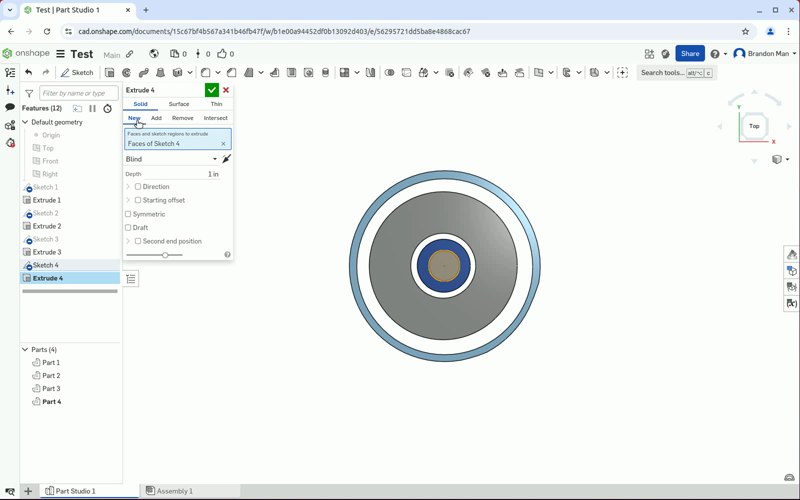
key(tab, 4)
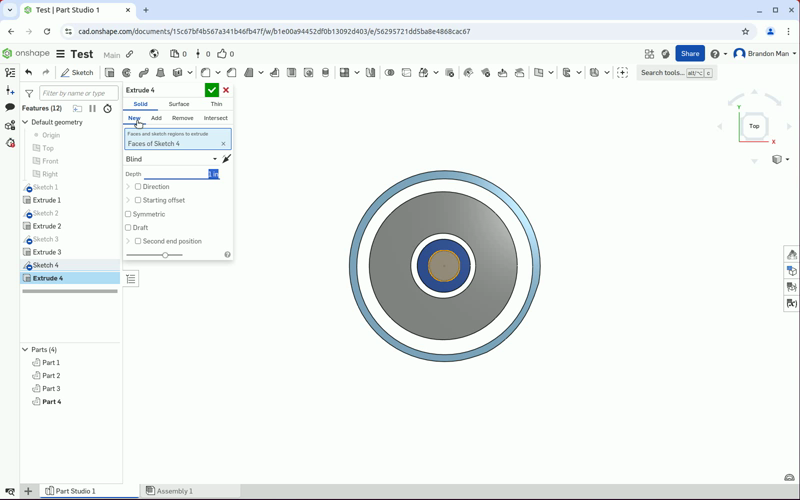
text(2.166)
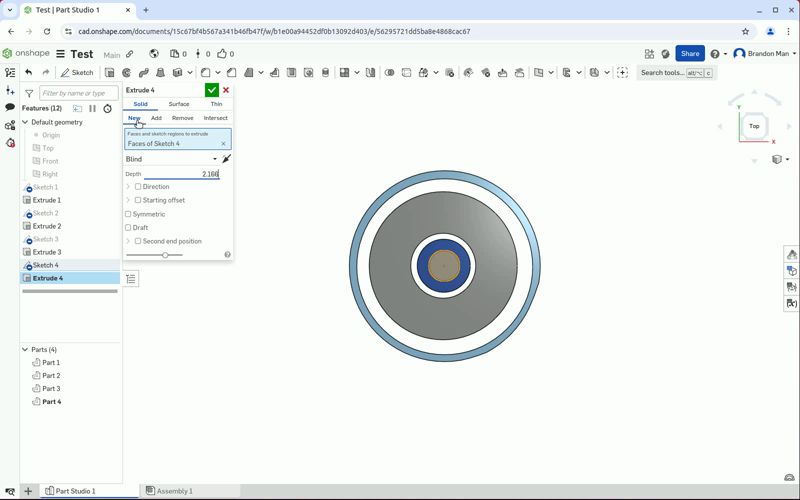
key(enter)
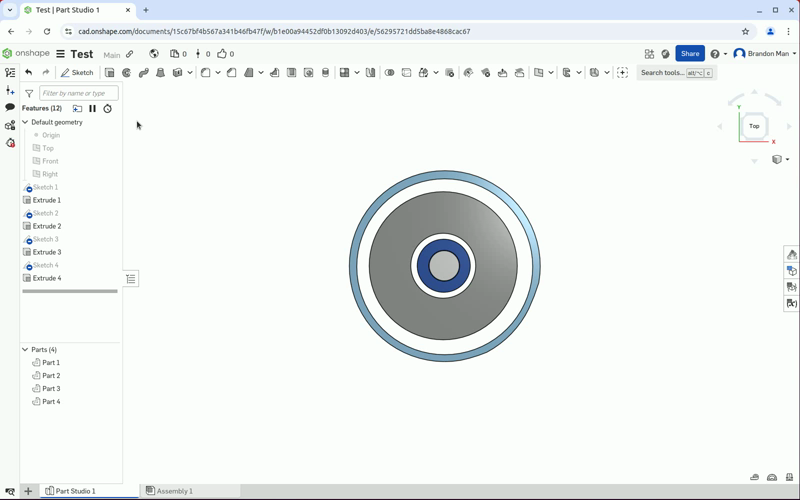
key(shift+h)
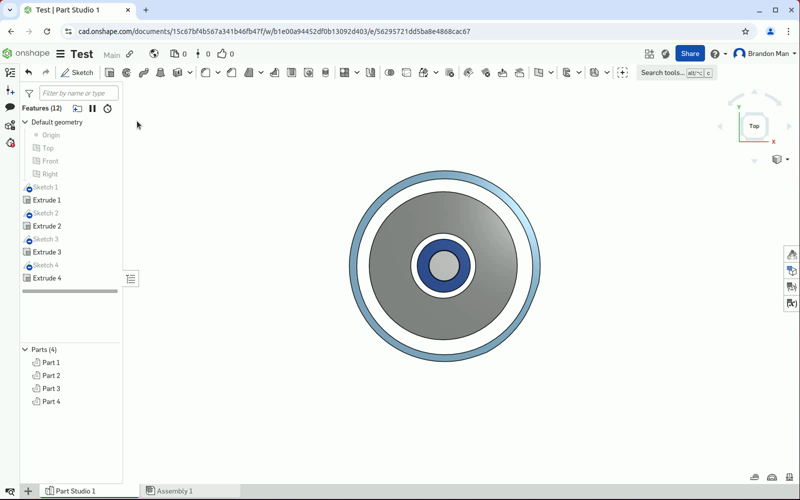
key(shift+h)
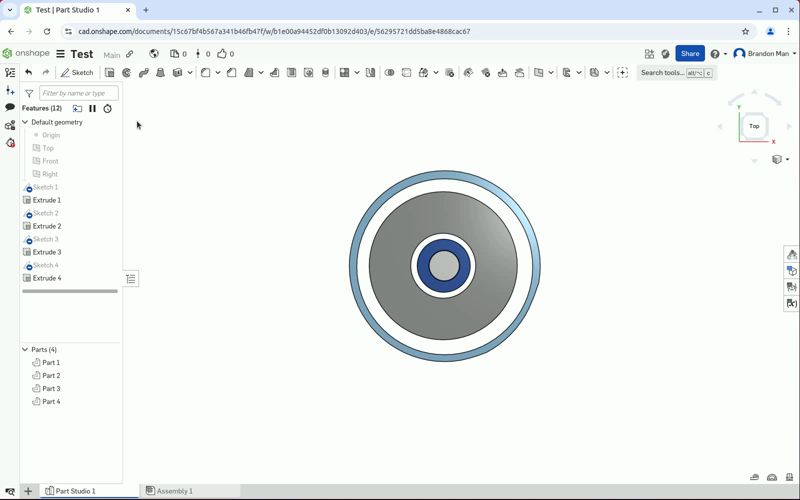
mouse_move(73, 189)
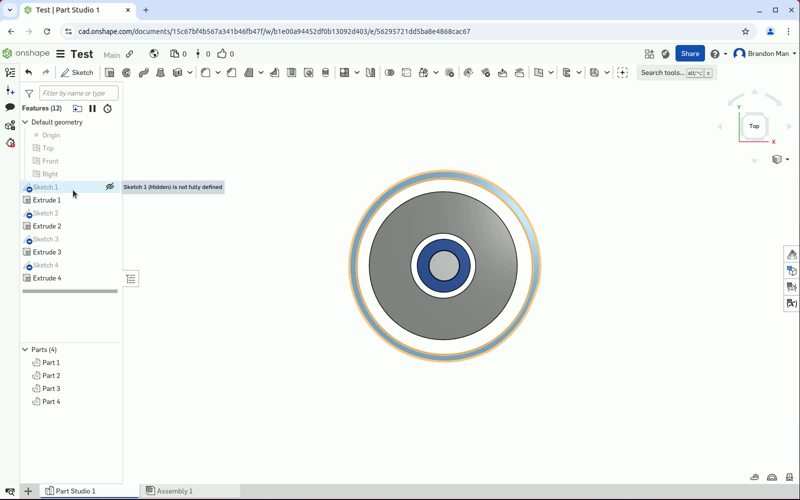
click(73, 189)
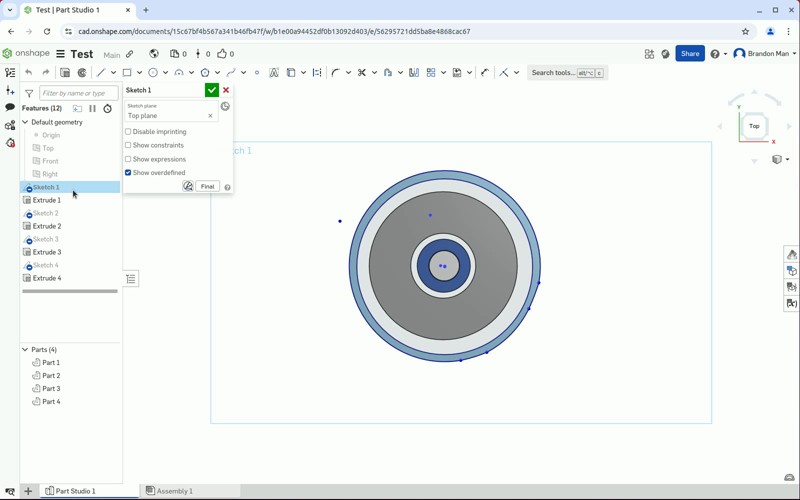
mouse_move(229, 92)
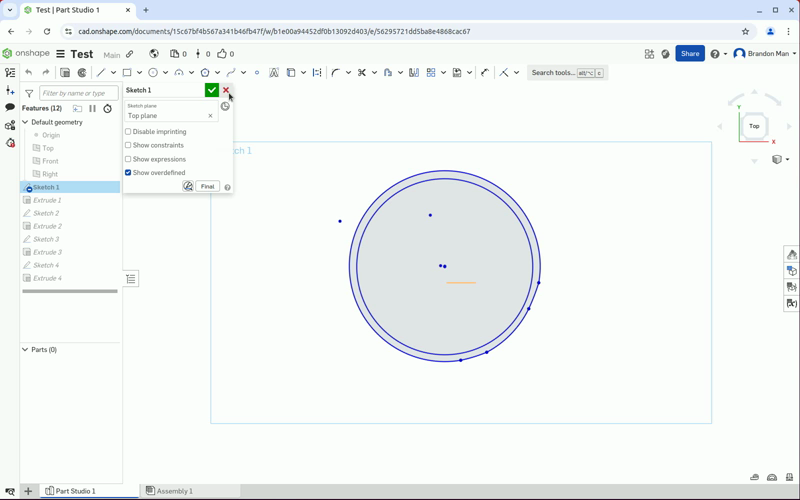
click(229, 92)
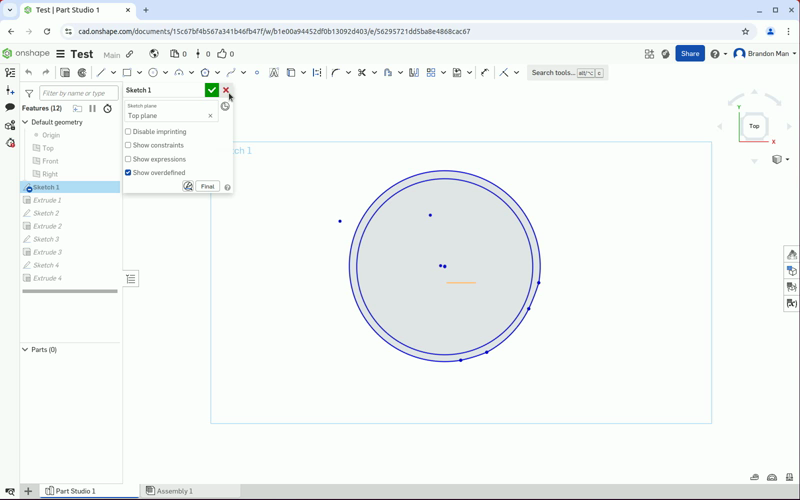
key(shift+s)
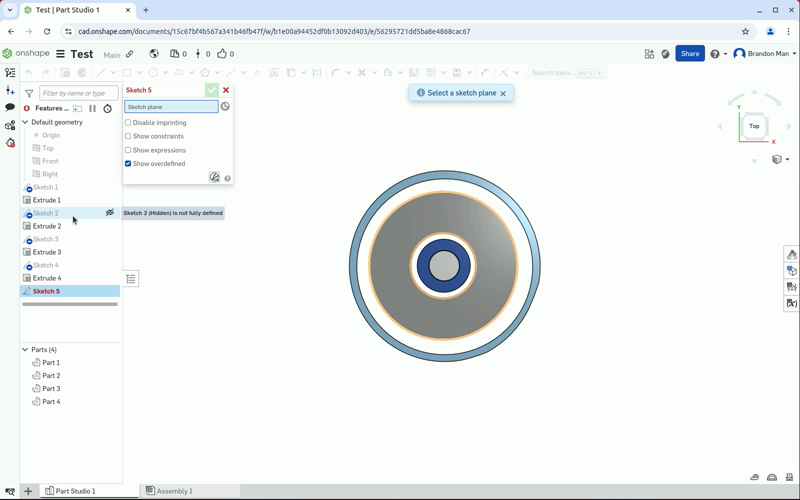
scroll(3)
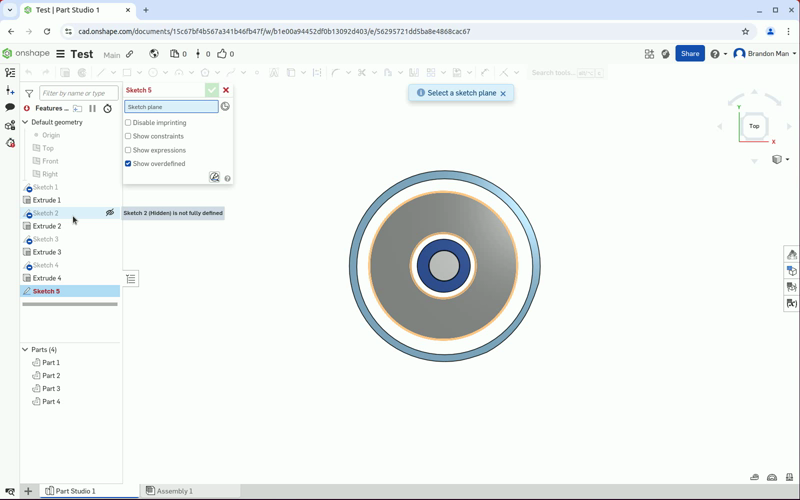
mouse_move(73, 150)
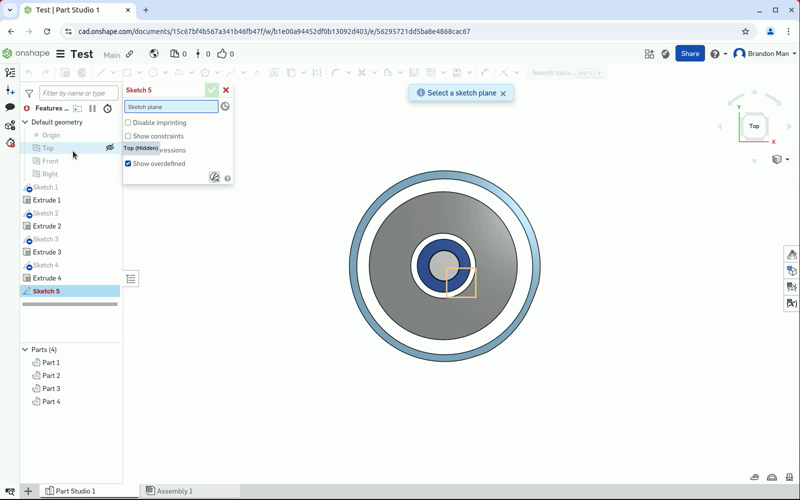
click(73, 150)
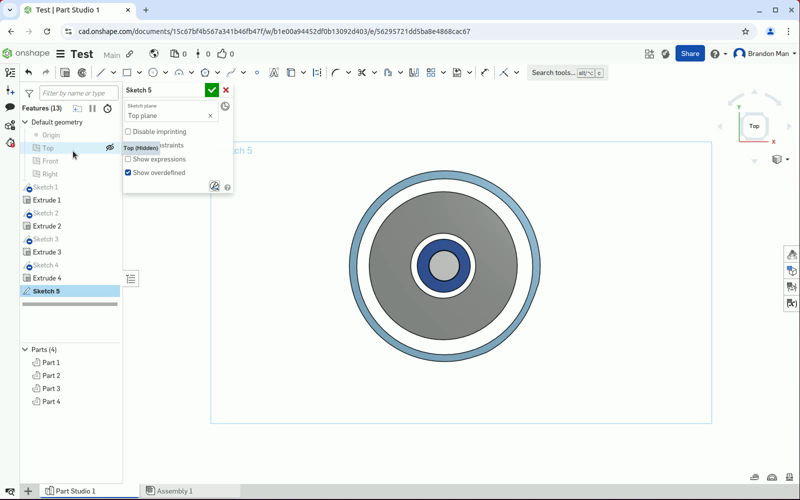
mouse_move(73, 352)
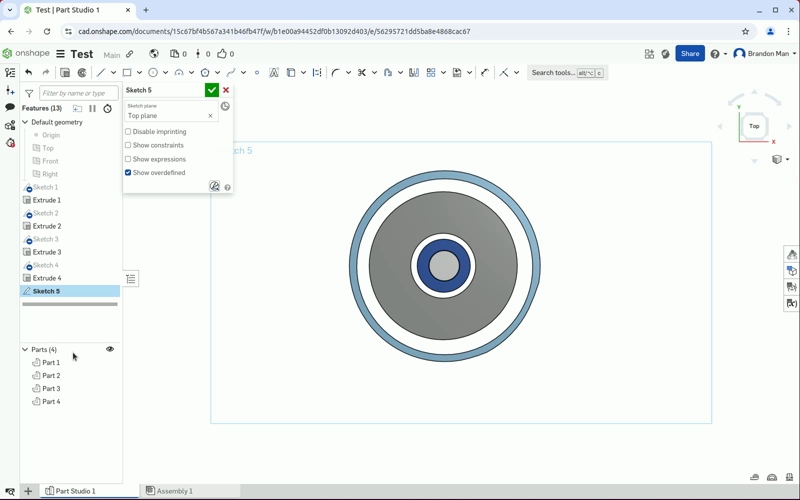
key(y)
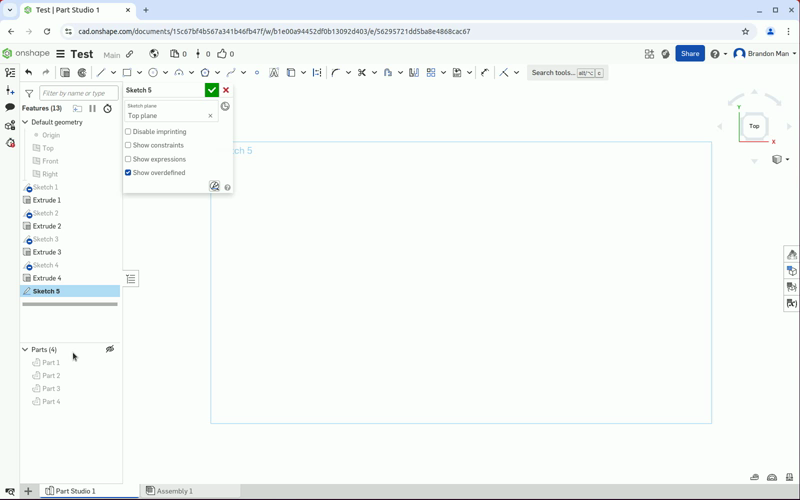
key(c)
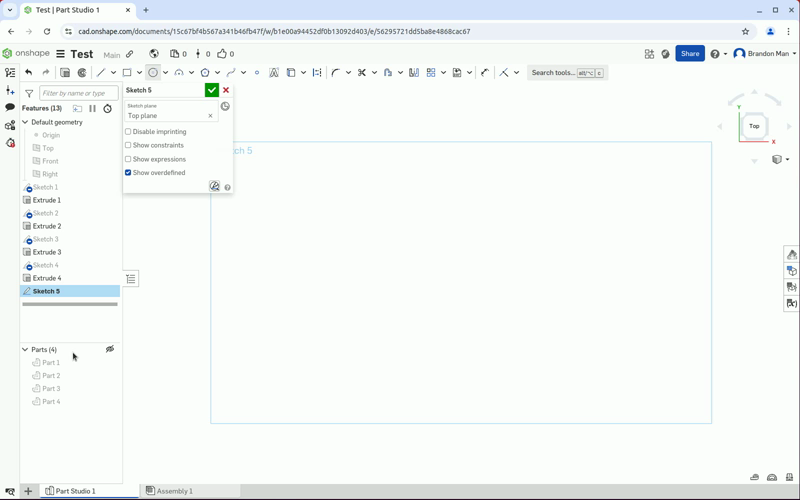
key_down(shift)
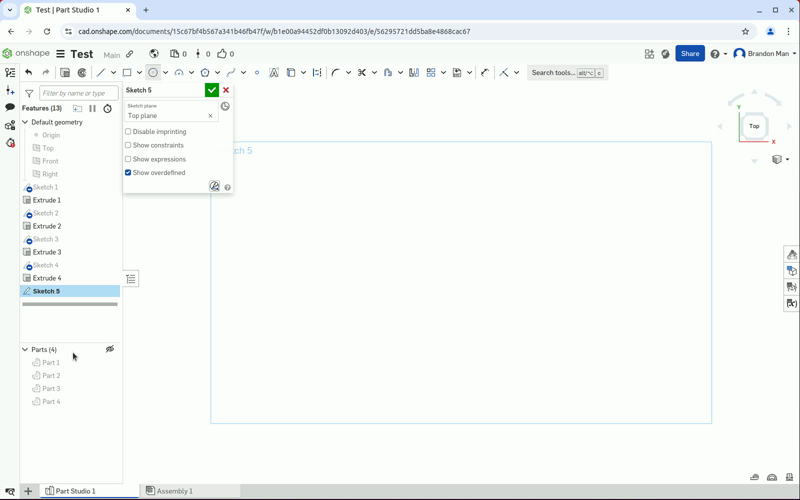
mouse_move(443, 265)
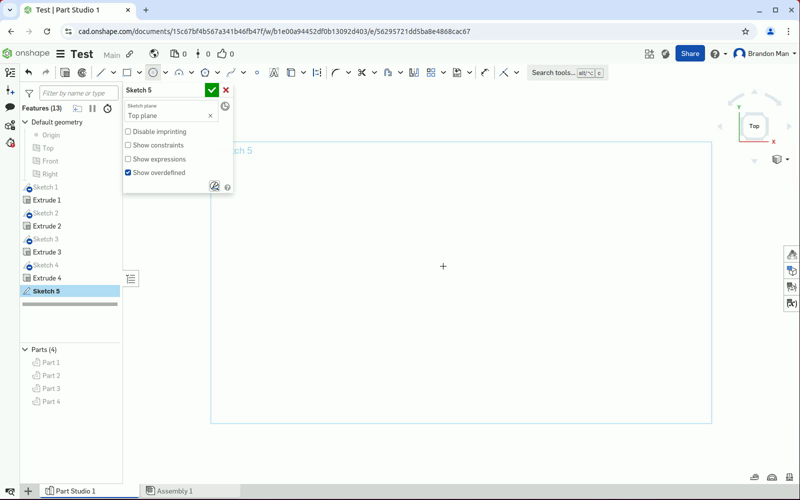
click(443, 265)
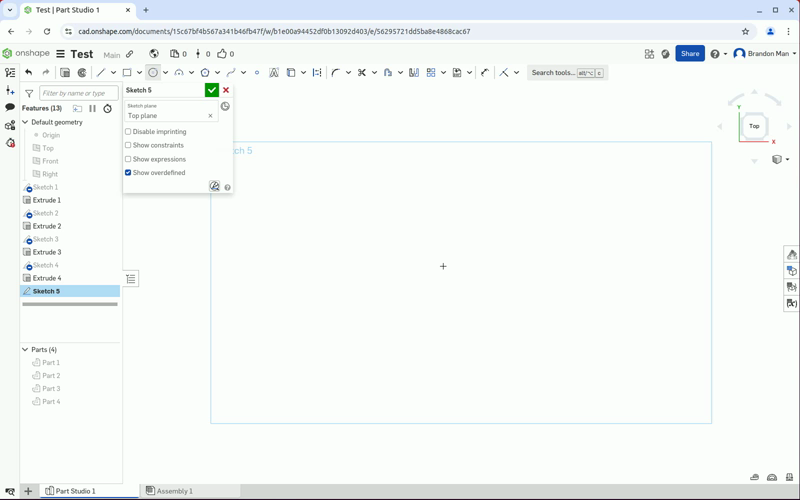
key_up(shift)
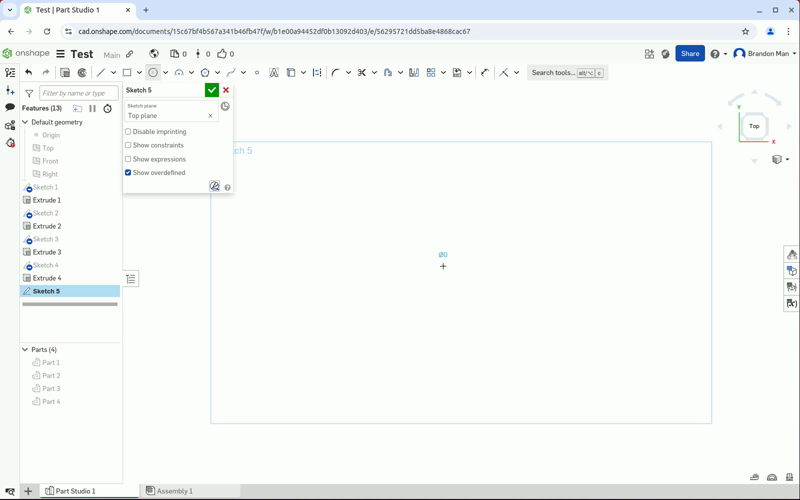
mouse_move(475, 265)
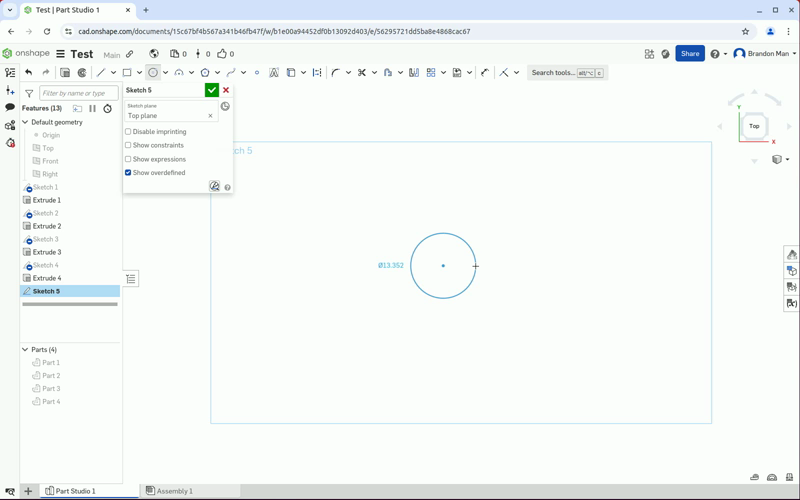
click(475, 265)
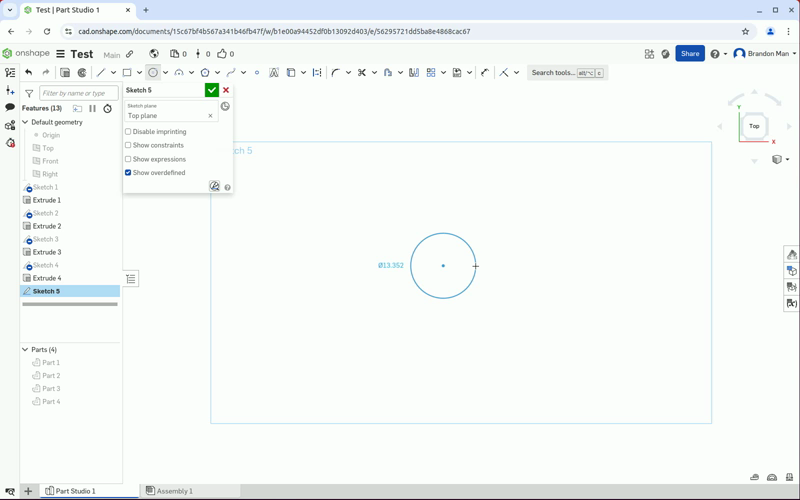
key(esc)
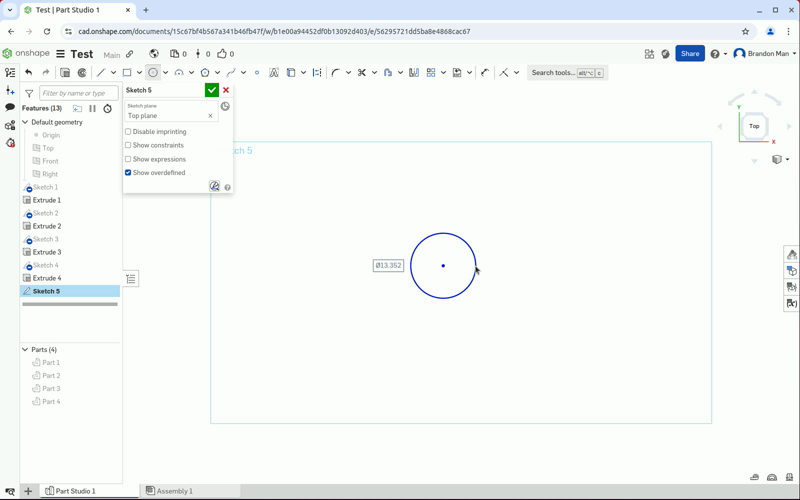
key(c)
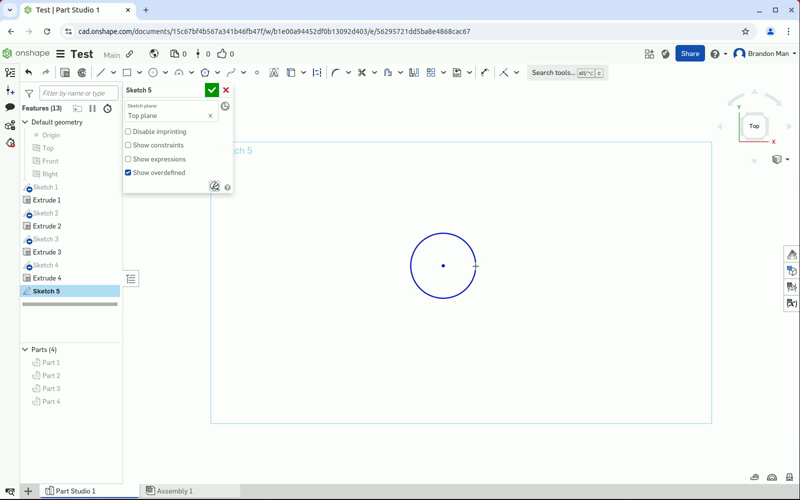
key_down(shift)
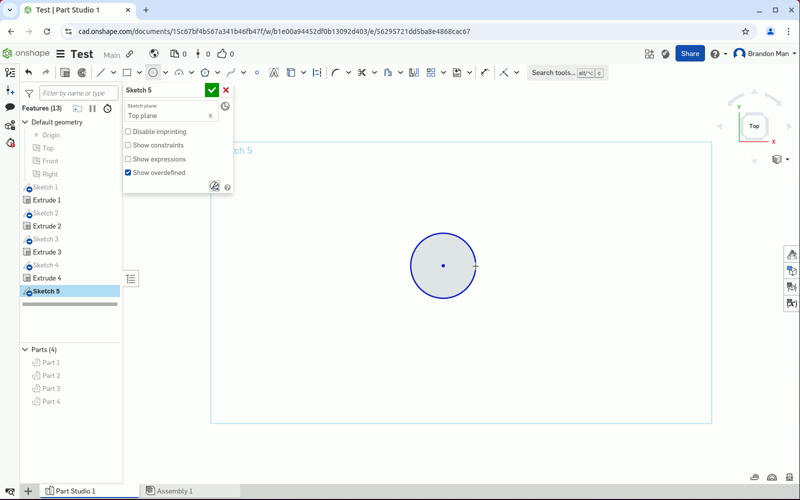
mouse_move(443, 265)
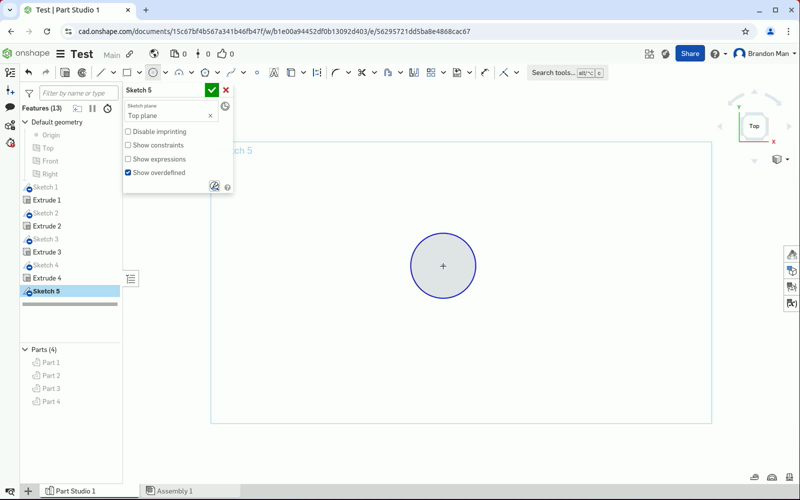
click(443, 265)
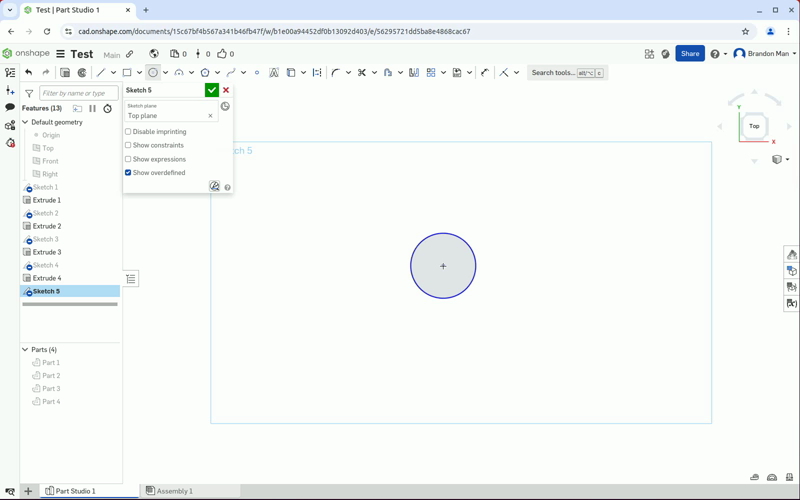
key_up(shift)
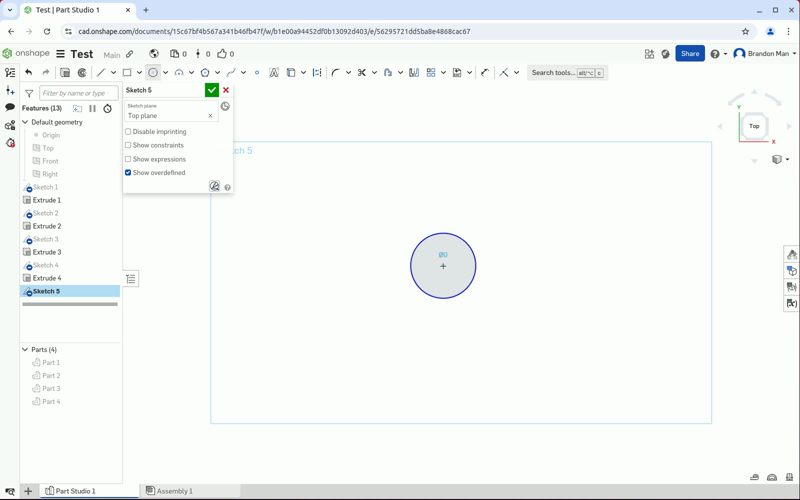
mouse_move(469, 265)
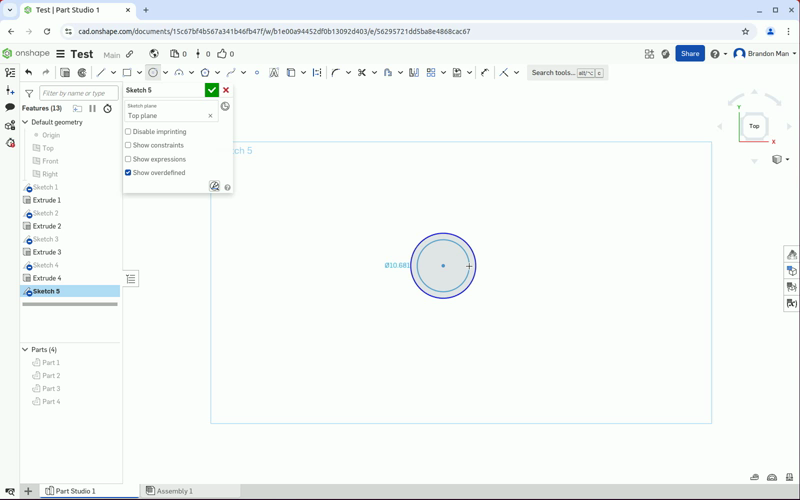
click(469, 265)
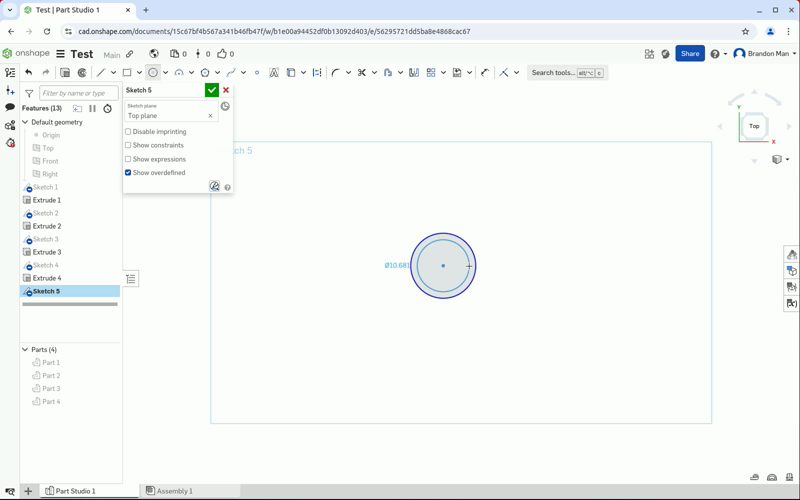
key(esc)
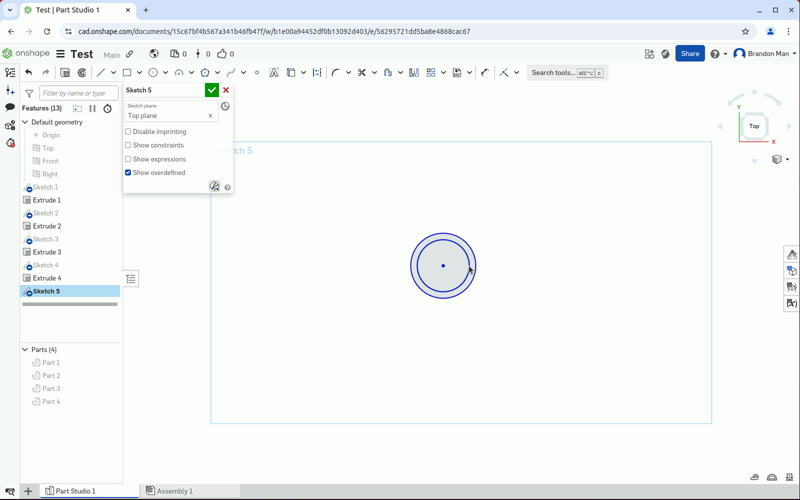
mouse_move(420, 245)
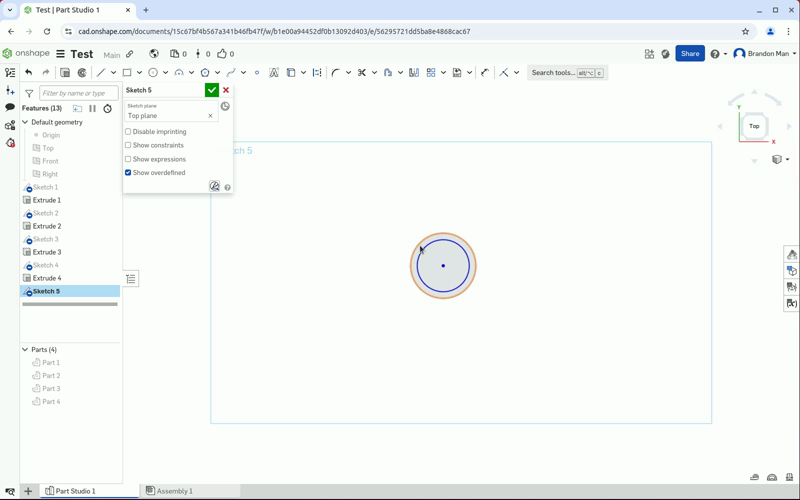
scroll(6)
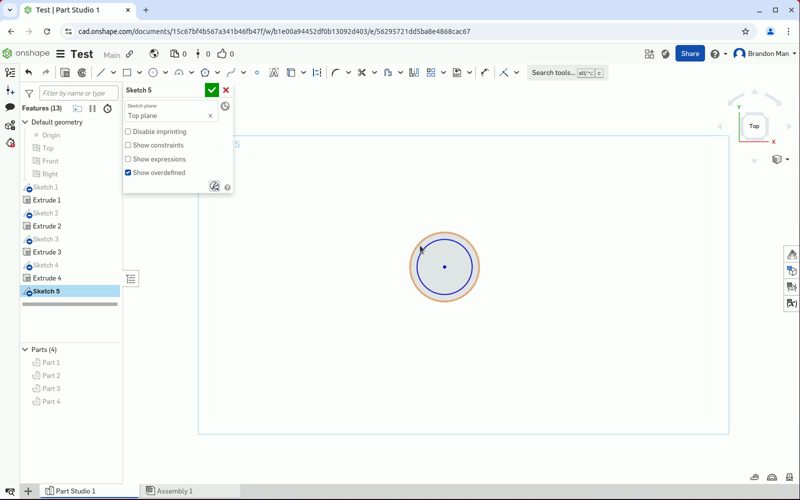
scroll(6)
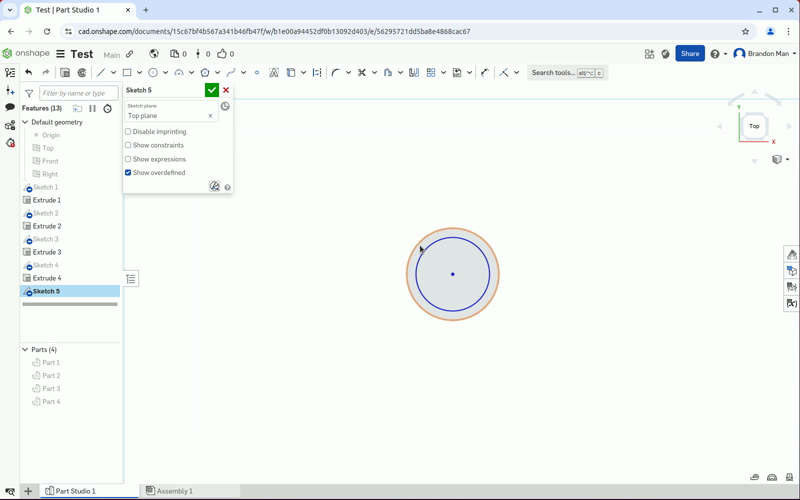
scroll(6)
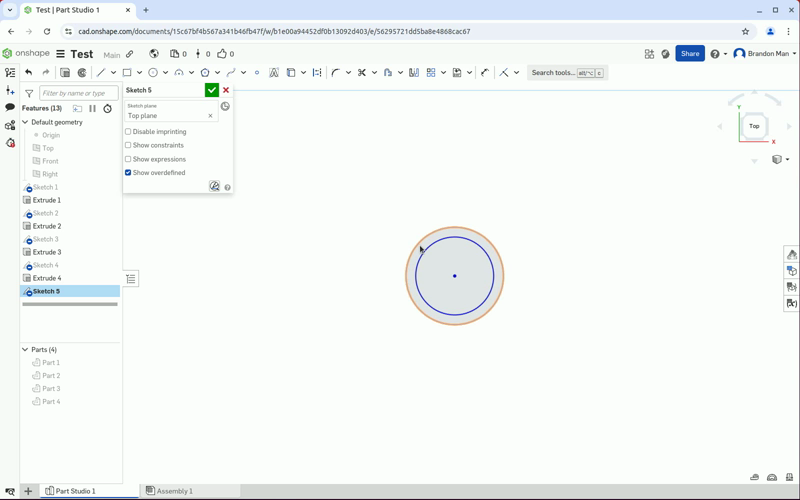
scroll(6)
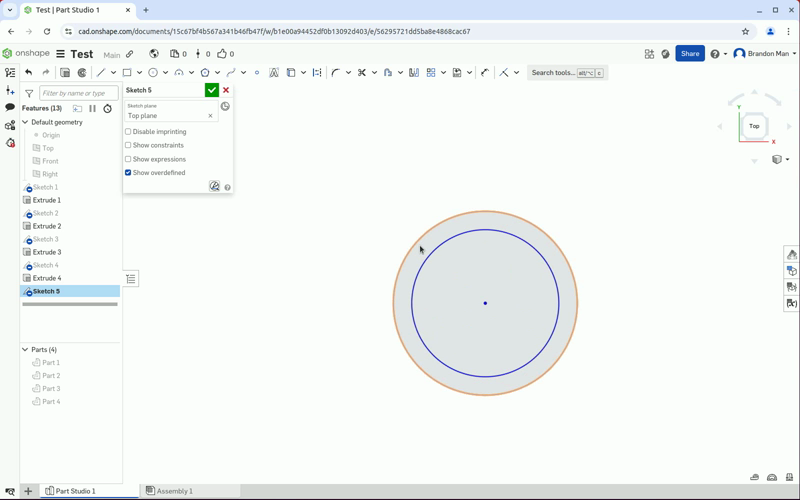
scroll(6)
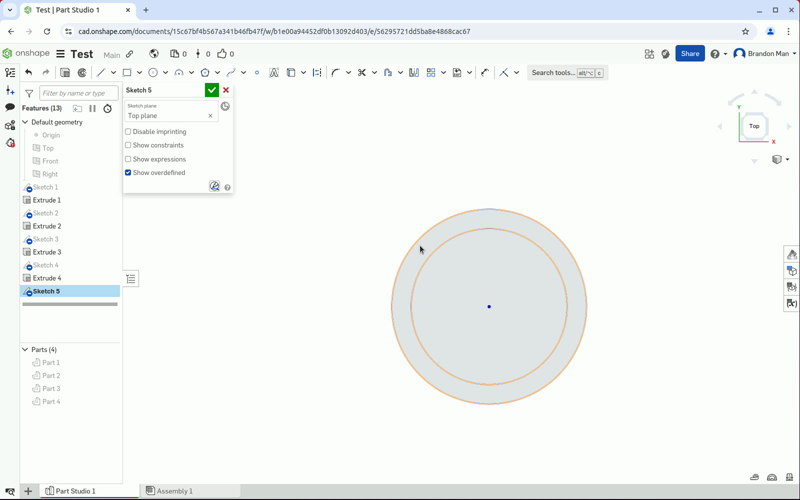
scroll(6)
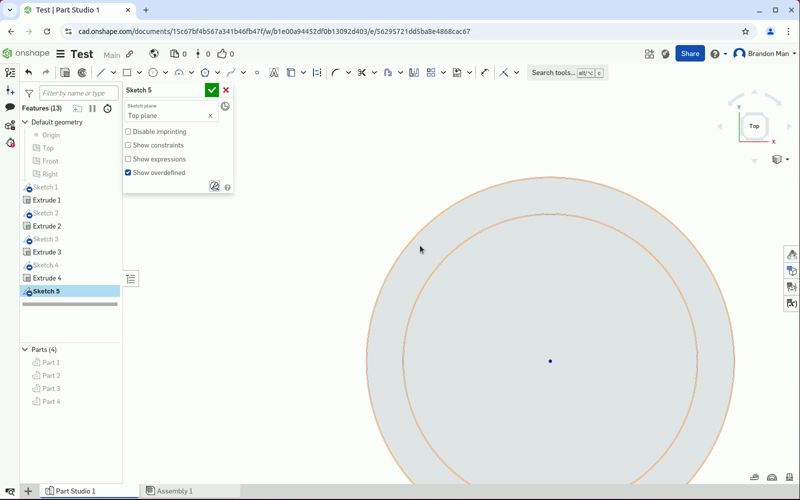
scroll(6)
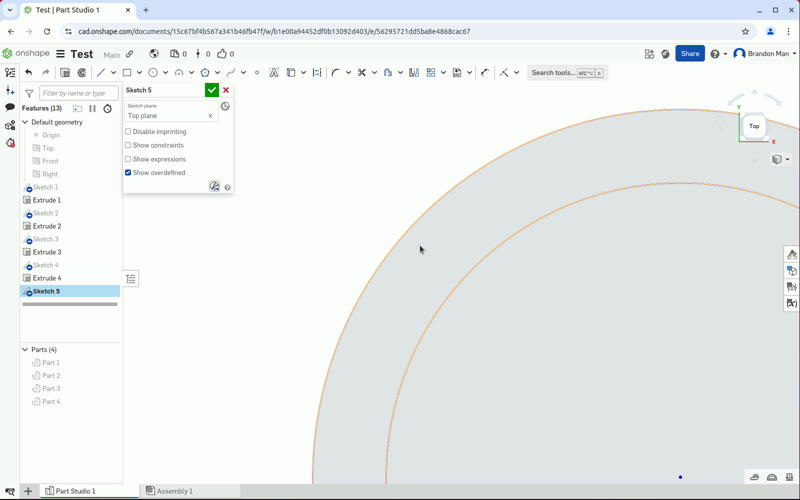
click(420, 245)
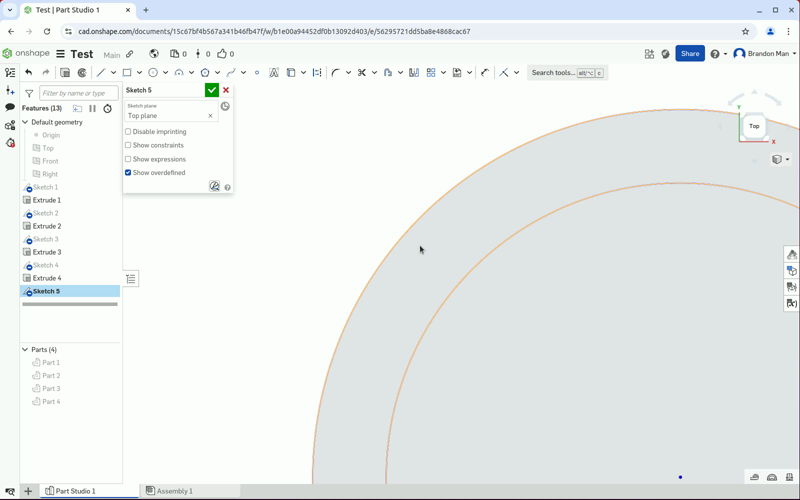
scroll(-6)
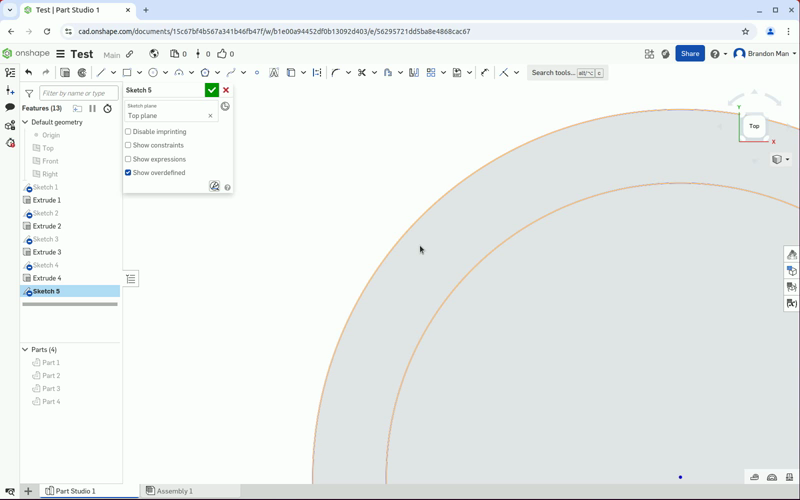
scroll(-6)
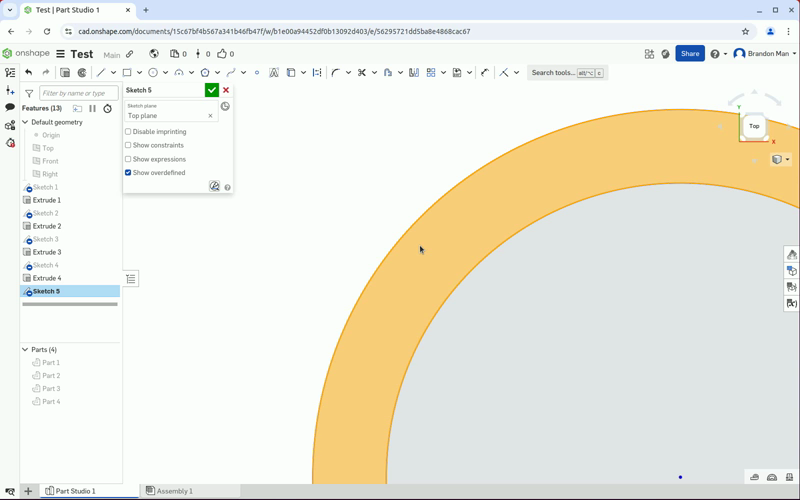
scroll(-6)
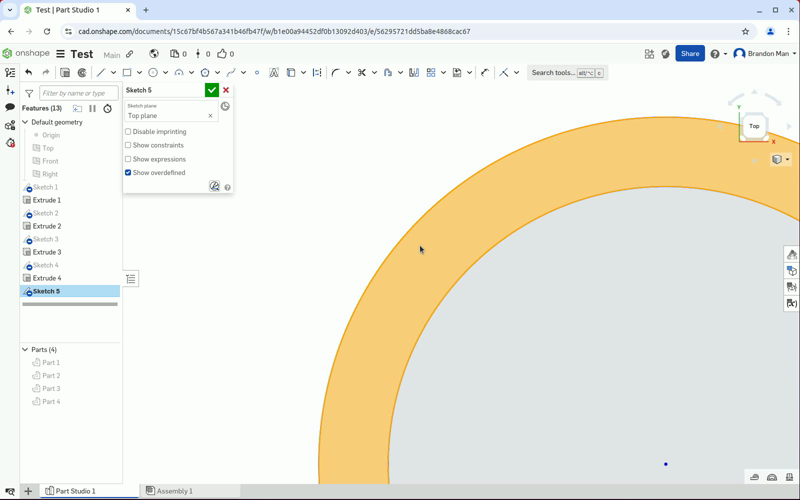
scroll(-6)
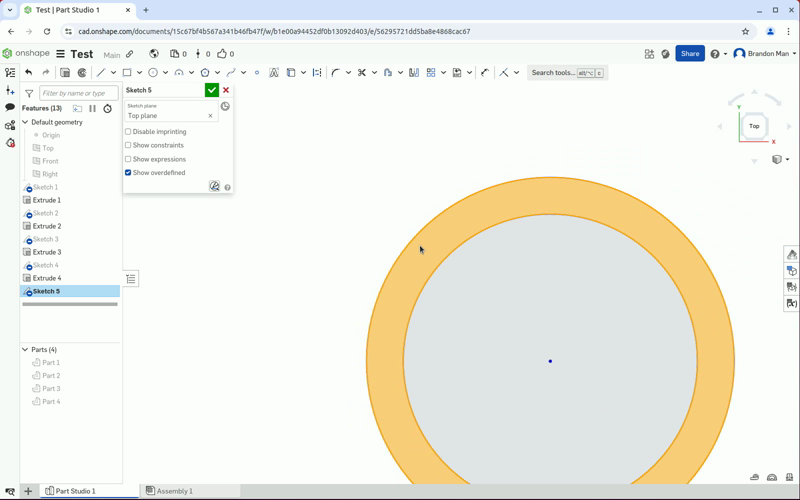
scroll(-6)
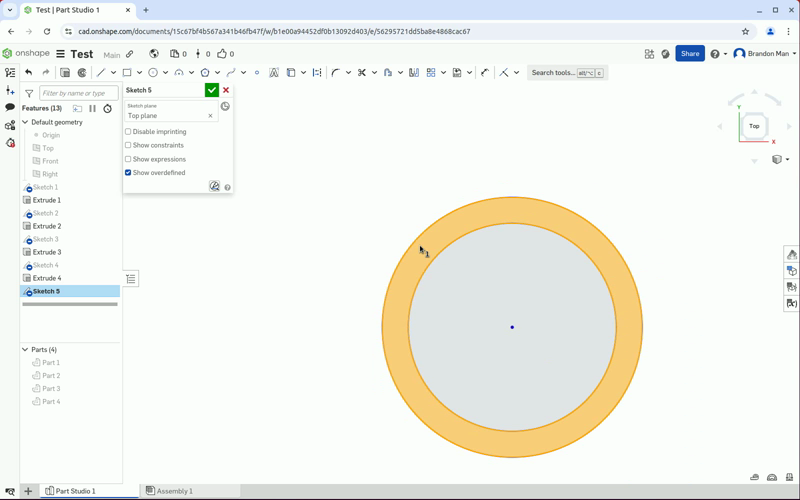
scroll(-6)
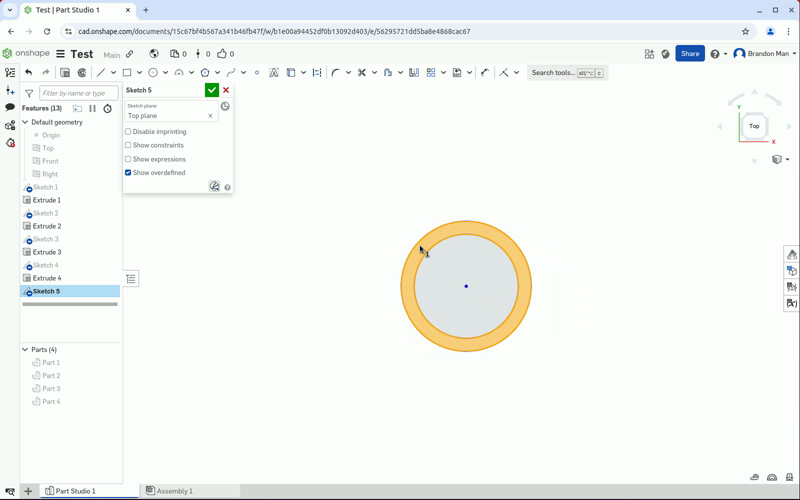
scroll(-6)
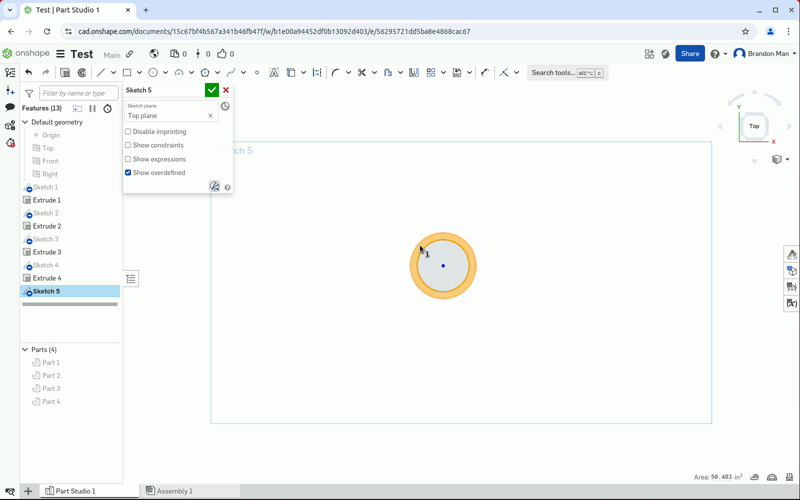
mouse_move(73, 352)
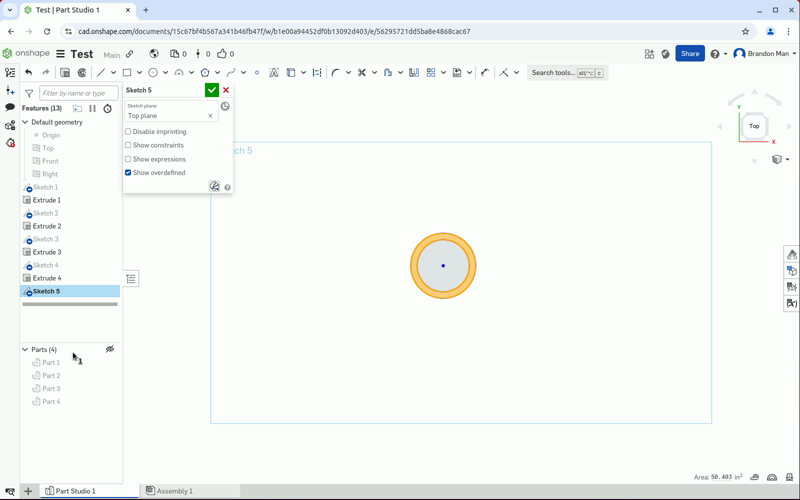
key(shift+y)
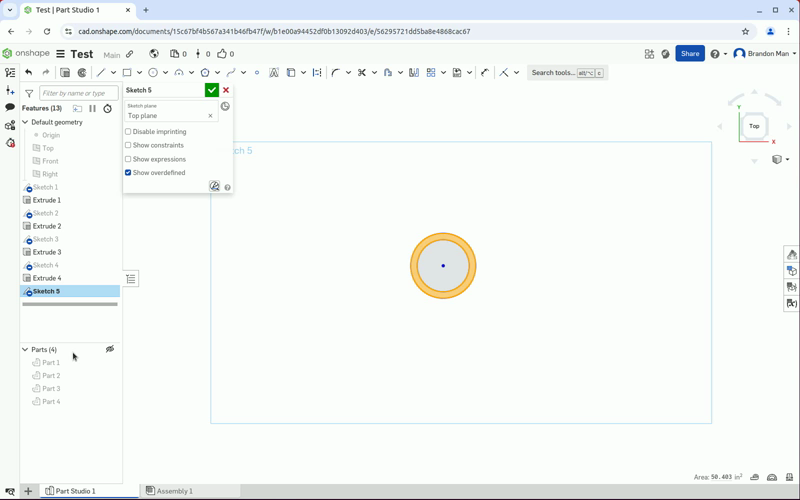
key(shift+e)
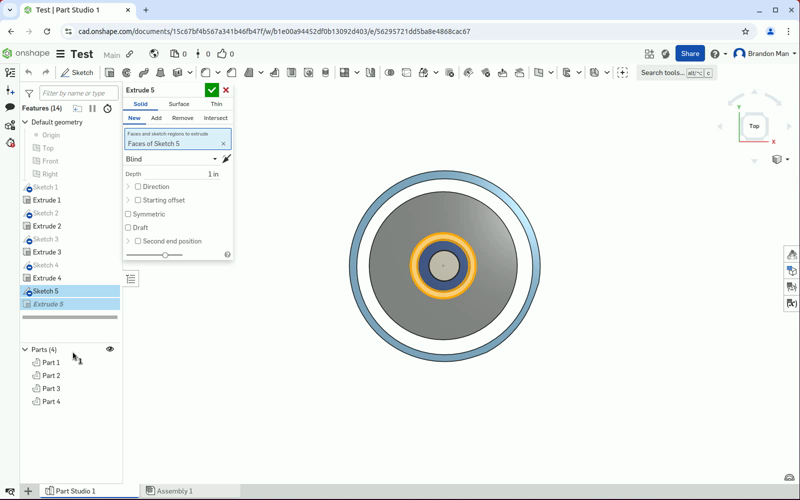
mouse_move(143, 106)
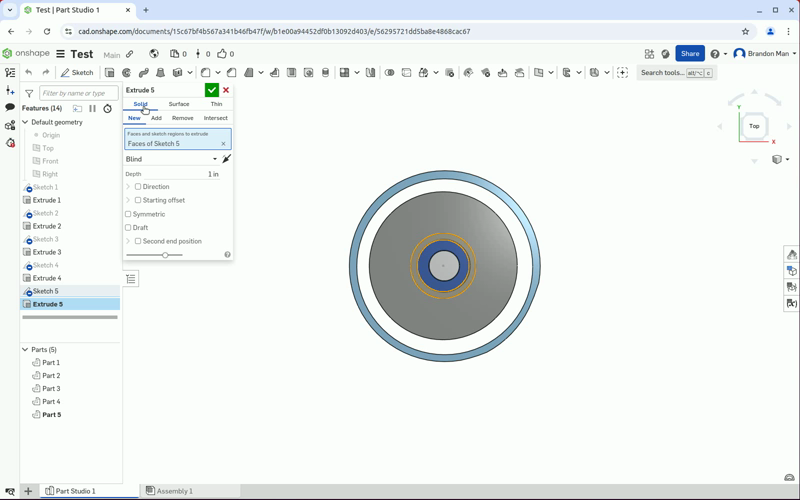
click(143, 106)
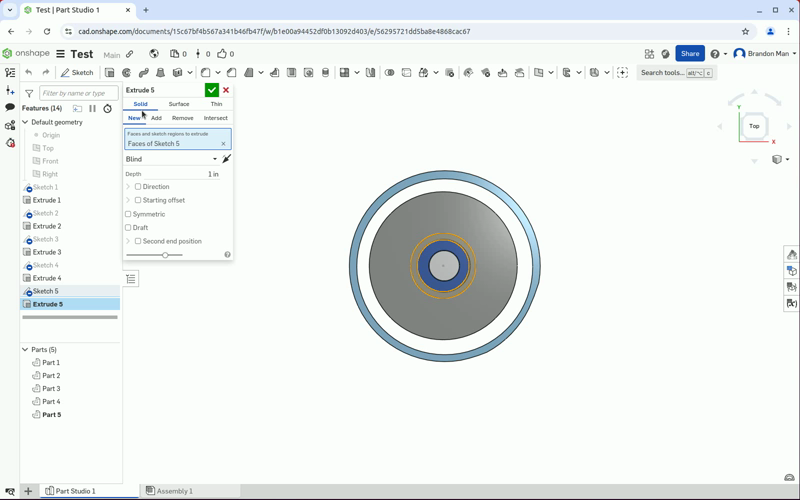
mouse_move(137, 120)
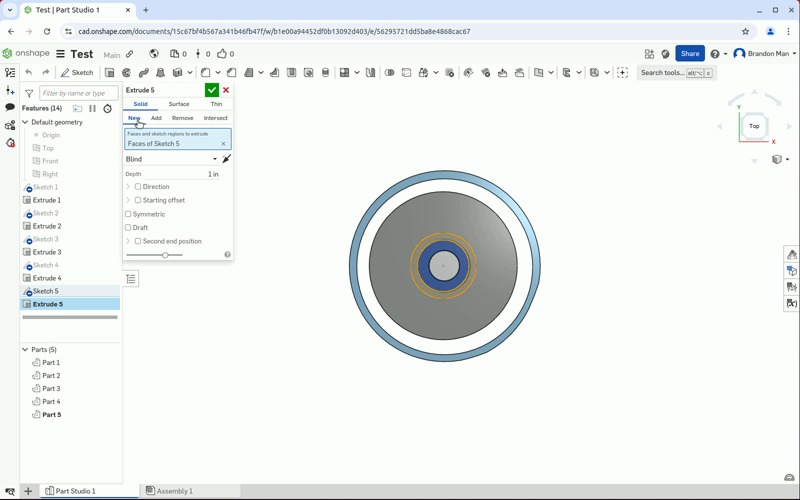
click(137, 120)
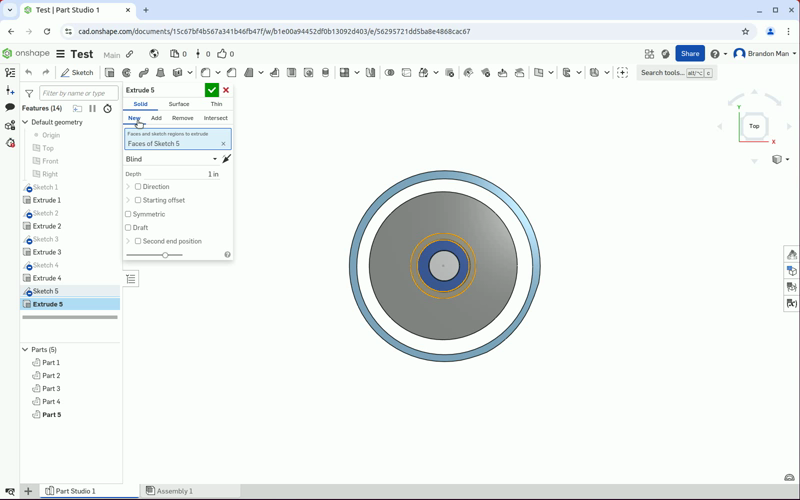
key(tab, 4)
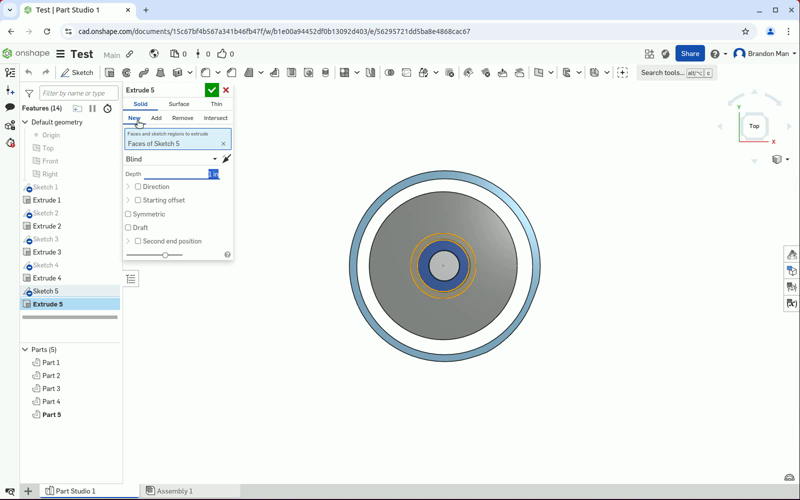
text(2.166)
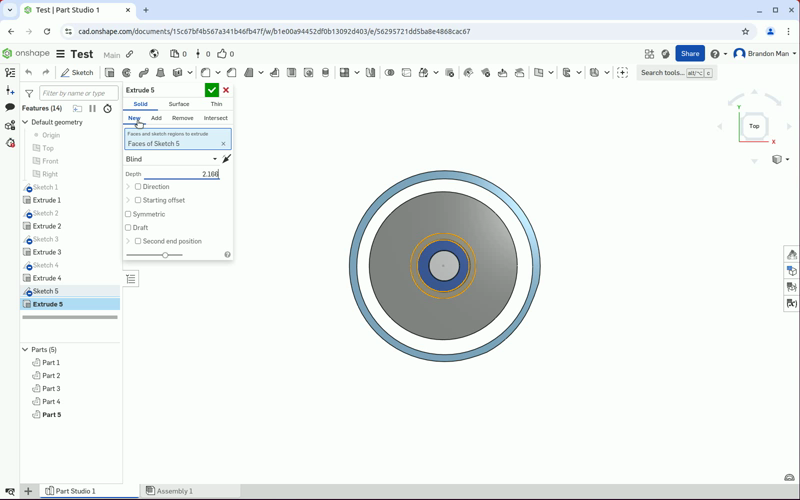
key(enter)
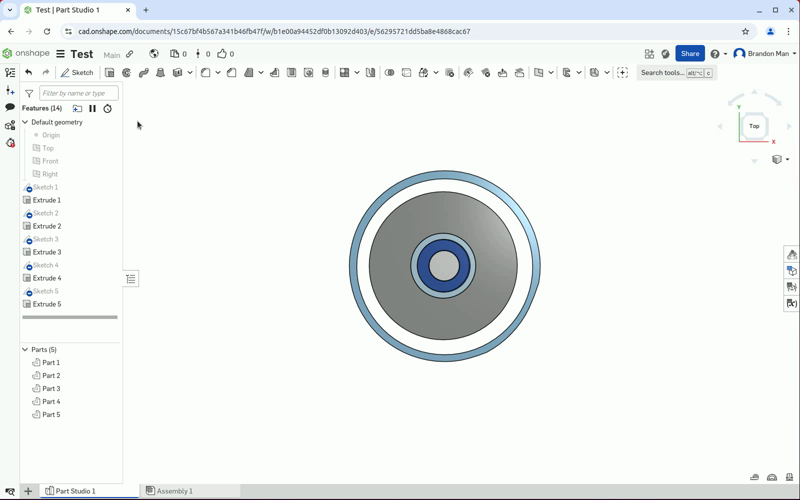
key(shift+h)
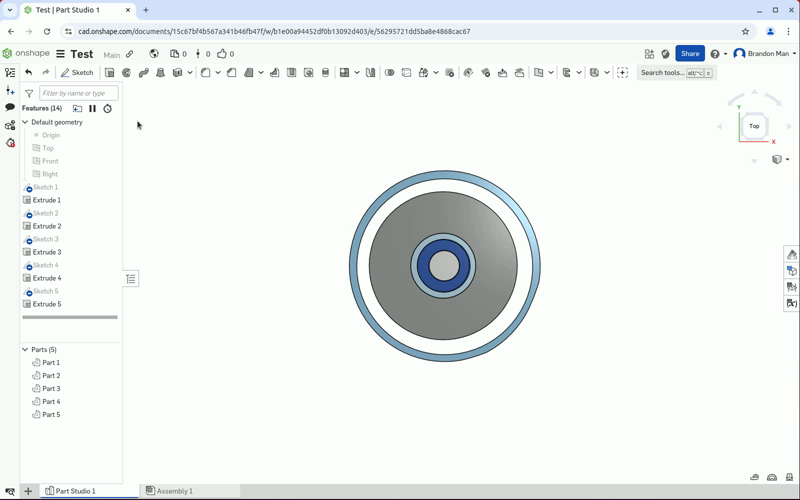
key(shift+h)
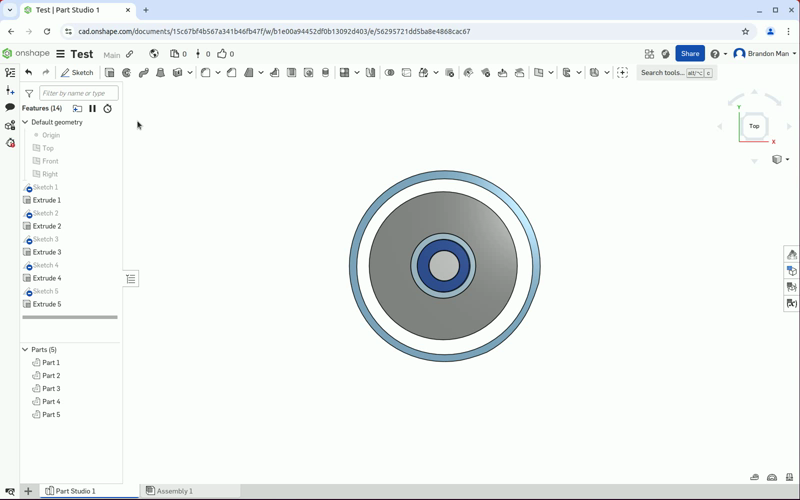
mouse_move(73, 189)
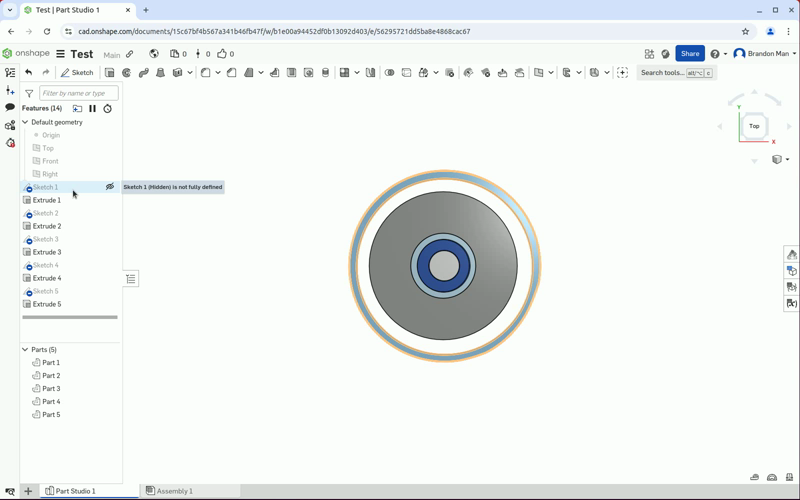
click(73, 189)
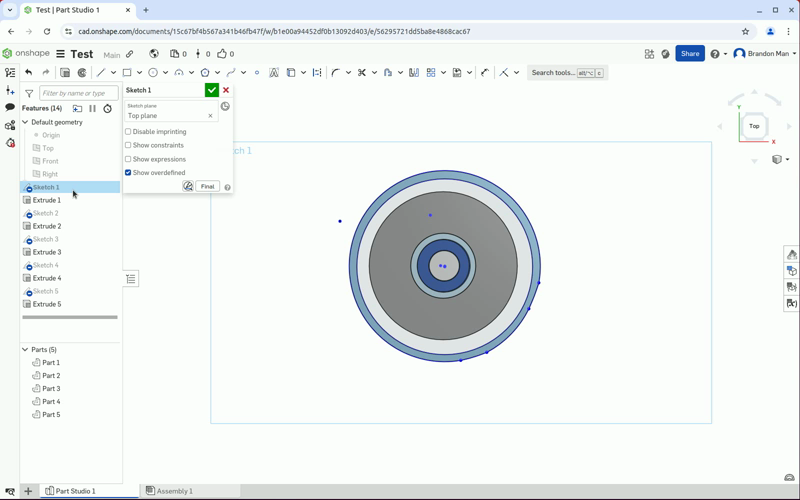
mouse_move(229, 92)
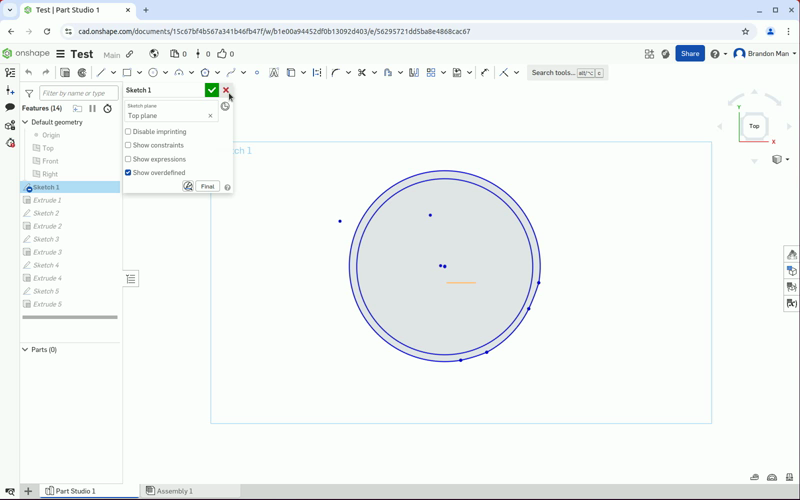
click(229, 92)
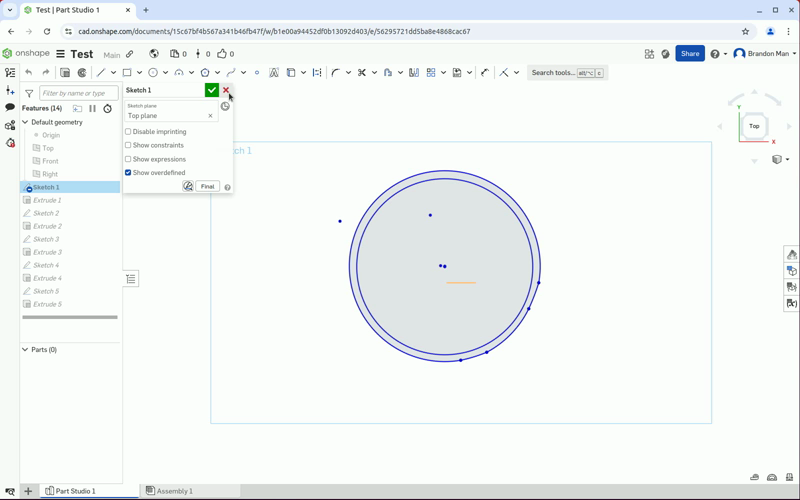
key(shift+s)
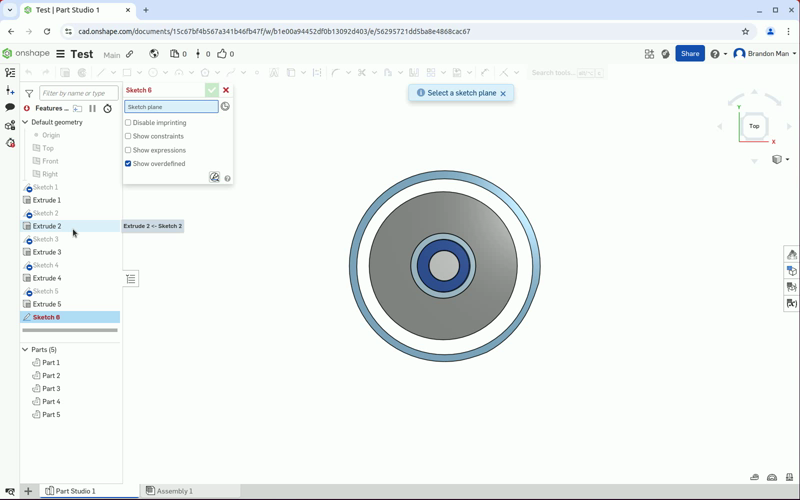
scroll(3)
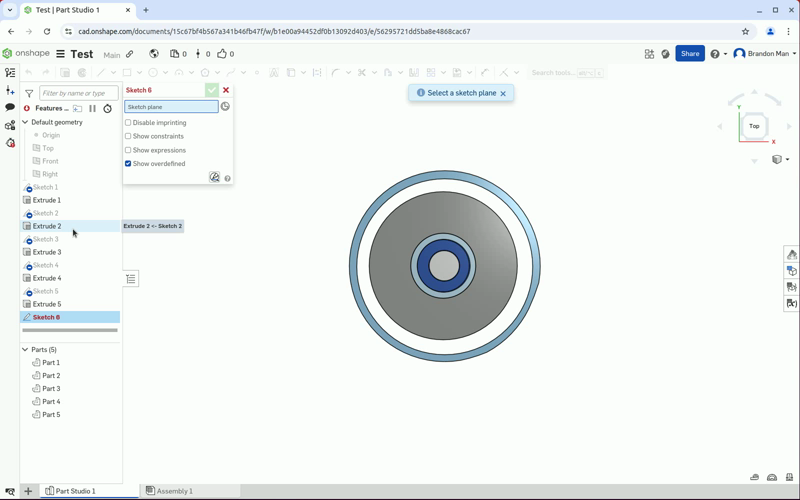
mouse_move(73, 150)
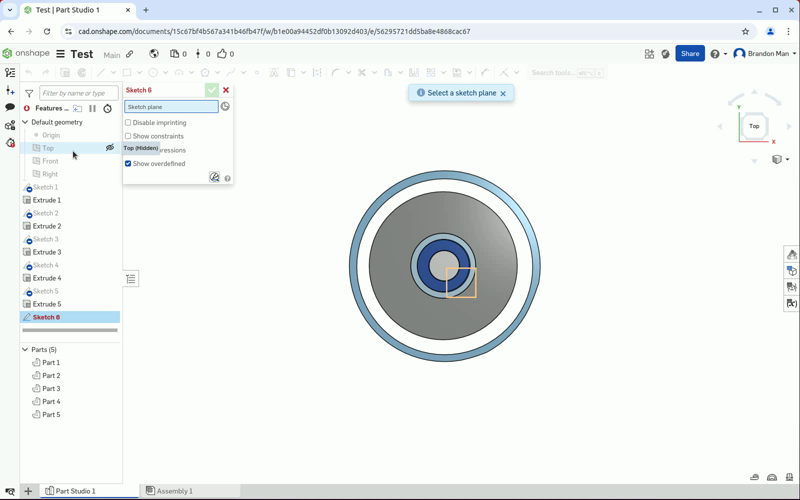
click(73, 150)
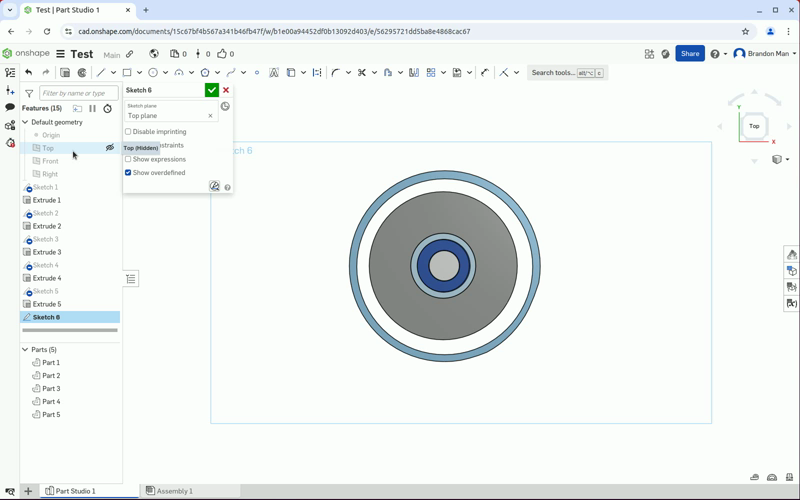
mouse_move(73, 352)
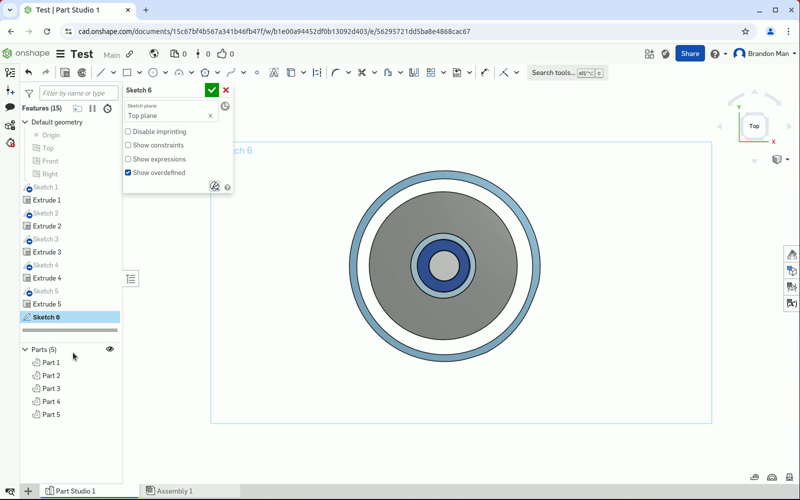
key(y)
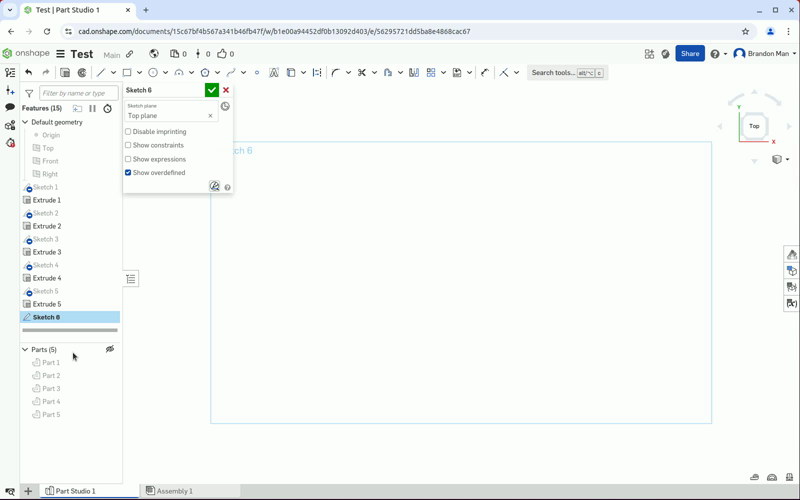
key(c)
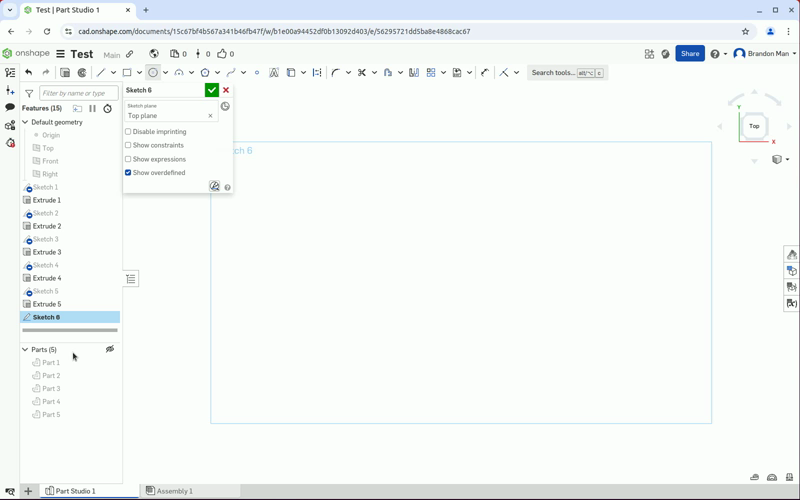
key_down(shift)
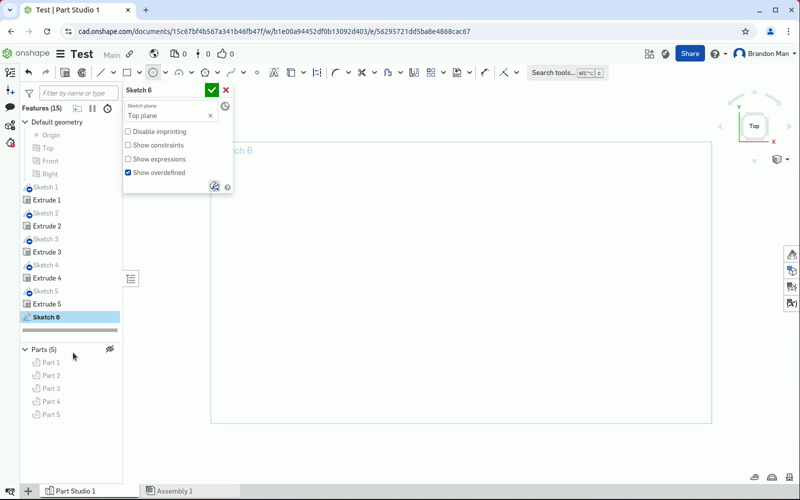
mouse_move(444, 265)
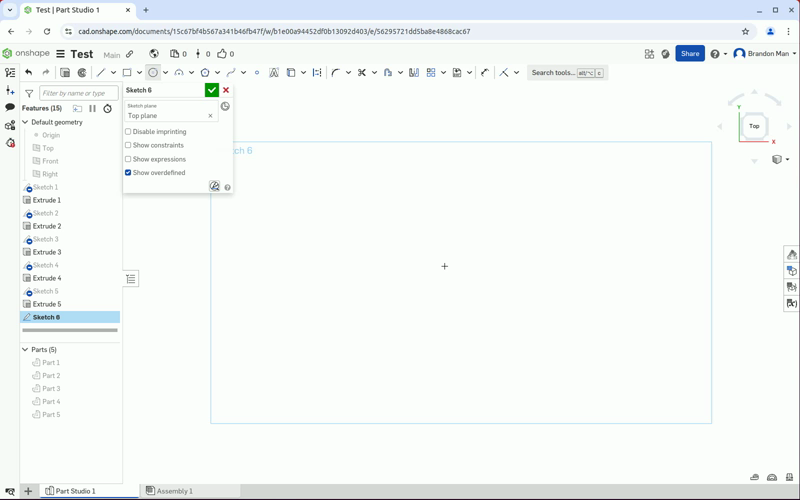
click(444, 265)
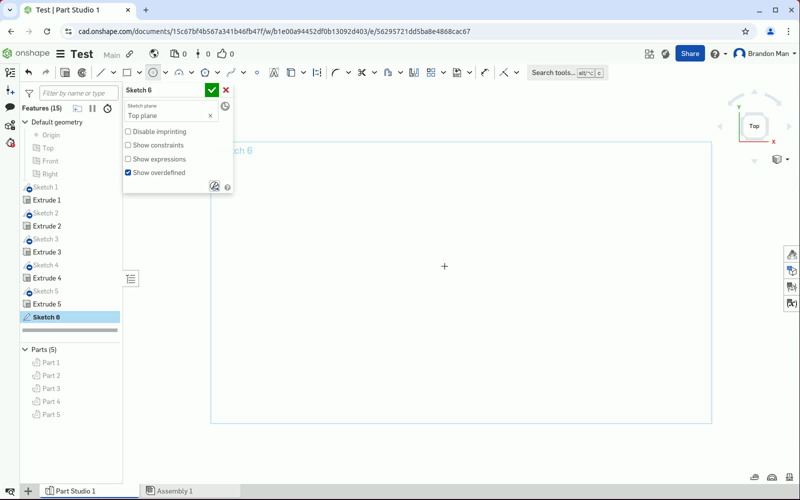
key_up(shift)
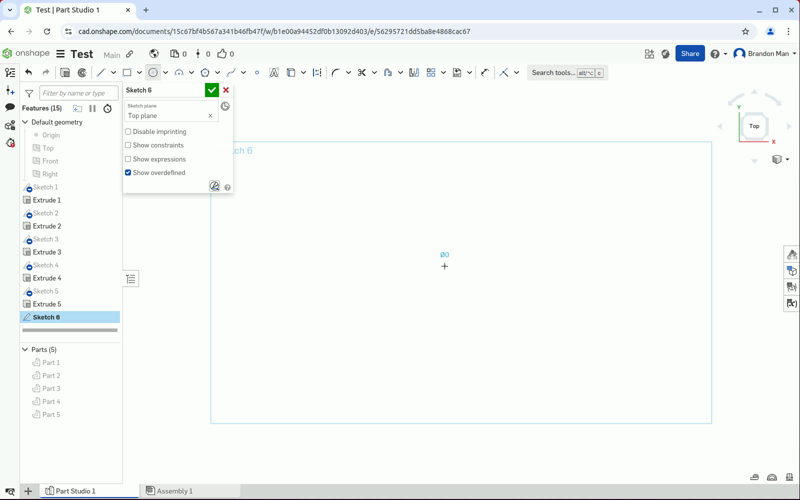
mouse_move(525, 265)
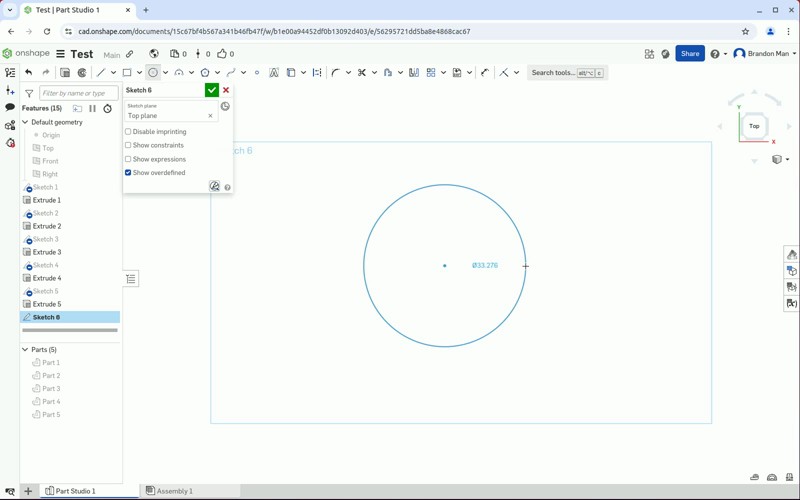
click(525, 265)
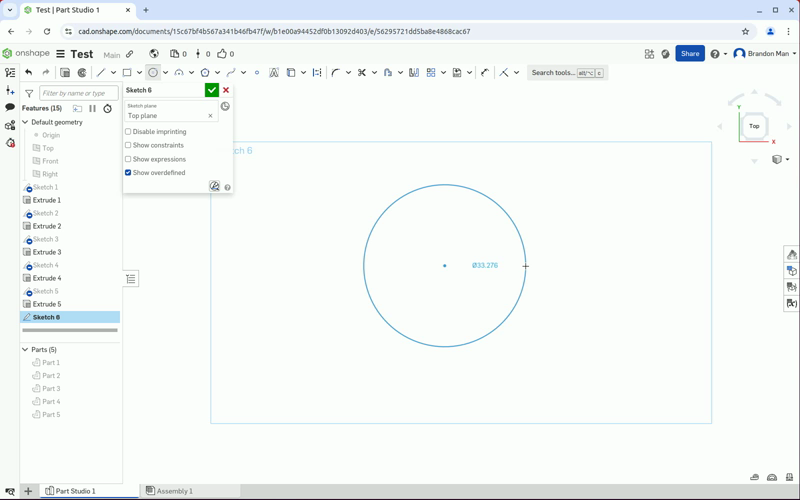
key(esc)
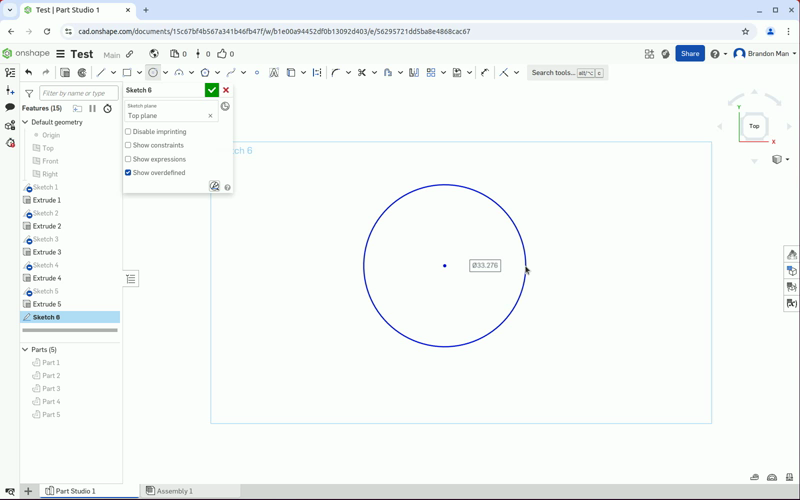
key(c)
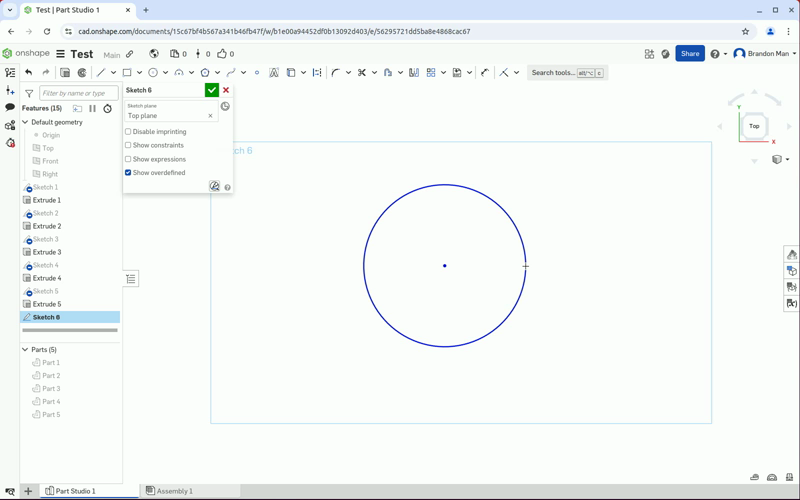
key_down(shift)
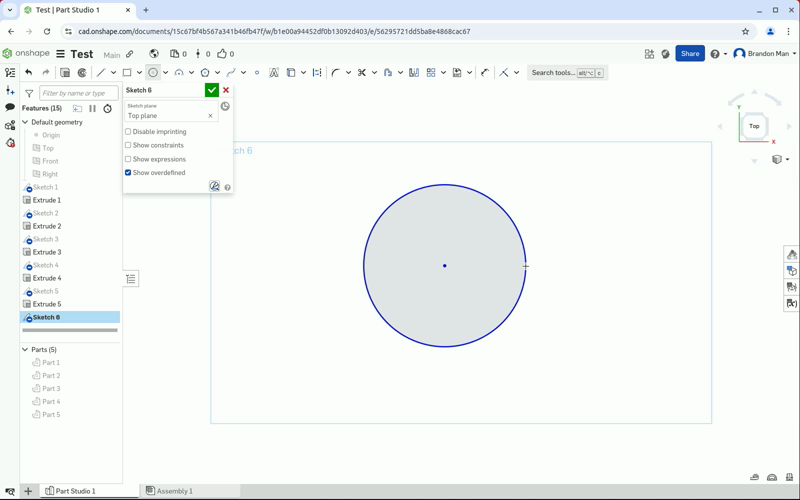
mouse_move(442, 265)
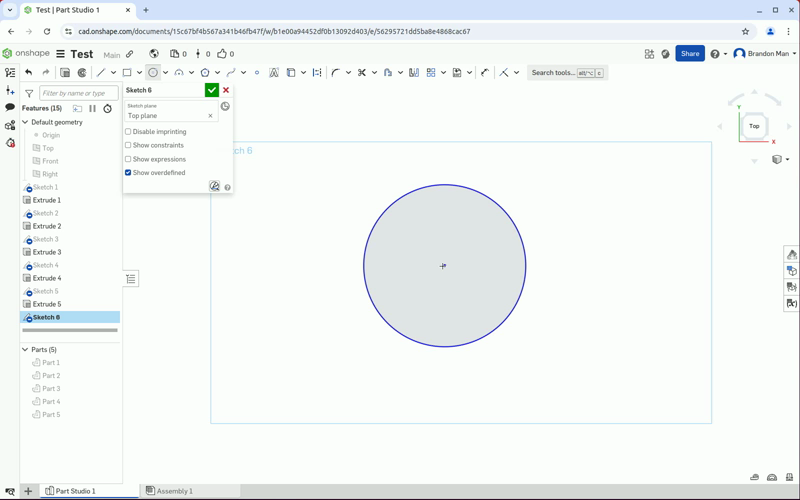
scroll(6)
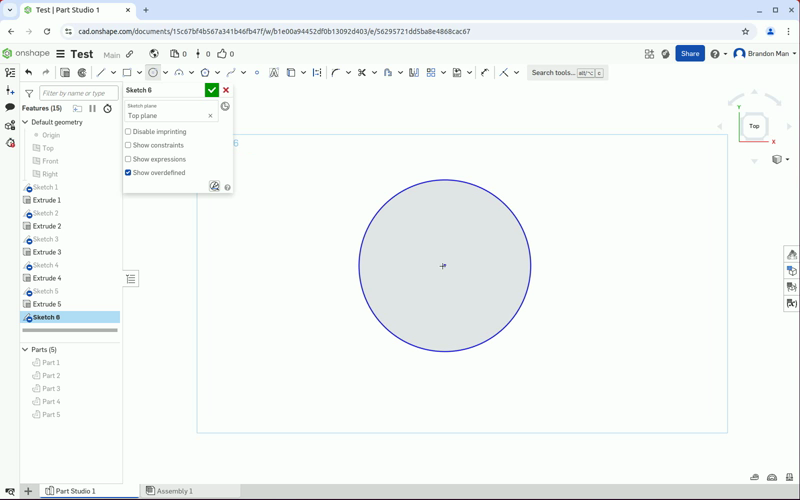
scroll(6)
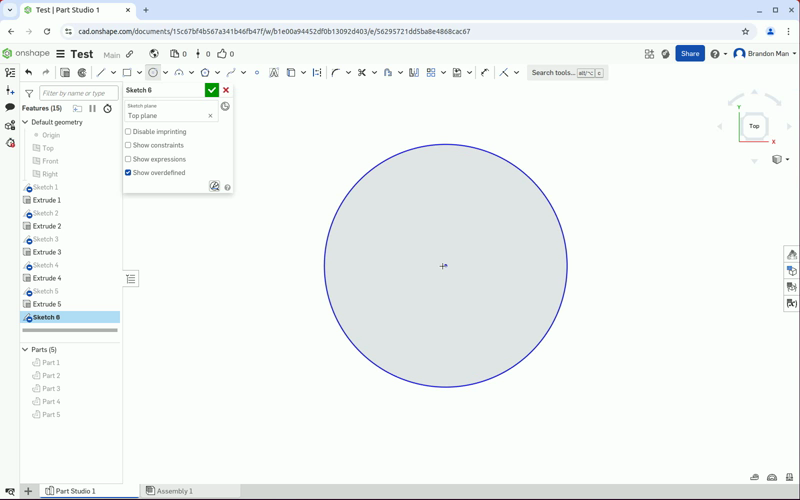
scroll(6)
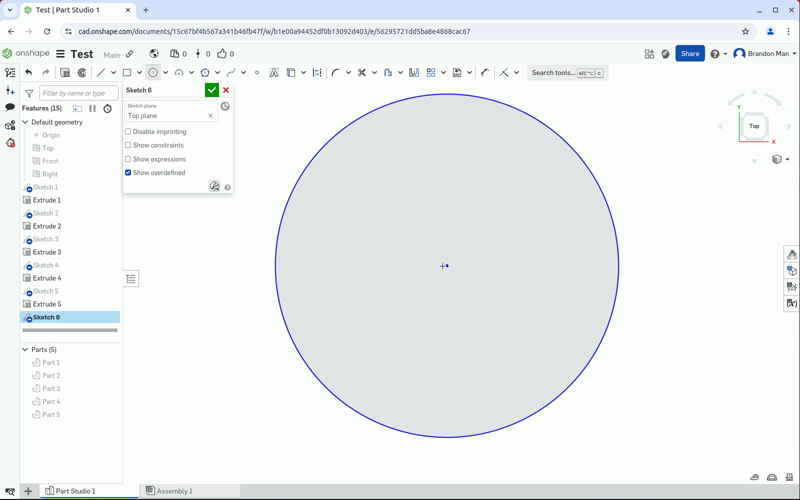
scroll(6)
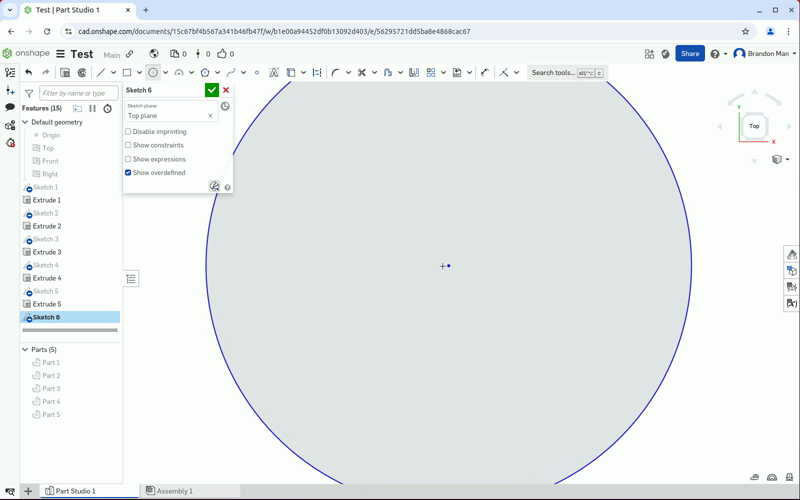
scroll(6)
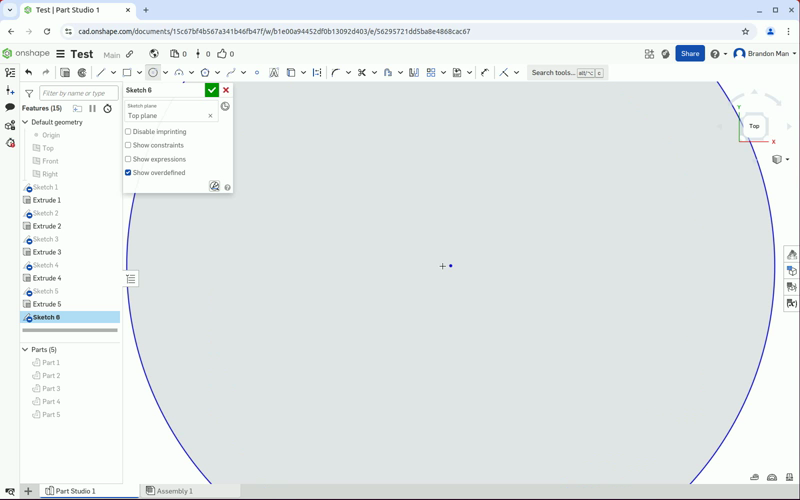
scroll(6)
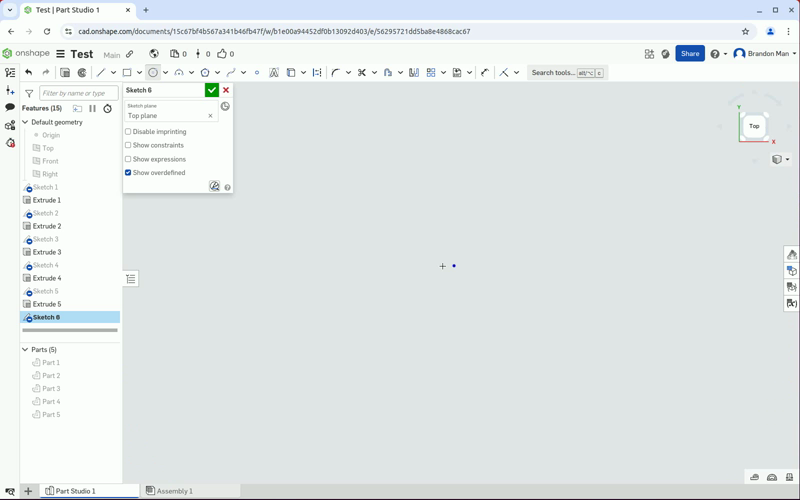
scroll(6)
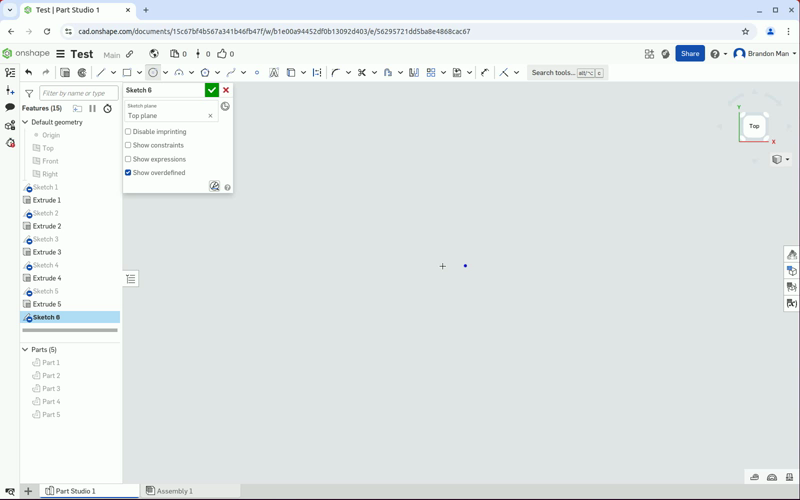
click(442, 265)
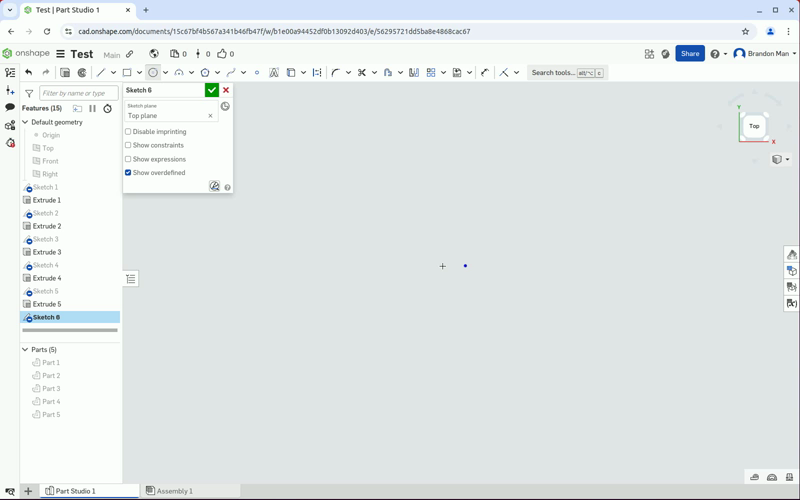
scroll(-6)
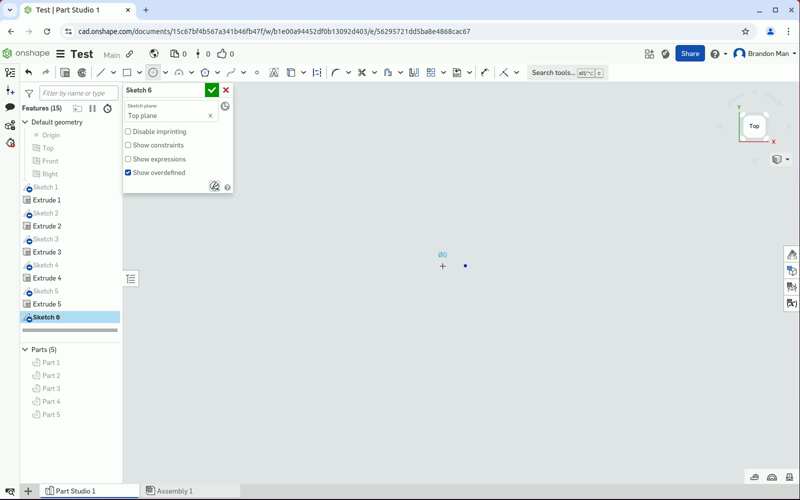
scroll(-6)
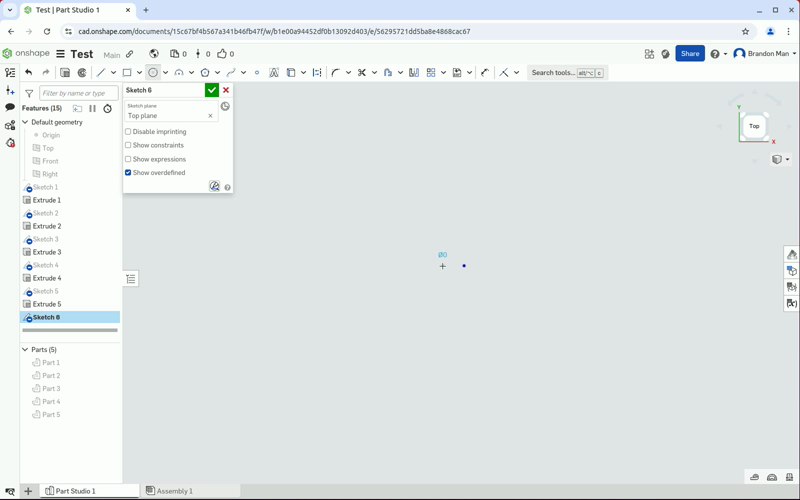
scroll(-6)
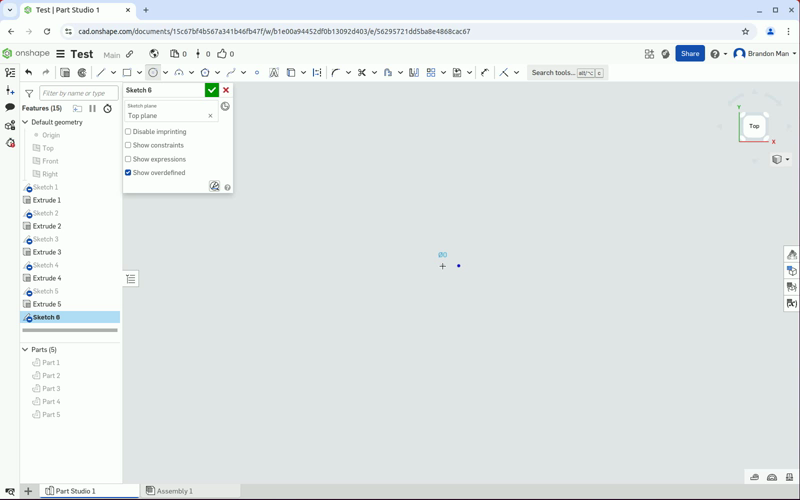
scroll(-6)
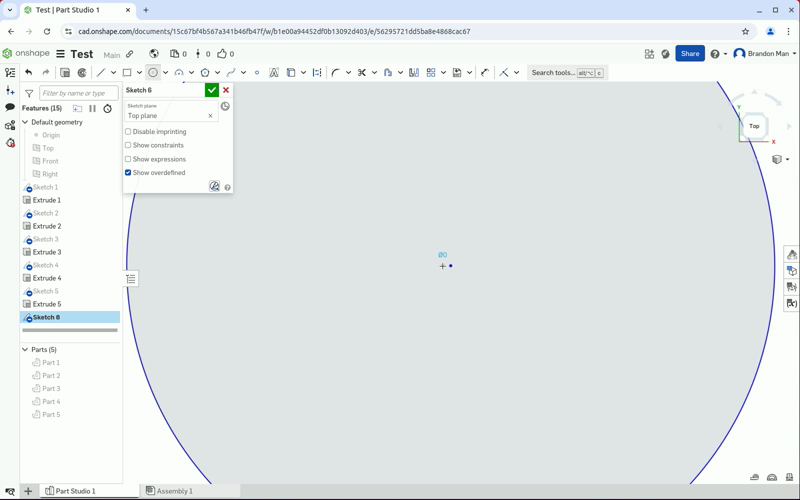
scroll(-6)
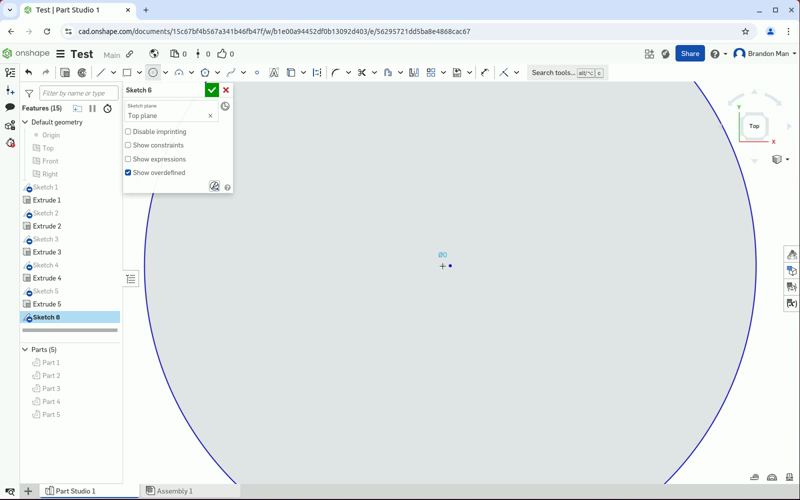
scroll(-6)
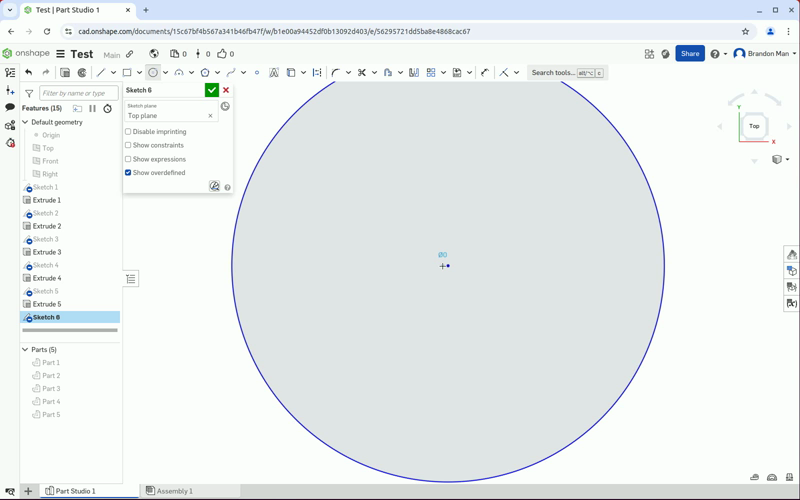
scroll(-6)
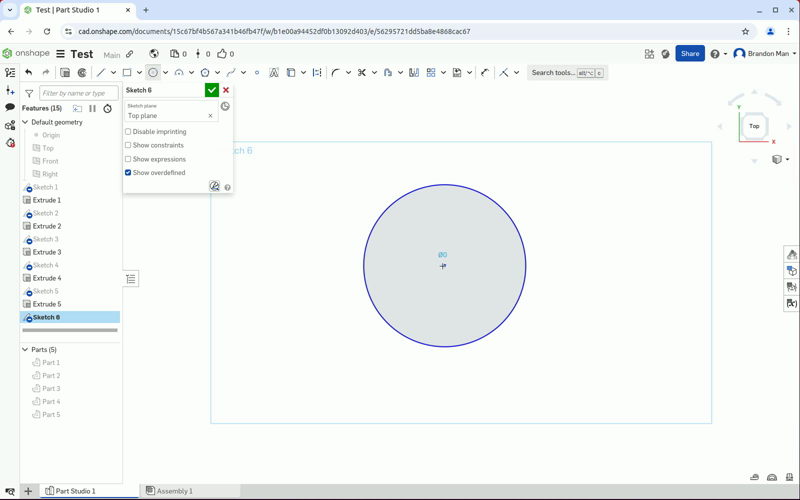
key_up(shift)
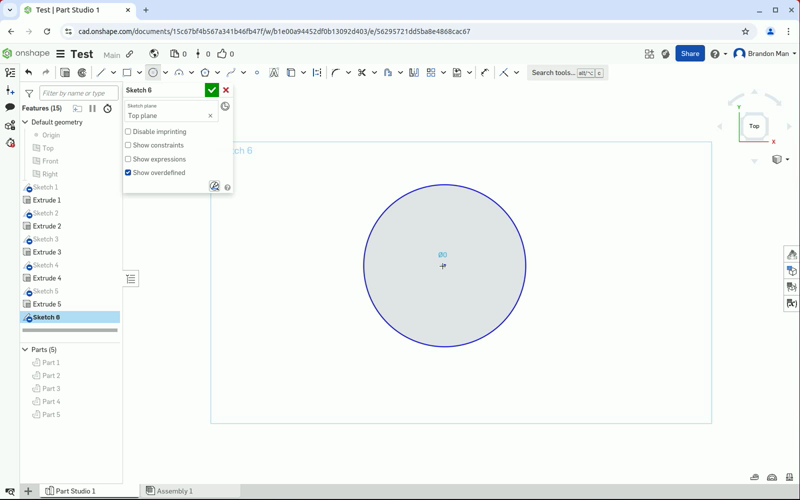
mouse_move(516, 265)
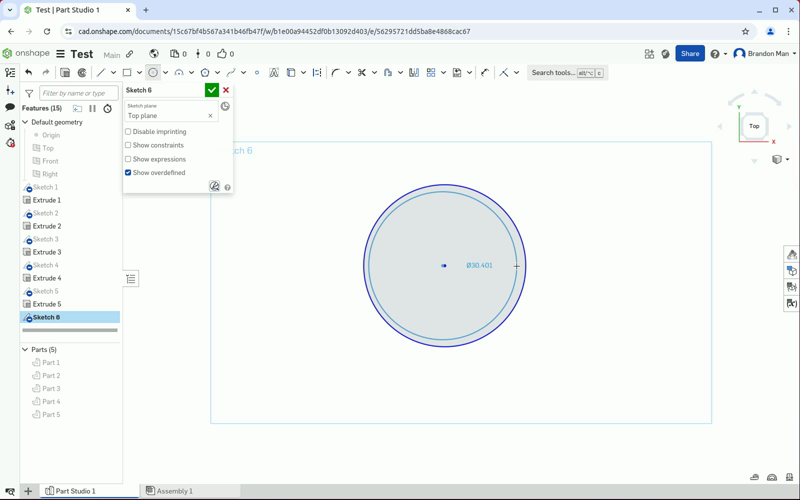
click(516, 265)
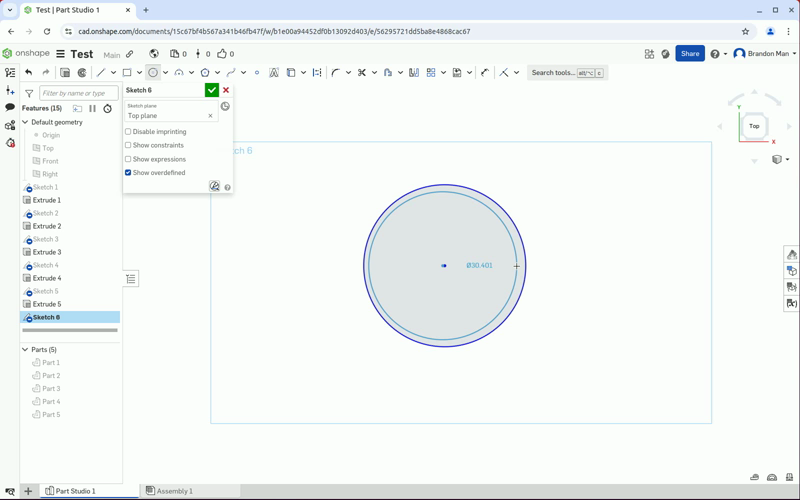
key(esc)
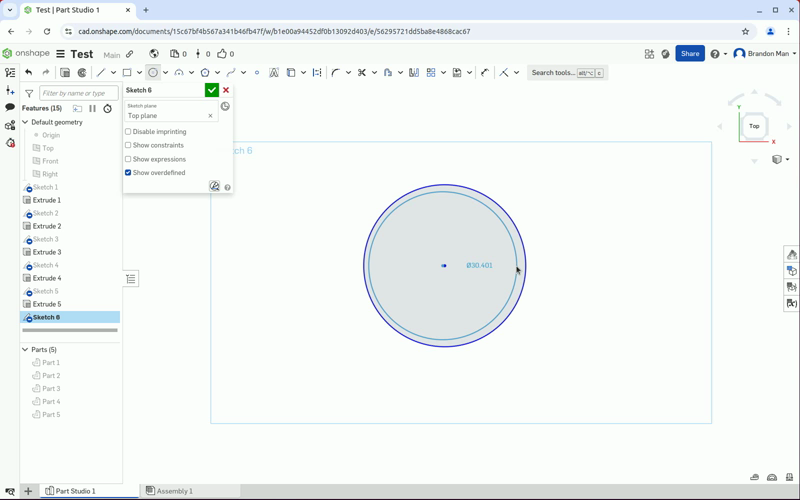
mouse_move(508, 220)
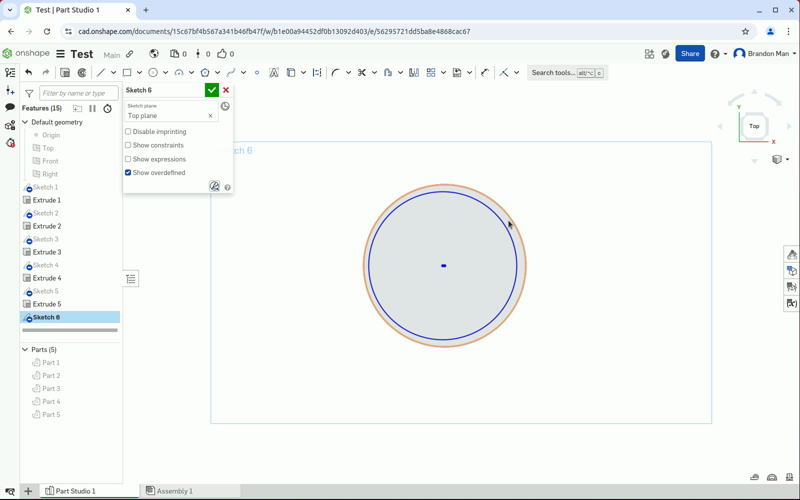
click(508, 220)
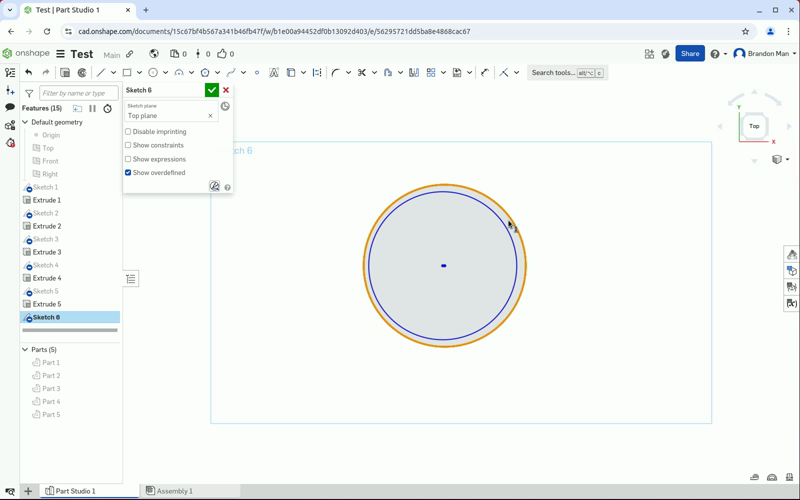
mouse_move(73, 352)
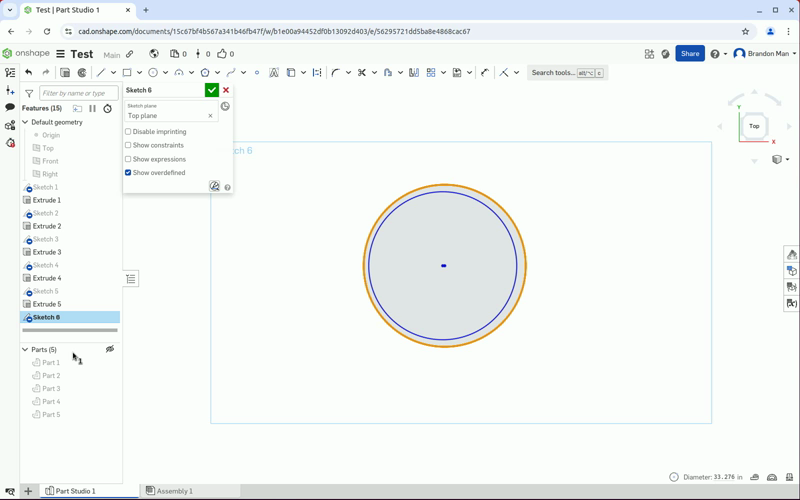
key(shift+y)
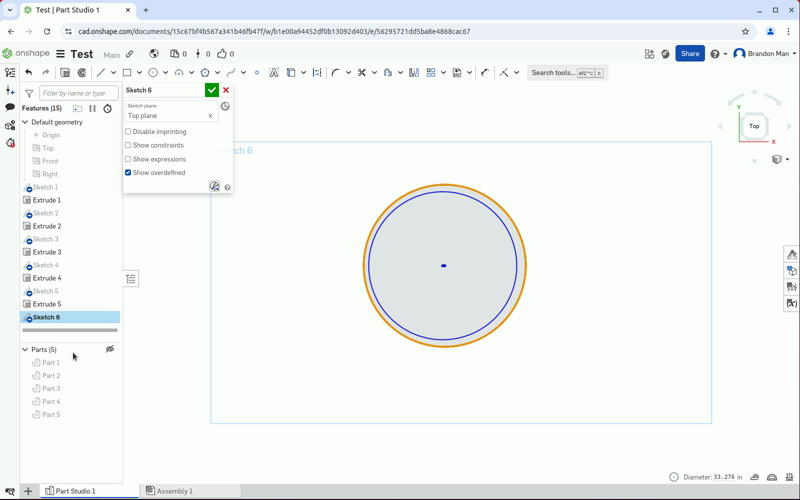
key(shift+e)
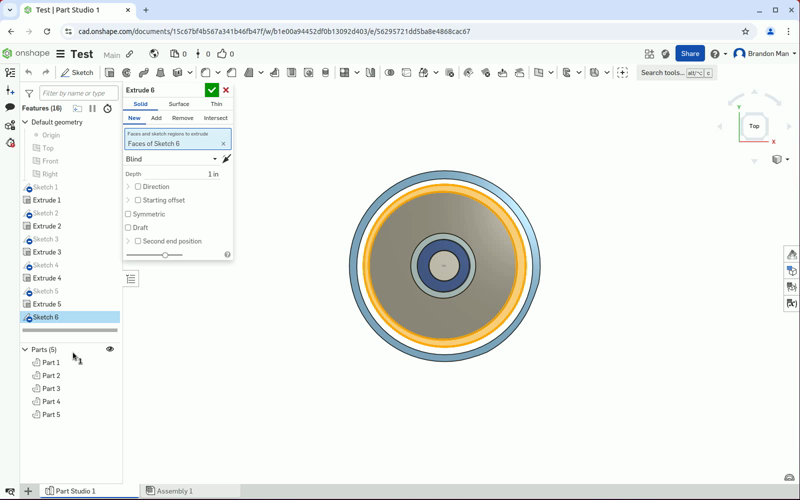
mouse_move(143, 106)
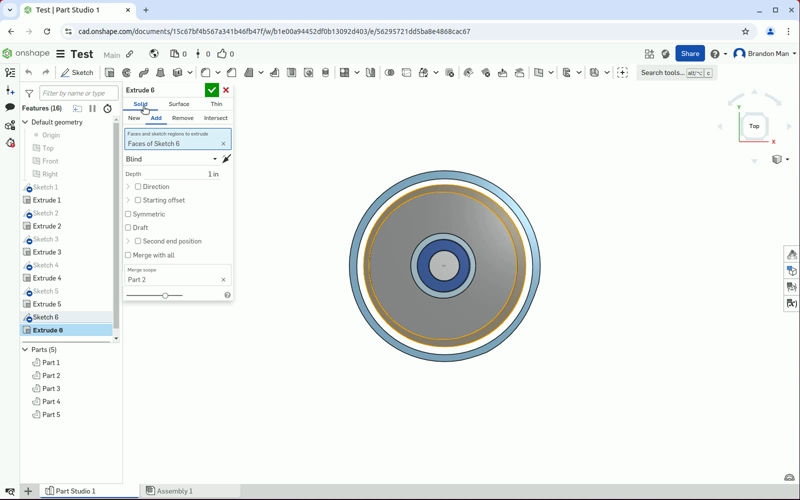
click(143, 106)
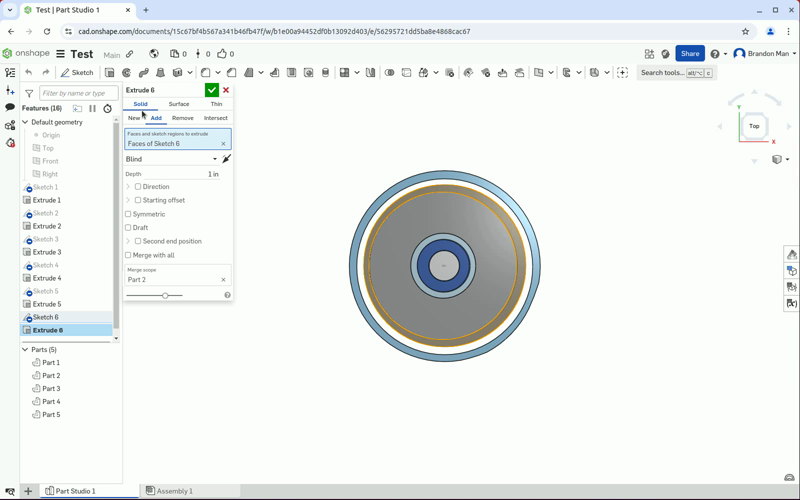
mouse_move(137, 120)
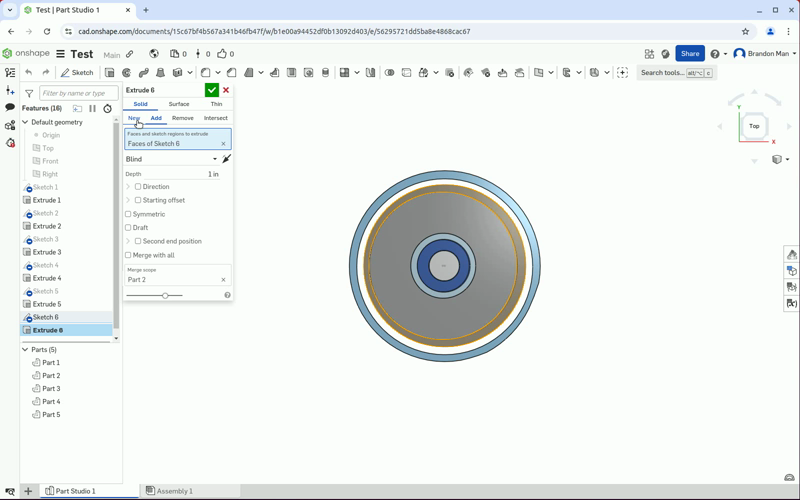
click(137, 120)
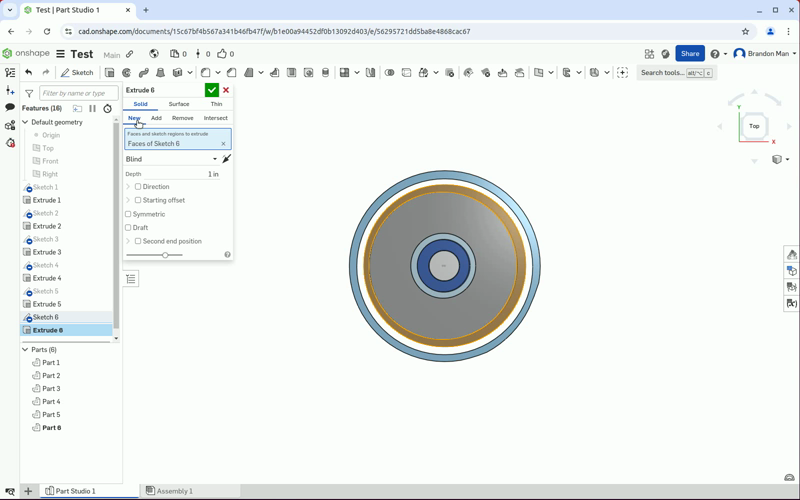
key(tab, 4)
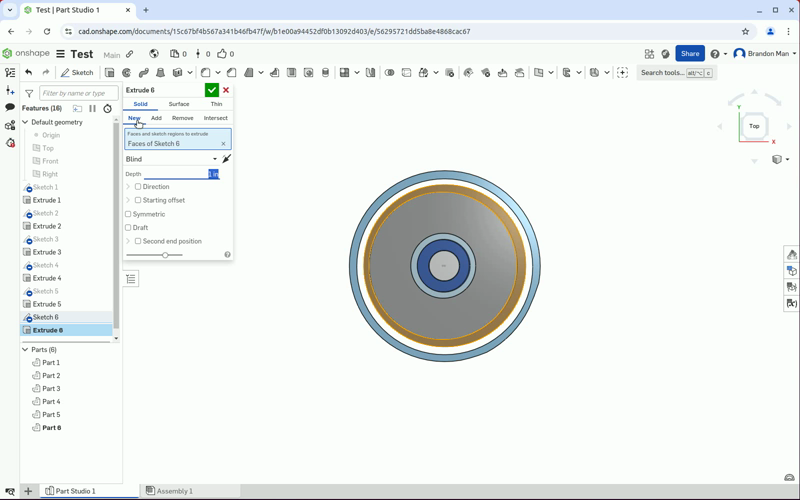
text(2.166)
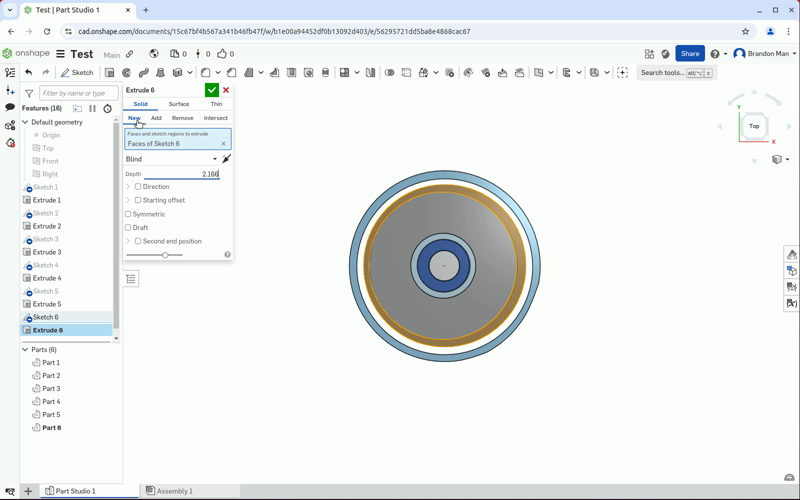
key(enter)
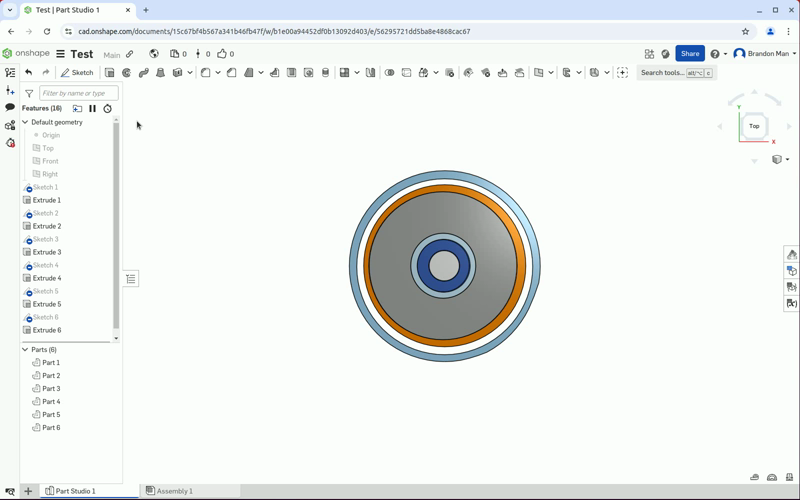
key(shift+h)
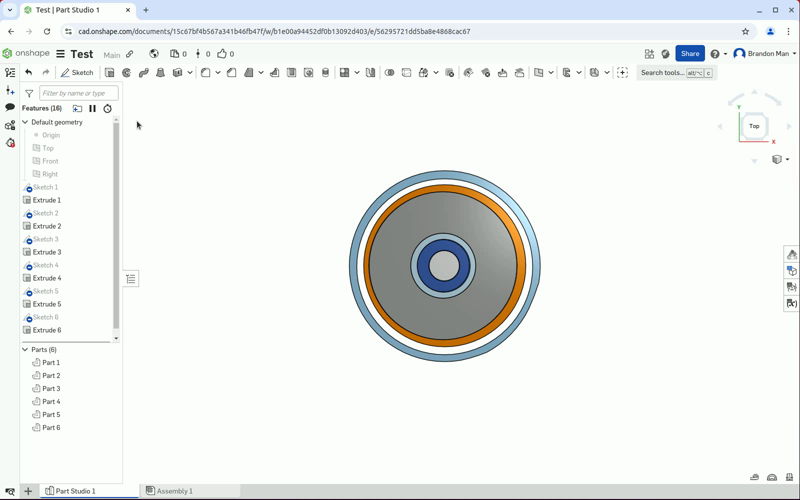
key(shift+h)
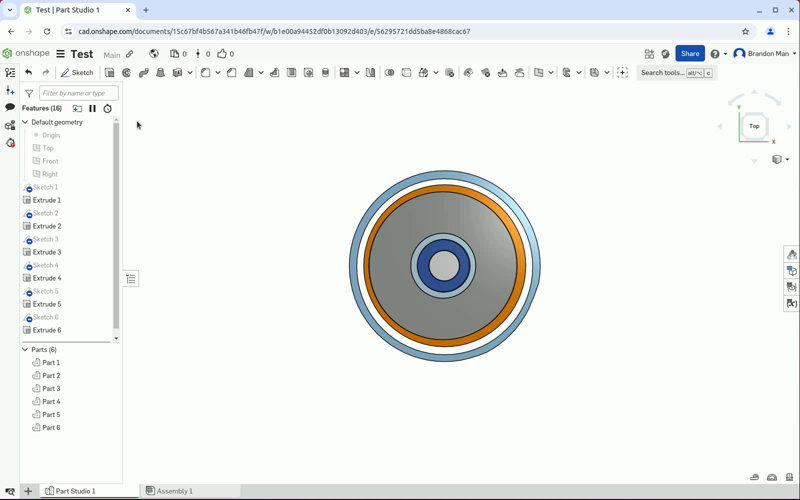
mouse_move(69, 189)
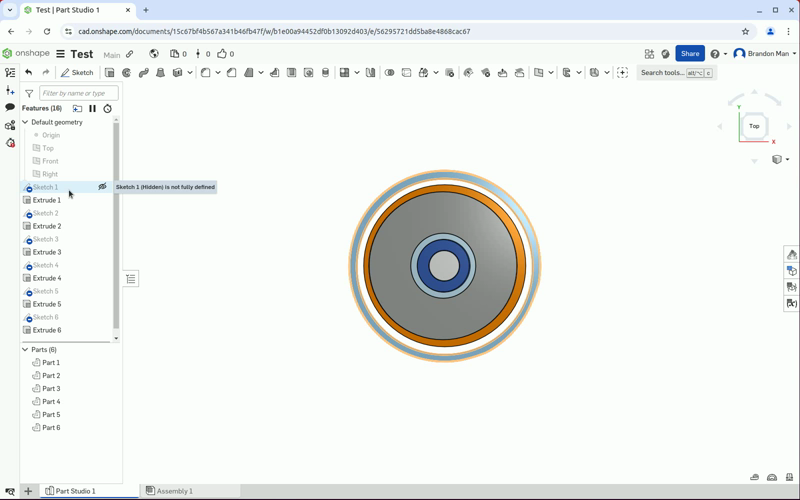
click(69, 189)
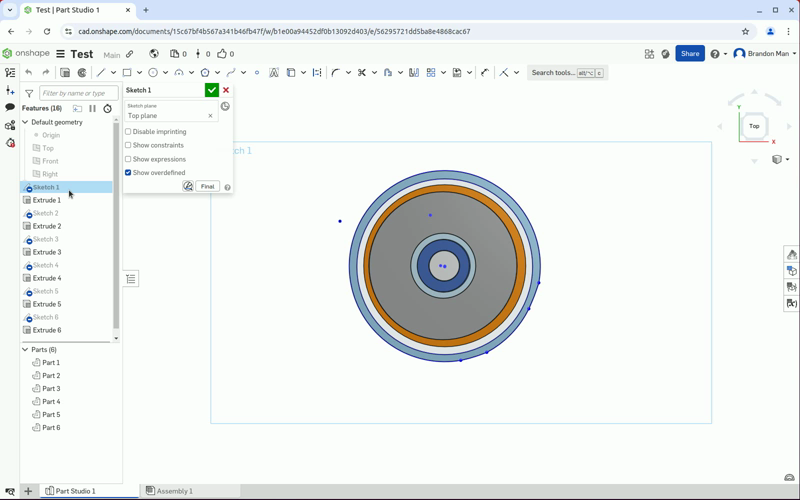
mouse_move(229, 92)
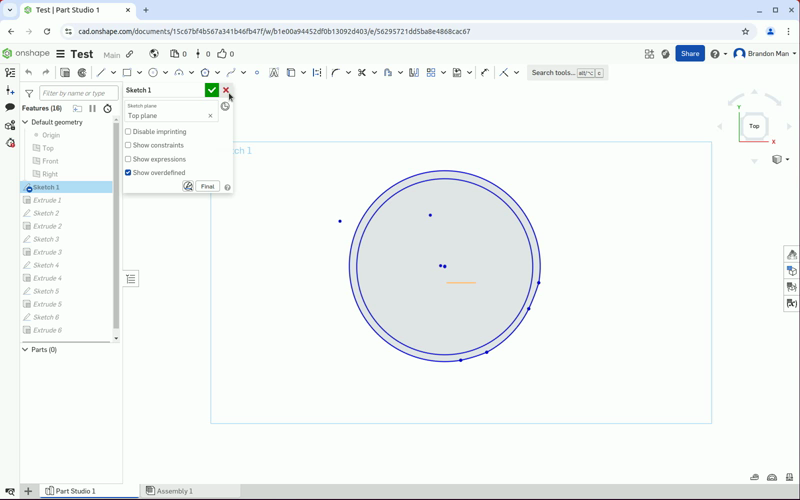
click(229, 92)
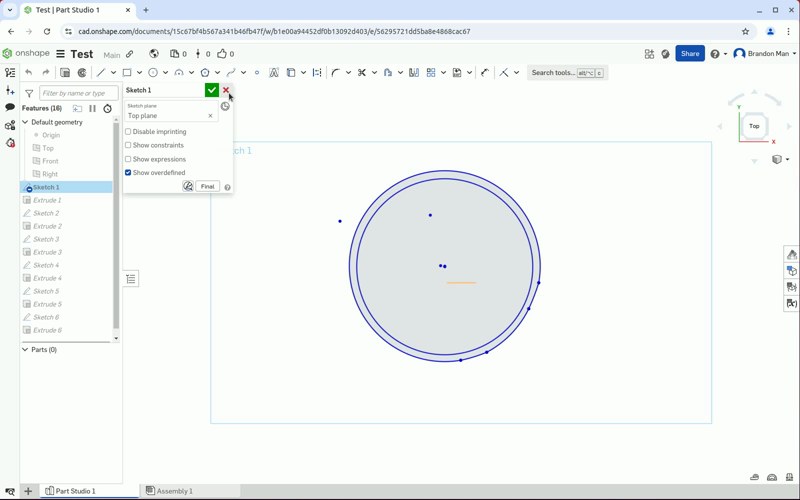
key(shift+s)
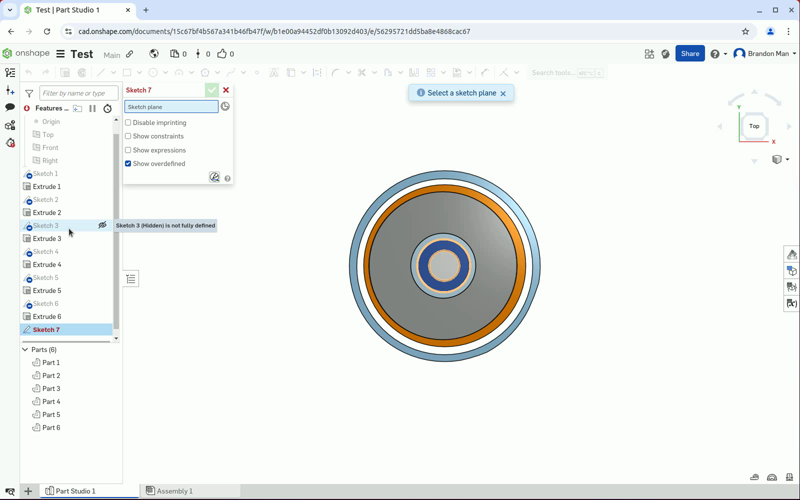
scroll(3)
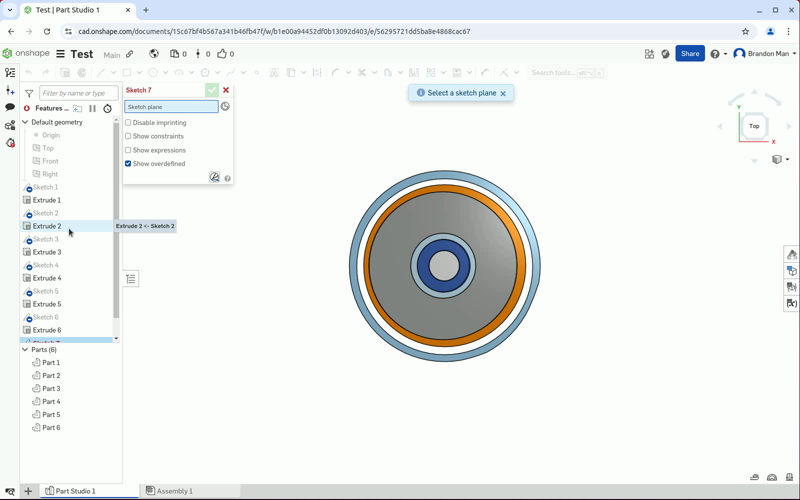
mouse_move(69, 150)
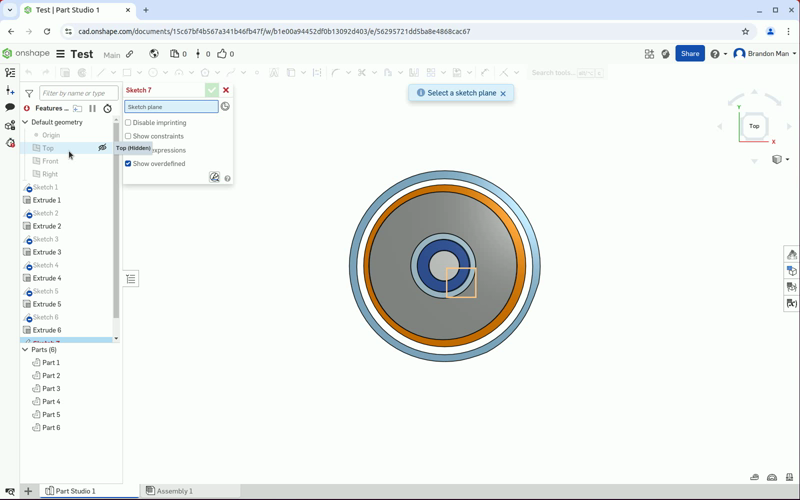
click(69, 150)
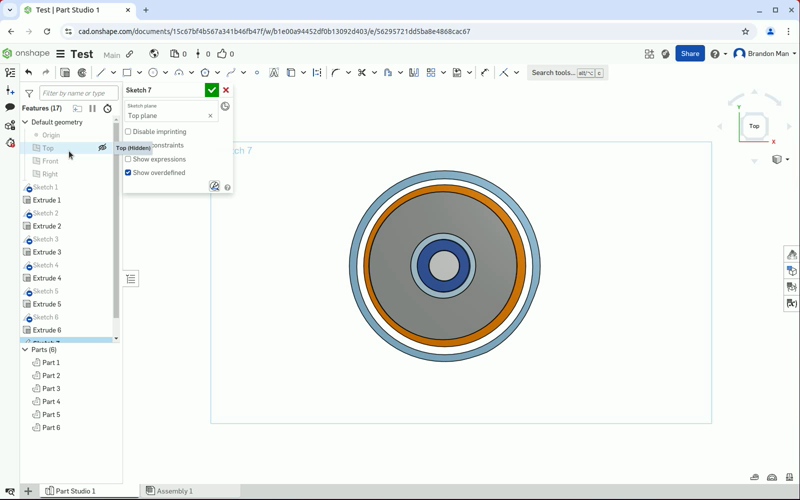
mouse_move(73, 352)
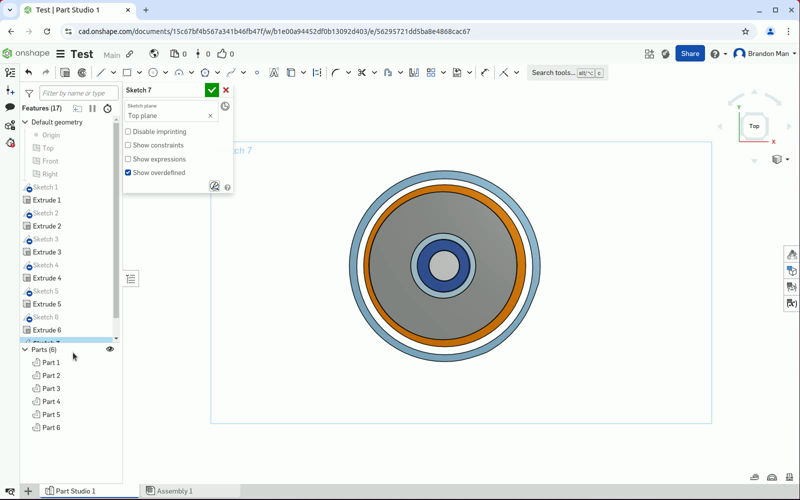
key(y)
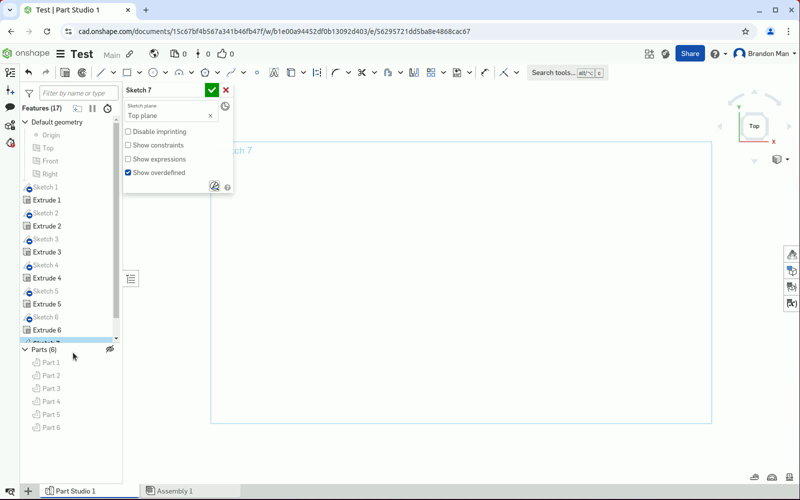
key(c)
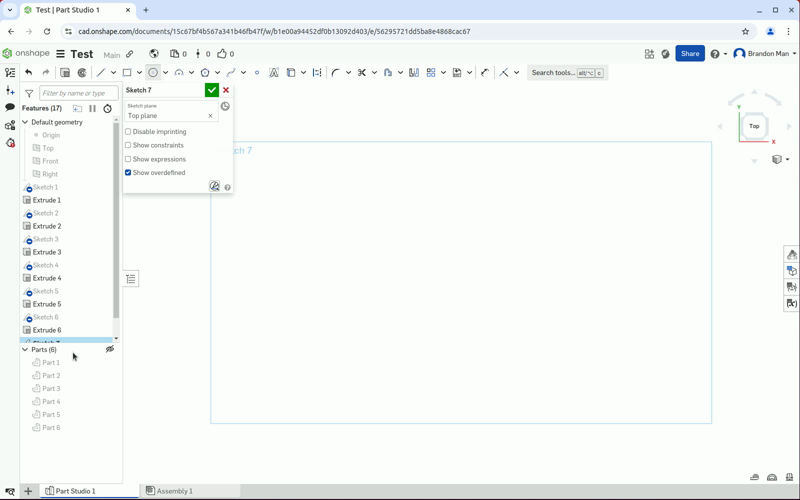
key_down(shift)
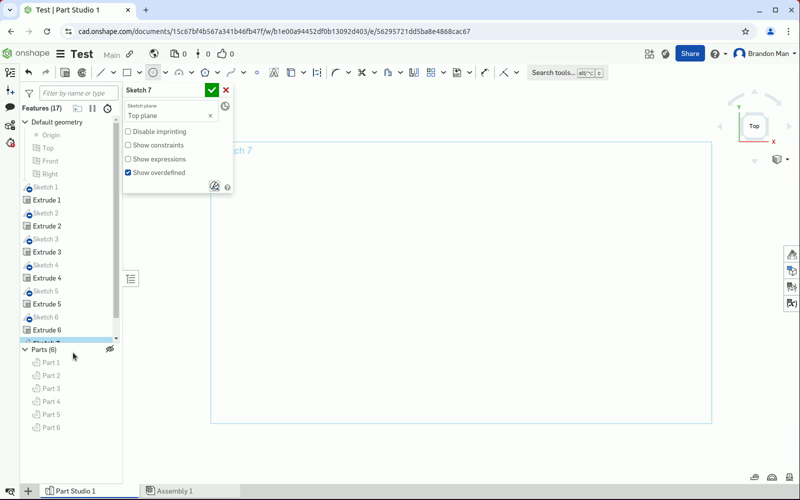
mouse_move(444, 265)
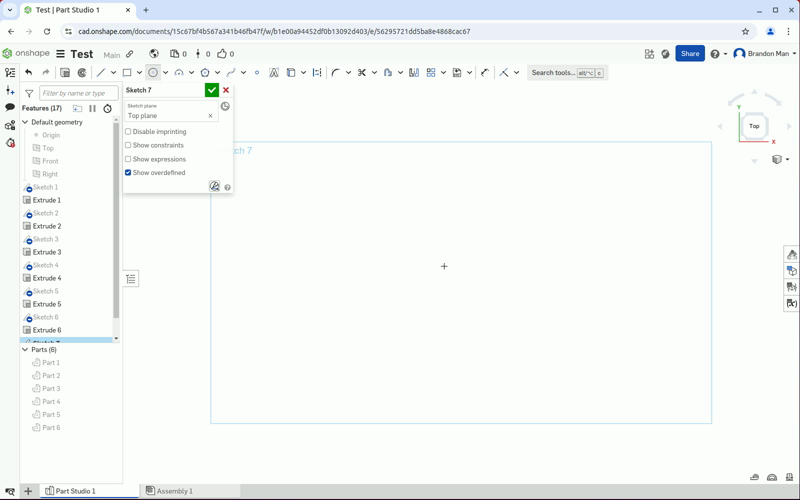
click(444, 265)
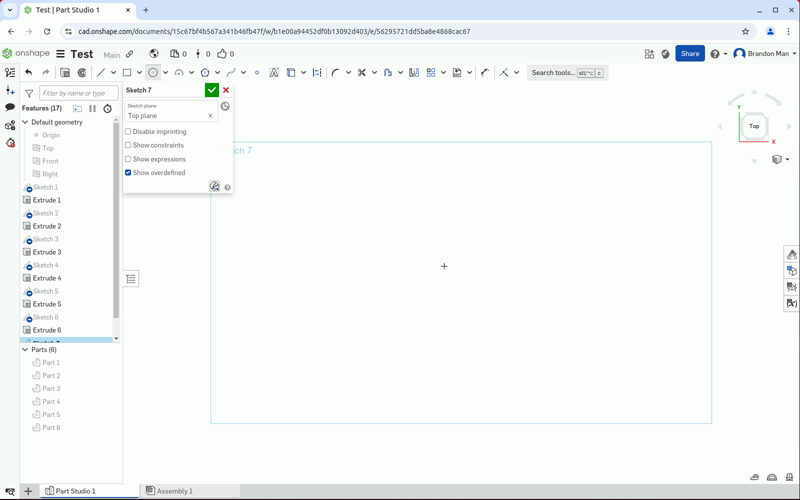
key_up(shift)
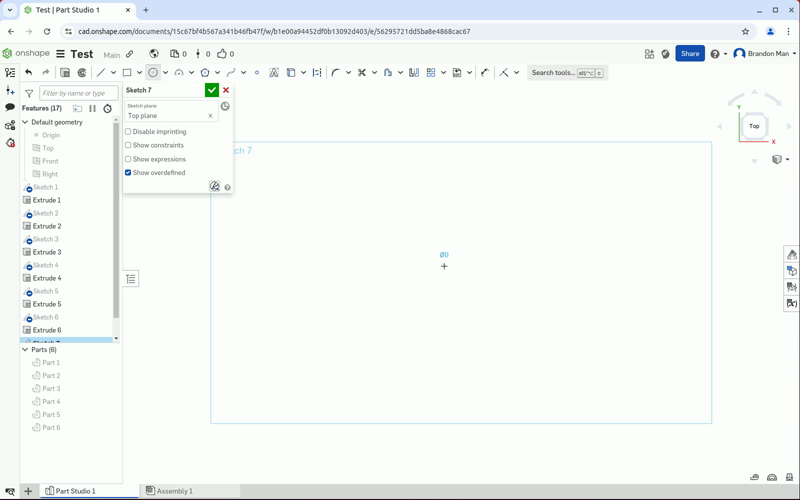
mouse_move(533, 265)
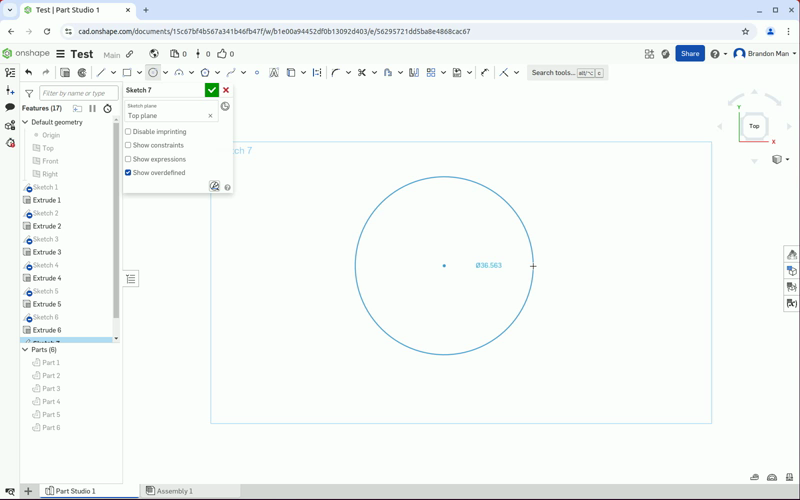
click(533, 265)
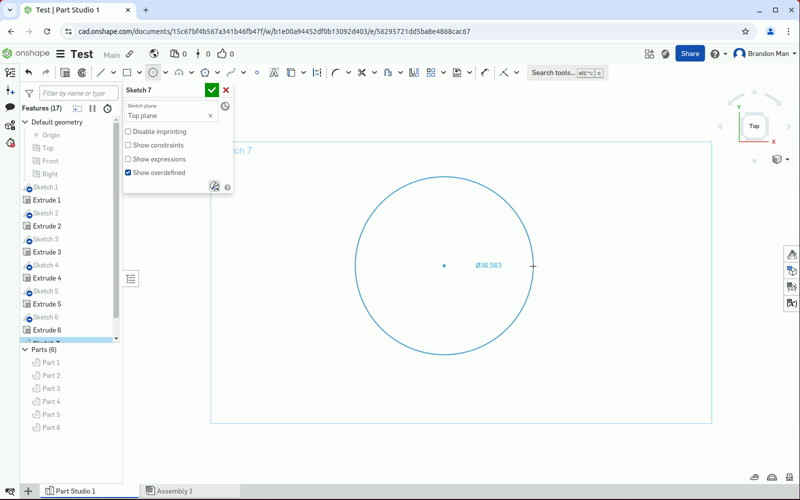
key(esc)
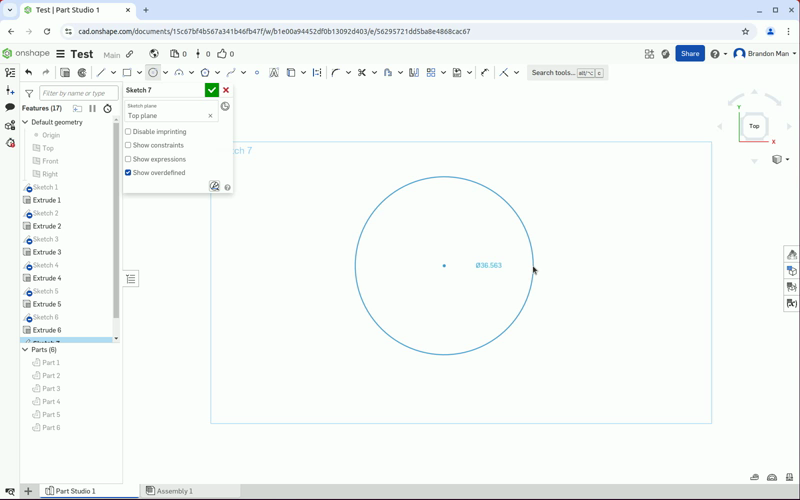
key(c)
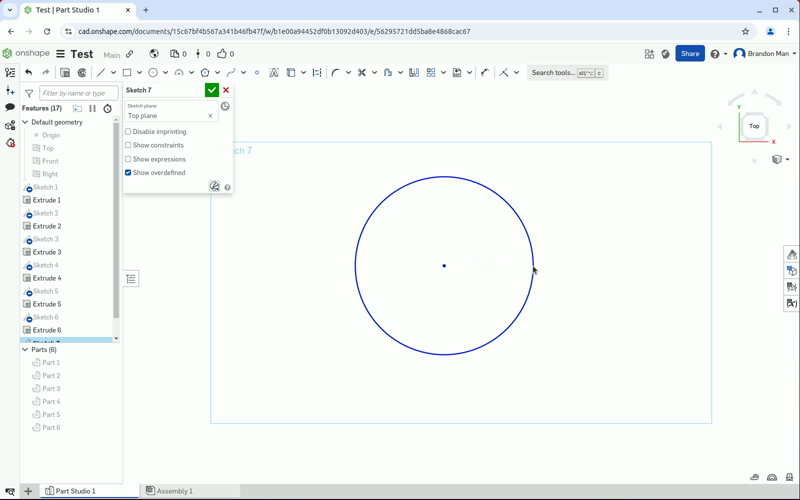
key_down(shift)
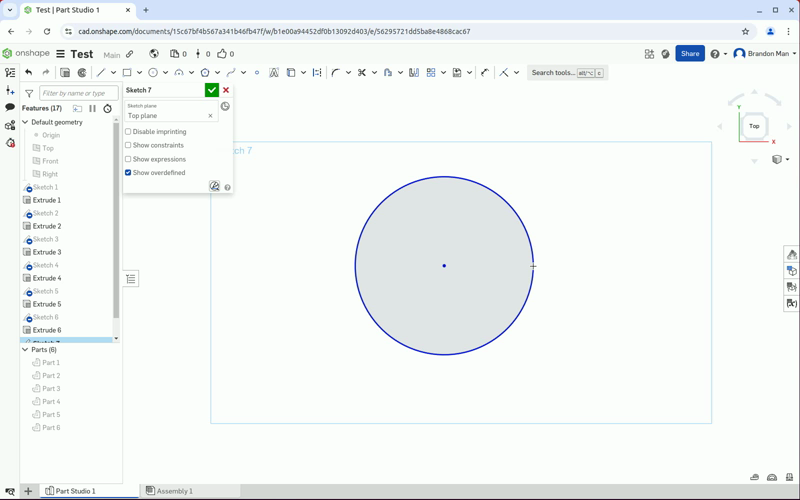
mouse_move(444, 265)
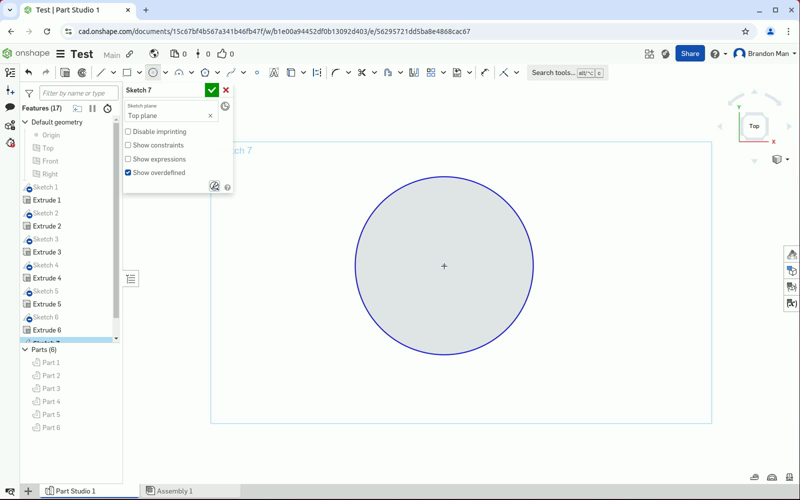
click(444, 265)
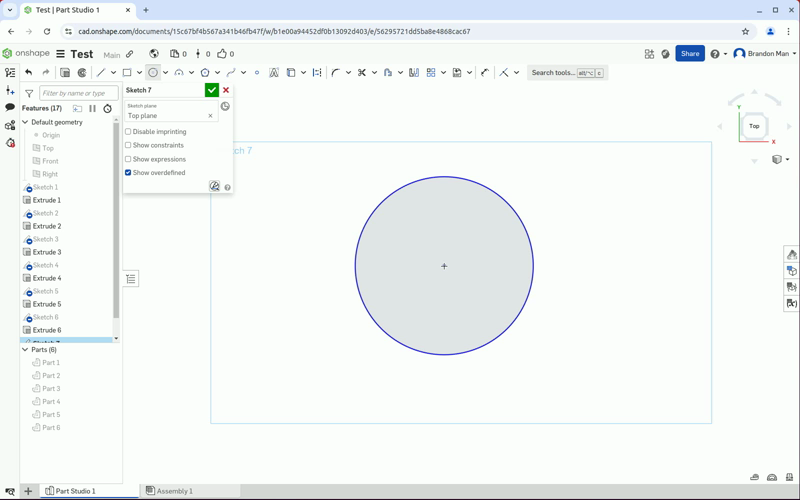
key_up(shift)
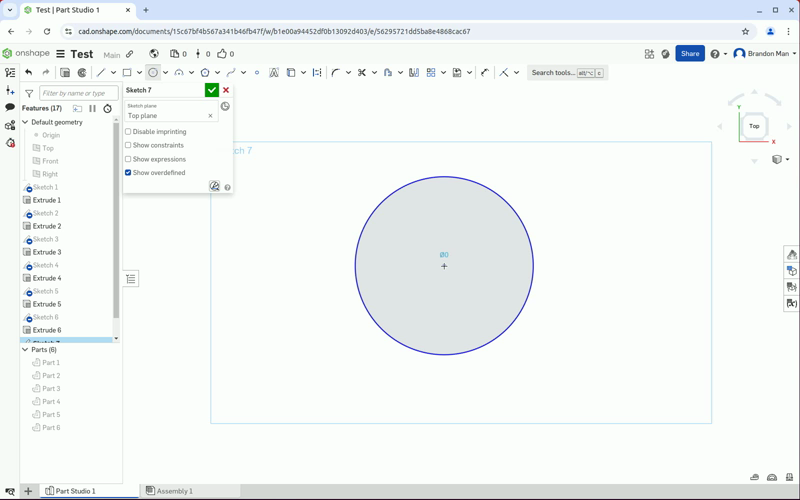
mouse_move(524, 265)
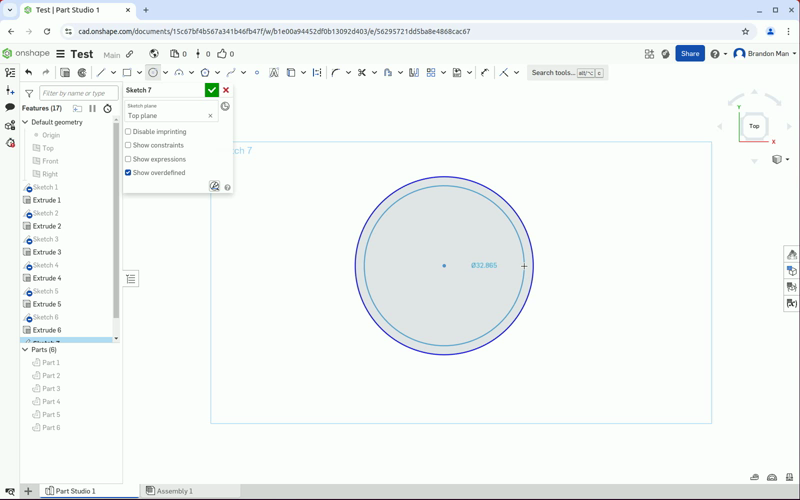
click(524, 265)
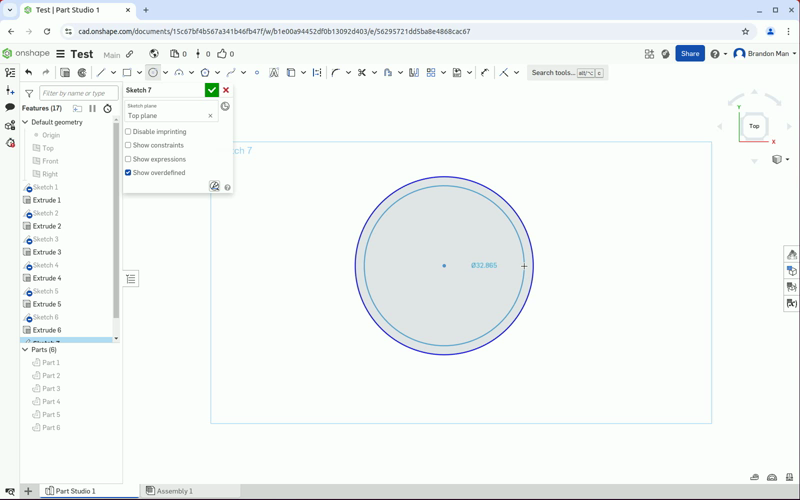
key(esc)
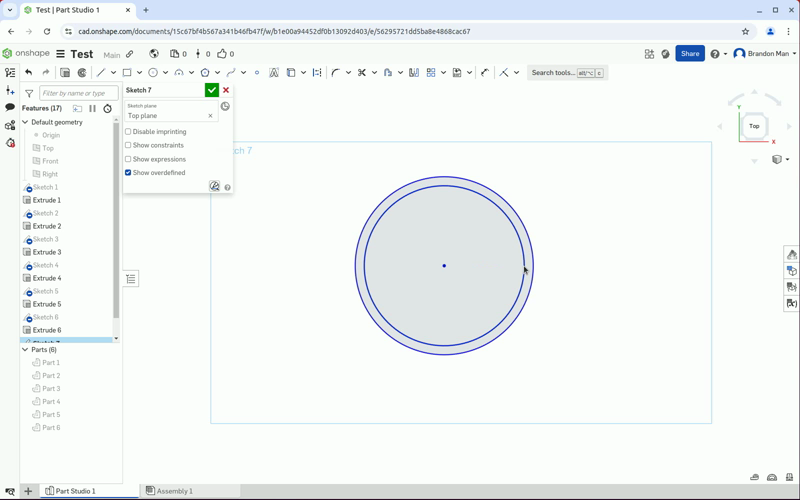
mouse_move(492, 333)
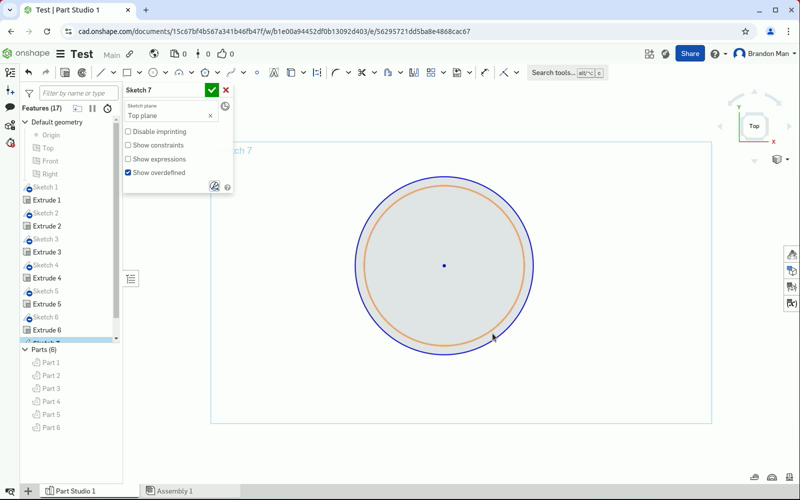
click(492, 333)
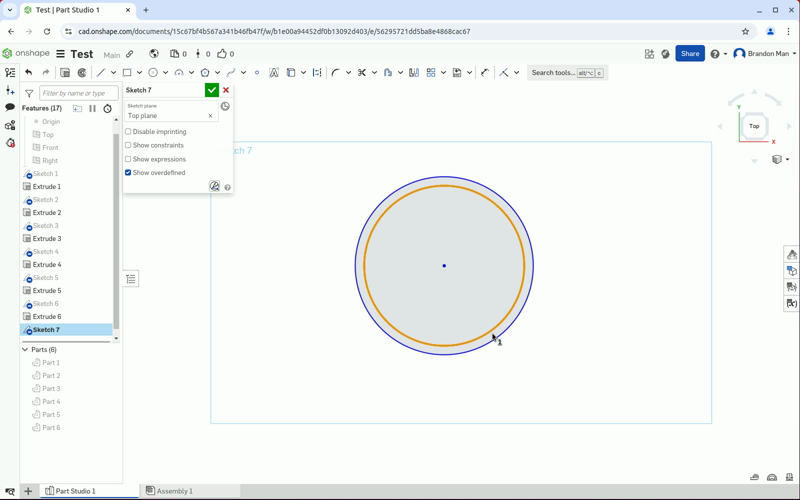
mouse_move(73, 352)
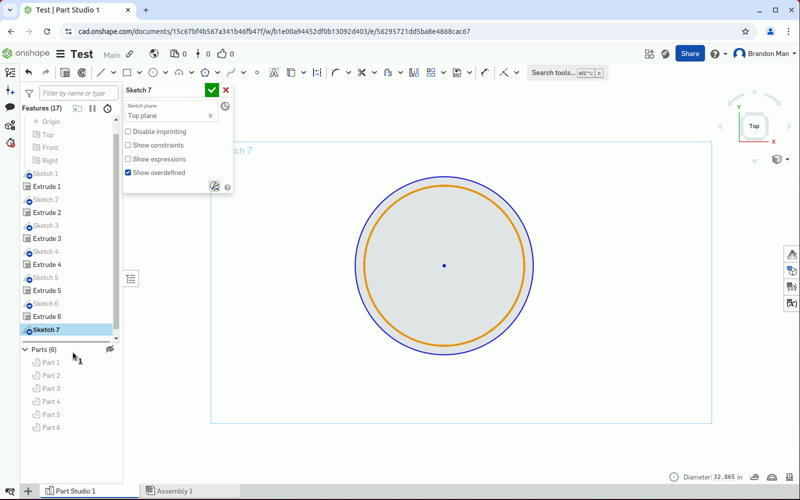
key(shift+y)
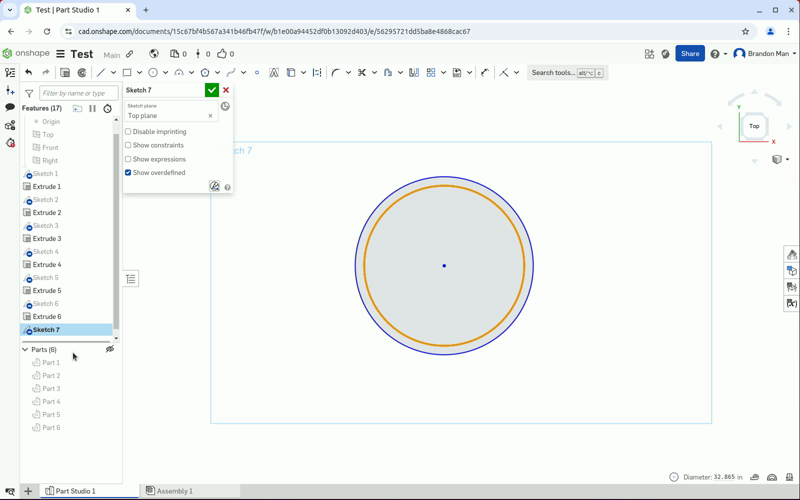
key(shift+e)
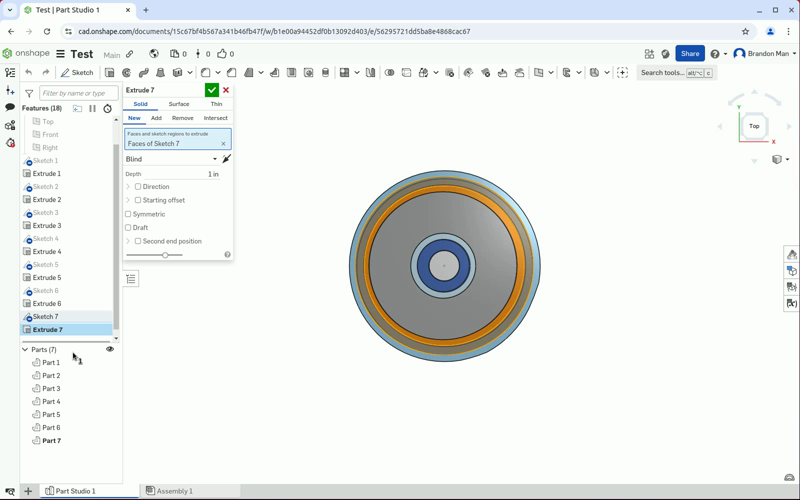
mouse_move(143, 106)
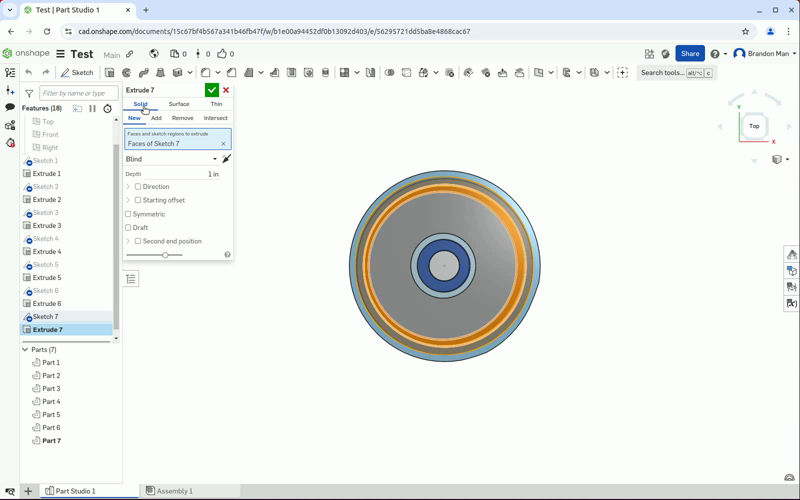
click(143, 106)
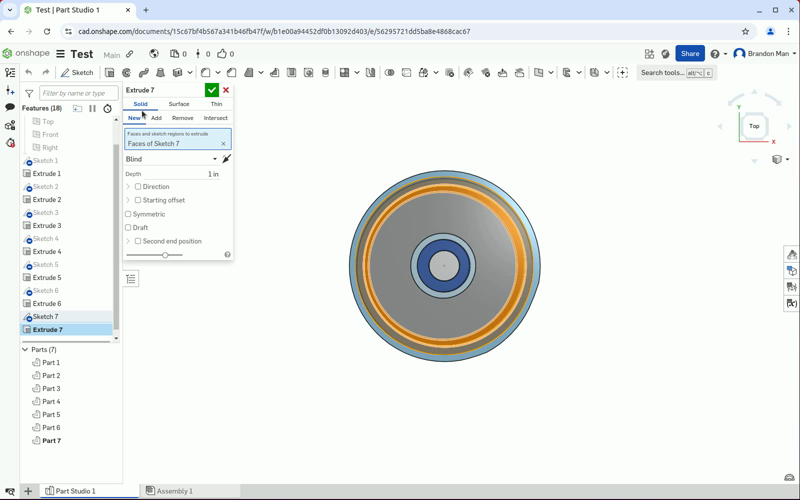
mouse_move(137, 120)
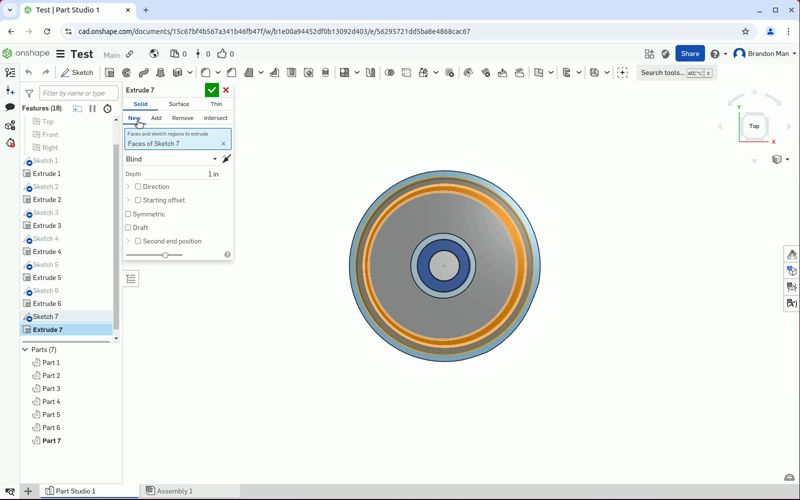
click(137, 120)
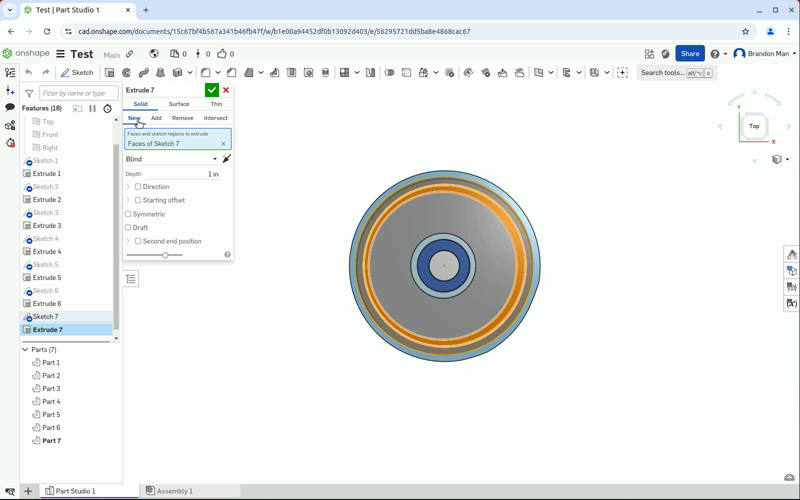
key(tab, 4)
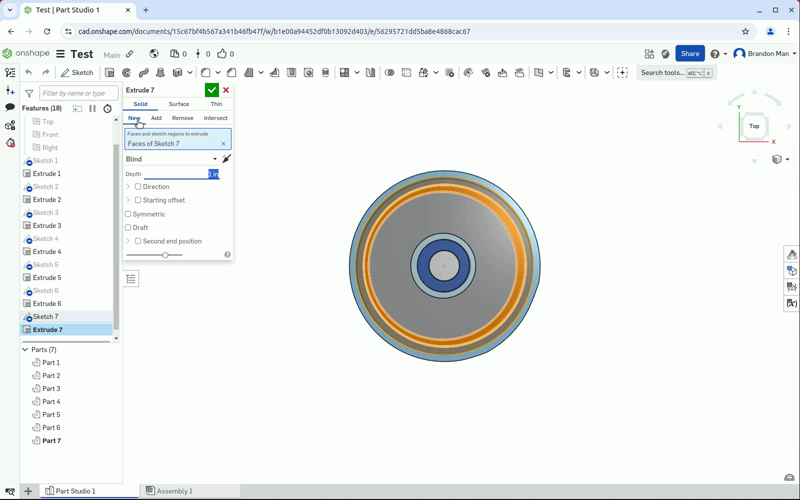
text(2.166)
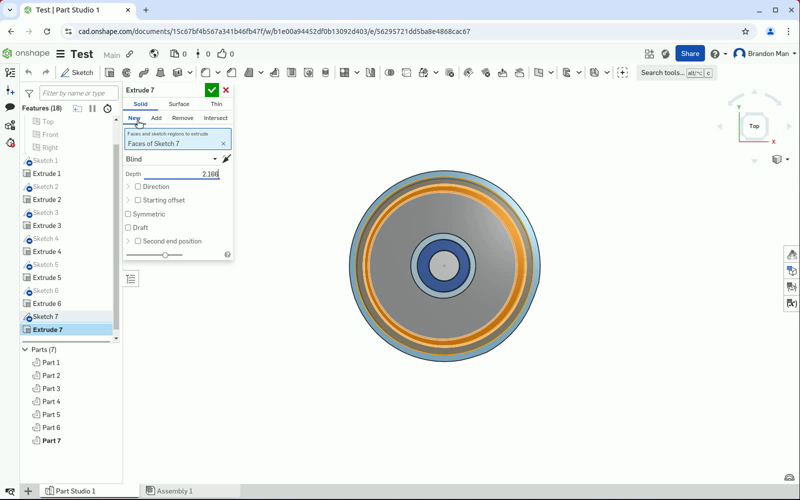
key(enter)
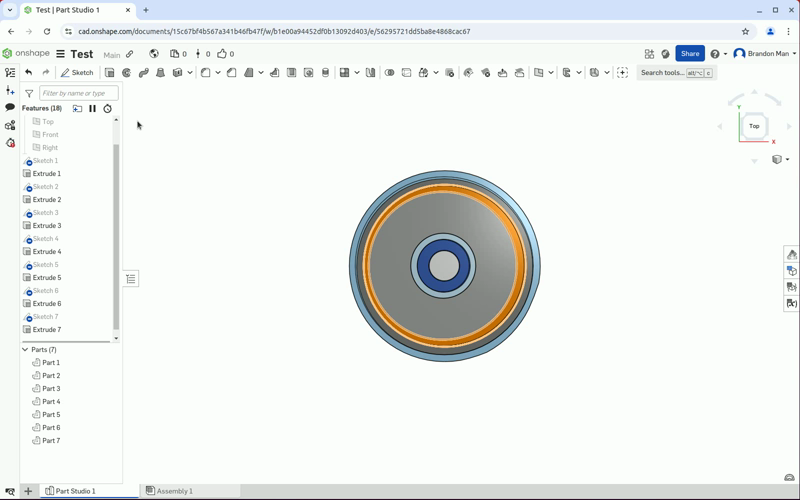
key(shift+h)
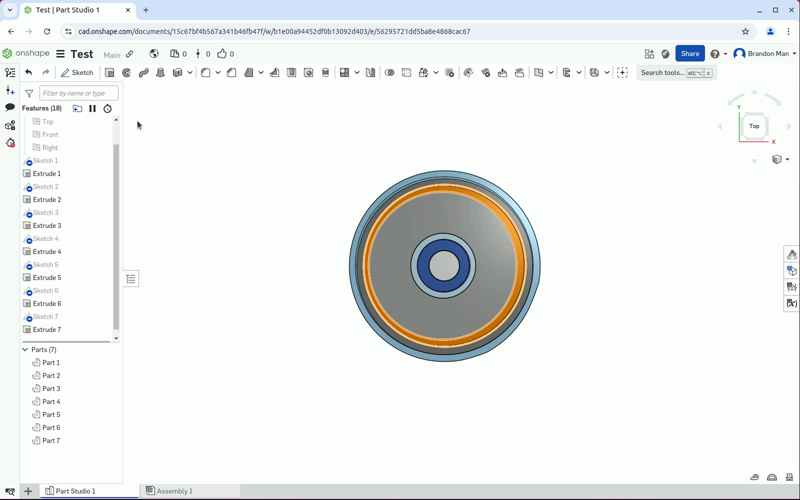
key(shift+h)
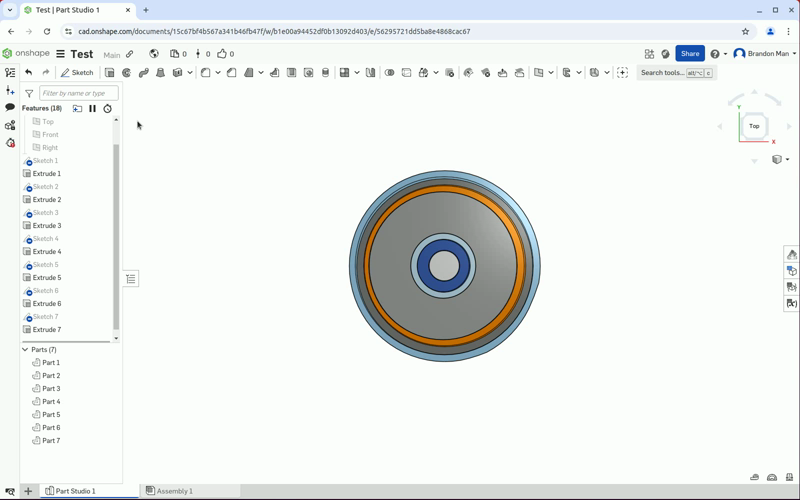
mouse_move(69, 163)
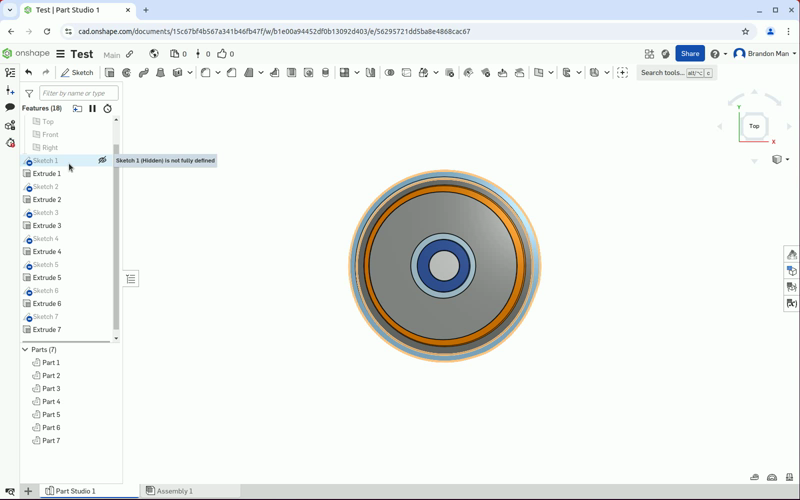
click(69, 163)
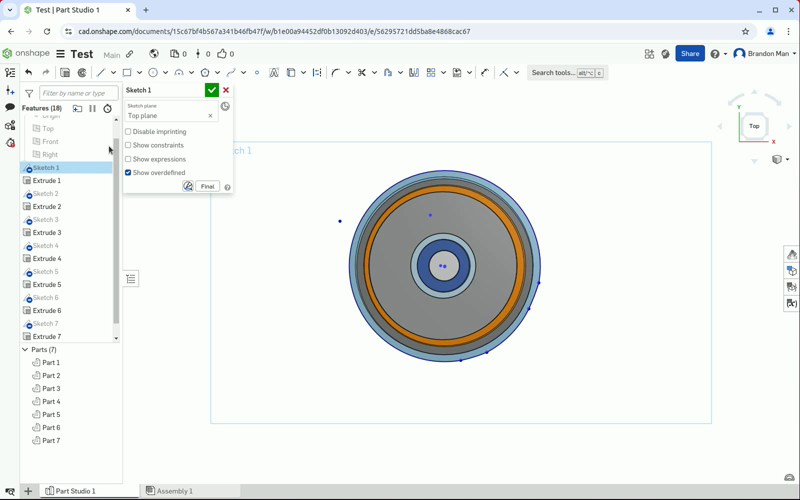
mouse_move(229, 92)
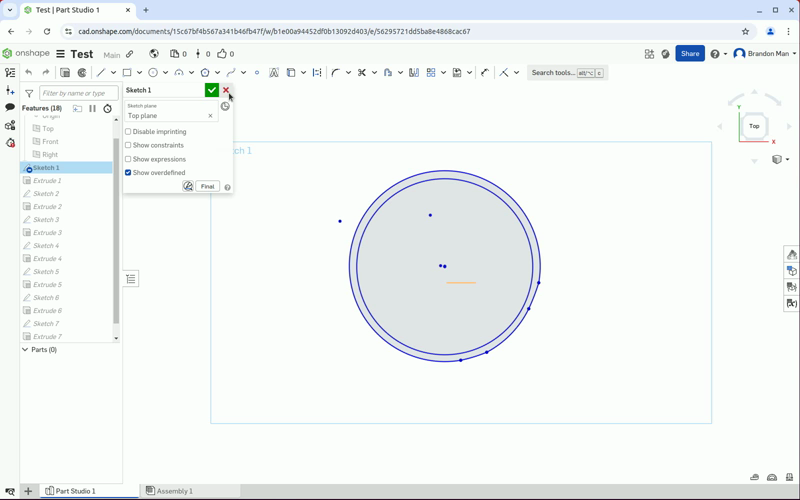
click(229, 92)
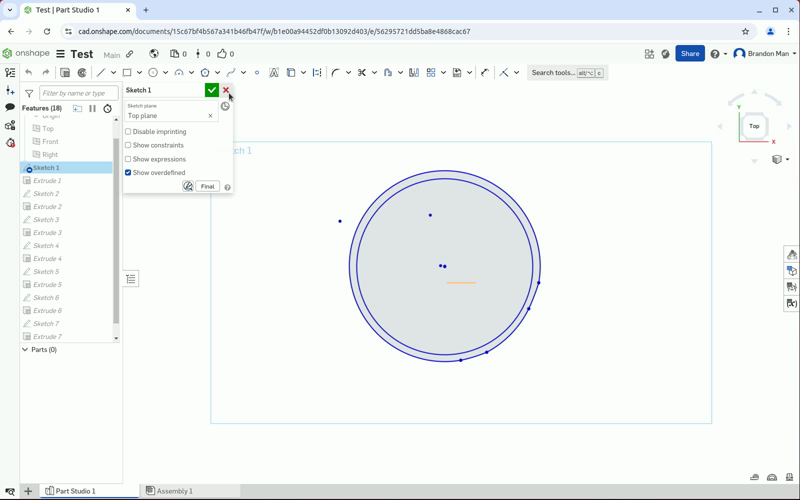
key(shift+s)
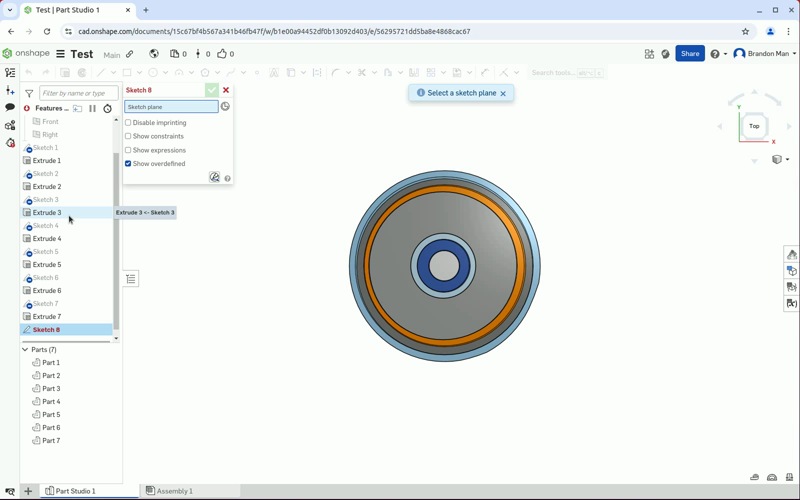
scroll(3)
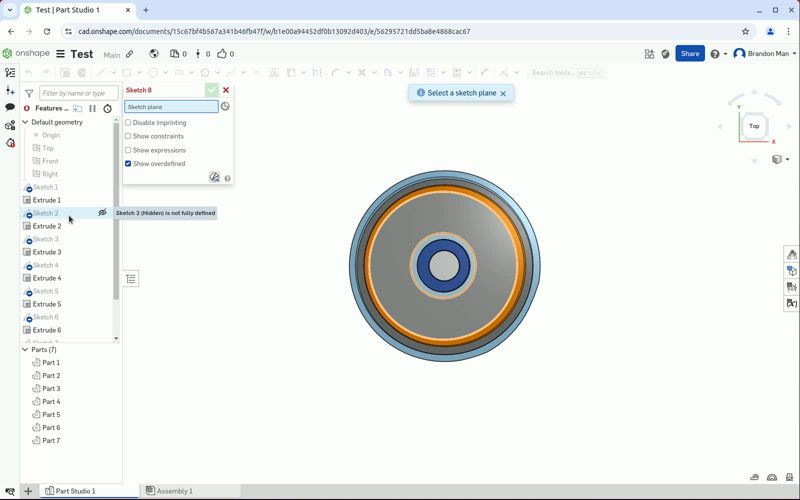
mouse_move(69, 150)
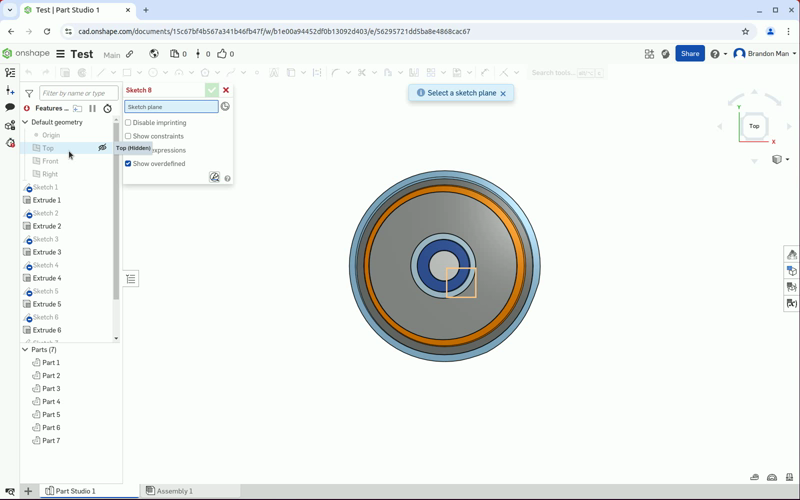
click(69, 150)
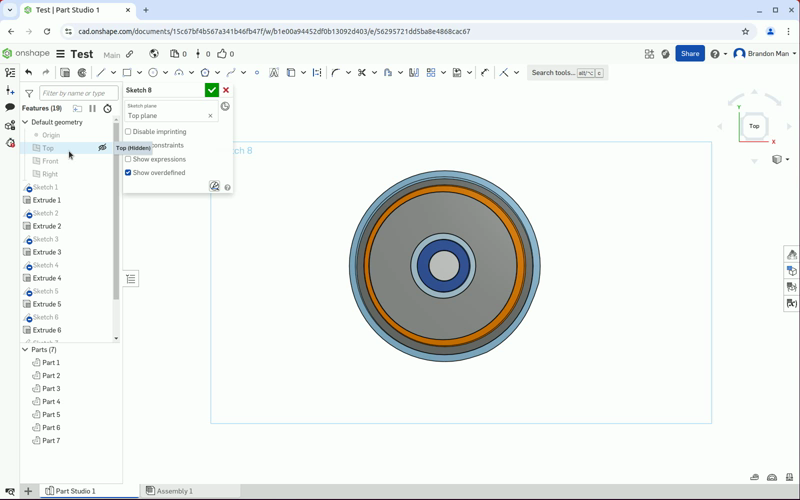
mouse_move(73, 352)
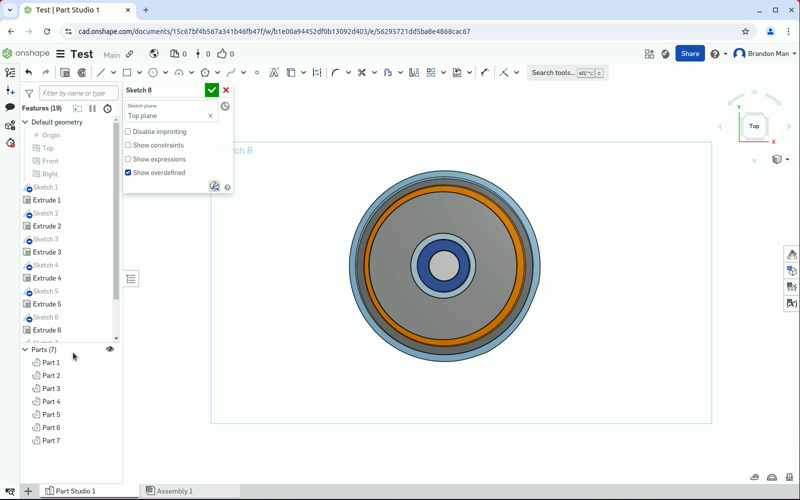
key(y)
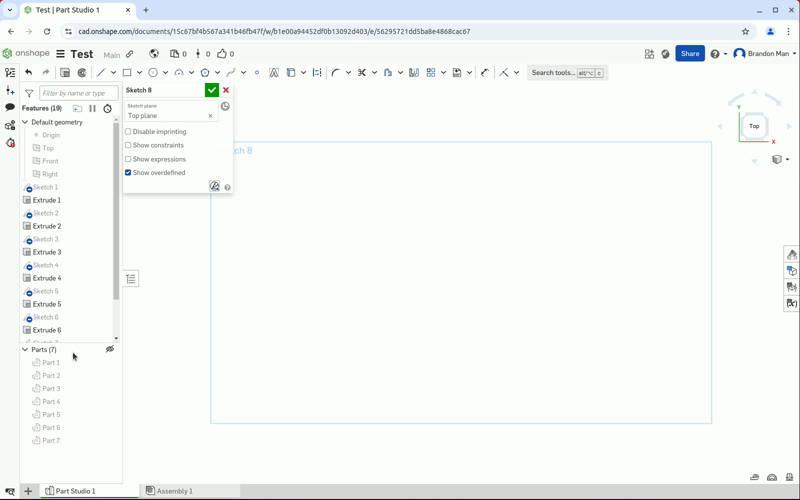
key(c)
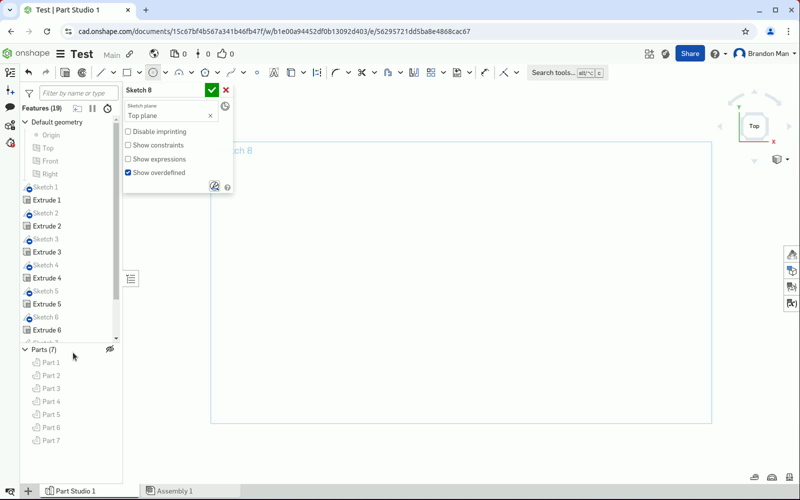
key_down(shift)
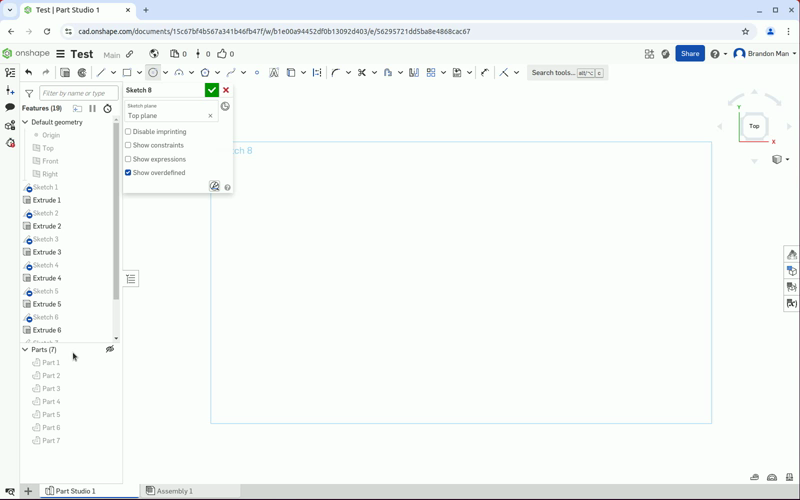
mouse_move(444, 265)
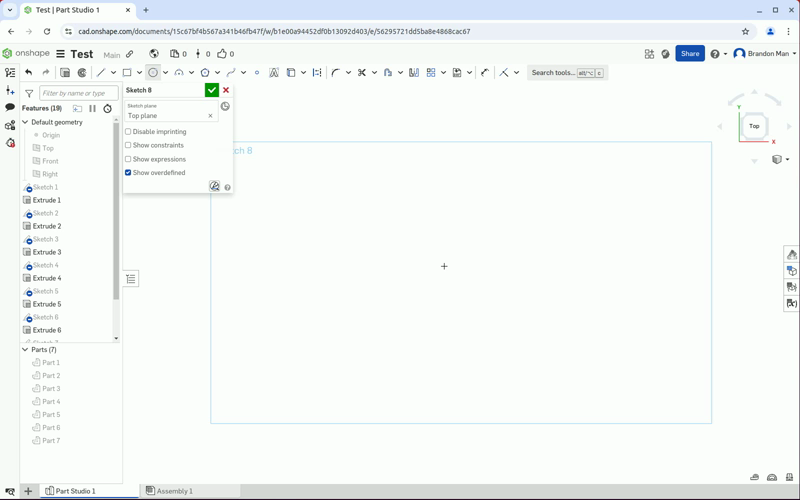
click(444, 265)
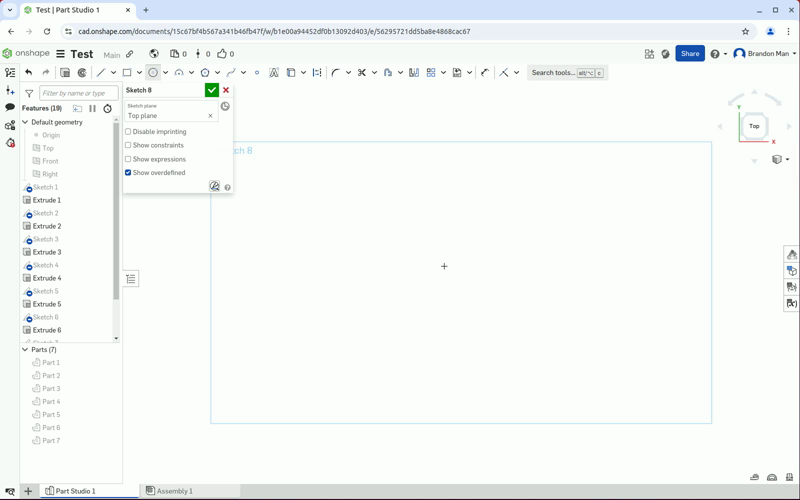
key_up(shift)
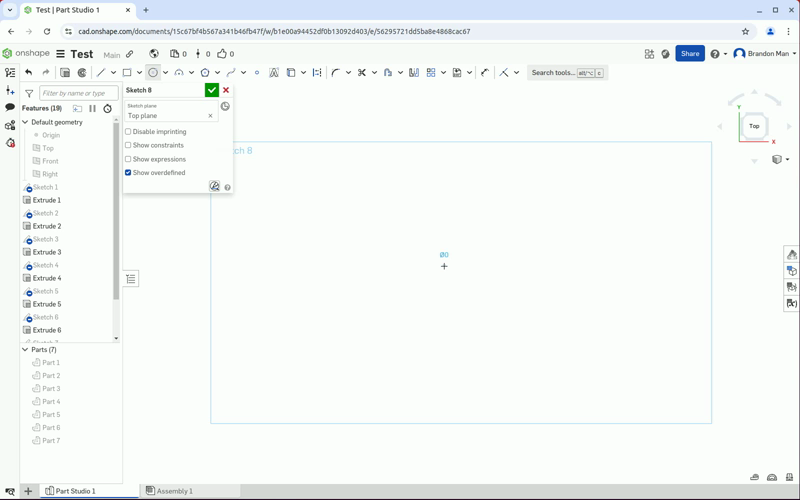
mouse_move(533, 265)
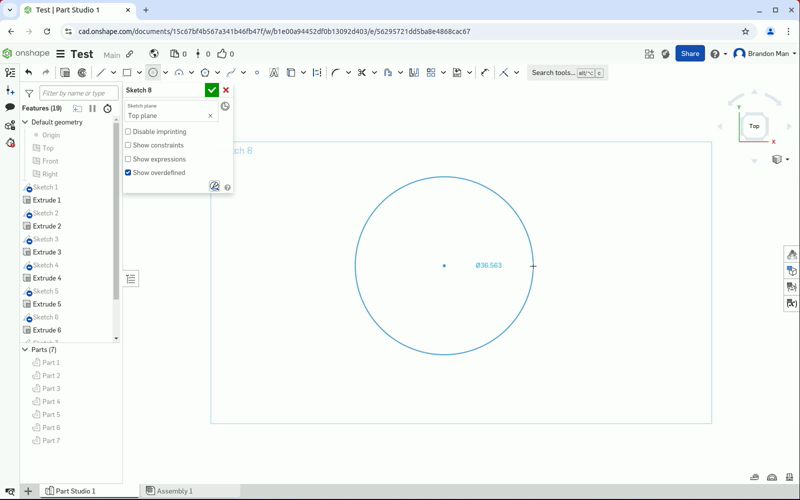
click(533, 265)
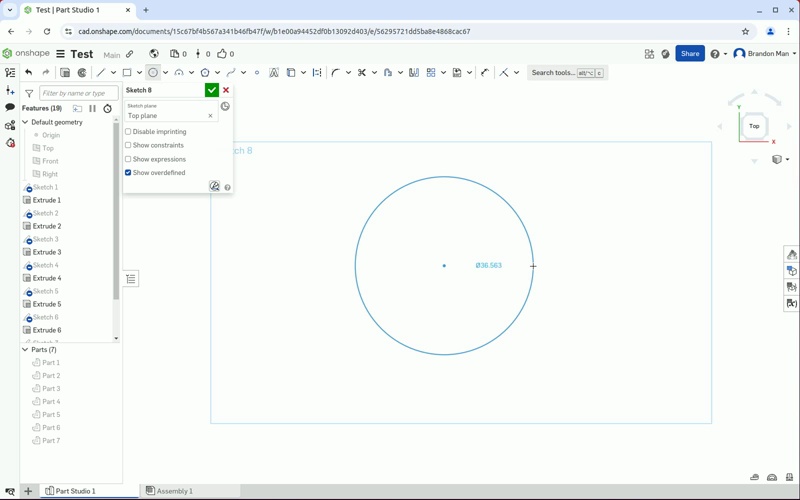
key(esc)
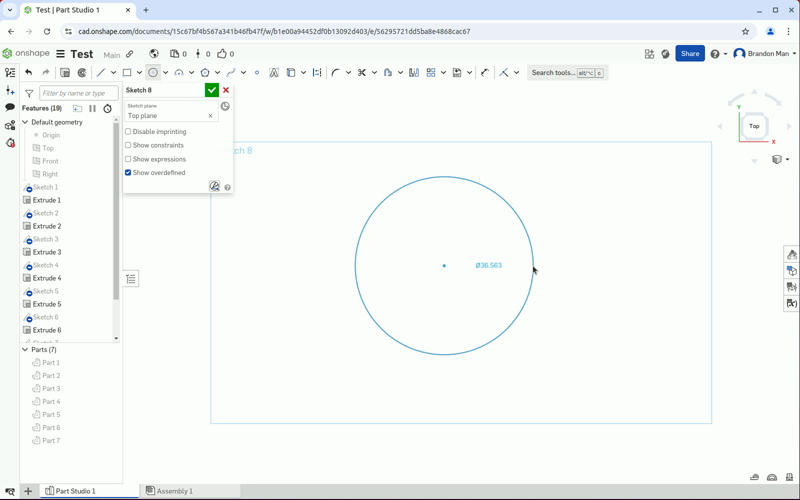
key(c)
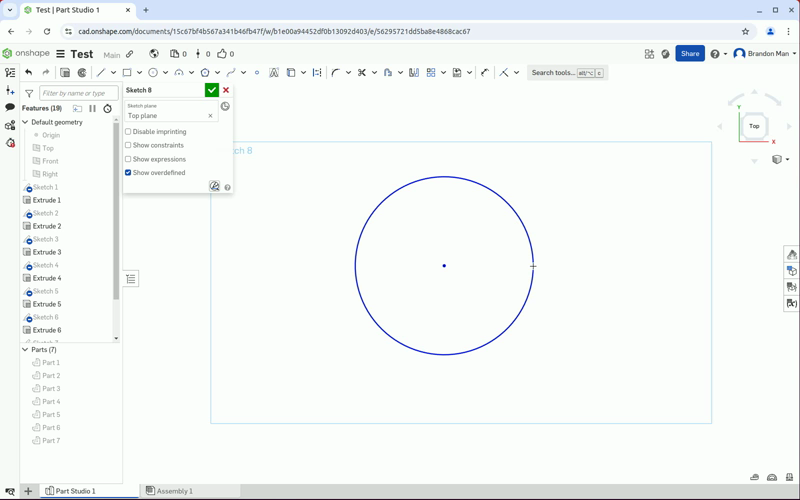
key_down(shift)
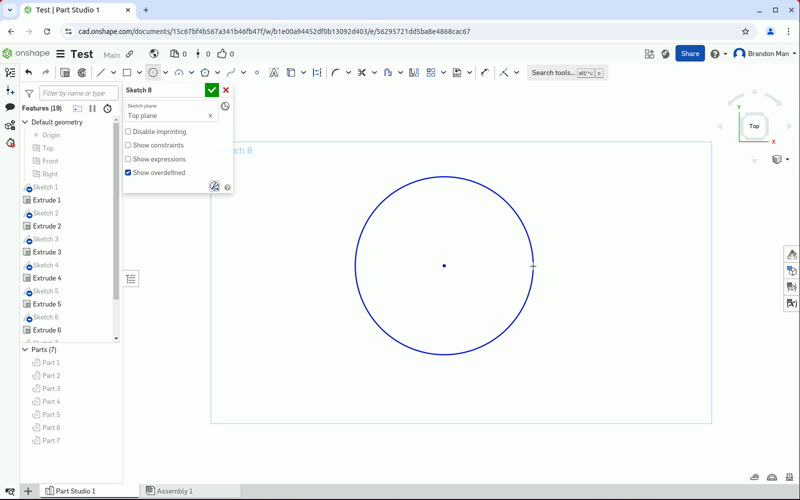
mouse_move(444, 265)
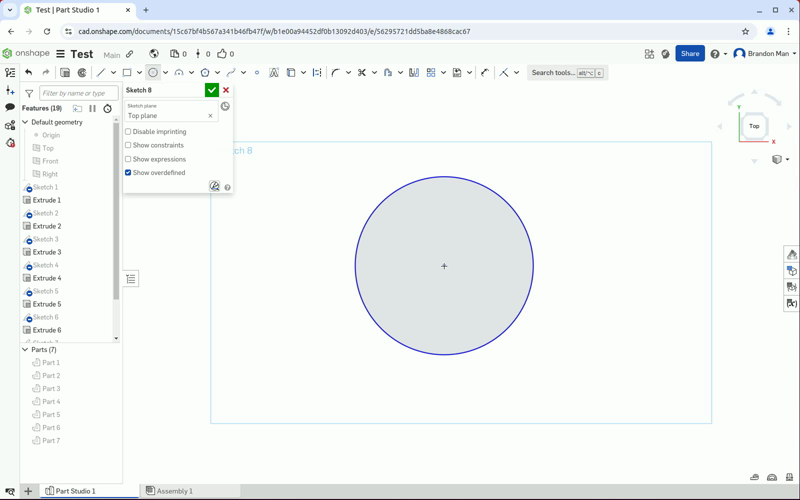
click(444, 265)
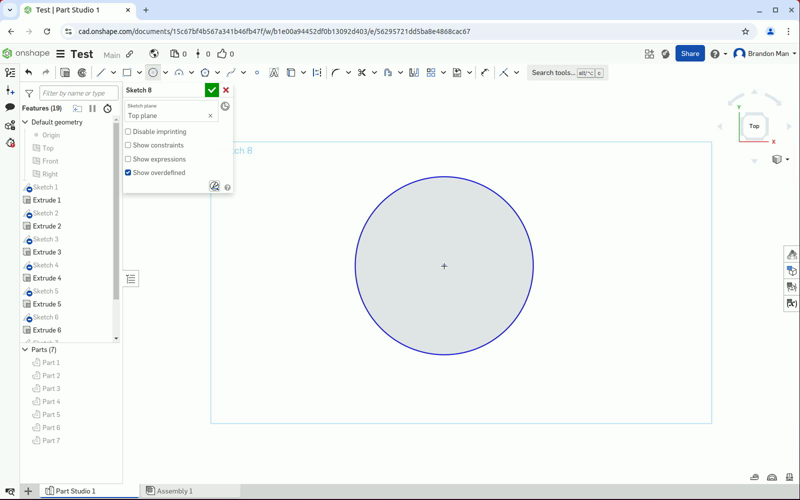
key_up(shift)
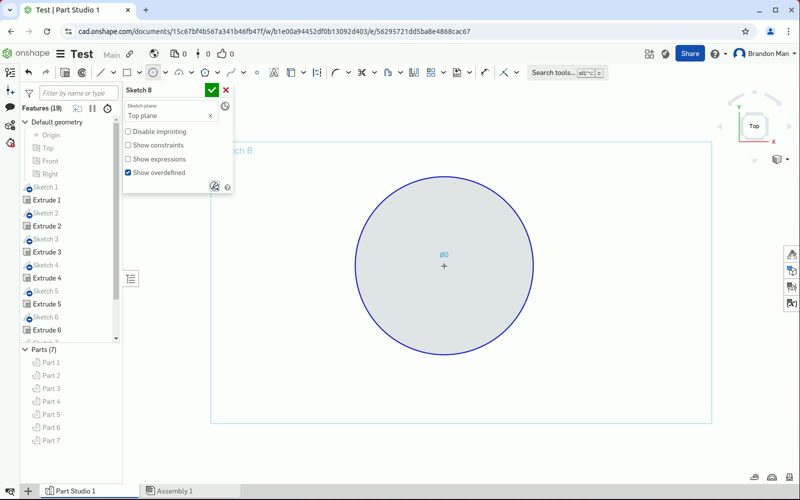
mouse_move(524, 265)
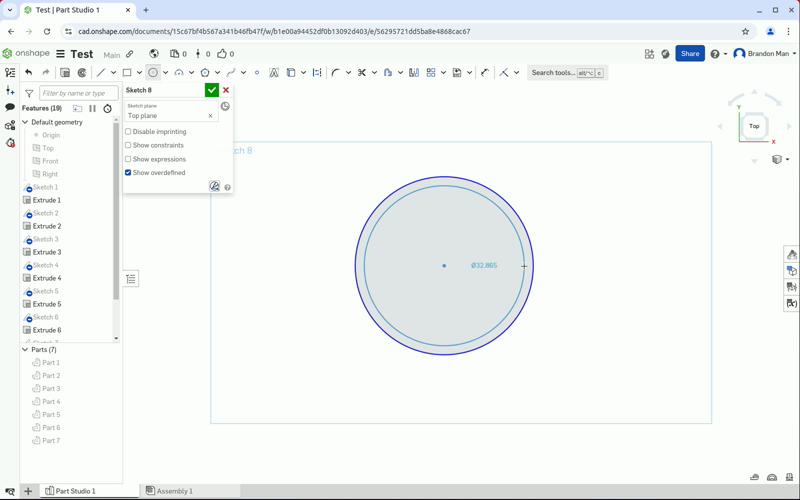
click(524, 265)
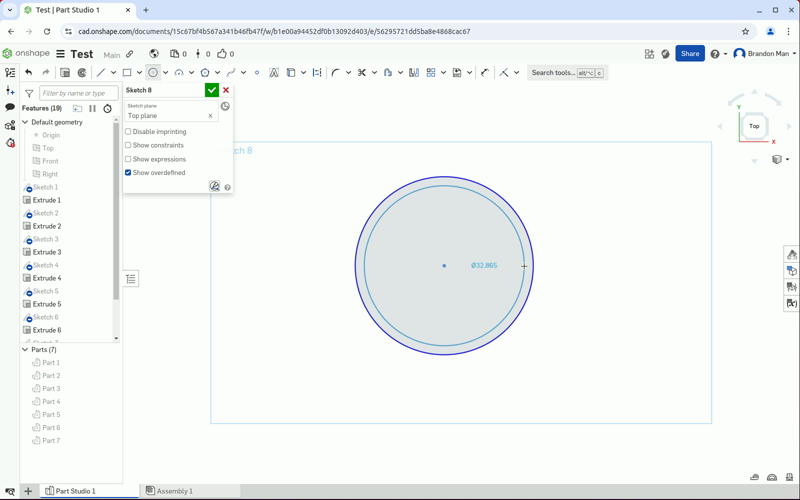
key(esc)
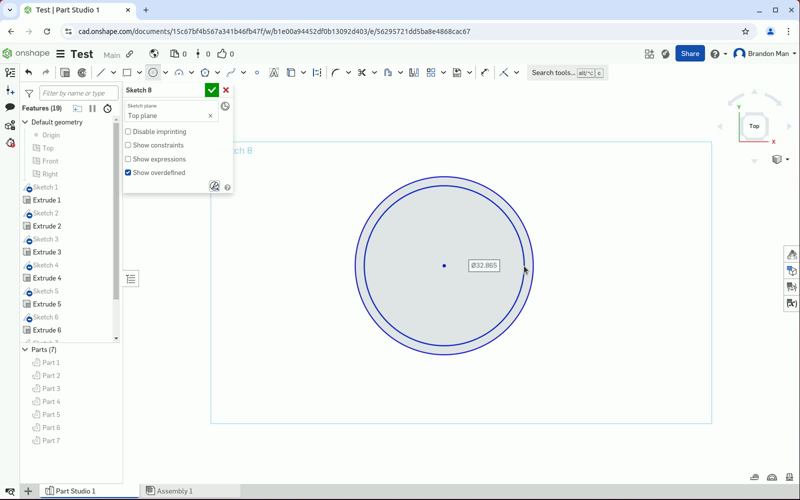
mouse_move(369, 226)
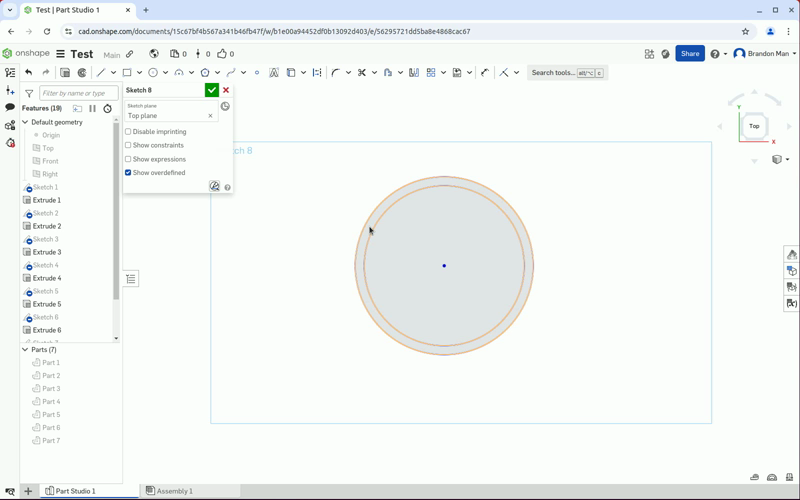
click(369, 226)
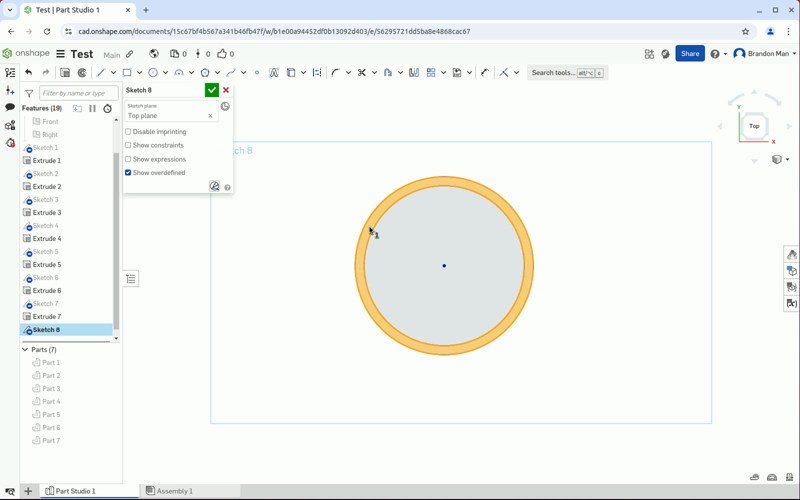
mouse_move(73, 352)
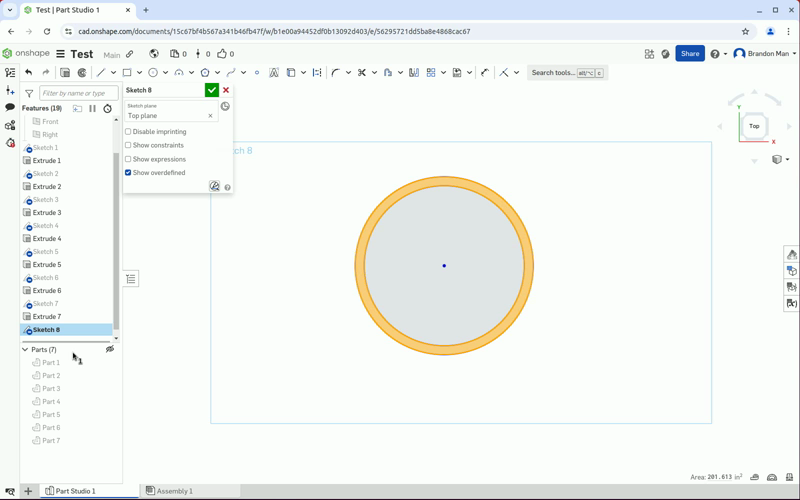
key(shift+y)
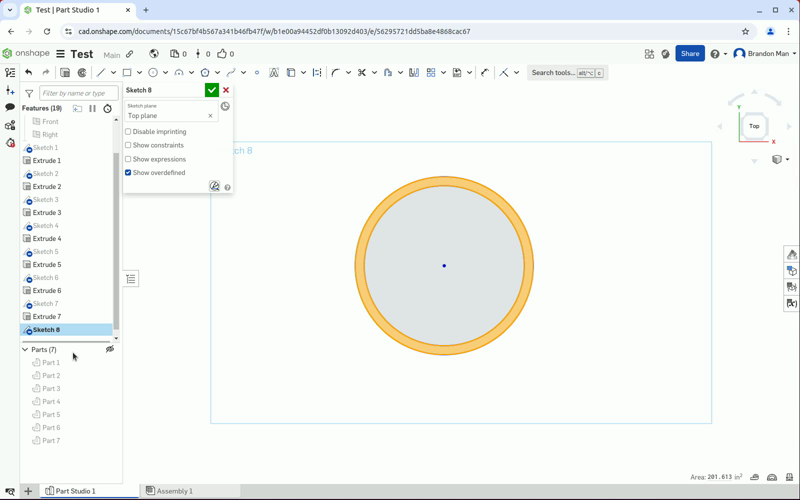
key(shift+e)
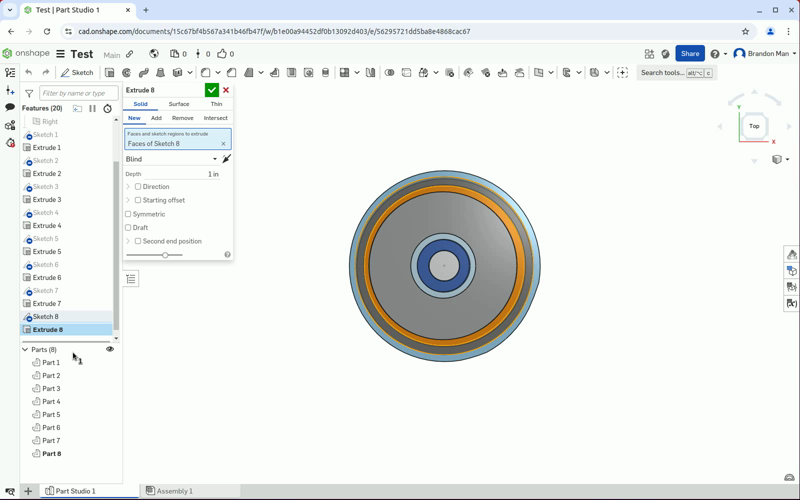
mouse_move(143, 106)
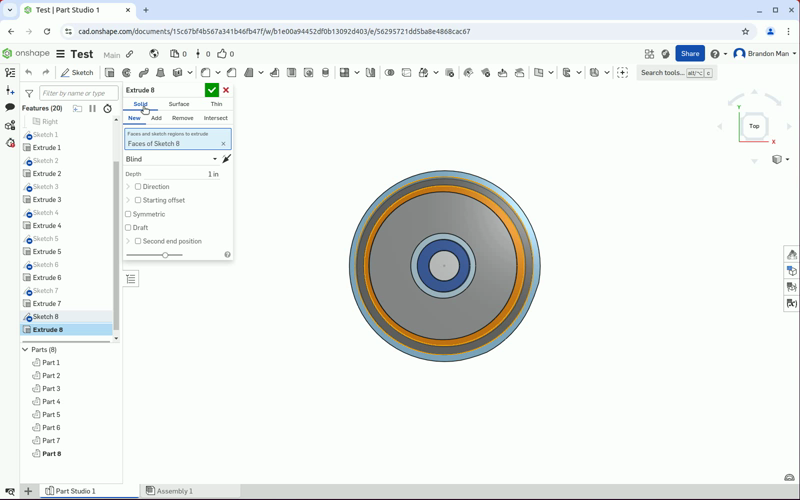
click(143, 106)
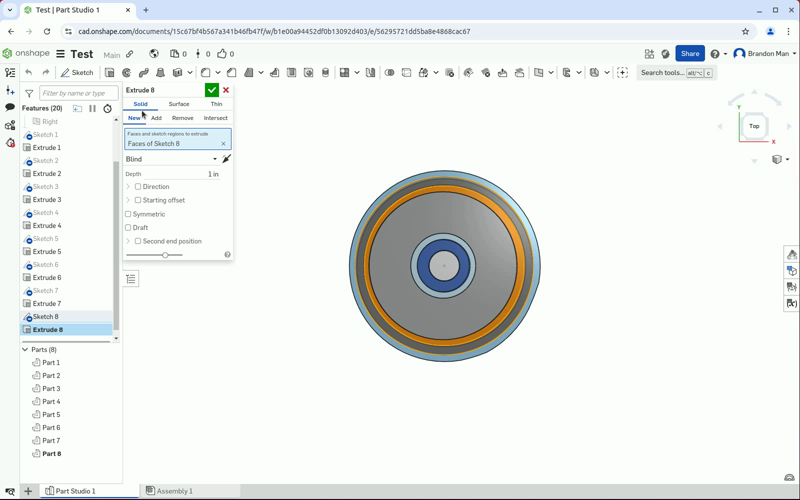
mouse_move(137, 120)
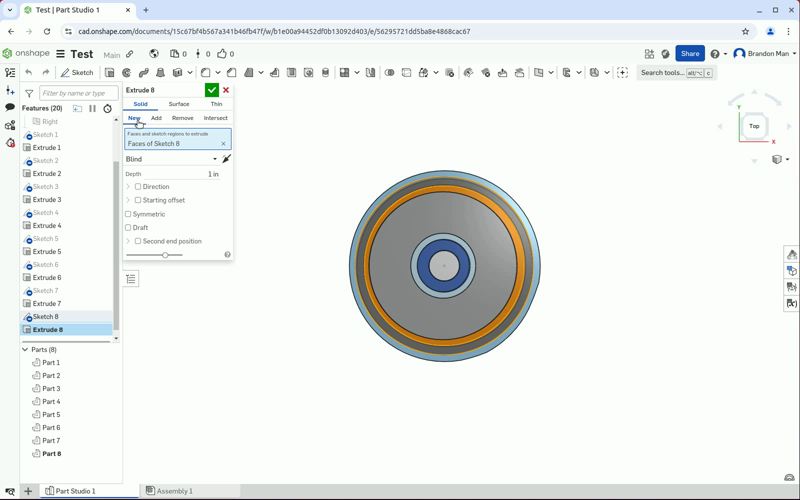
click(137, 120)
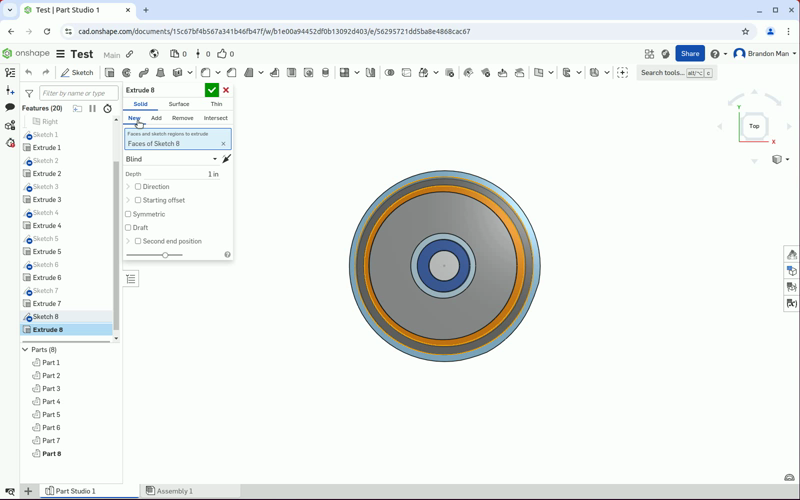
key(tab, 4)
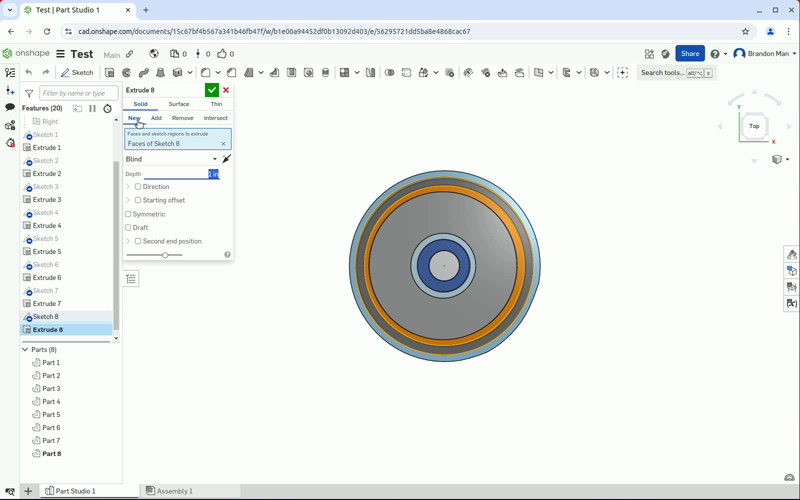
text(4.574)
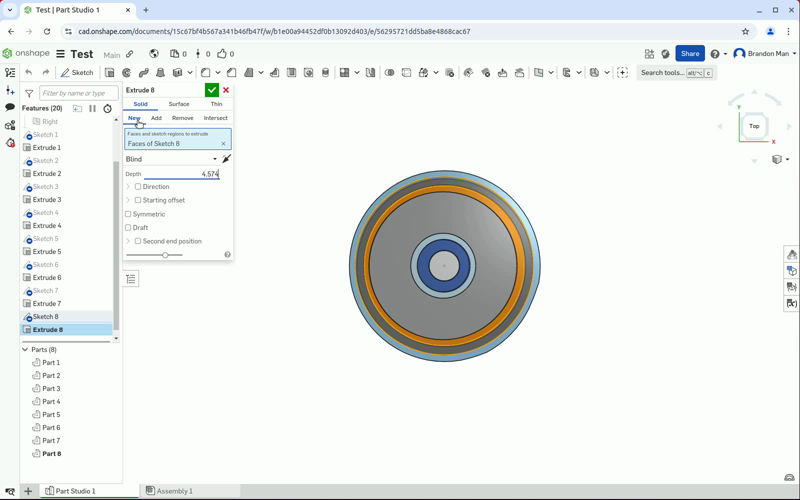
key(enter)
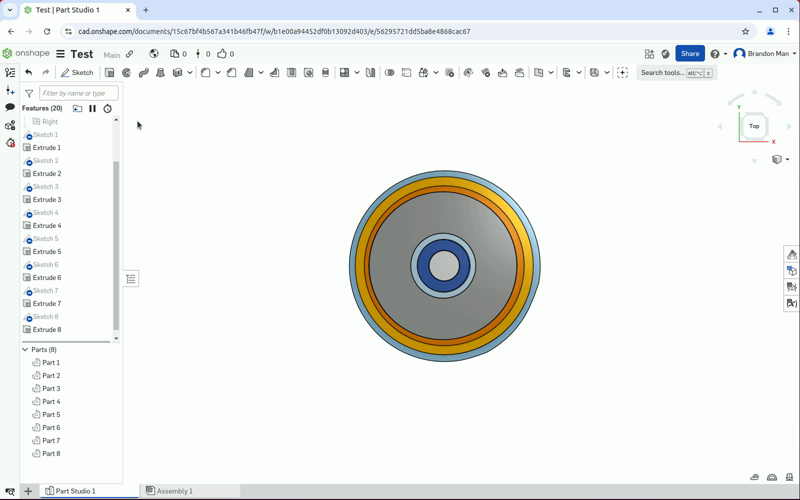
key(shift+h)
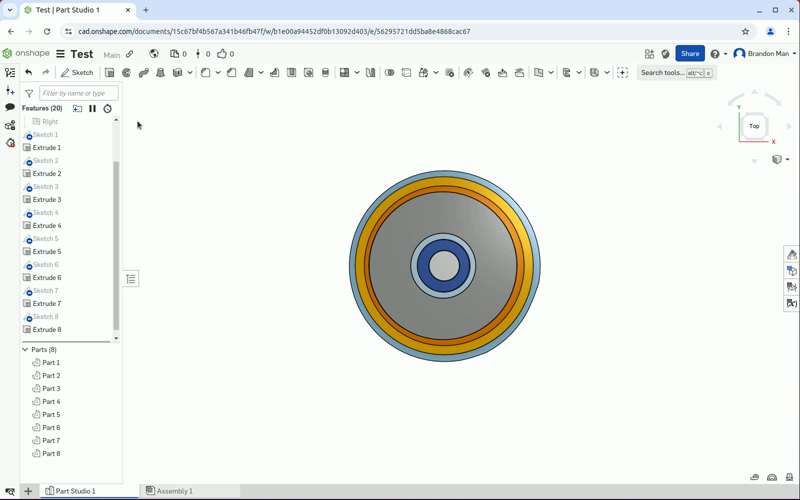
key(shift+h)
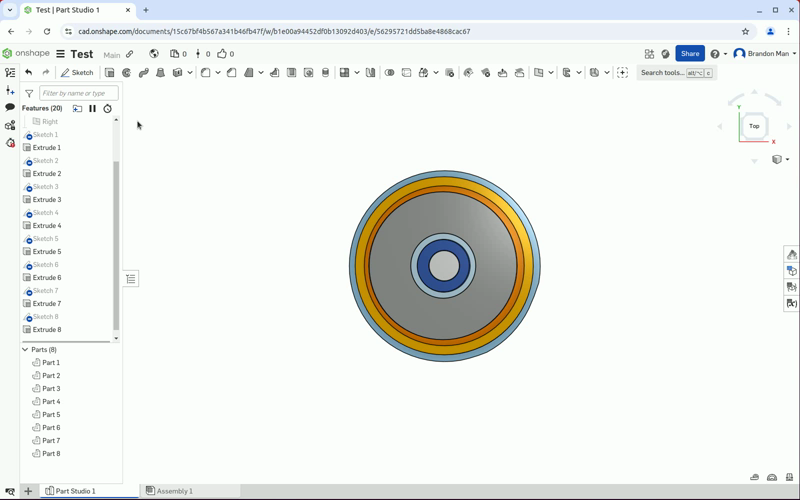
mouse_move(69, 137)
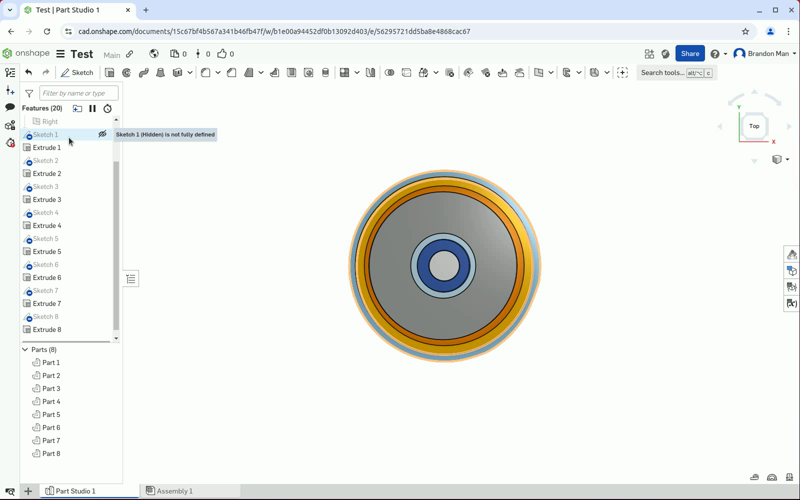
click(69, 137)
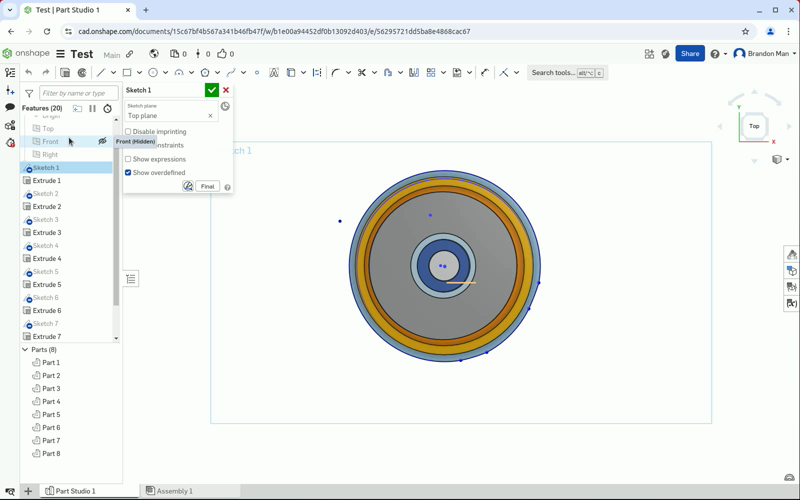
mouse_move(229, 92)
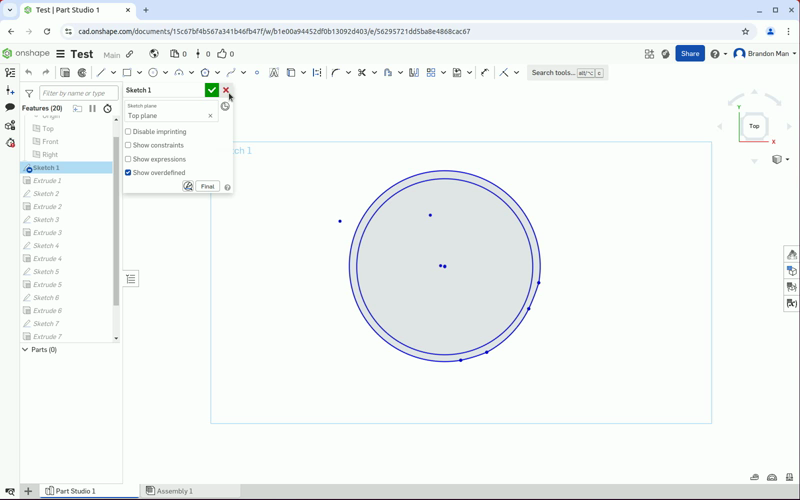
click(229, 92)
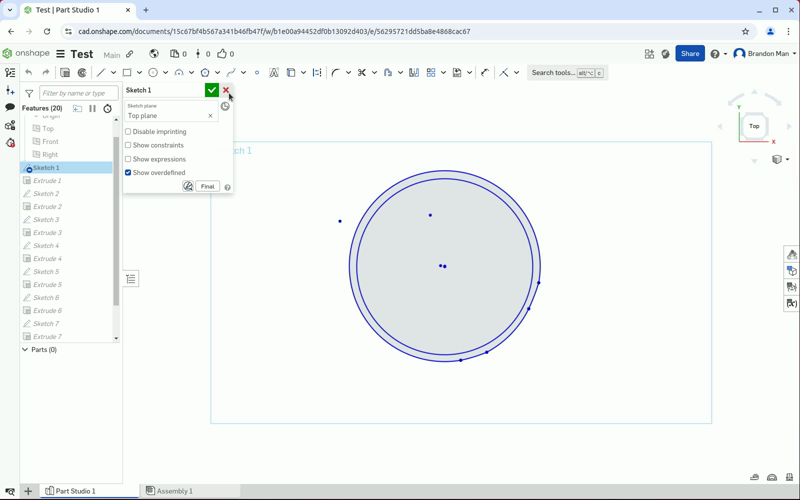
key(shift+s)
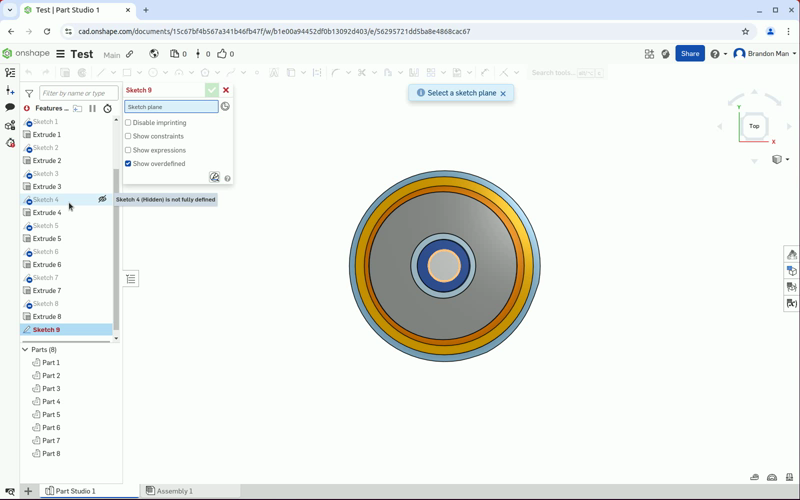
scroll(3)
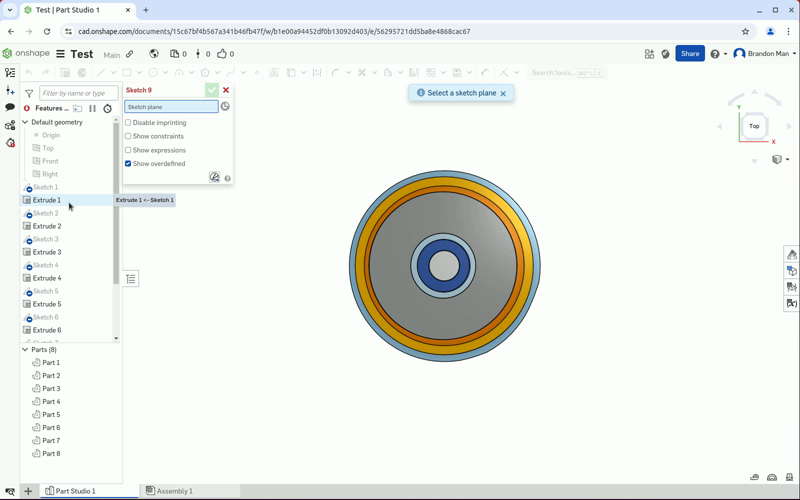
mouse_move(69, 150)
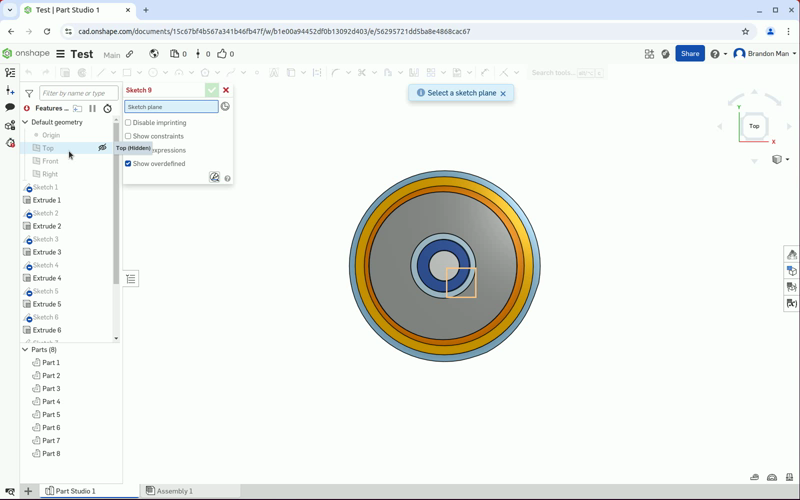
click(69, 150)
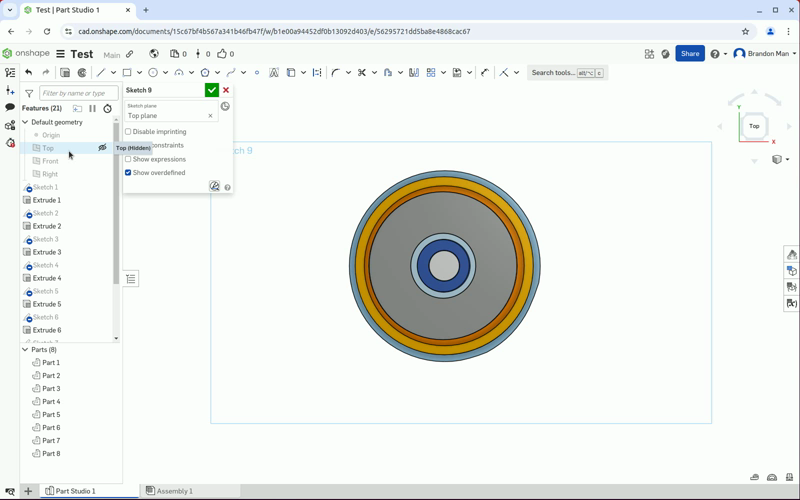
mouse_move(73, 352)
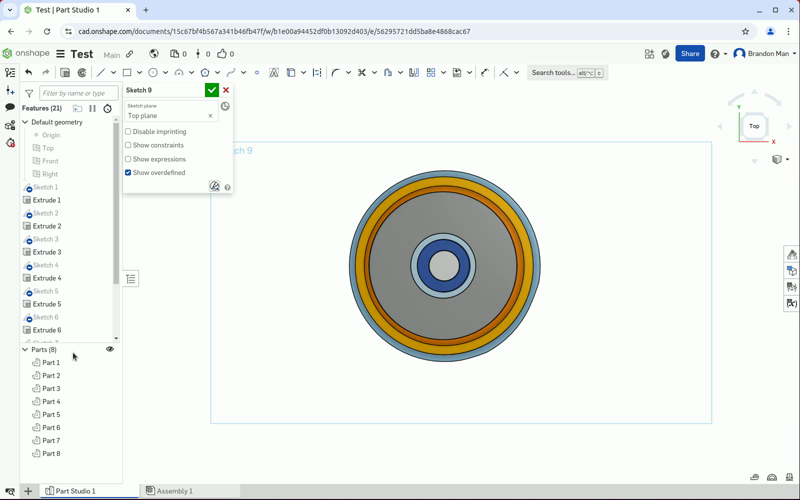
key(y)
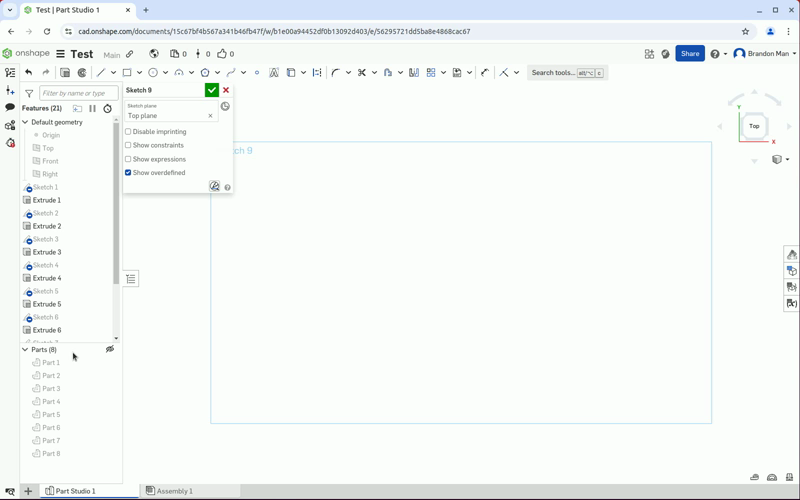
key(c)
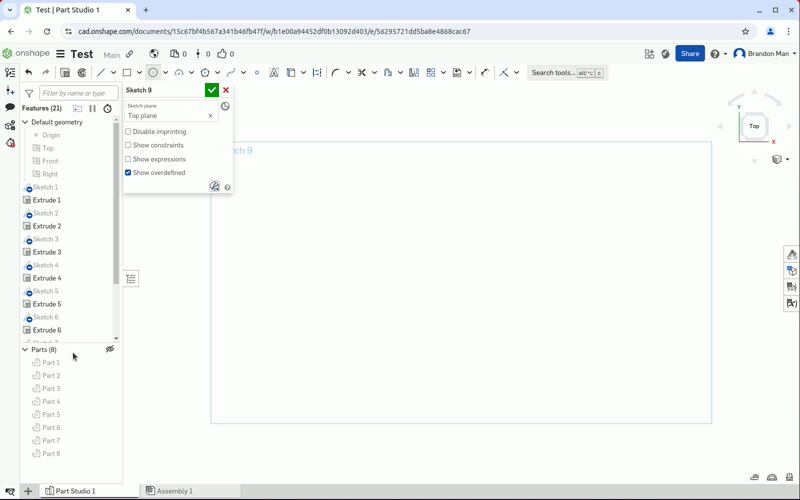
key_down(shift)
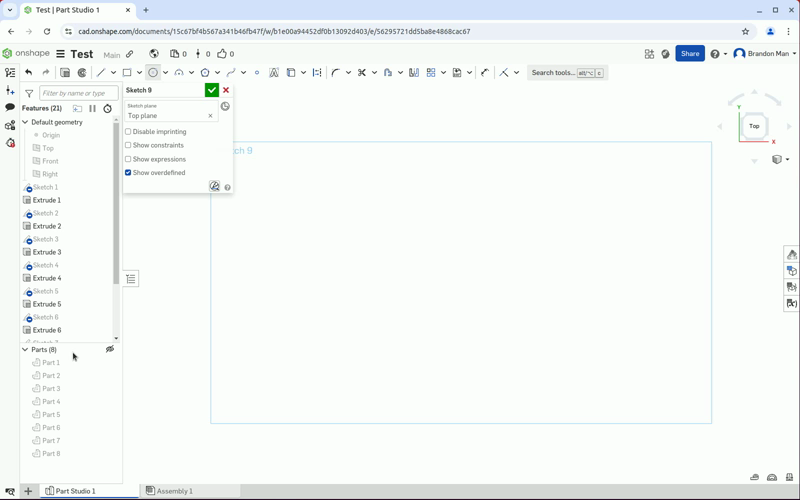
mouse_move(443, 265)
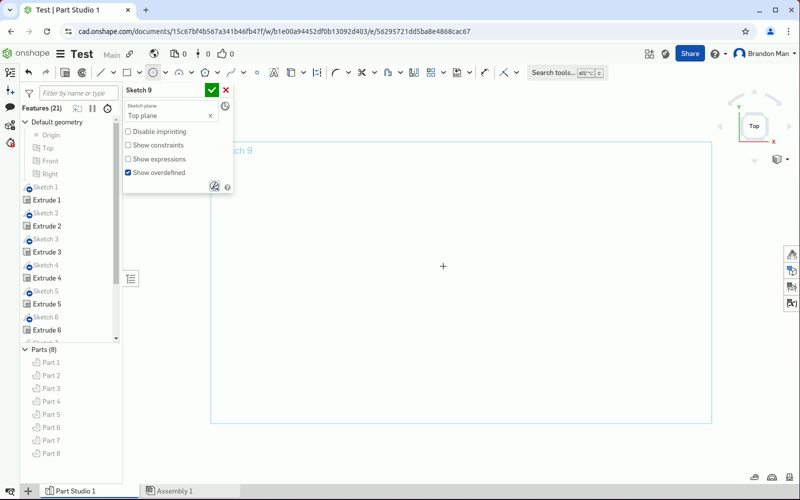
click(443, 265)
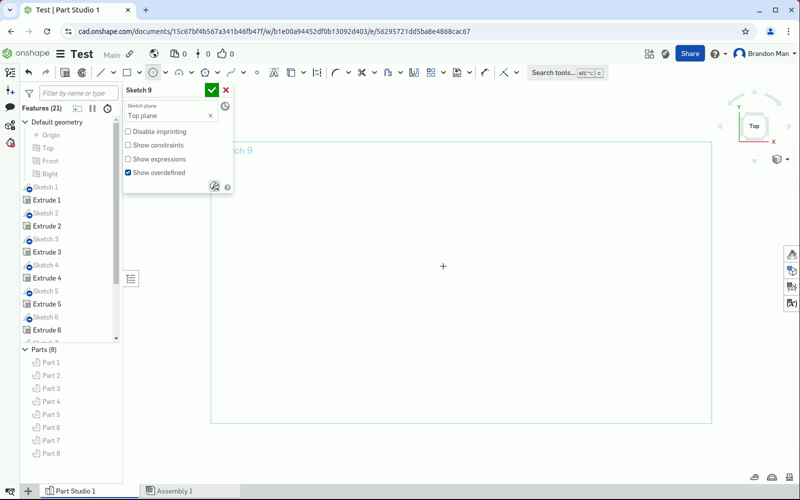
key_up(shift)
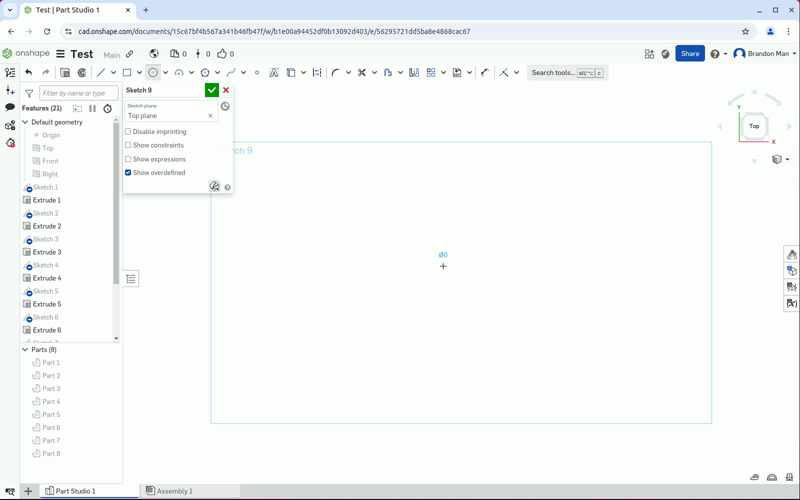
mouse_move(475, 265)
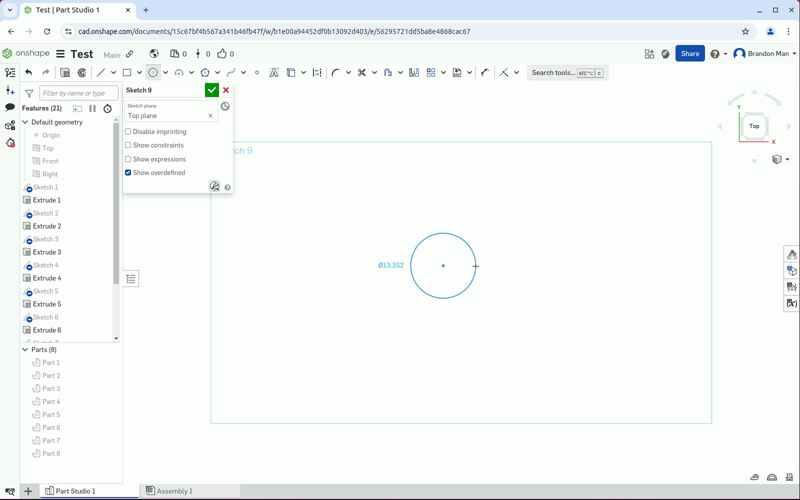
click(475, 265)
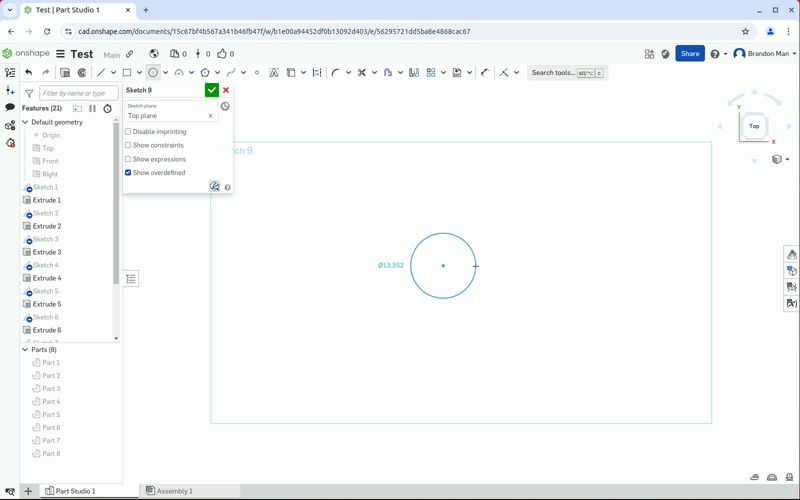
key(esc)
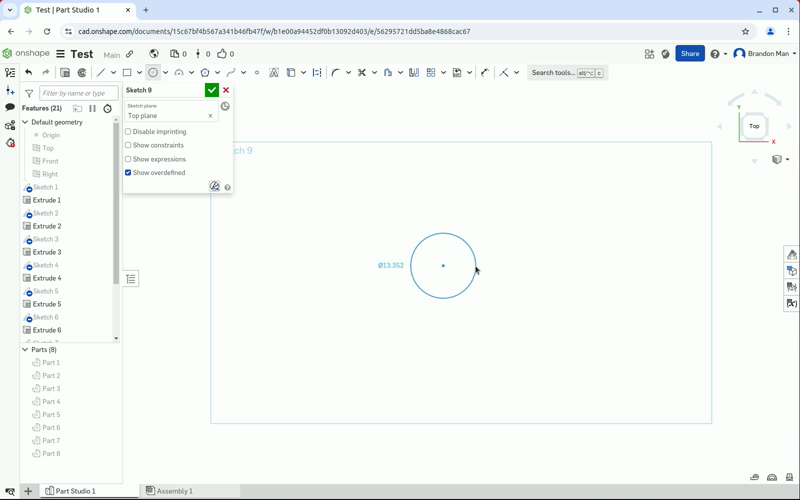
key(c)
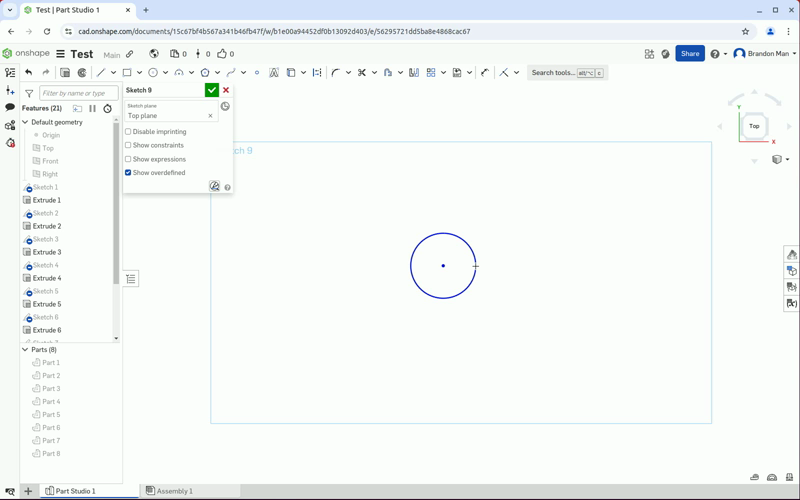
key_down(shift)
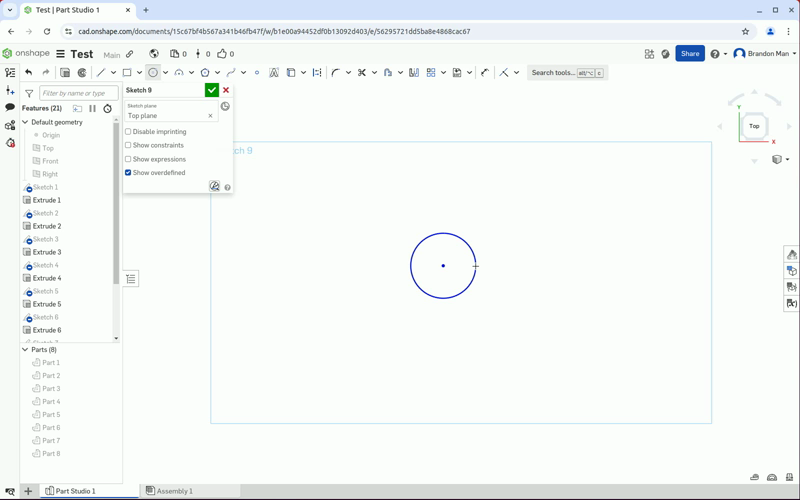
mouse_move(443, 265)
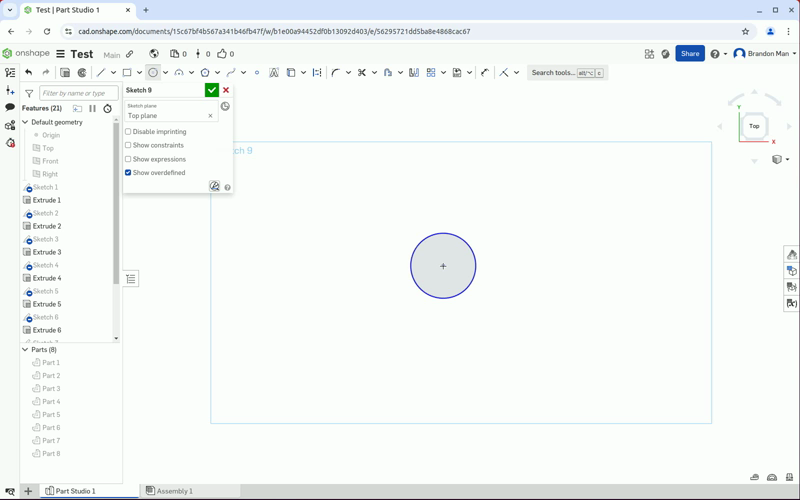
click(443, 265)
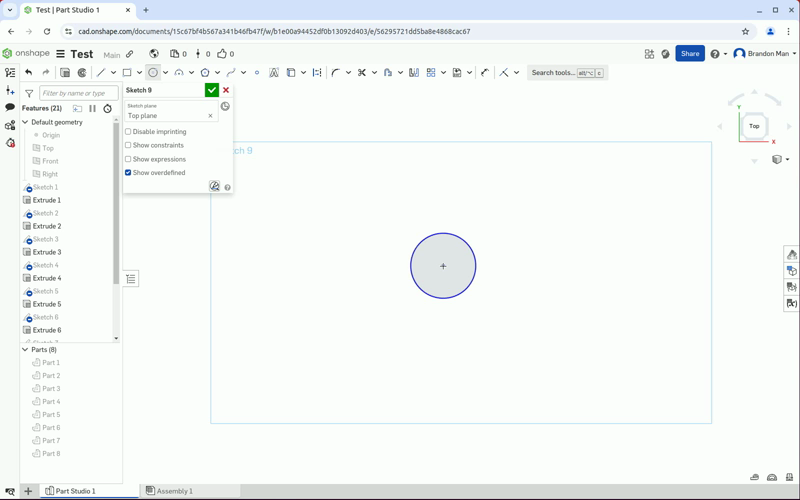
key_up(shift)
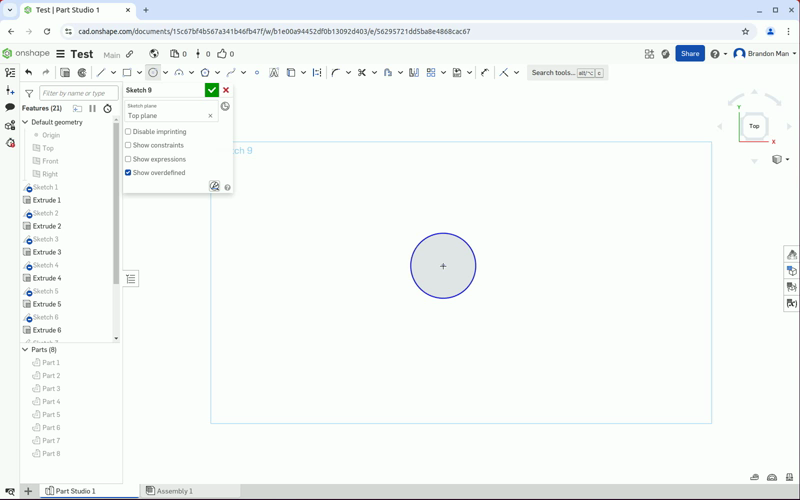
mouse_move(469, 265)
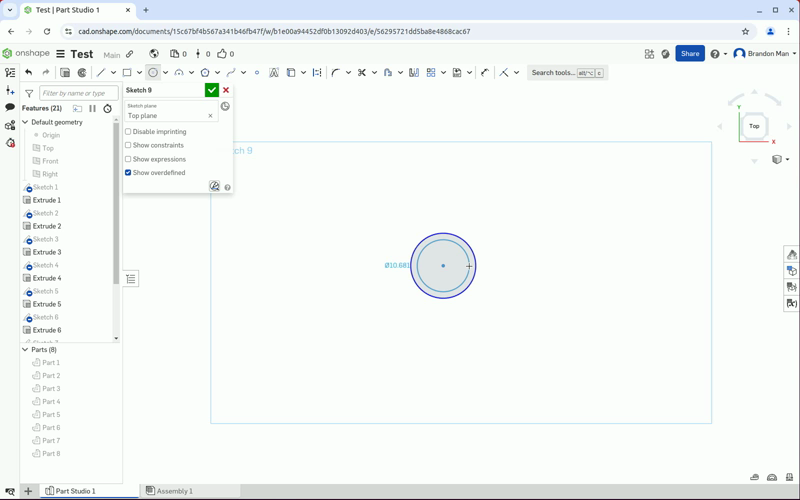
click(469, 265)
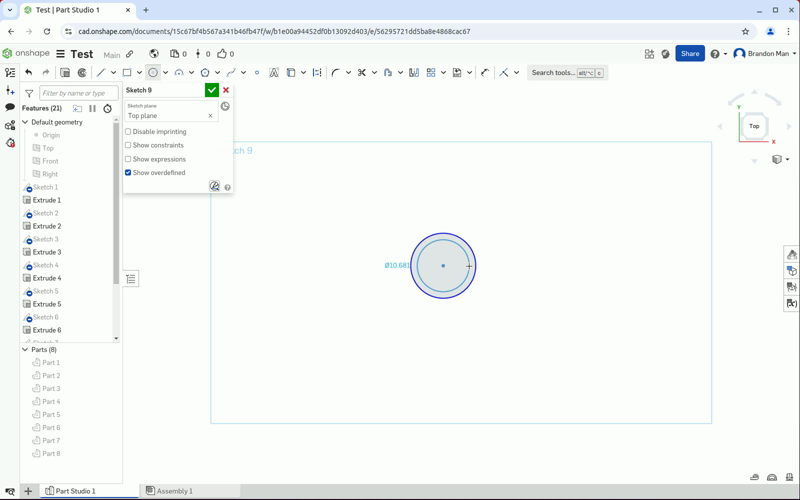
key(esc)
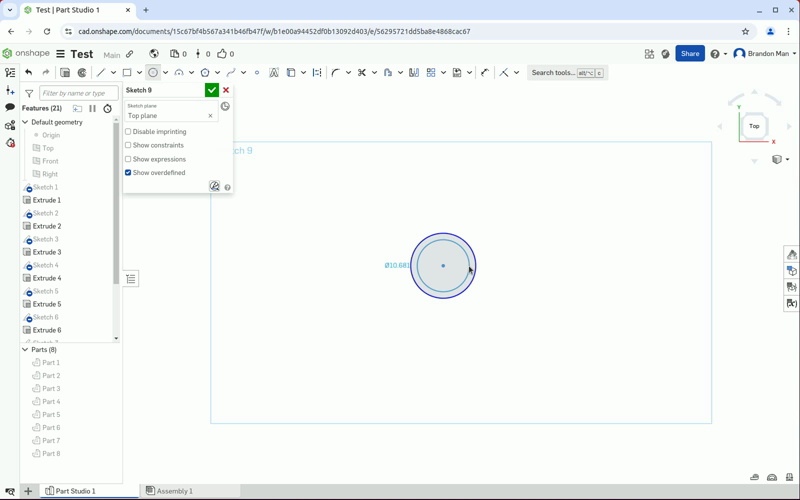
mouse_move(471, 255)
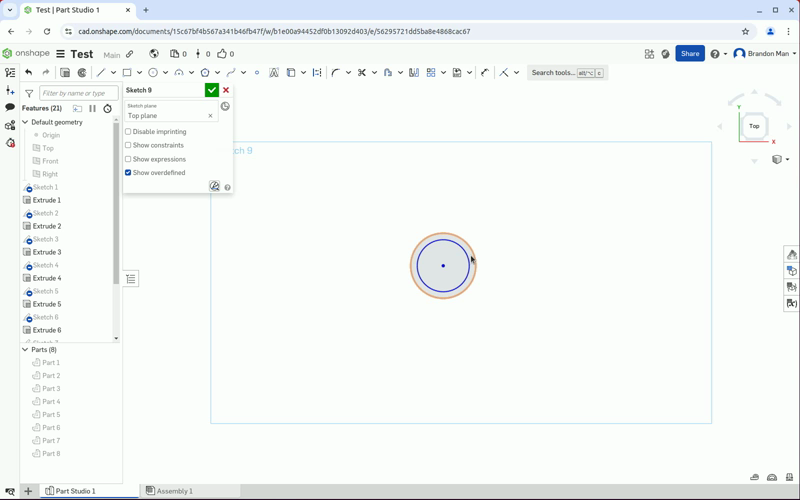
scroll(6)
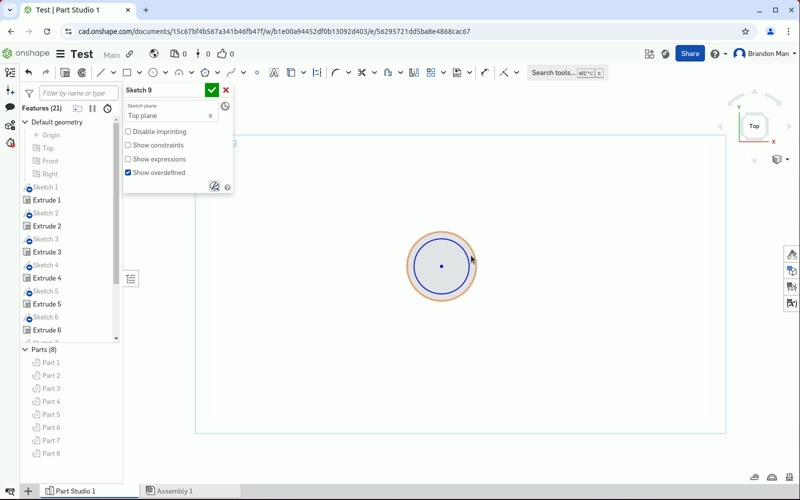
scroll(6)
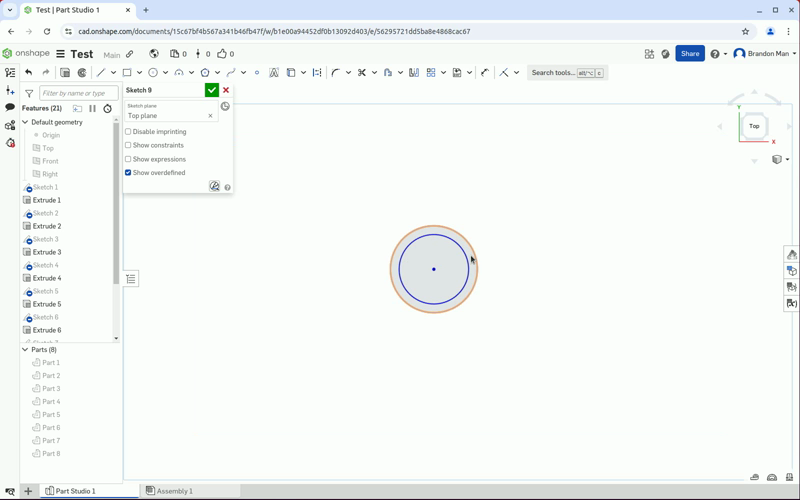
scroll(6)
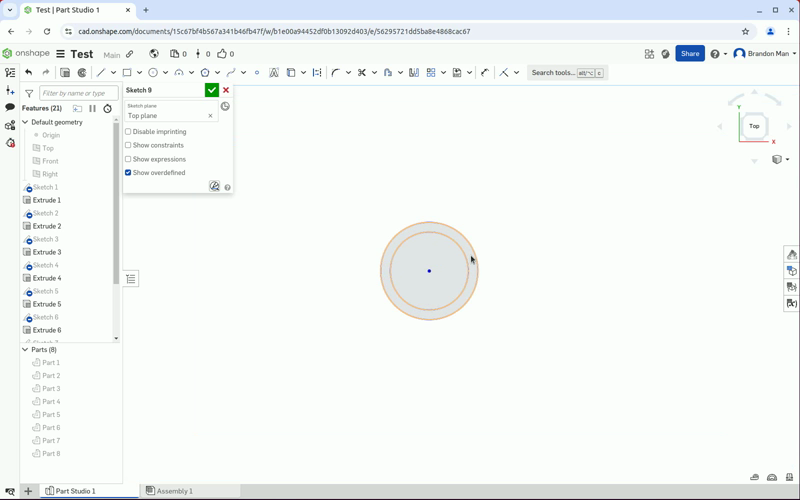
scroll(6)
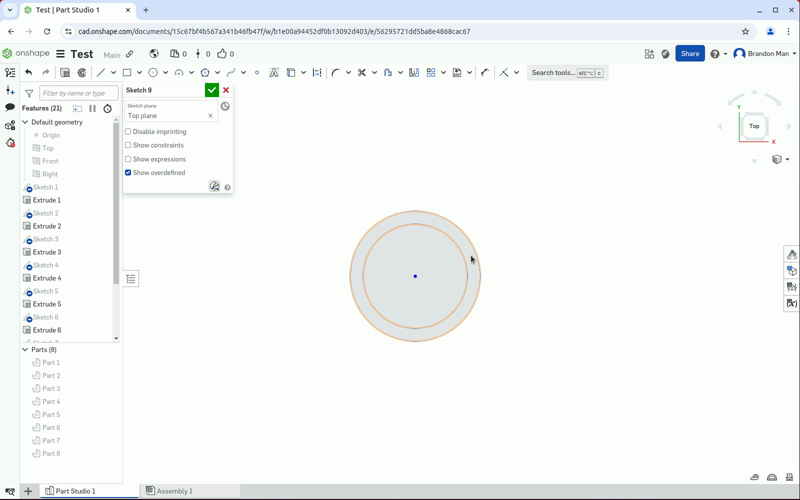
scroll(6)
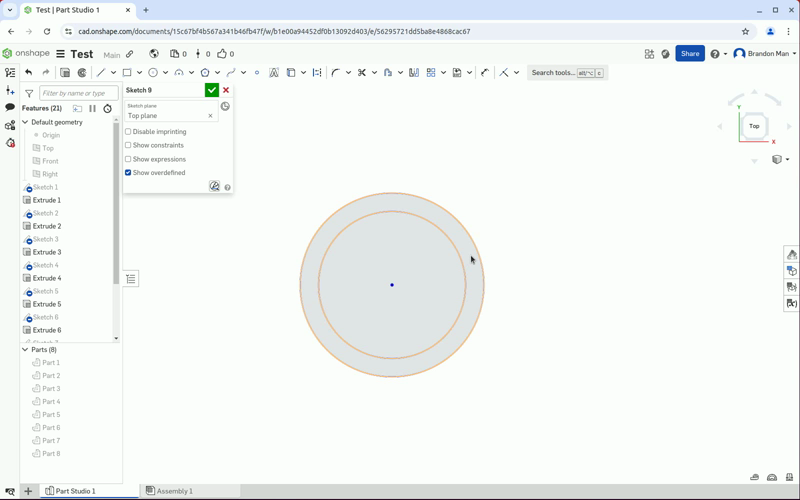
scroll(6)
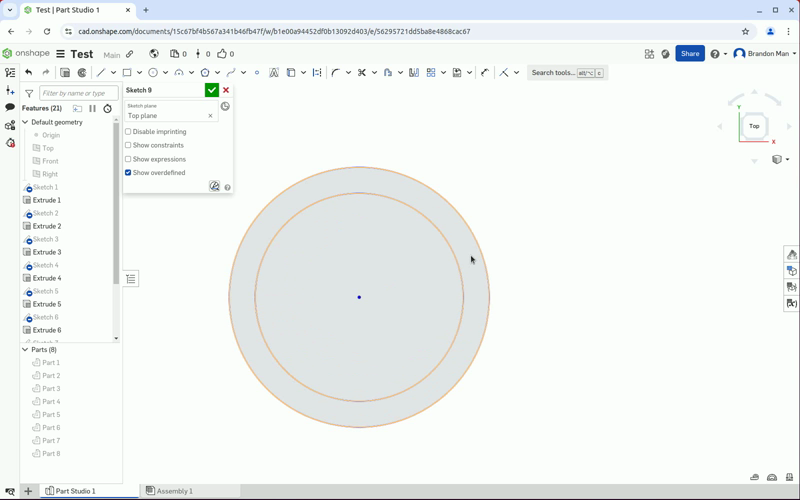
scroll(6)
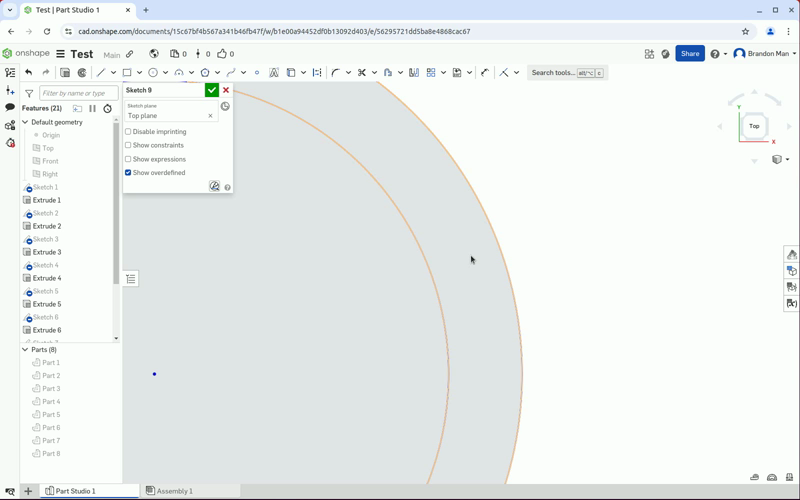
click(471, 255)
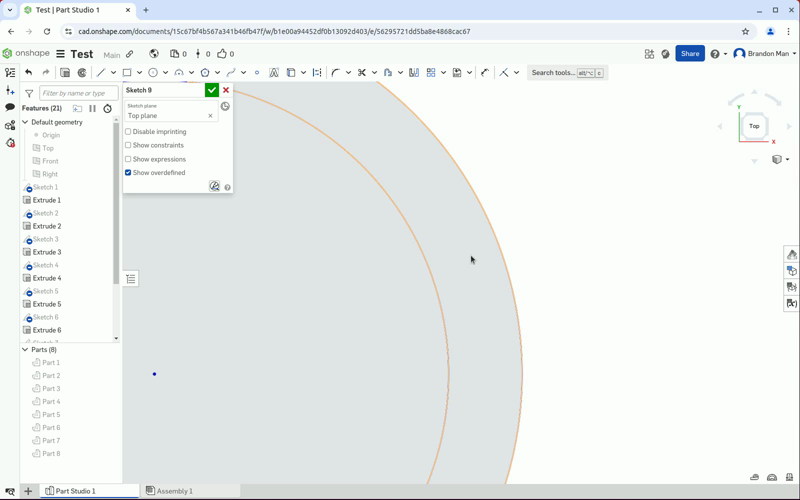
scroll(-6)
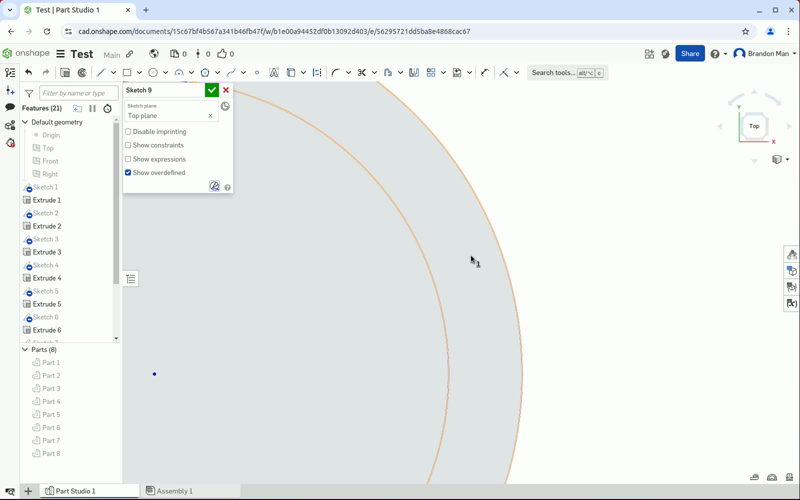
scroll(-6)
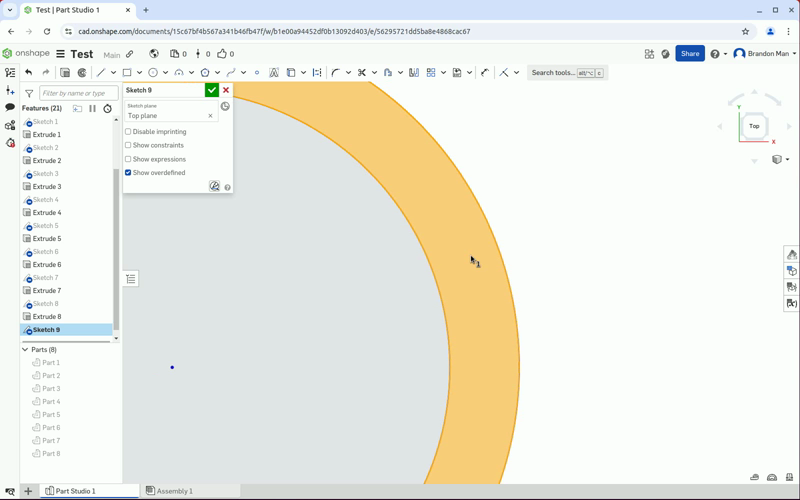
scroll(-6)
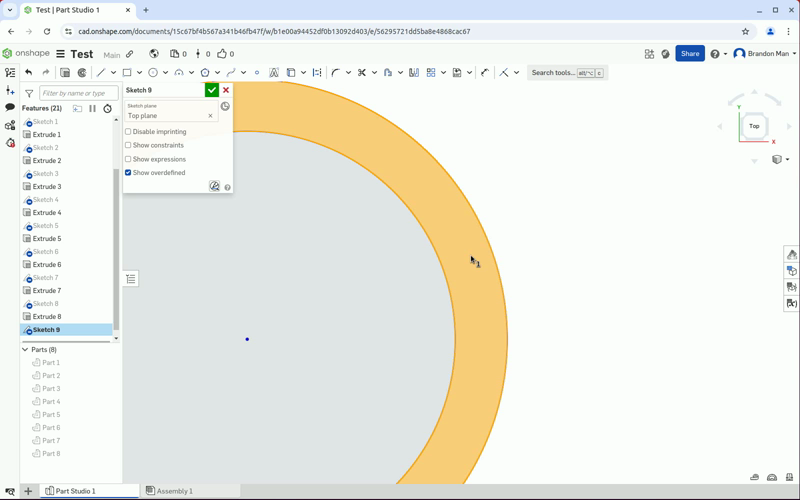
scroll(-6)
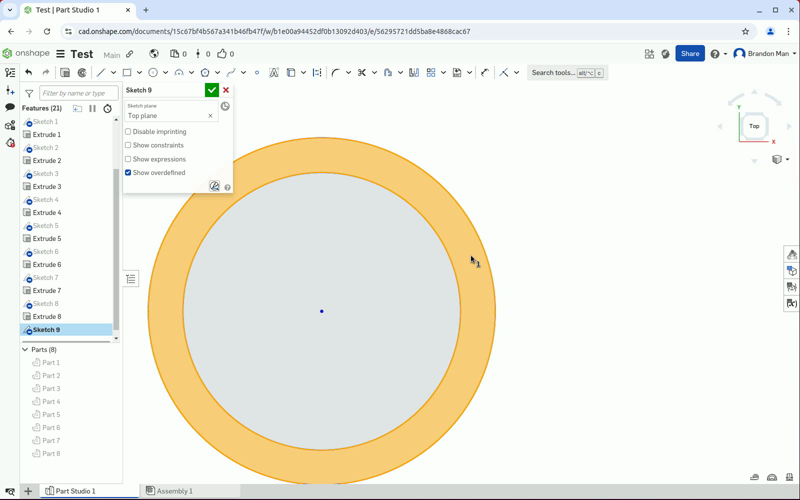
scroll(-6)
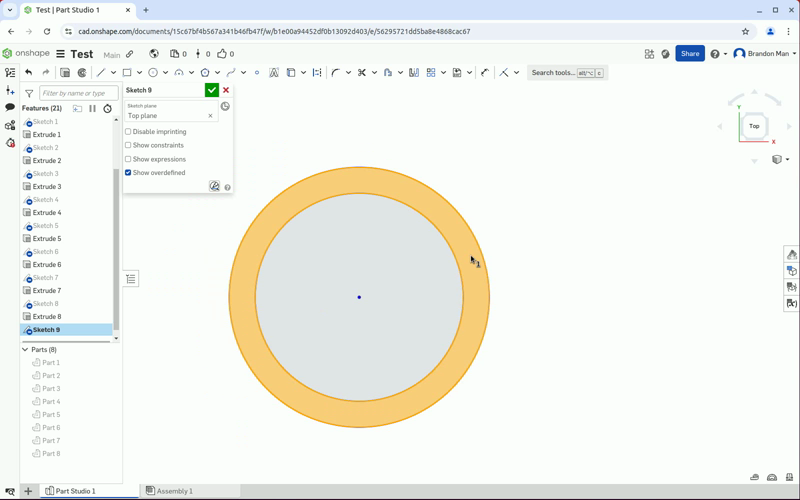
scroll(-6)
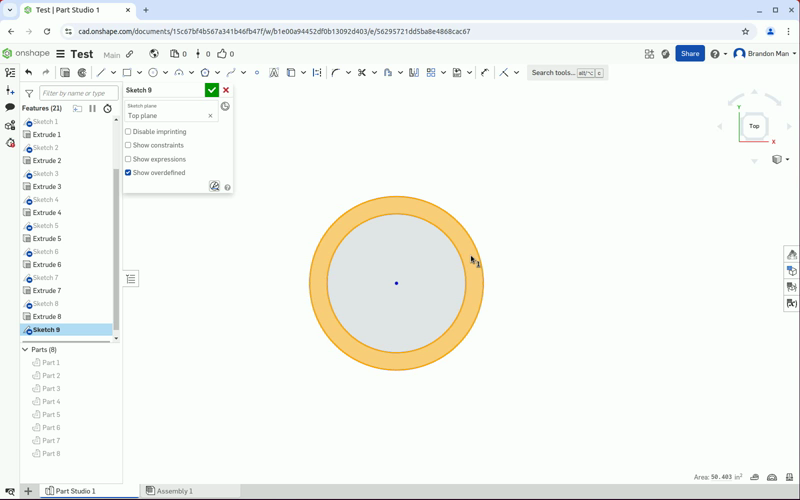
scroll(-6)
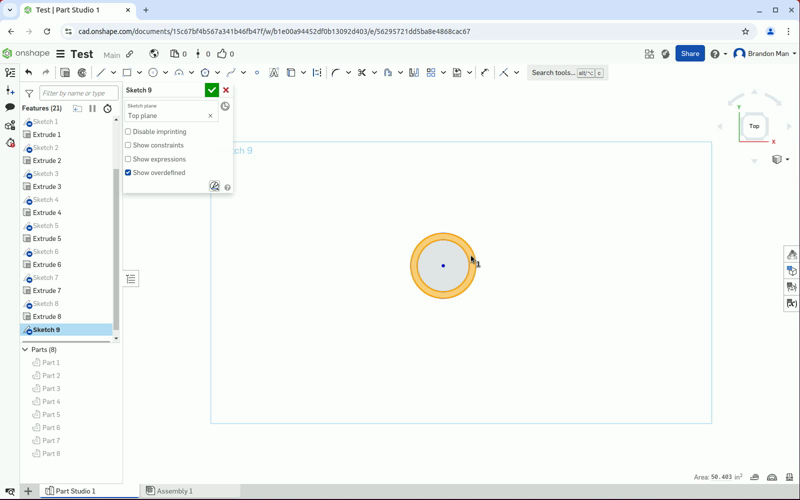
mouse_move(73, 352)
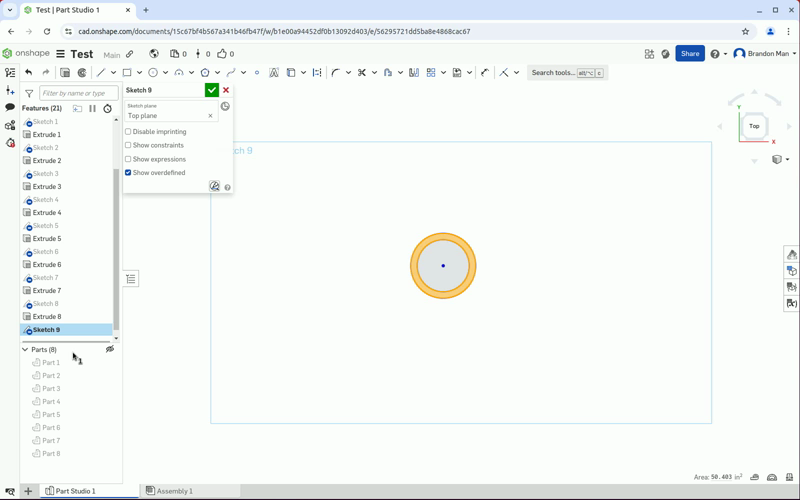
key(shift+y)
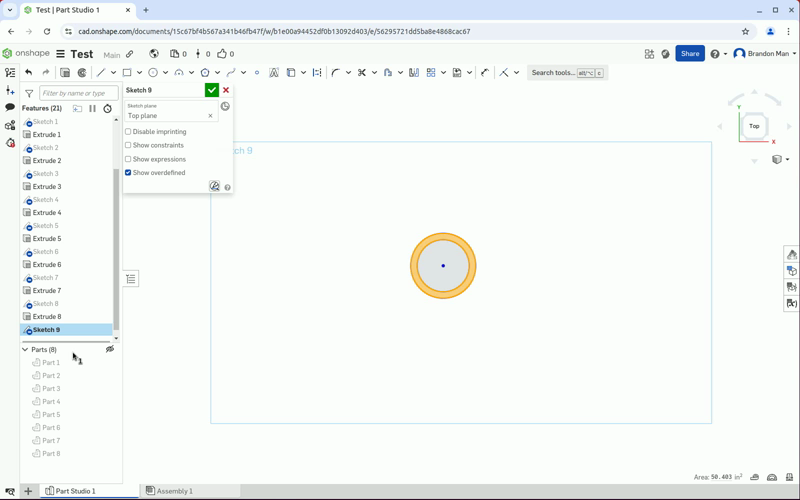
key(shift+e)
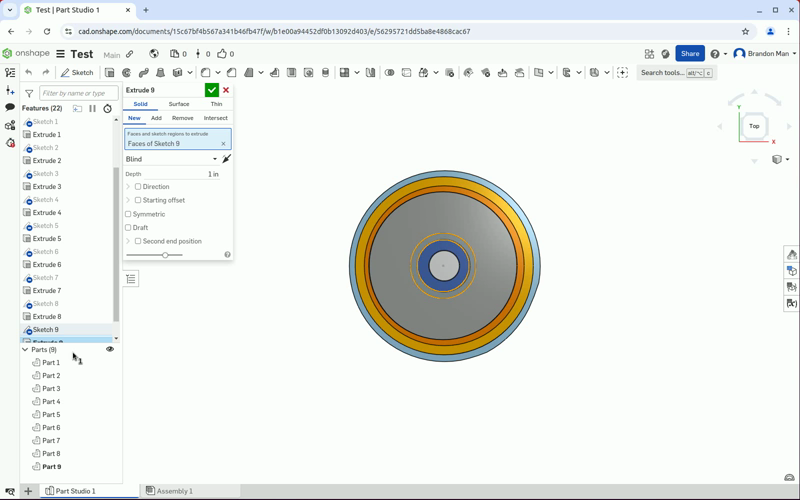
mouse_move(143, 106)
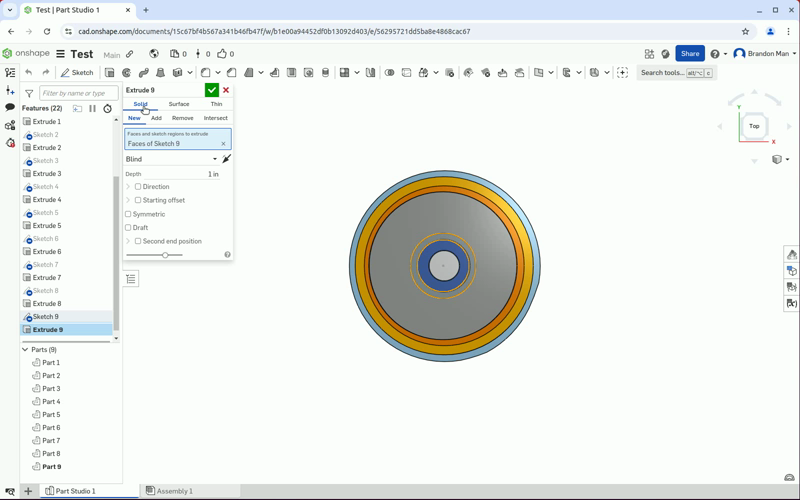
click(143, 106)
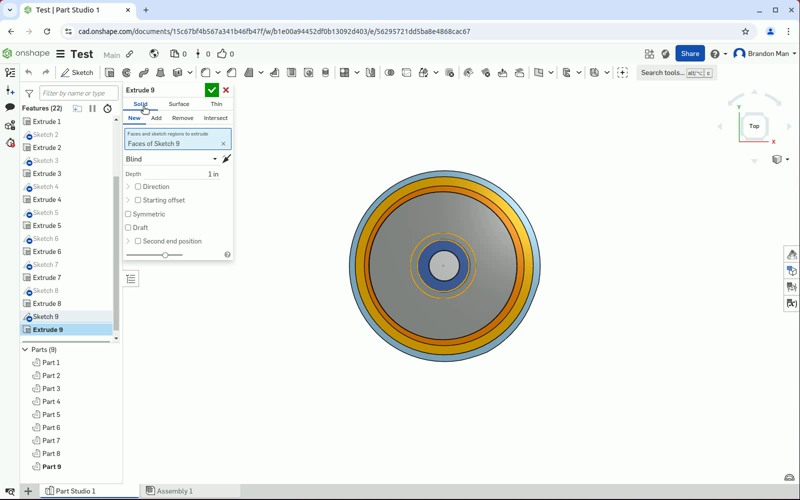
mouse_move(137, 120)
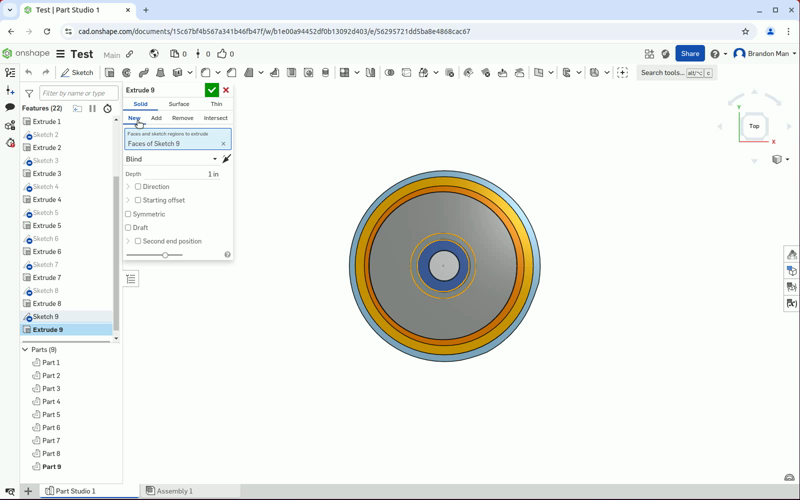
click(137, 120)
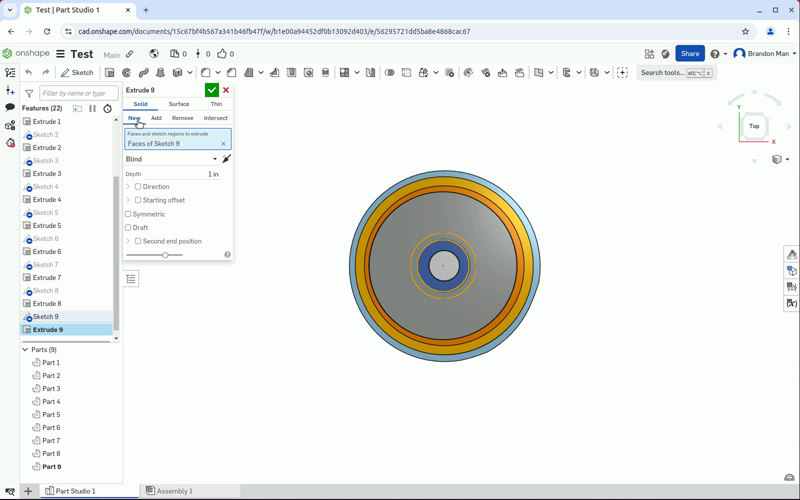
key(tab, 4)
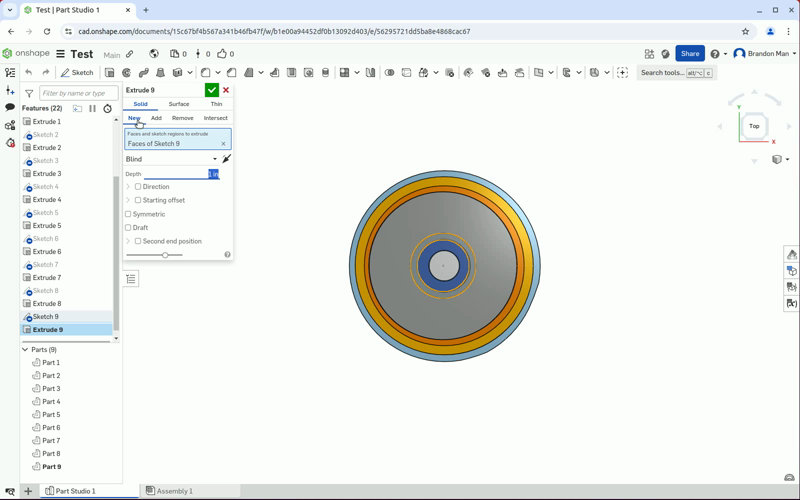
text(4.574)
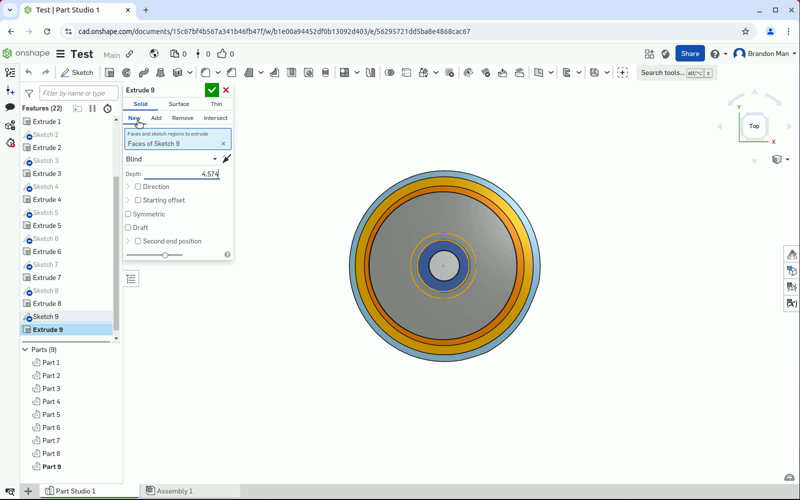
key(enter)
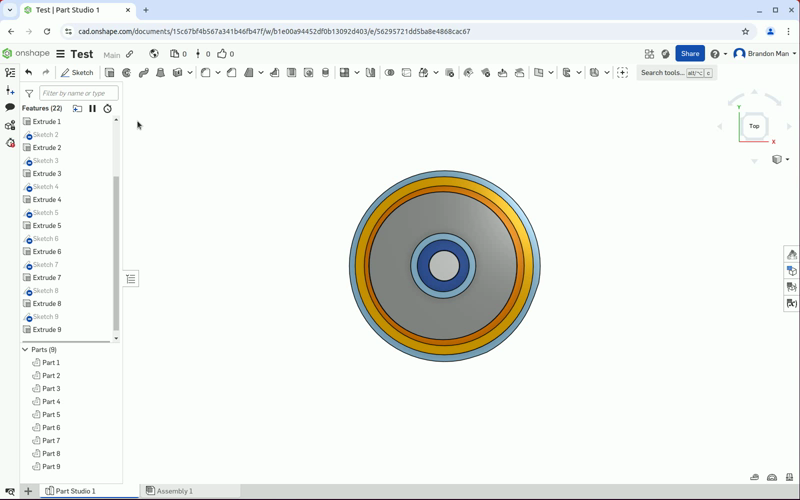
key(shift+h)
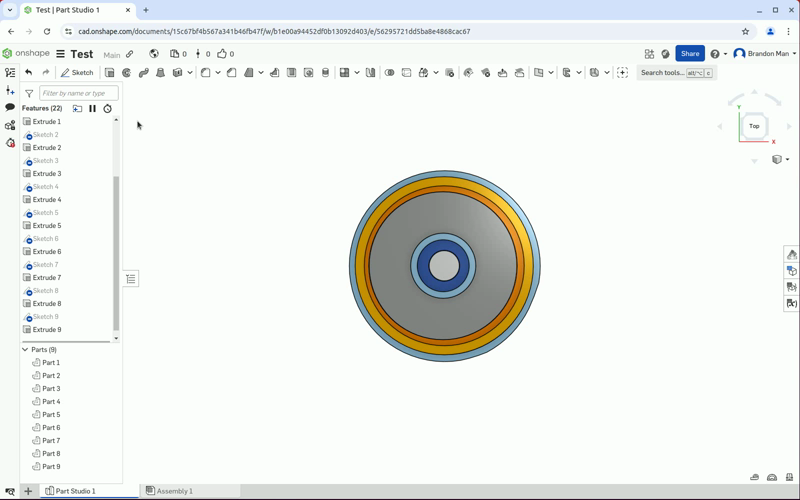
key(shift+h)
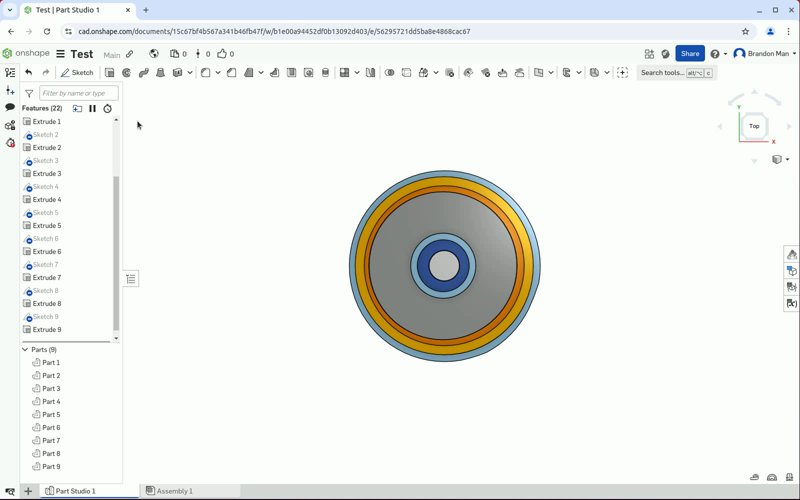
mouse_move(69, 111)
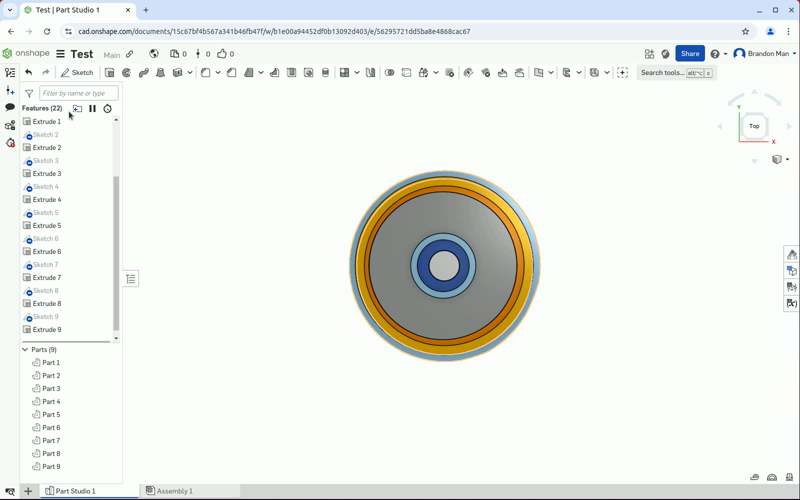
click(69, 111)
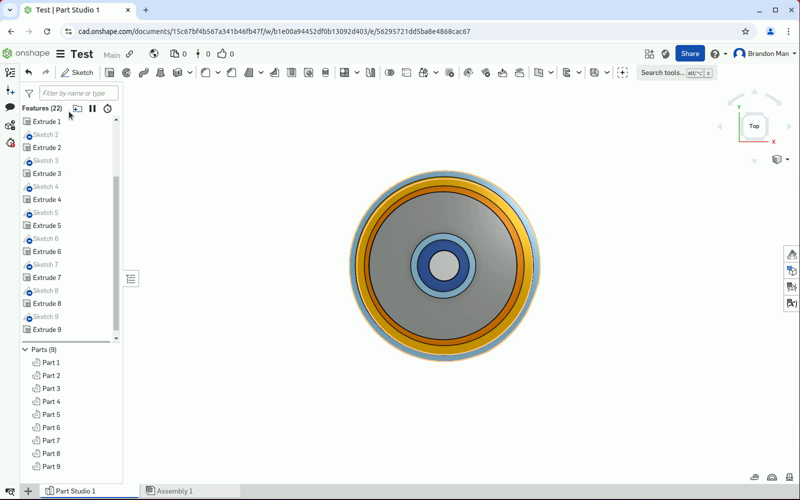
key(shift+s)
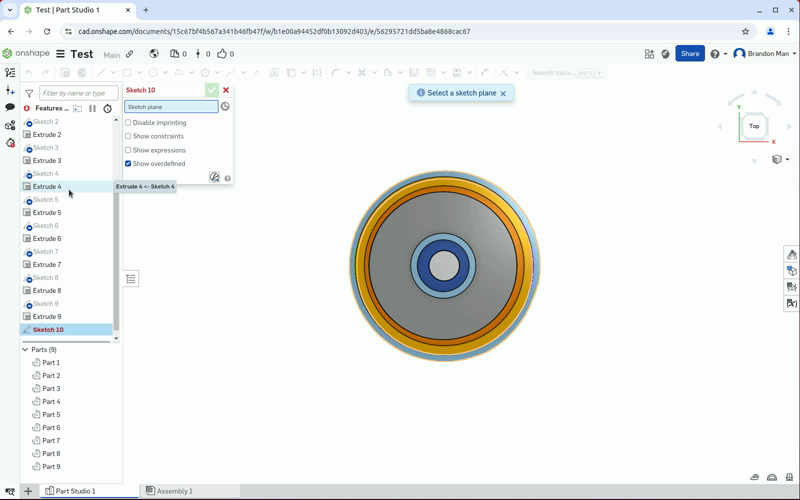
scroll(3)
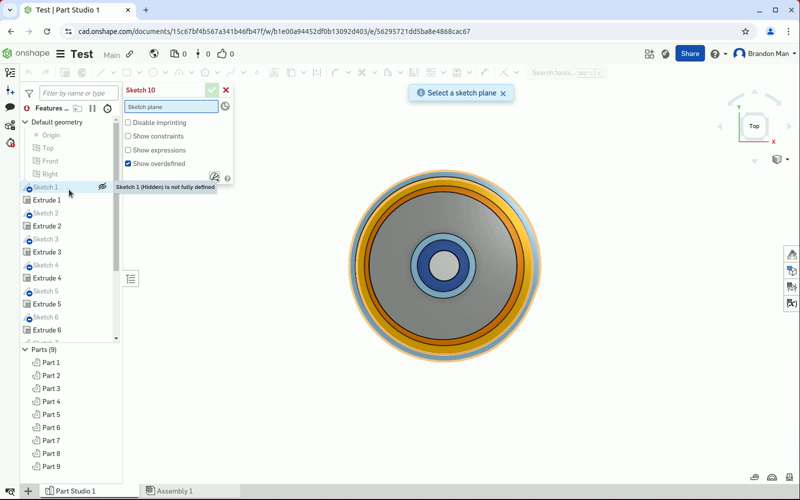
mouse_move(69, 150)
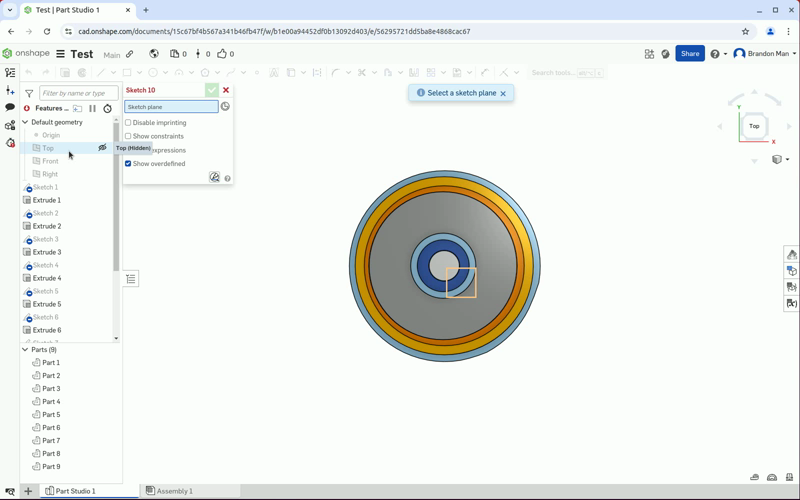
click(69, 150)
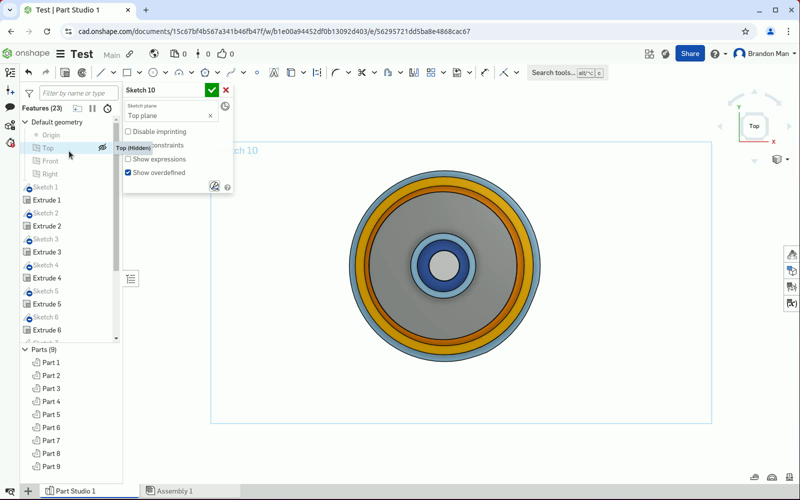
mouse_move(73, 352)
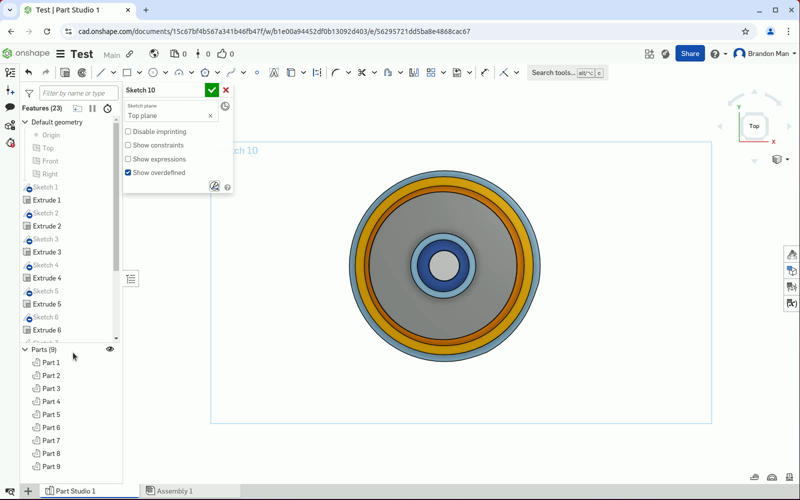
key(y)
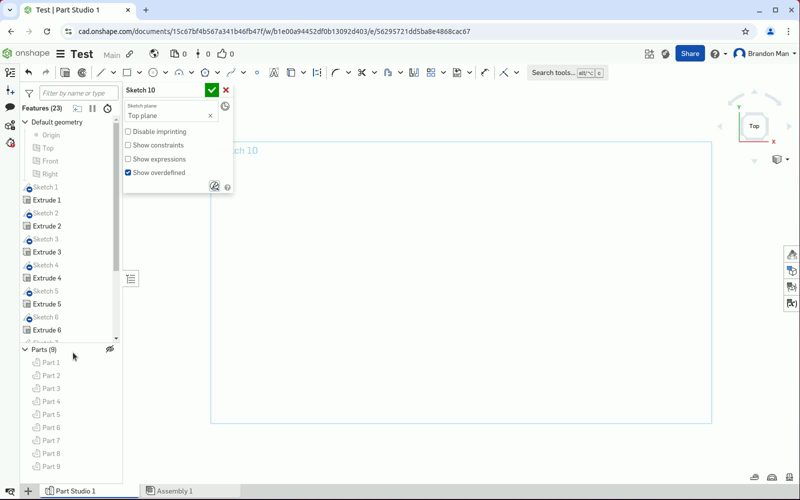
key(c)
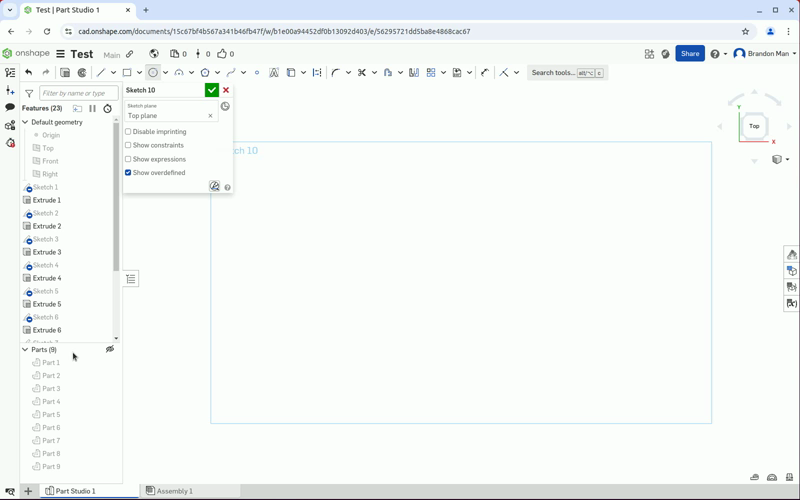
key_down(shift)
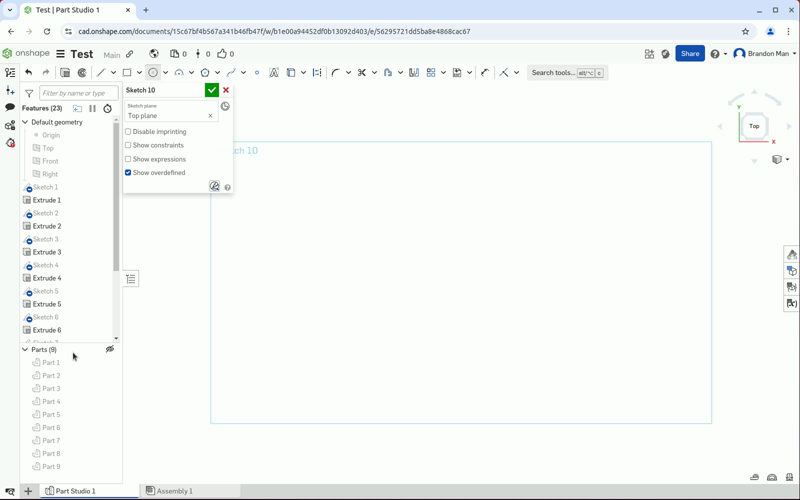
mouse_move(444, 265)
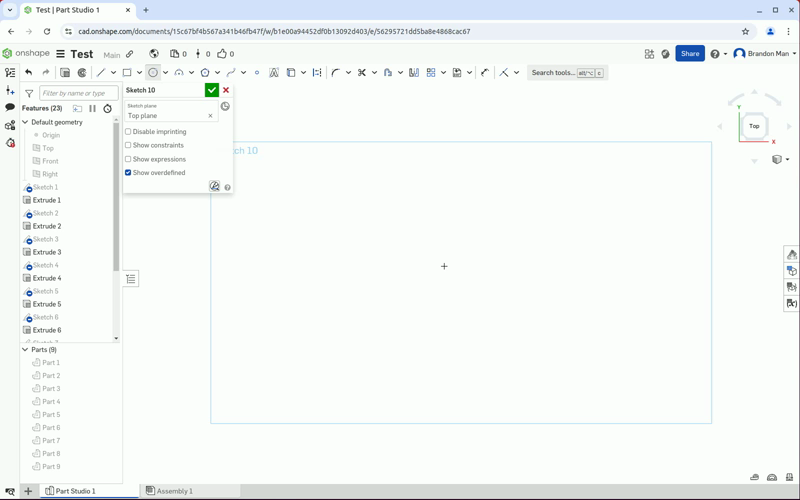
click(444, 265)
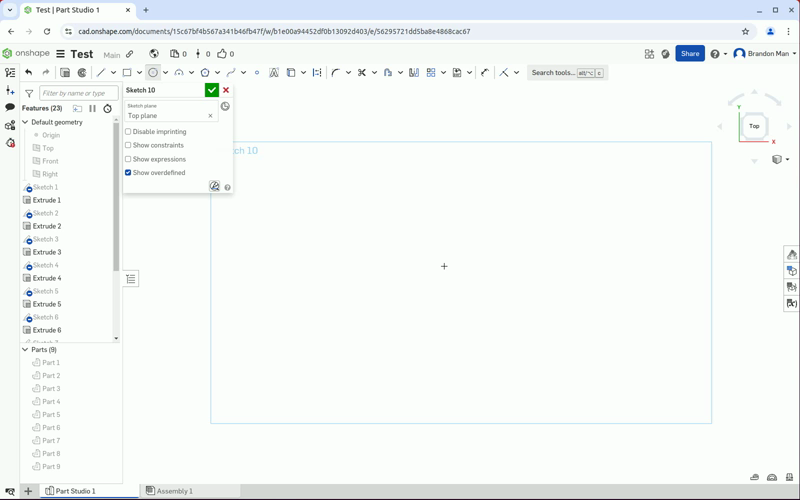
key_up(shift)
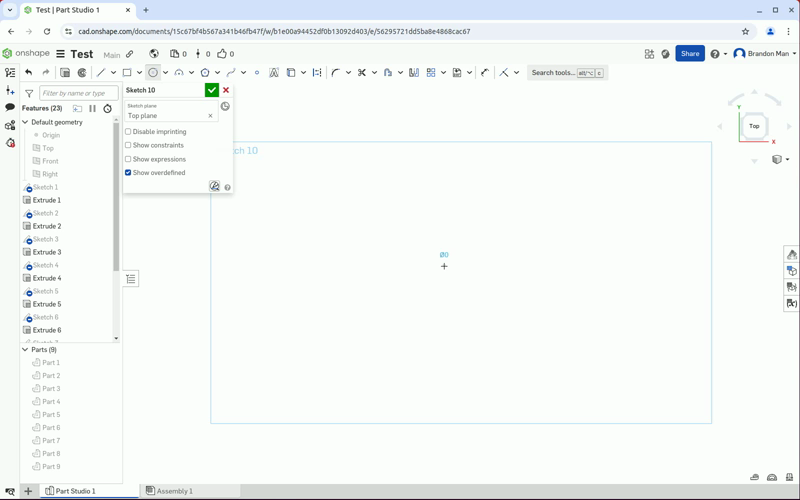
mouse_move(459, 265)
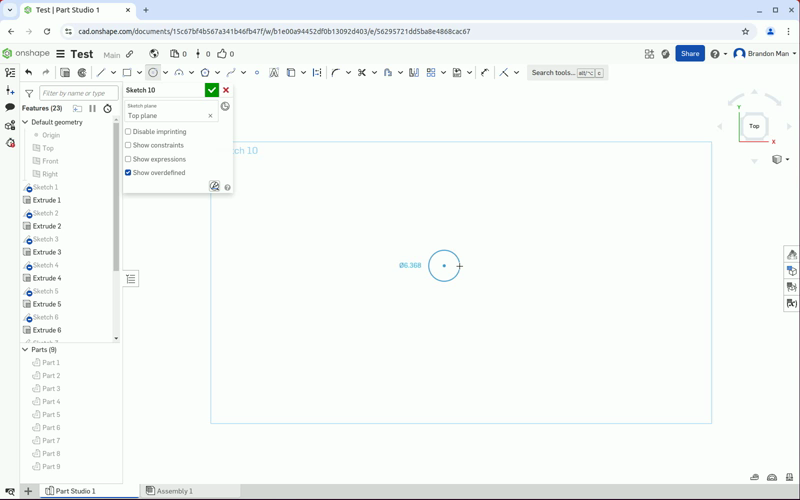
click(459, 265)
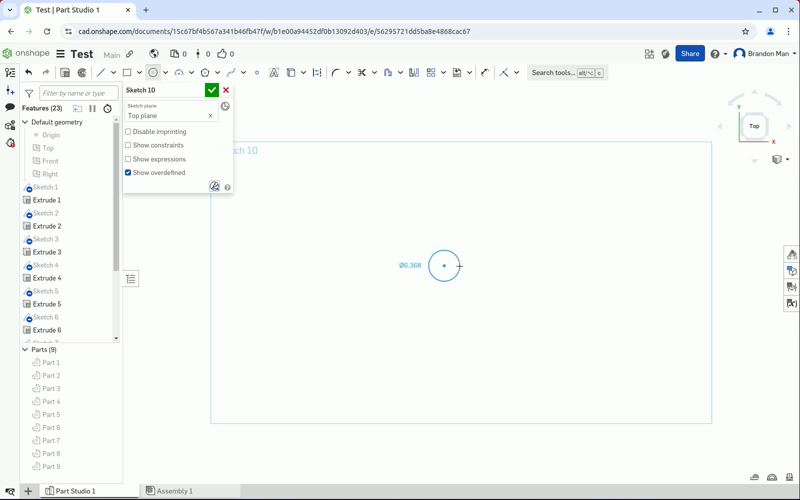
key(esc)
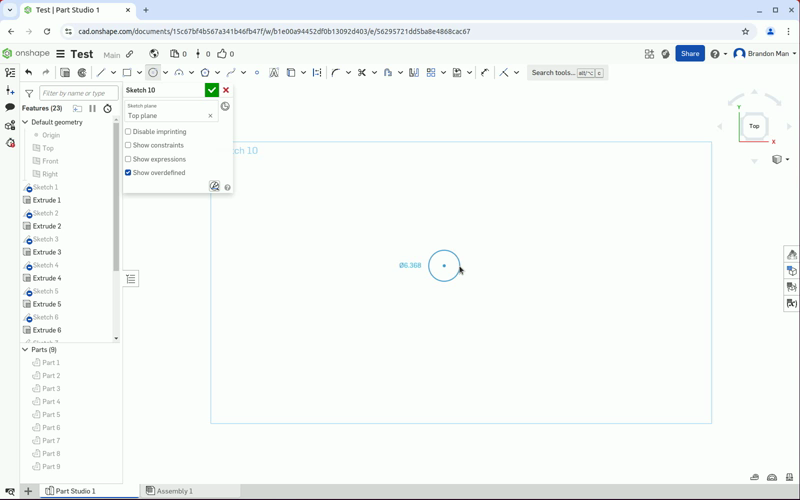
mouse_move(440, 271)
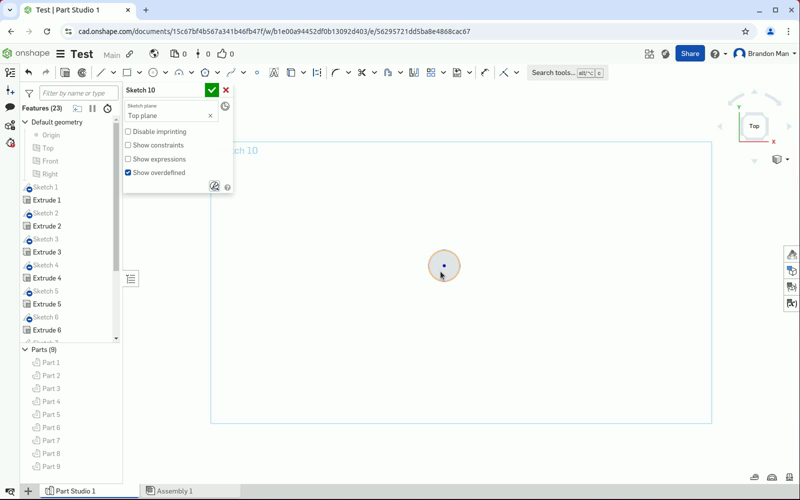
scroll(6)
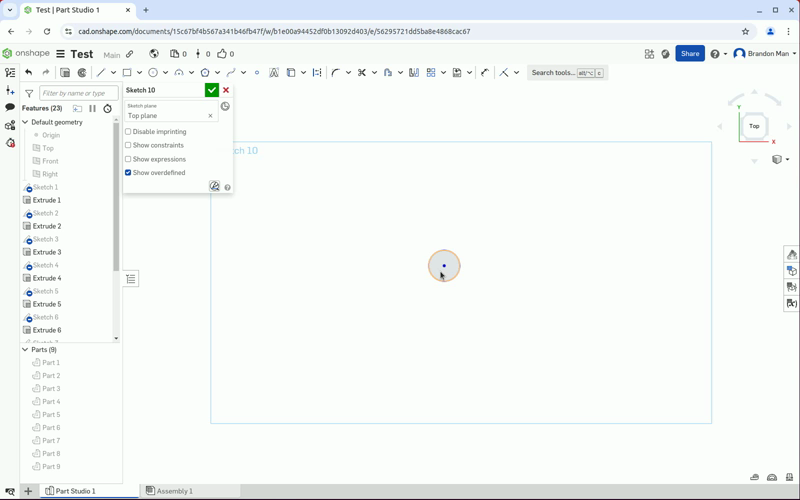
scroll(6)
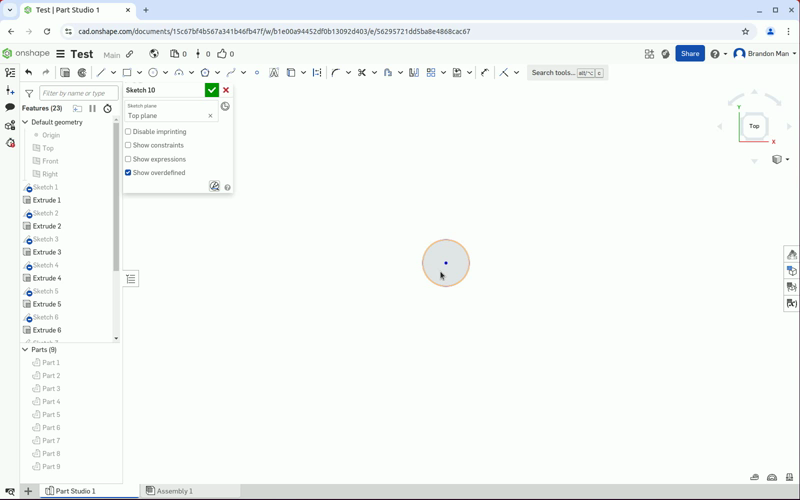
scroll(6)
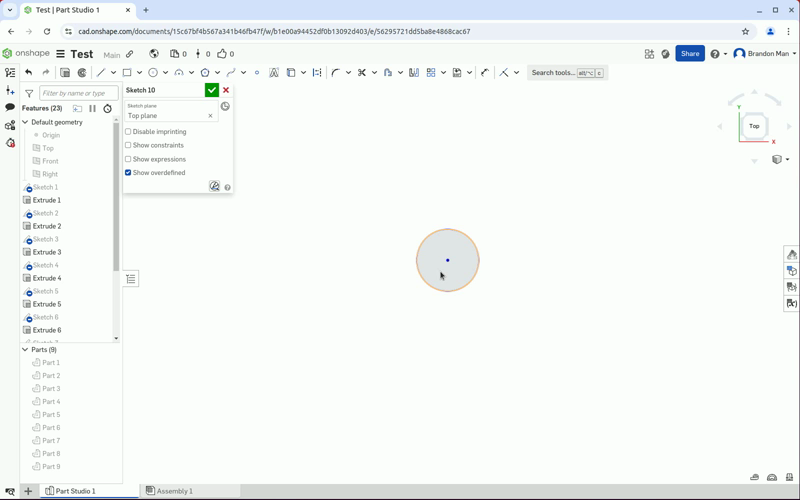
scroll(6)
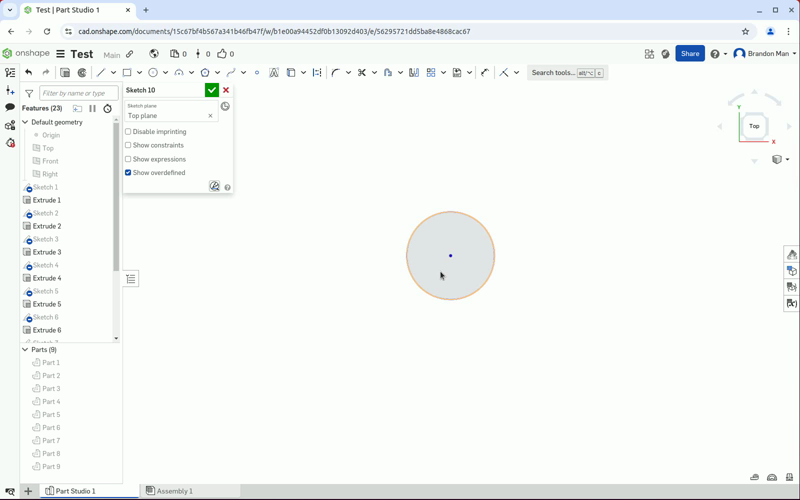
scroll(6)
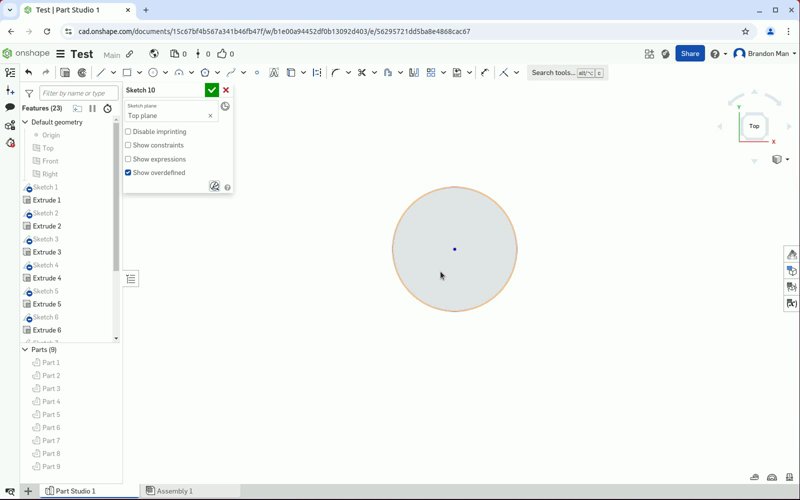
scroll(6)
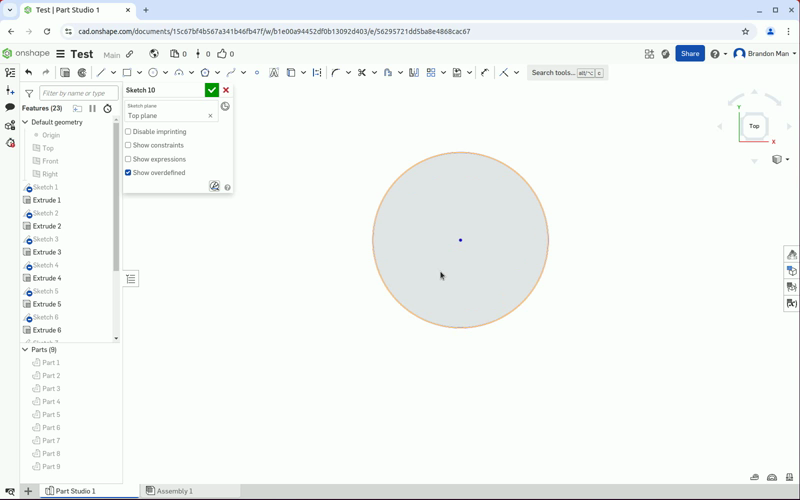
scroll(6)
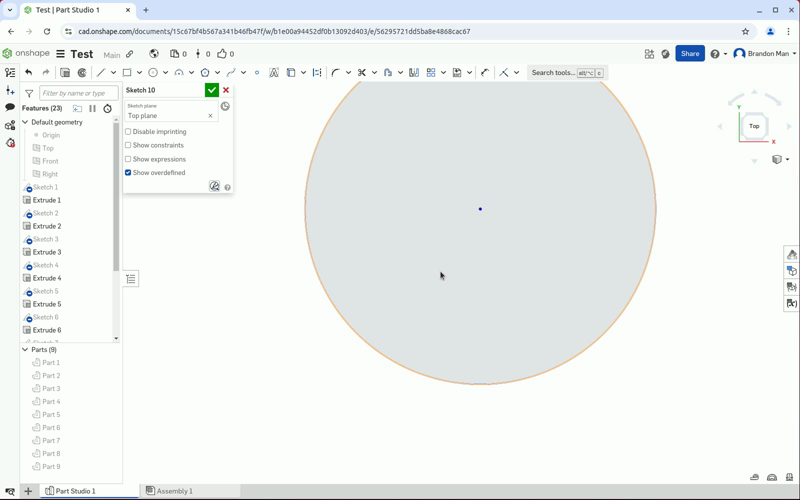
click(440, 271)
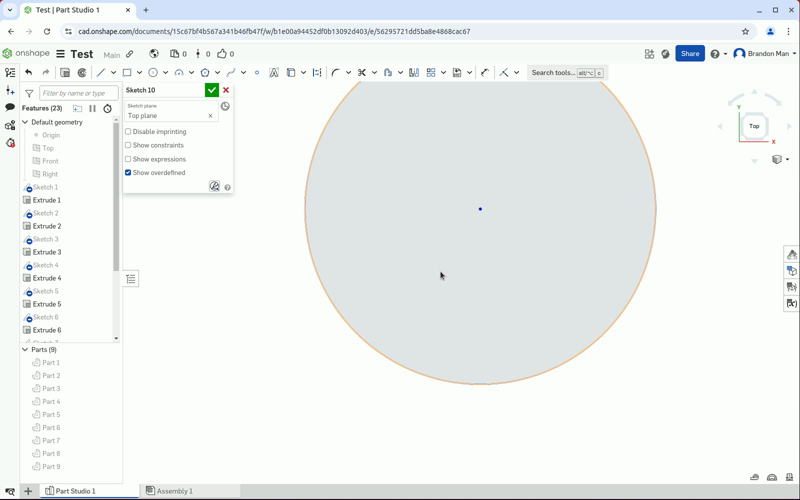
scroll(-6)
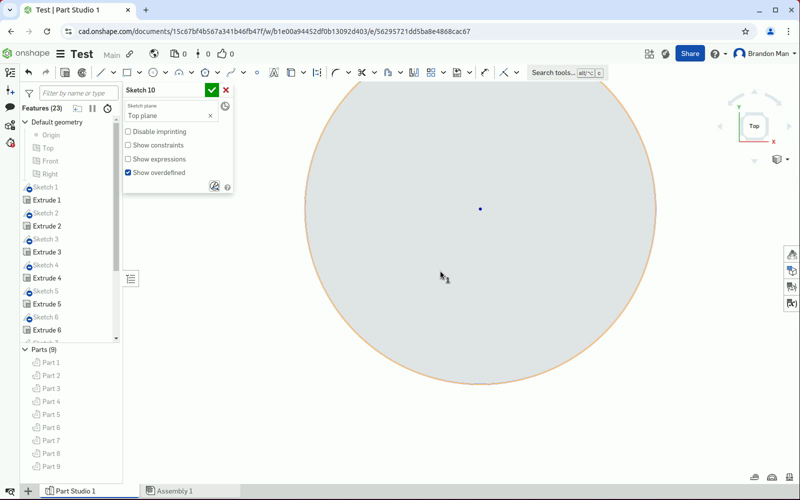
scroll(-6)
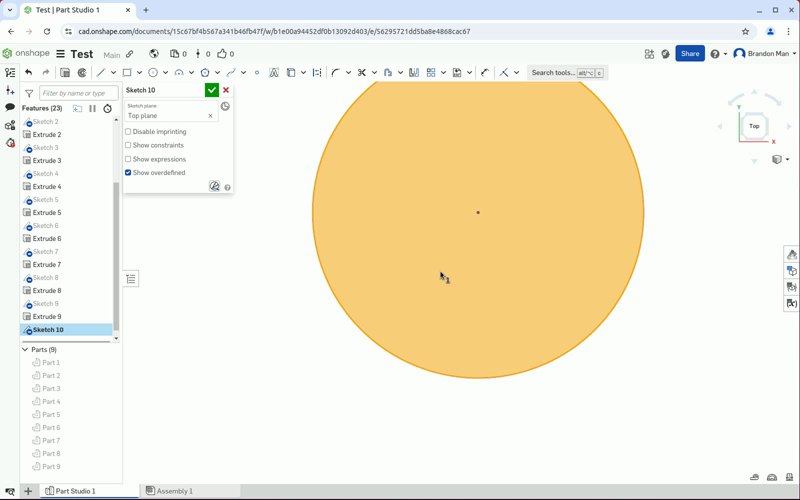
scroll(-6)
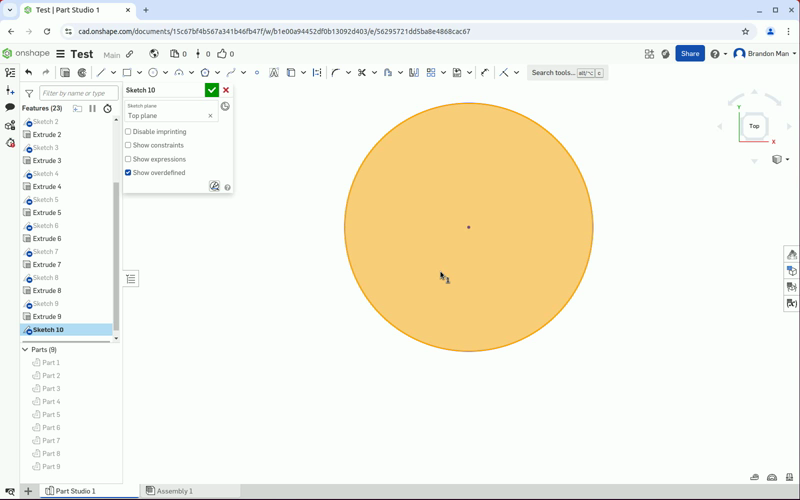
scroll(-6)
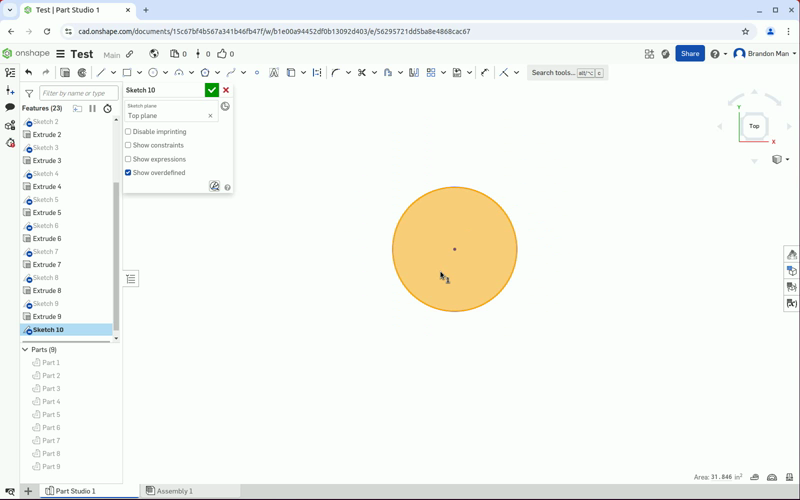
scroll(-6)
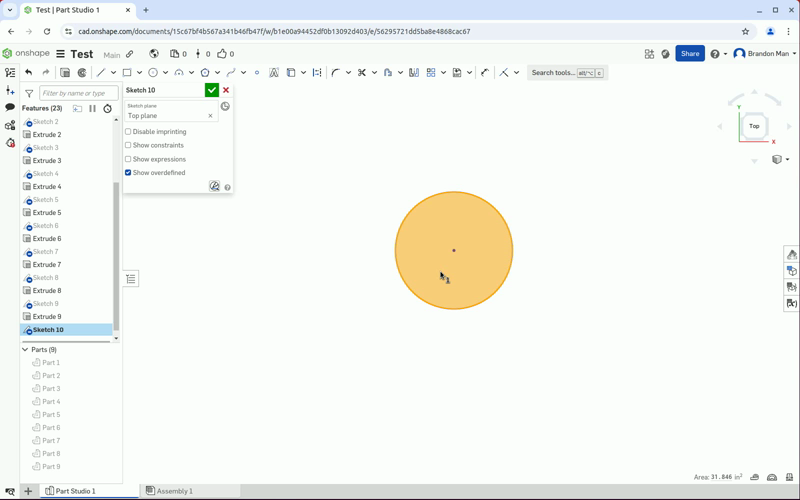
scroll(-6)
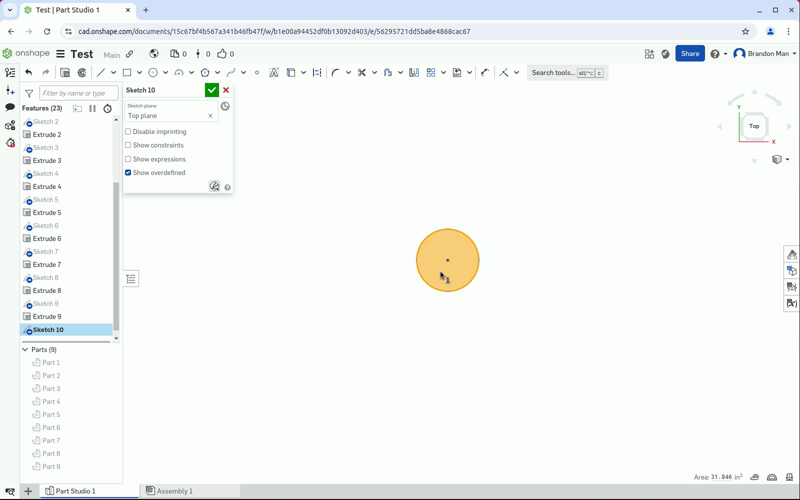
scroll(-6)
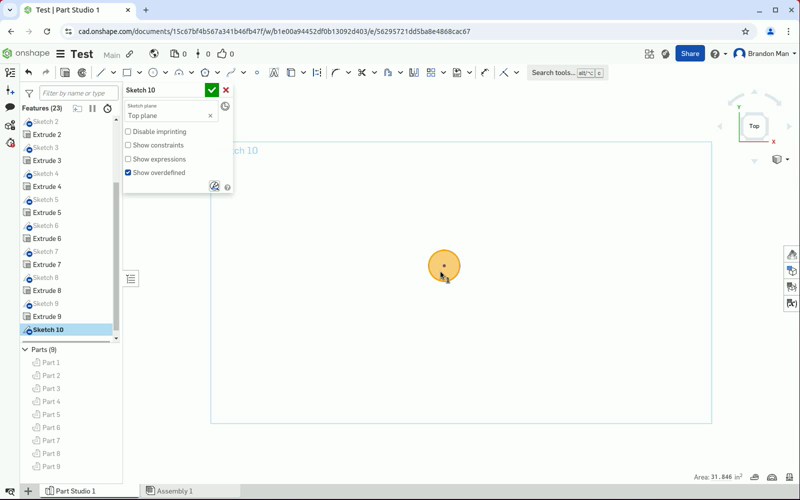
mouse_move(73, 352)
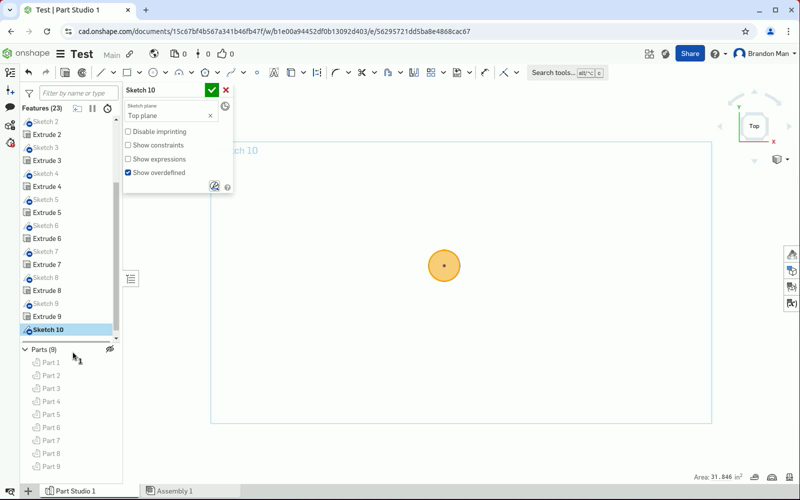
key(shift+y)
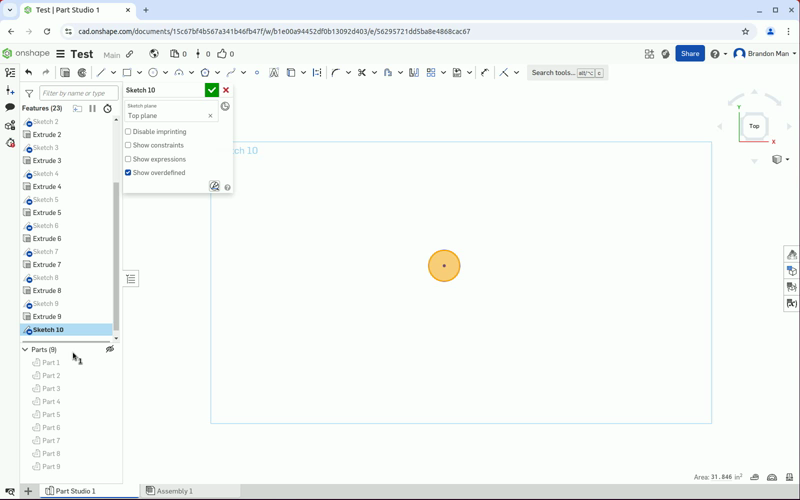
key(shift+e)
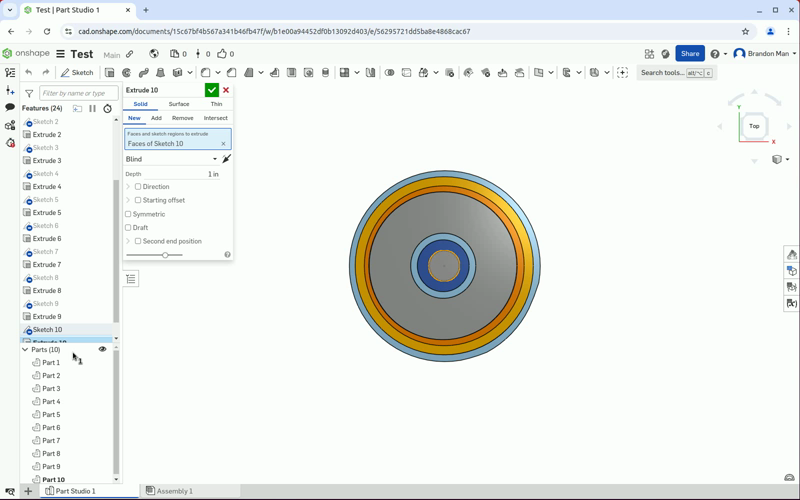
mouse_move(143, 106)
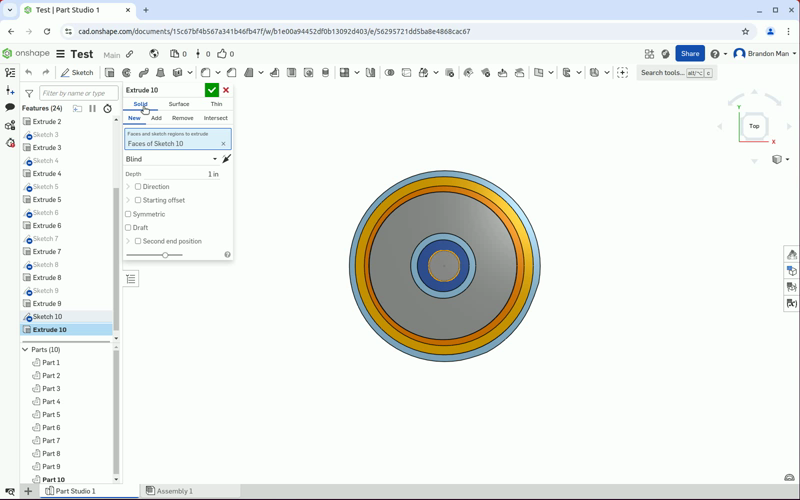
click(143, 106)
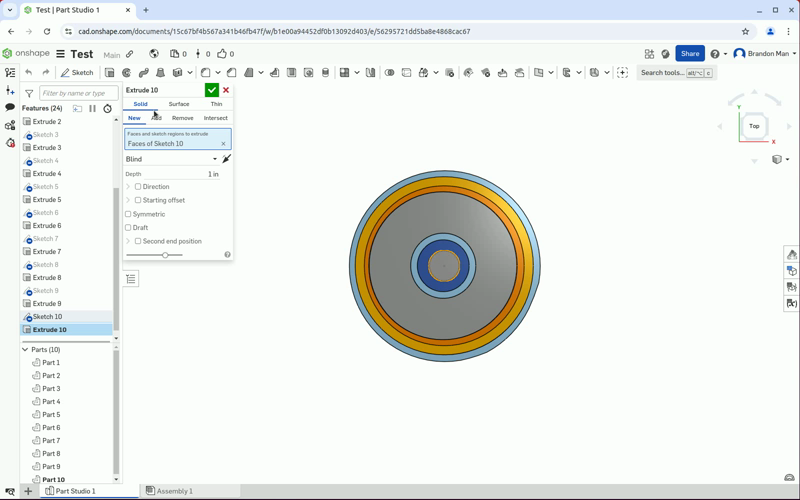
mouse_move(186, 120)
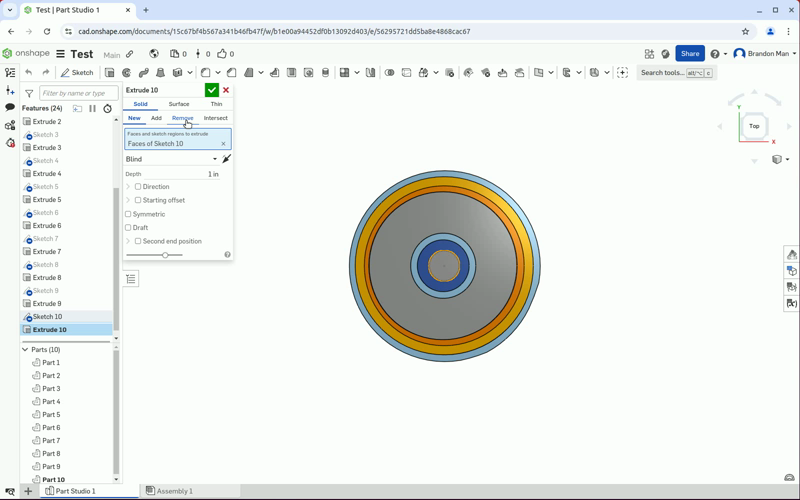
click(186, 120)
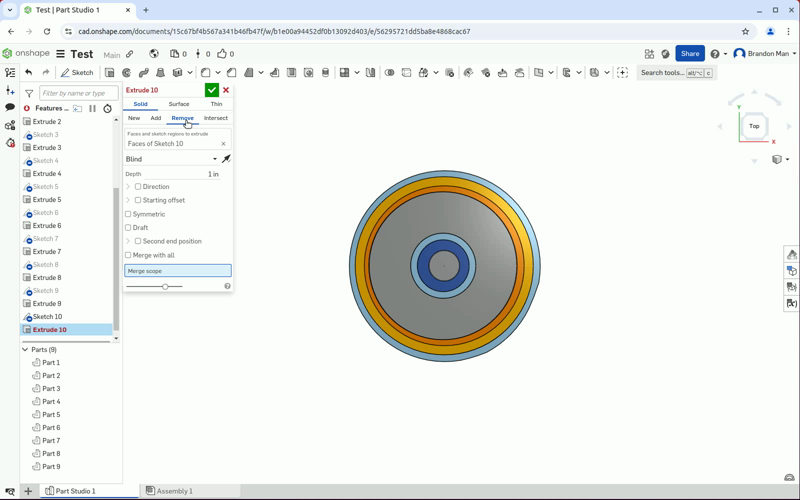
key(tab, 4)
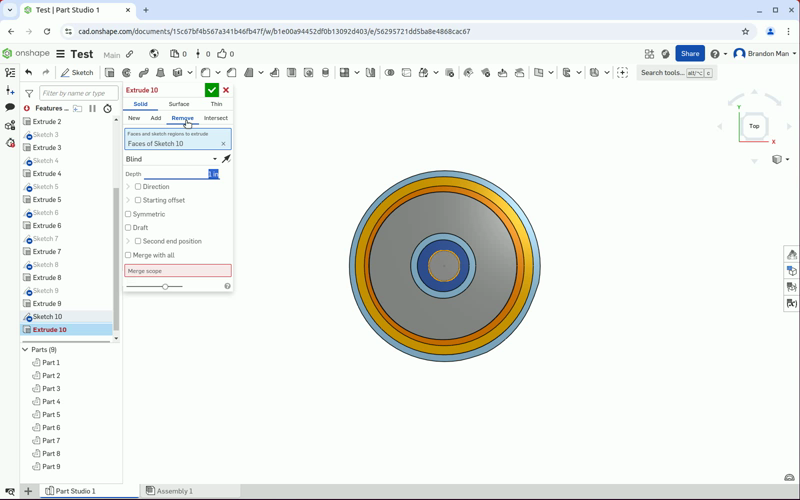
text(-30.57)
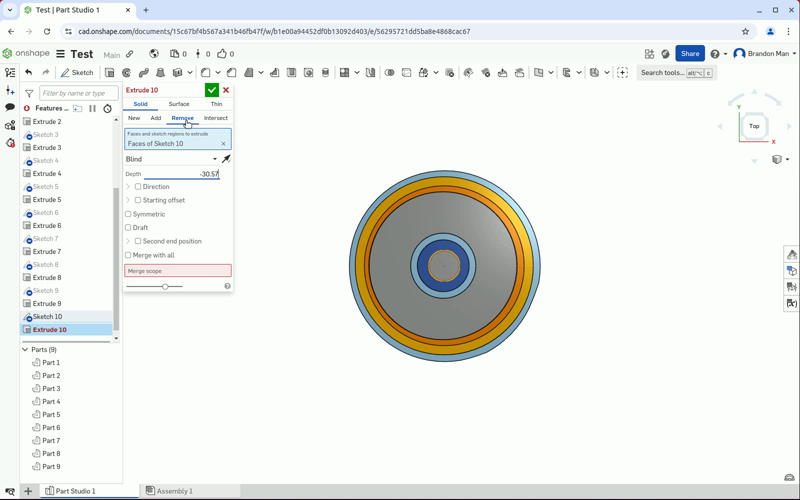
key(tab, 6)
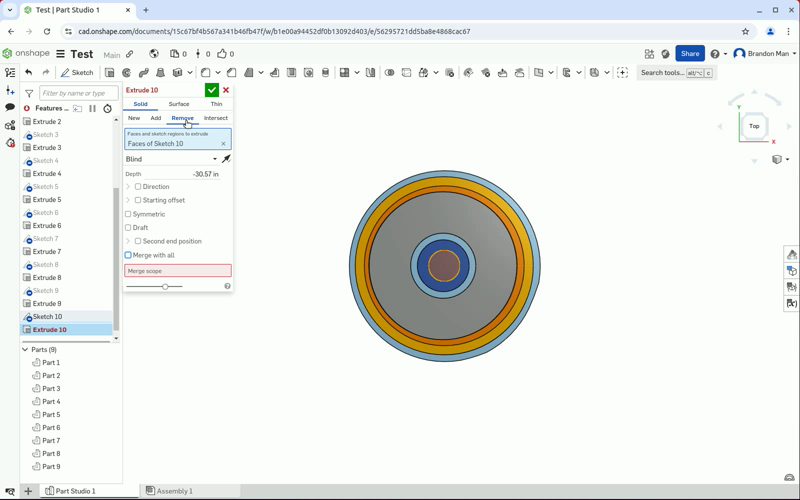
key(space)
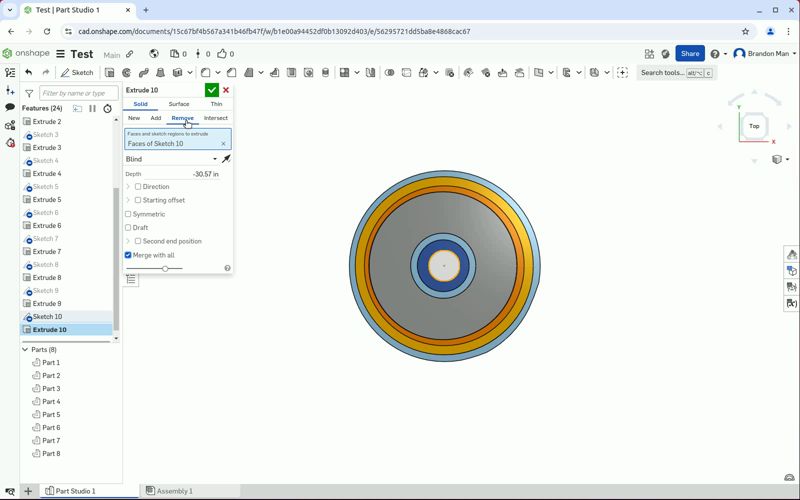
key(enter)
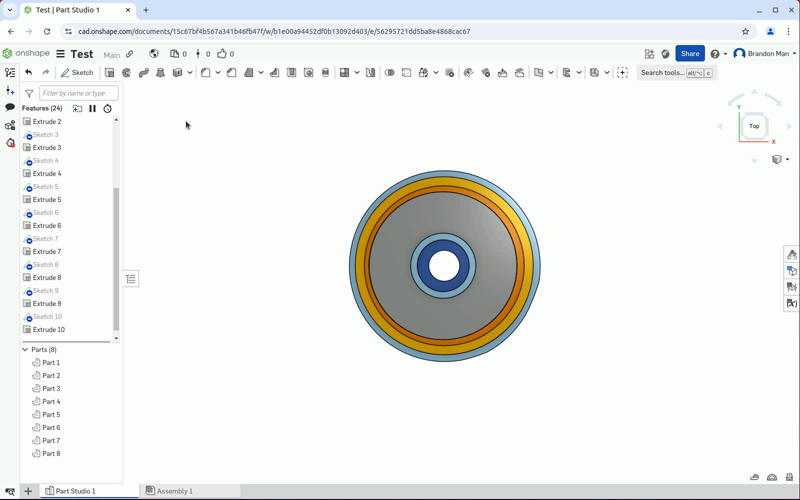
key(shift+h)
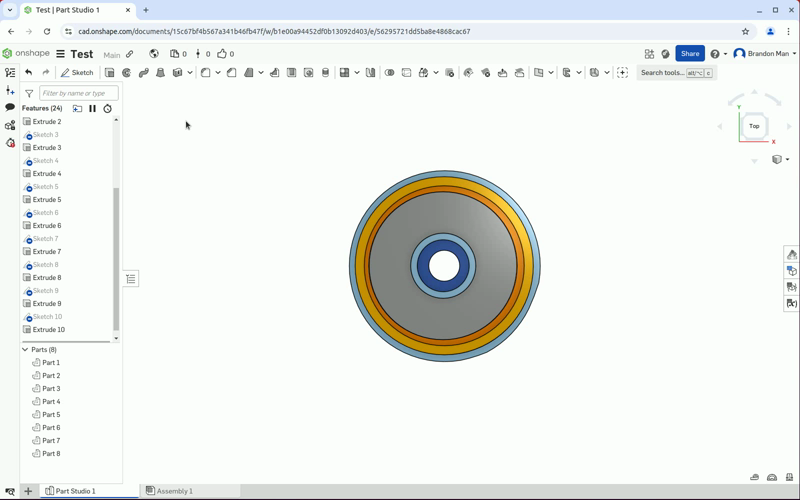
key(shift+h)
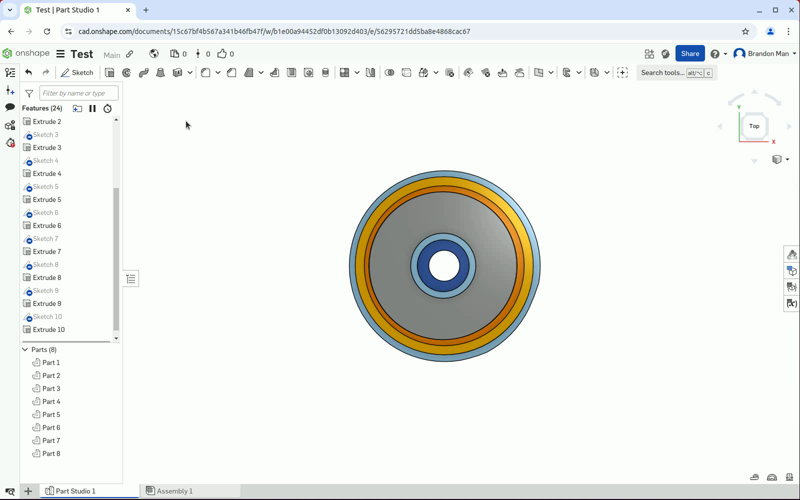
key(shift+7)
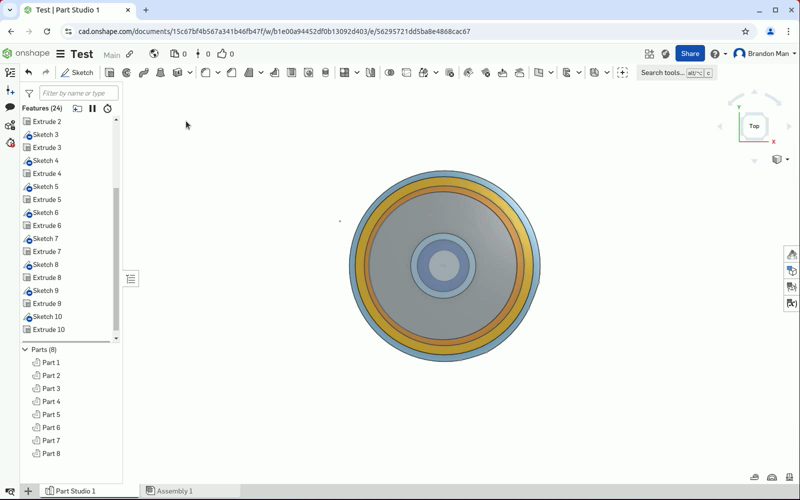
key(up, 3)
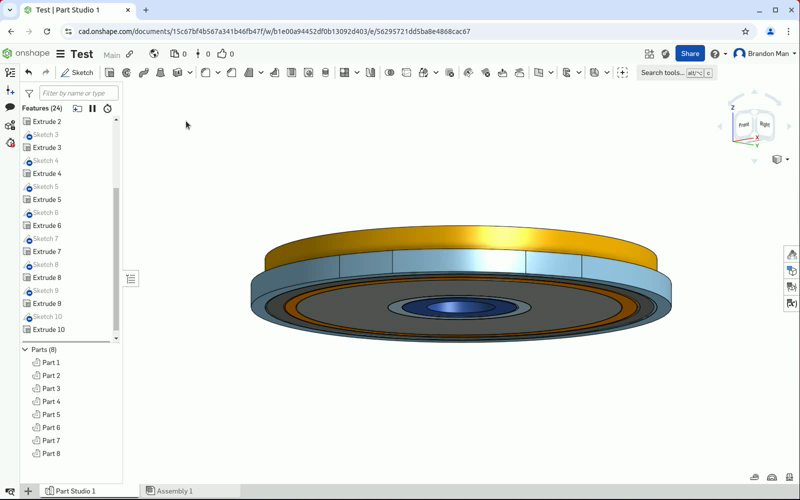
key(left, 3)
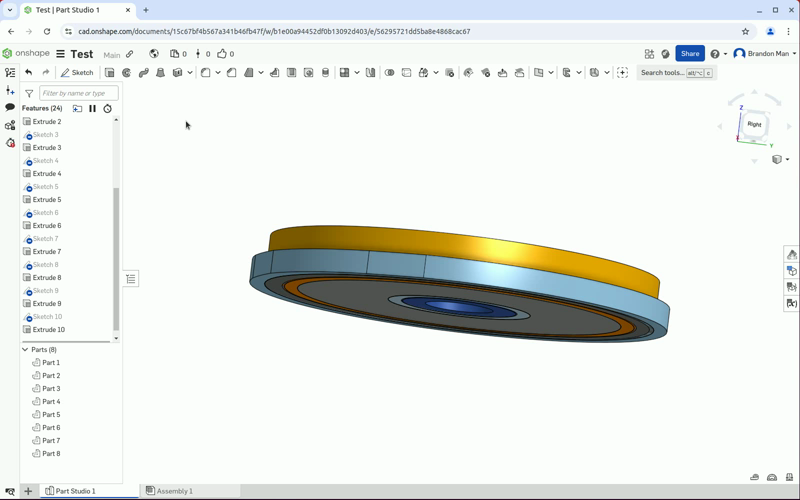
key(right, 3)
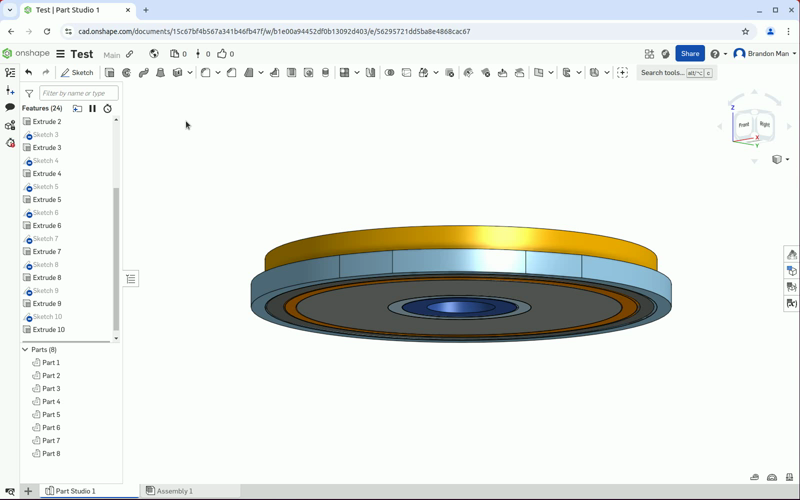
key(down, 3)
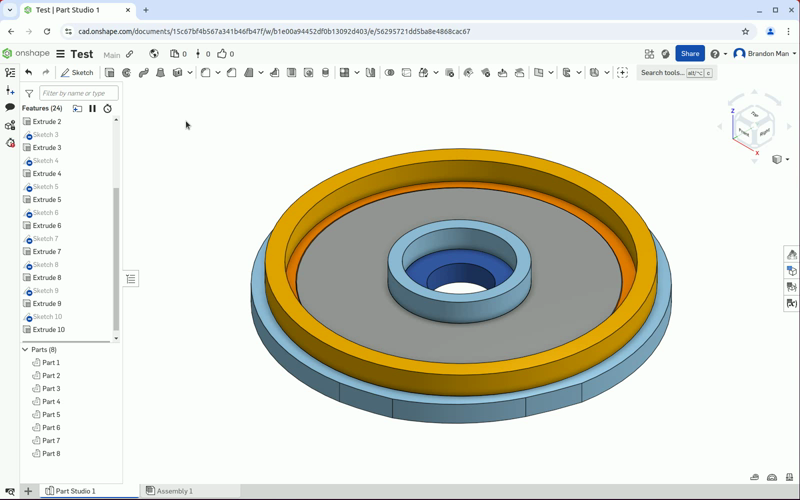
mouse_move(69, 85)
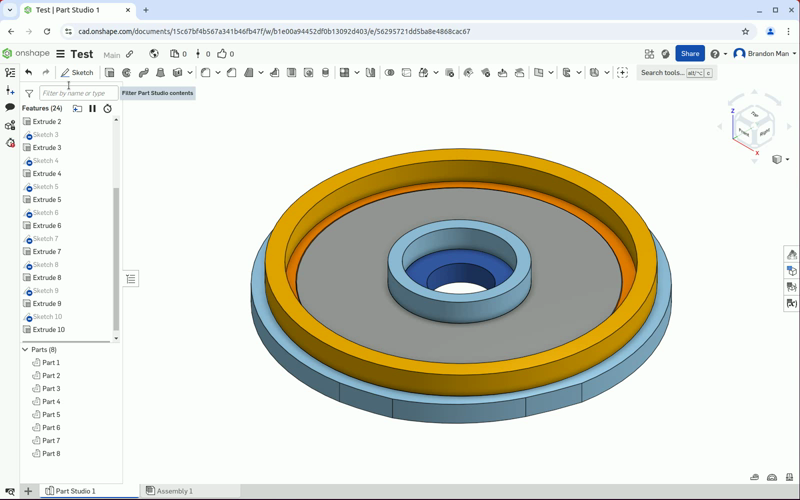
click(69, 85)